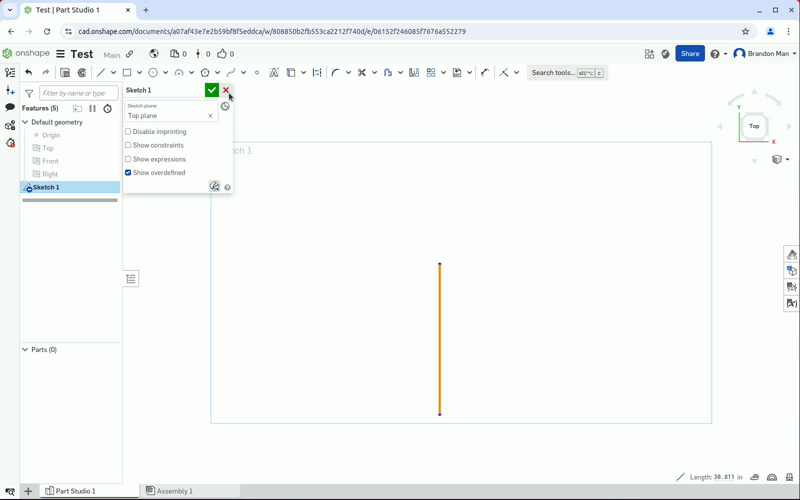
key(shift+h)
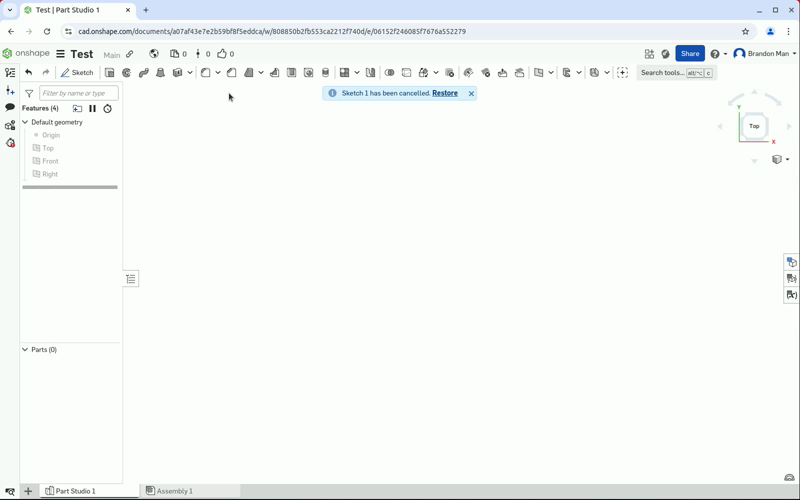
mouse_move(73, 352)
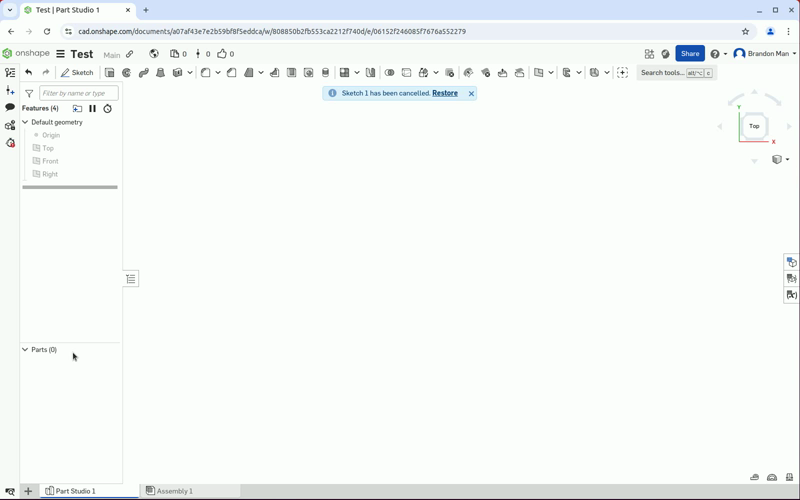
key(y)
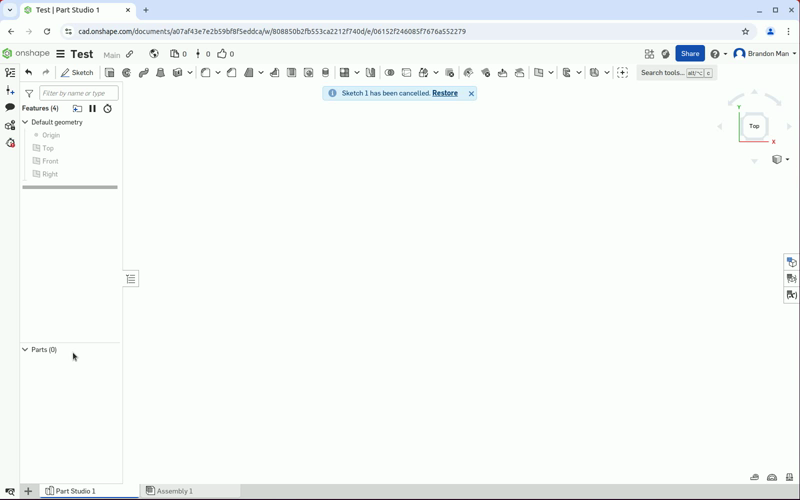
key(shift+p)
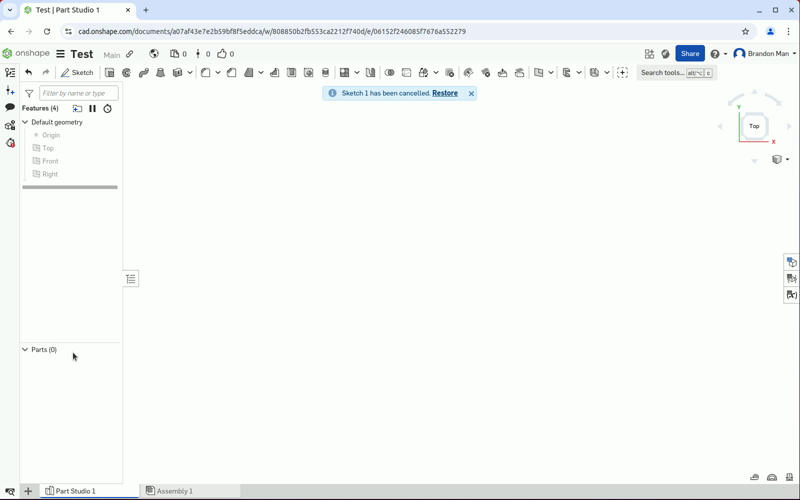
key(space)
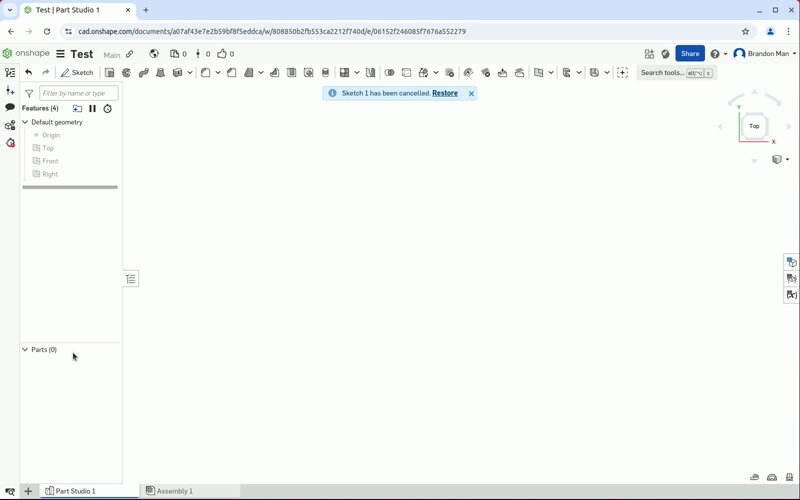
key_down(shift)
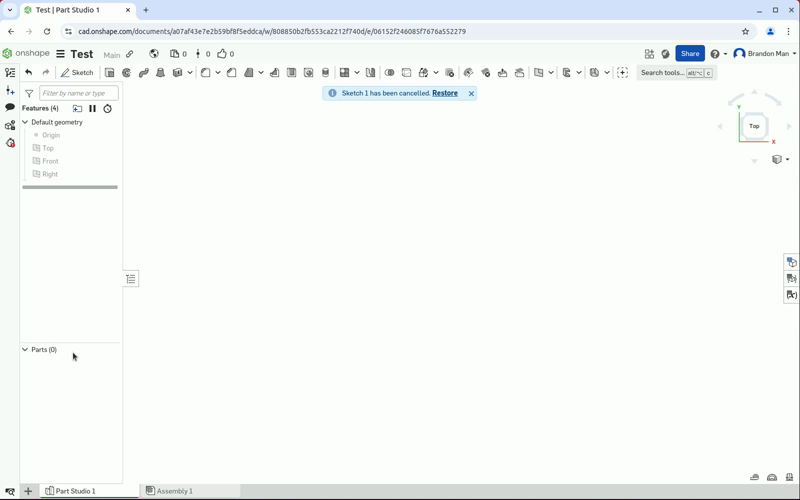
key(up)
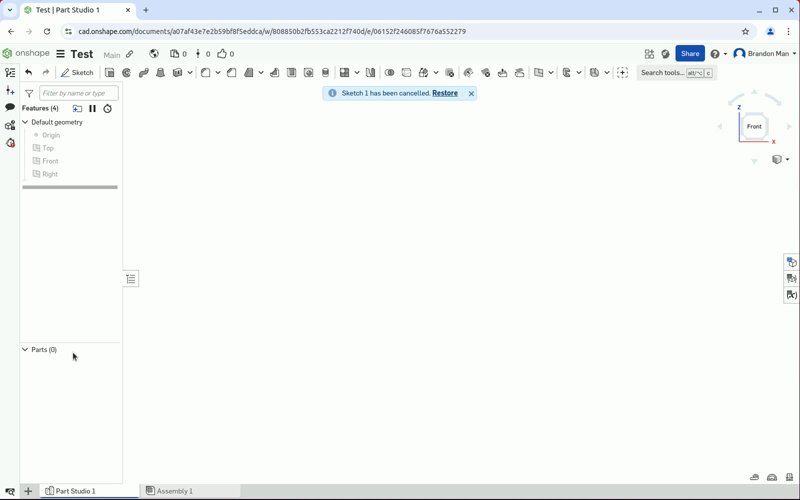
key_up(shift)
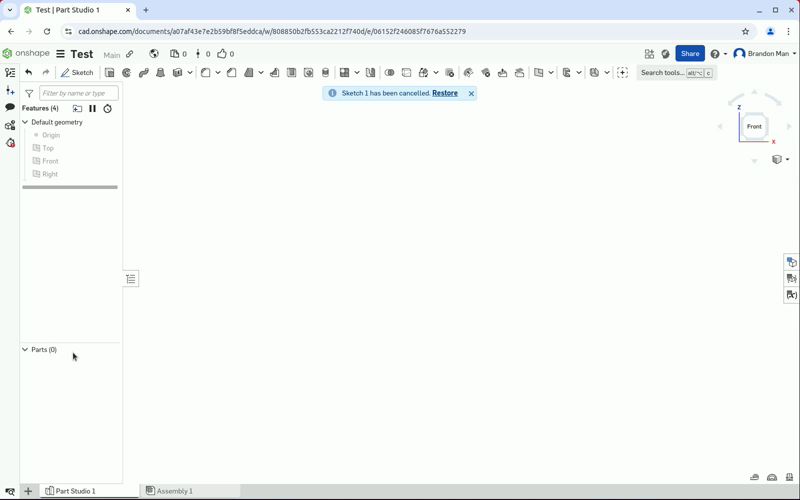
mouse_move(73, 352)
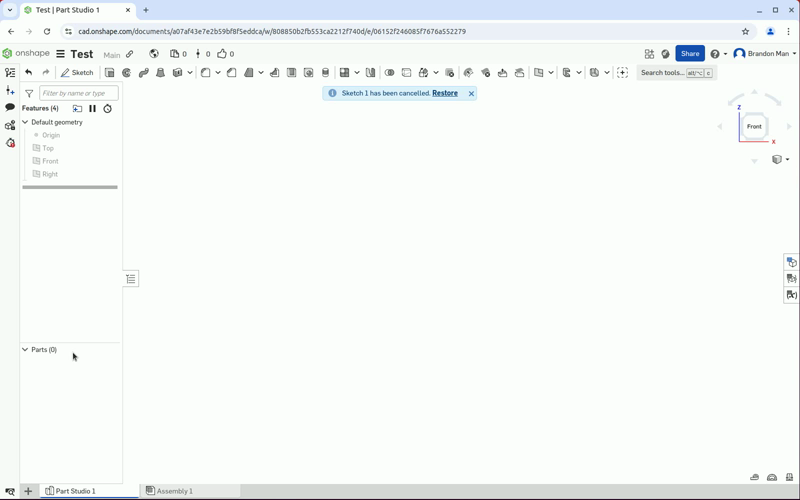
key(shift+y)
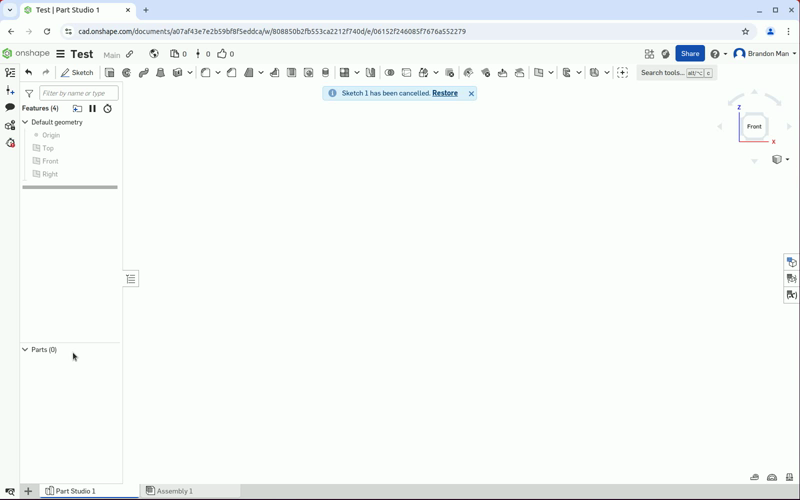
key(shift+s)
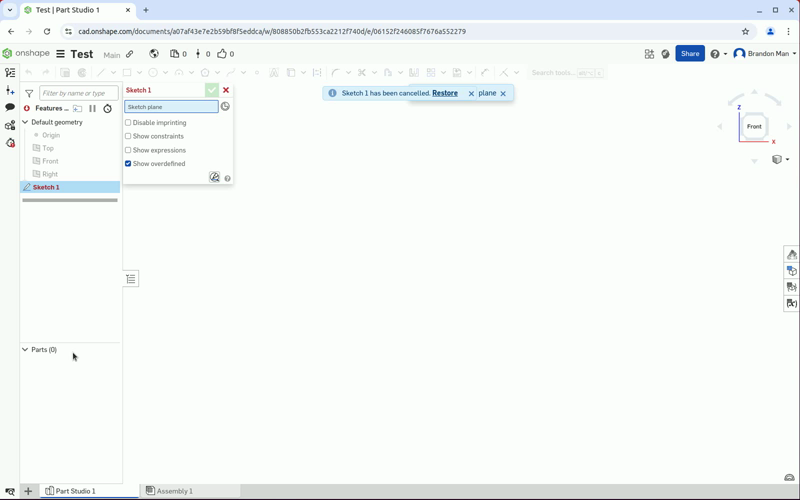
mouse_move(73, 163)
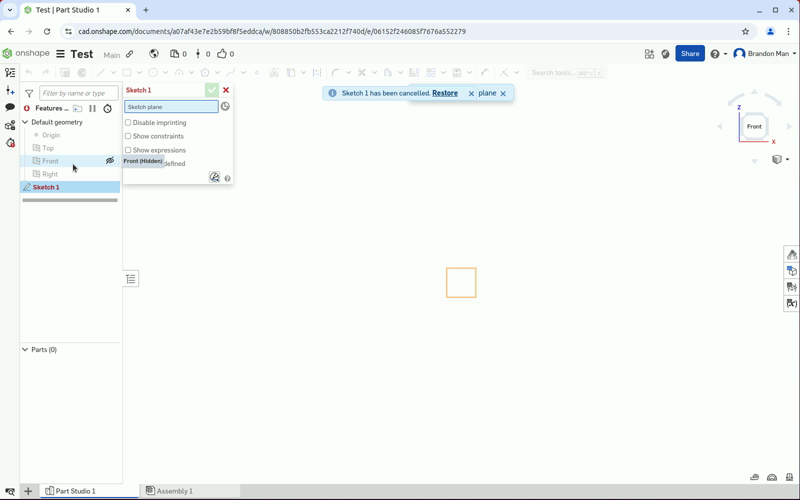
click(73, 163)
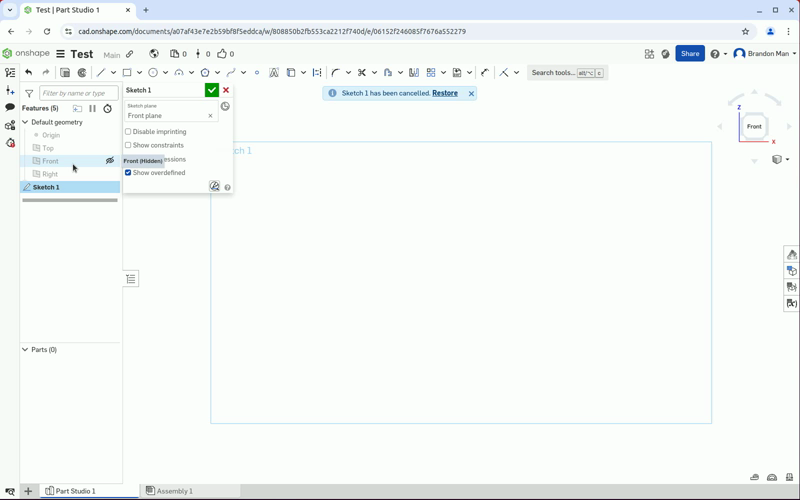
mouse_move(73, 352)
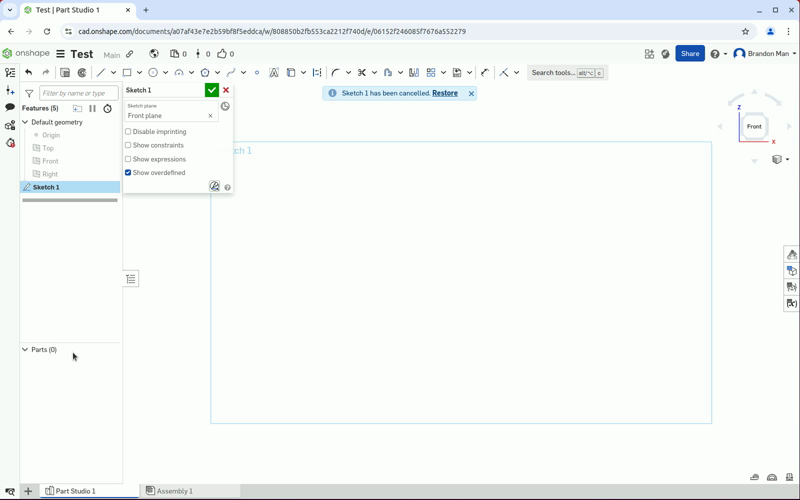
key(y)
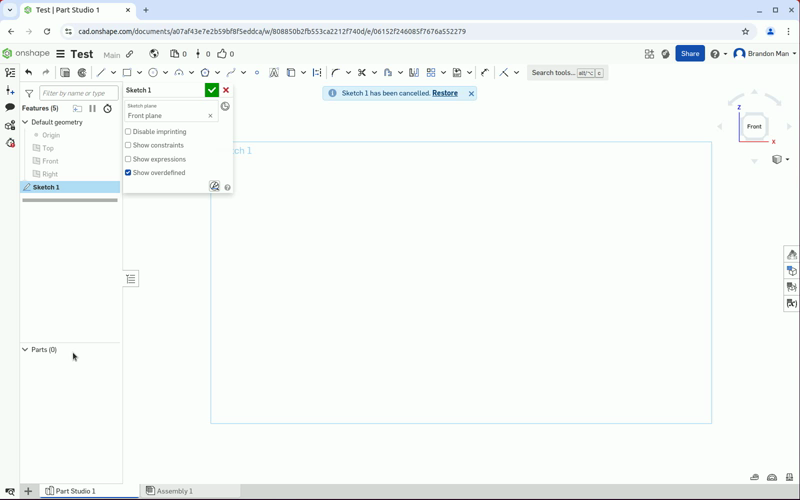
key(a)
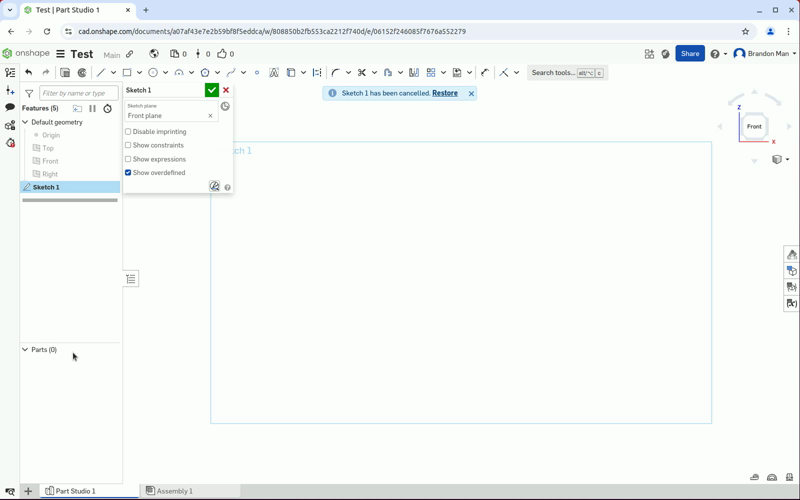
key_down(shift)
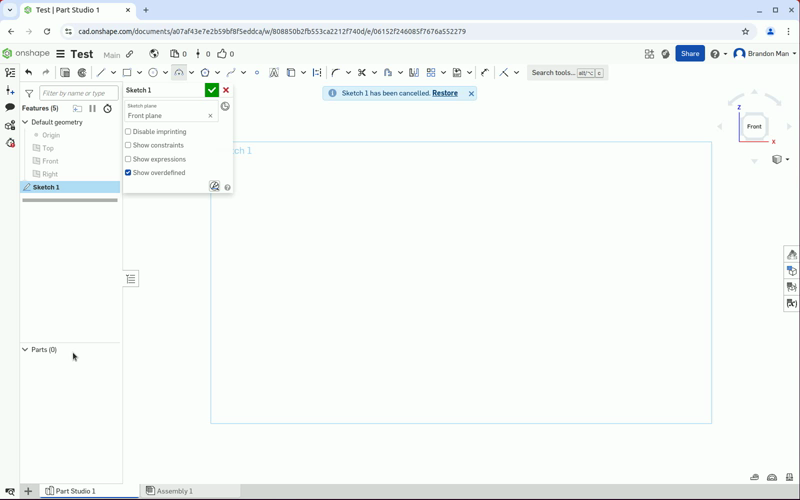
mouse_move(348, 276)
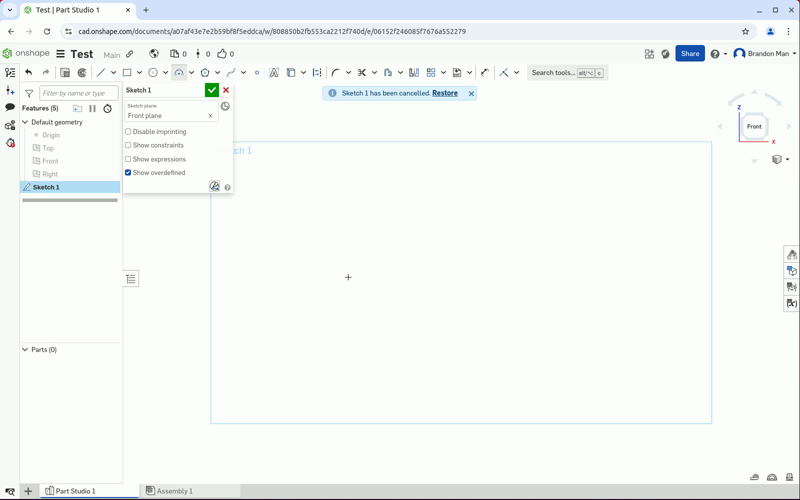
click(348, 276)
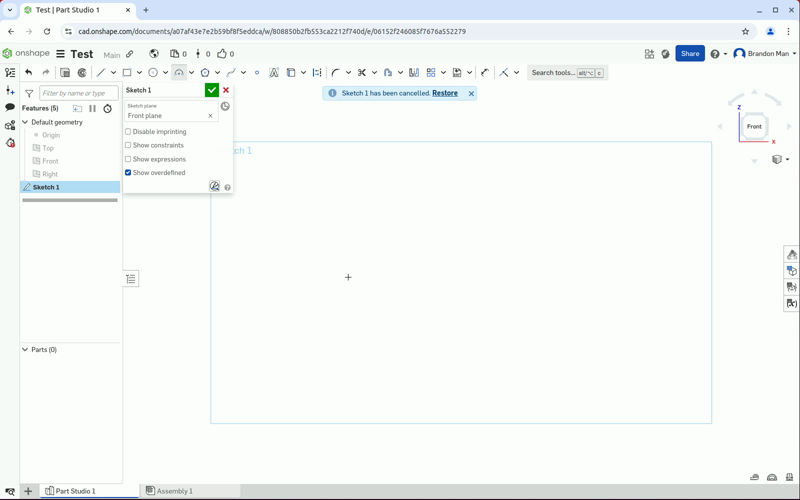
key_up(shift)
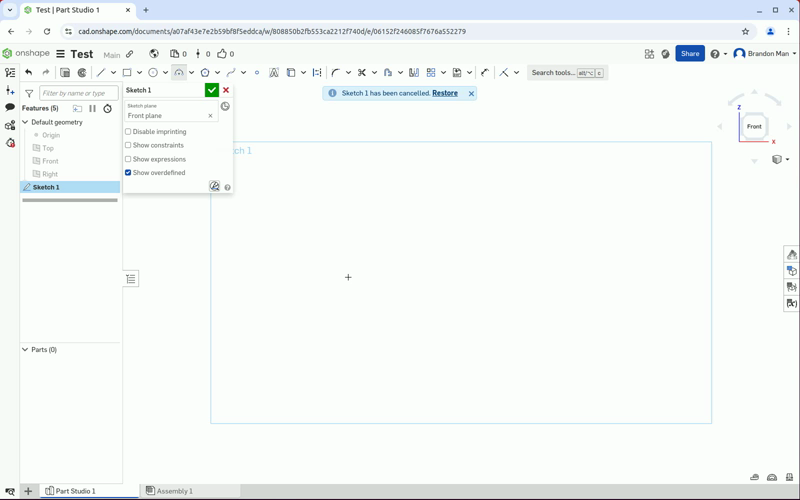
key_down(shift)
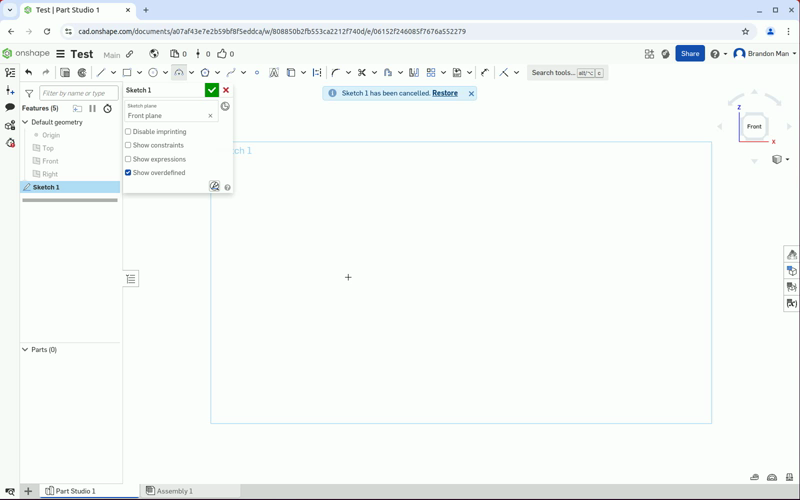
mouse_move(353, 282)
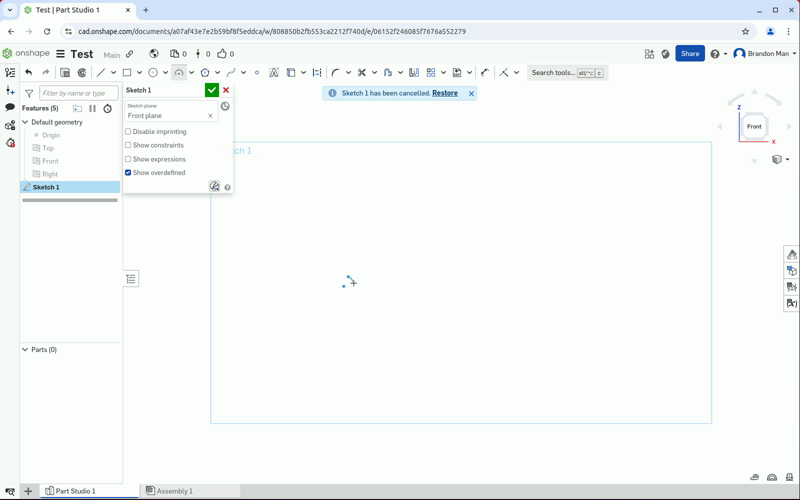
click(353, 282)
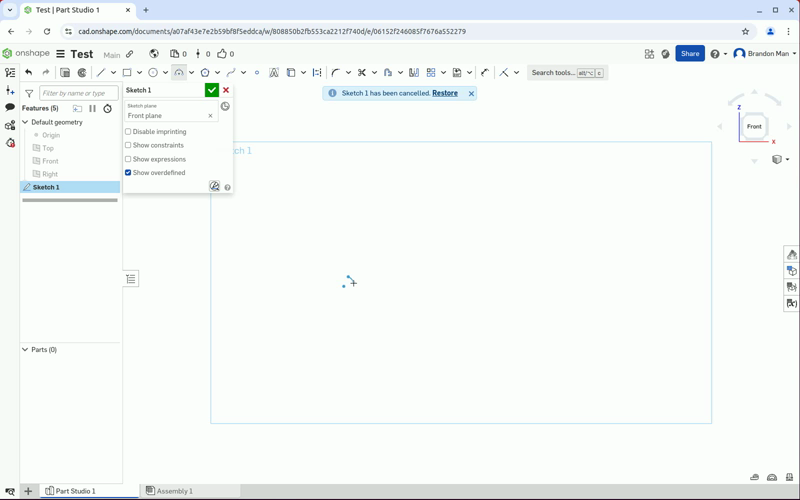
mouse_move(350, 281)
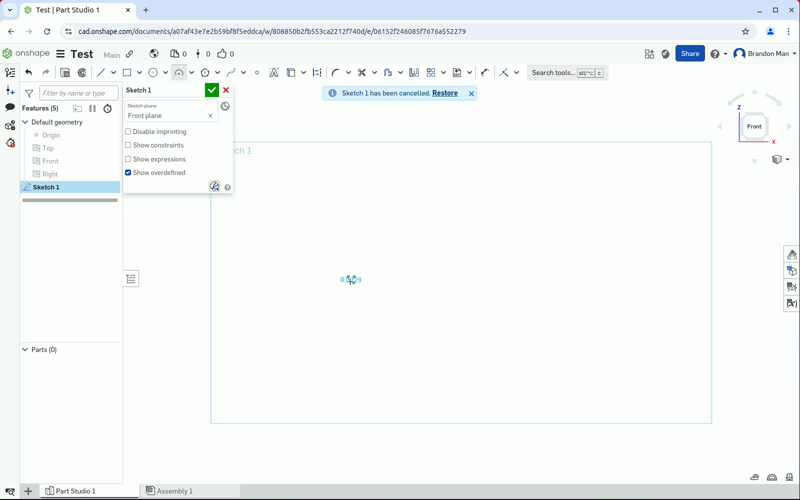
click(350, 281)
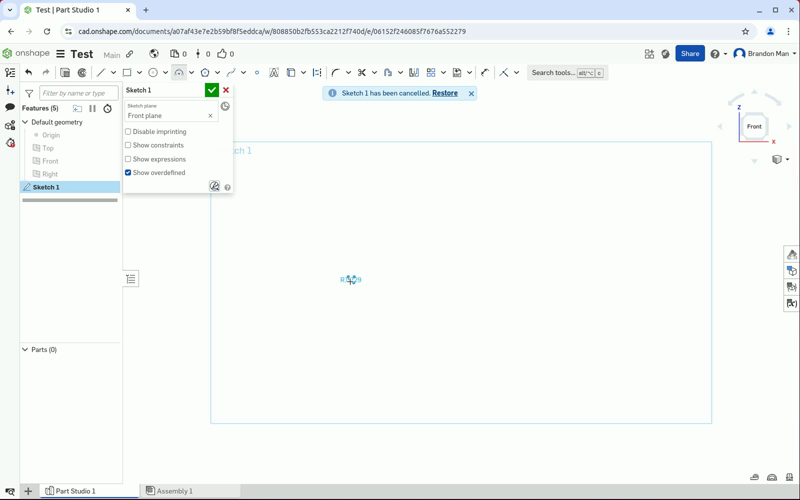
key_up(shift)
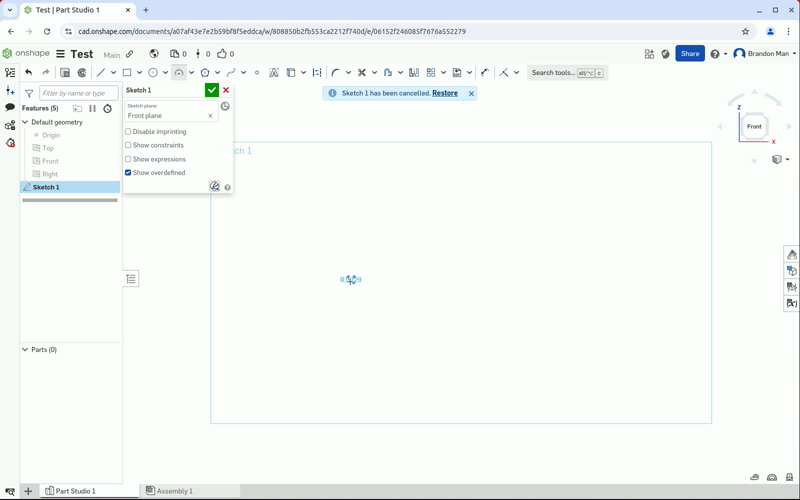
key(esc)
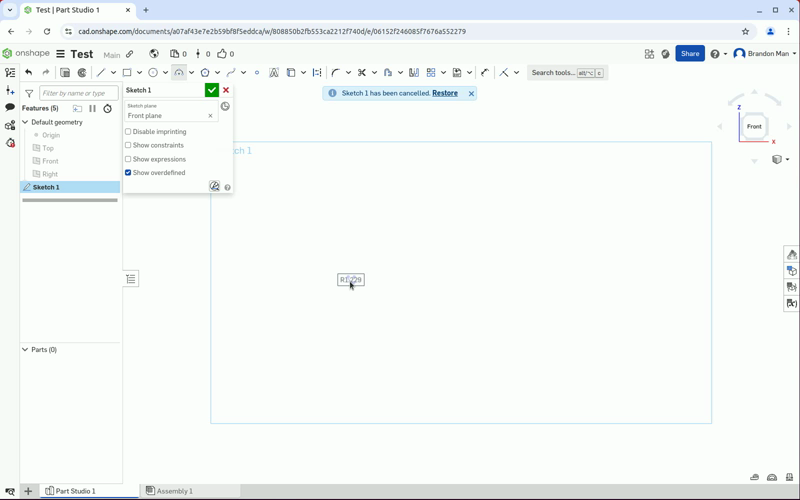
key(l)
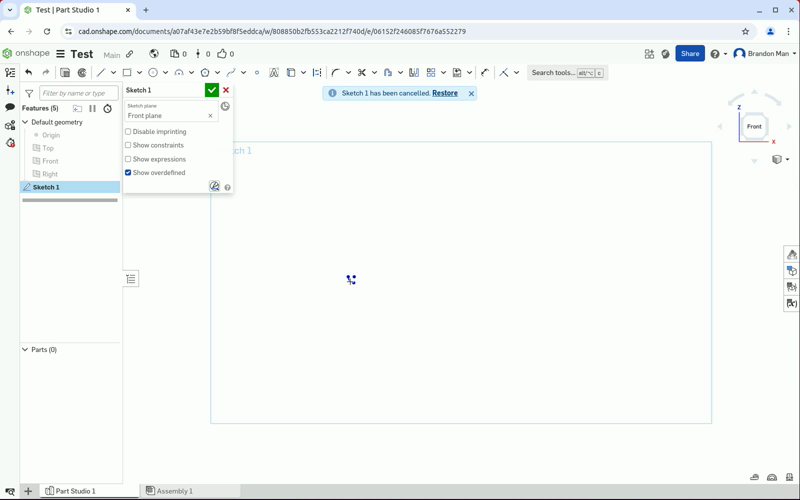
mouse_move(353, 282)
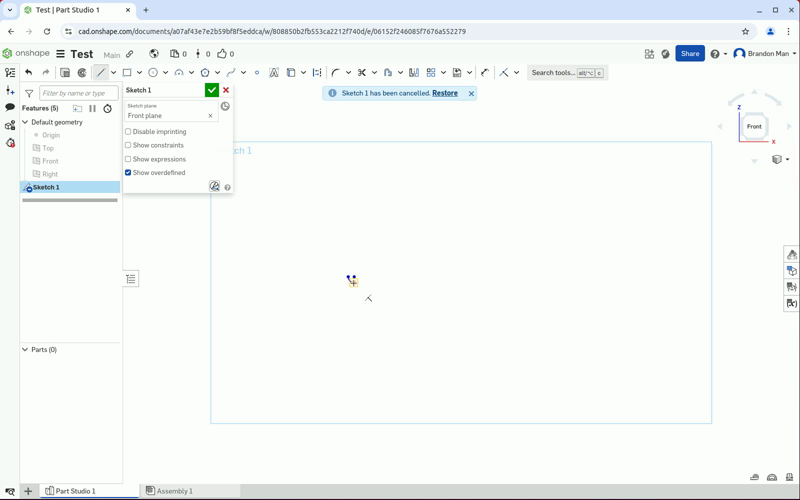
scroll(6)
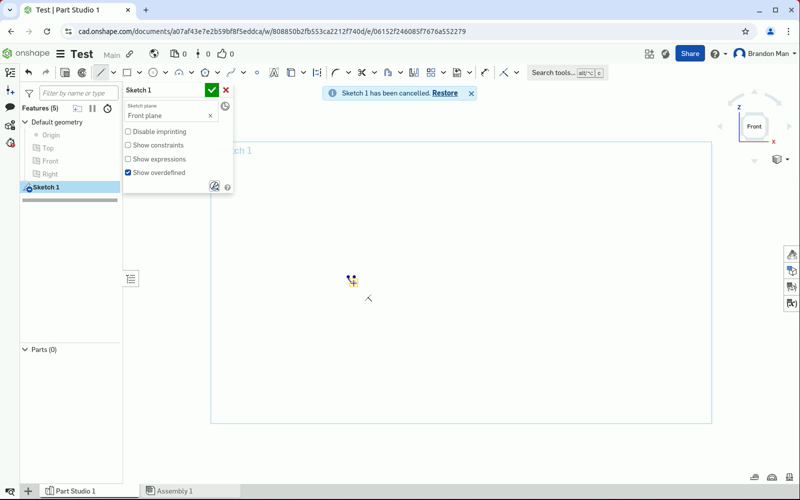
scroll(6)
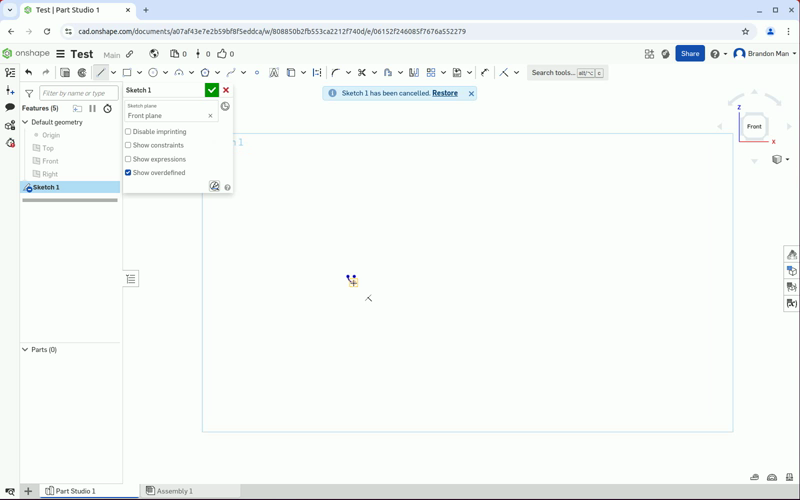
scroll(6)
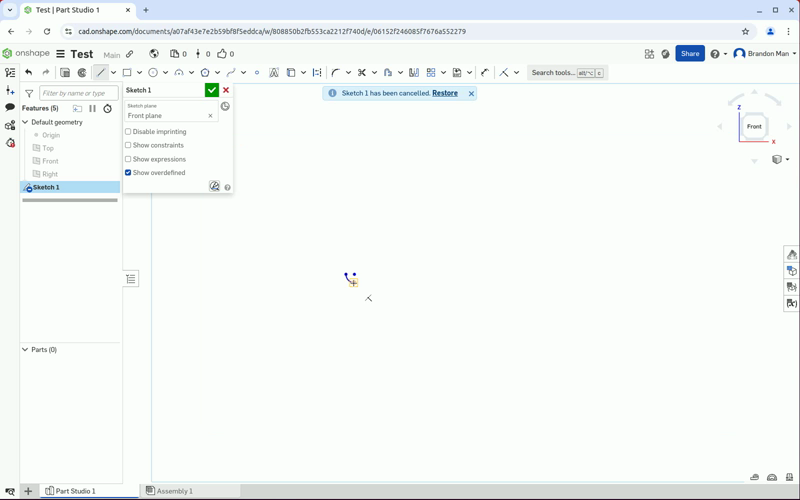
scroll(6)
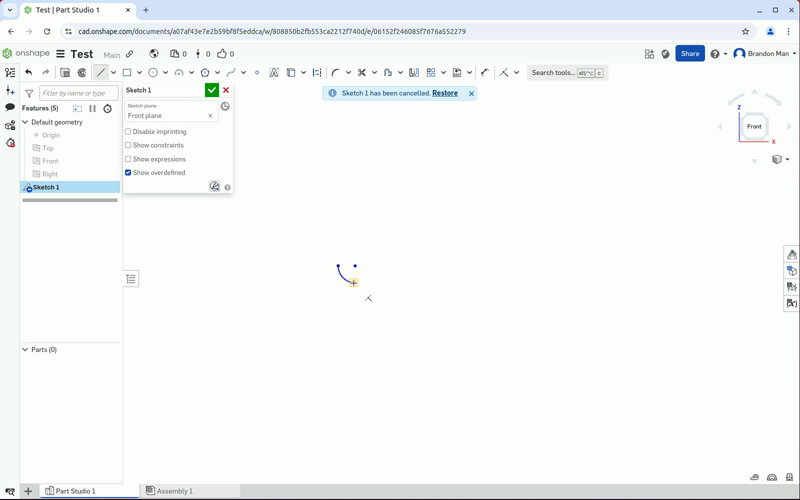
scroll(6)
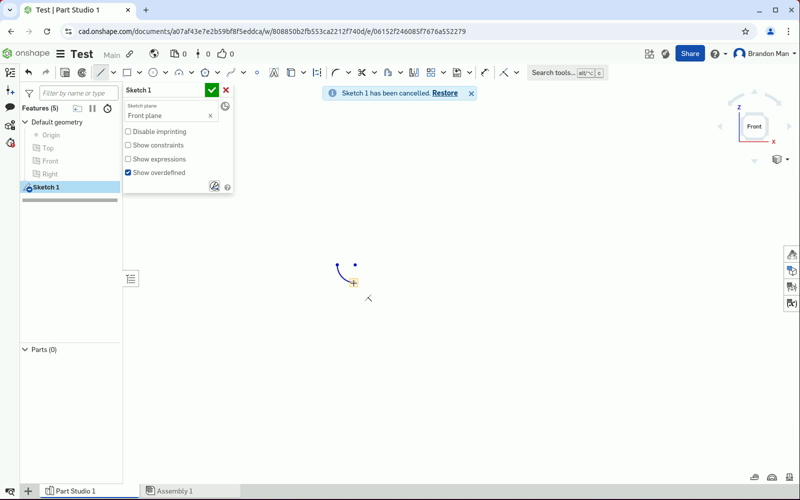
scroll(6)
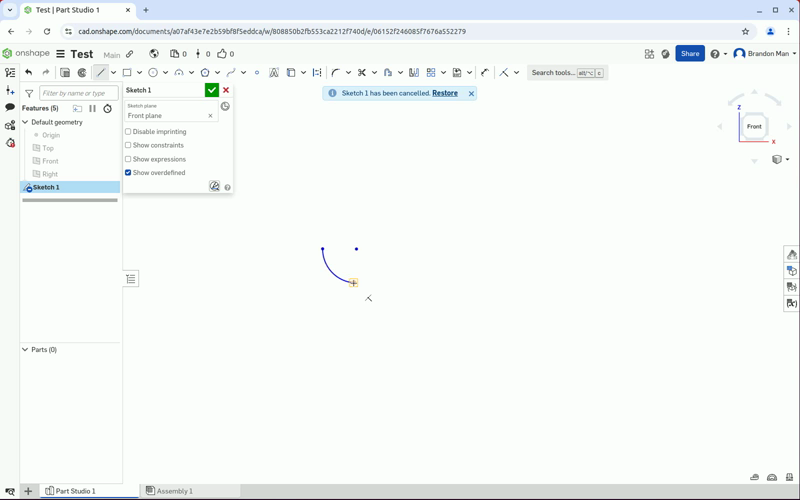
scroll(6)
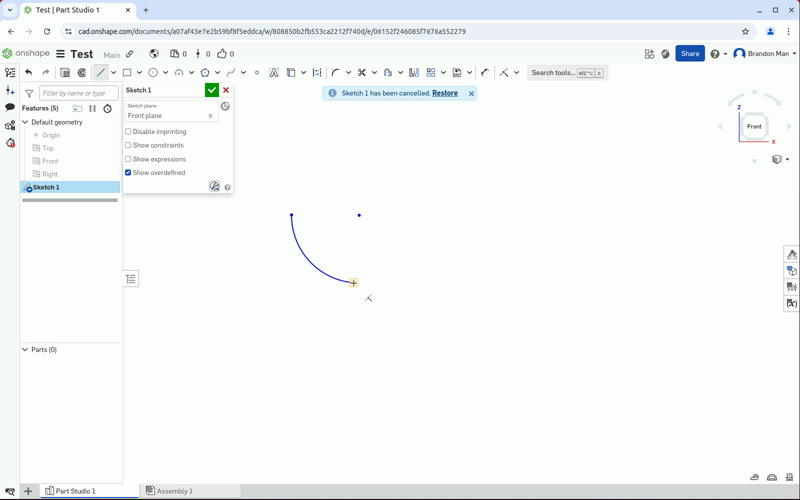
click(353, 282)
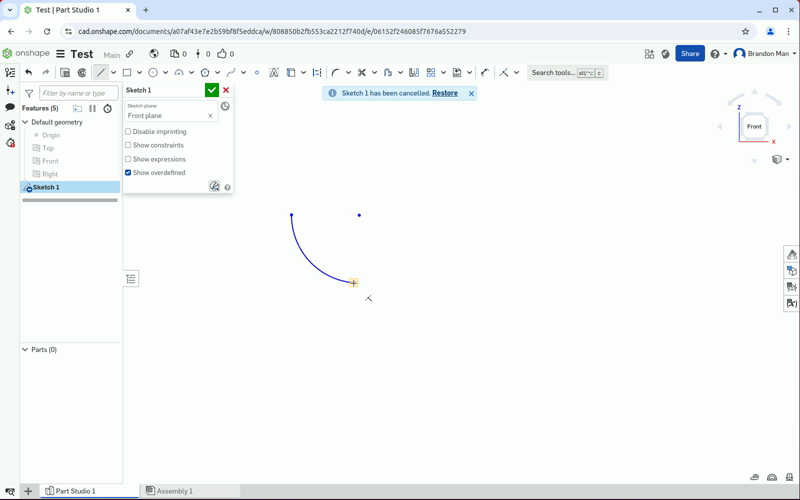
scroll(-6)
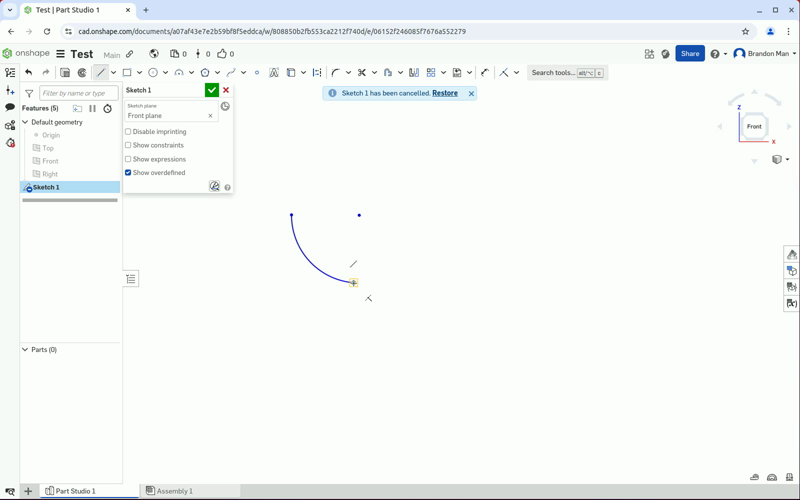
scroll(-6)
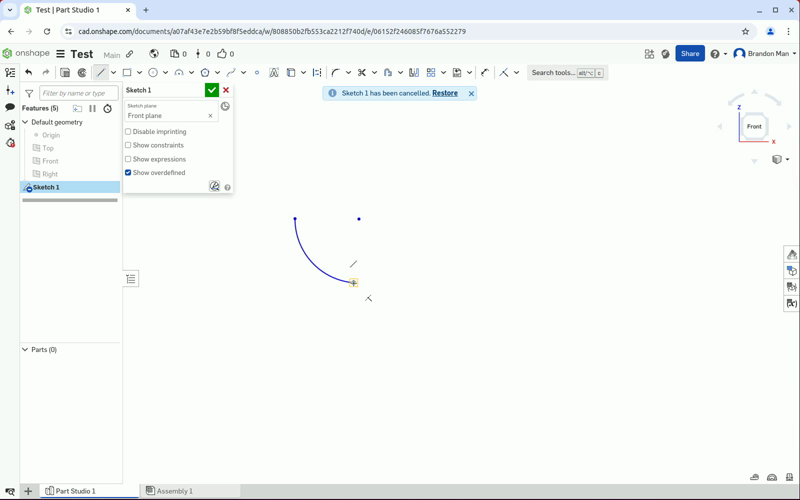
scroll(-6)
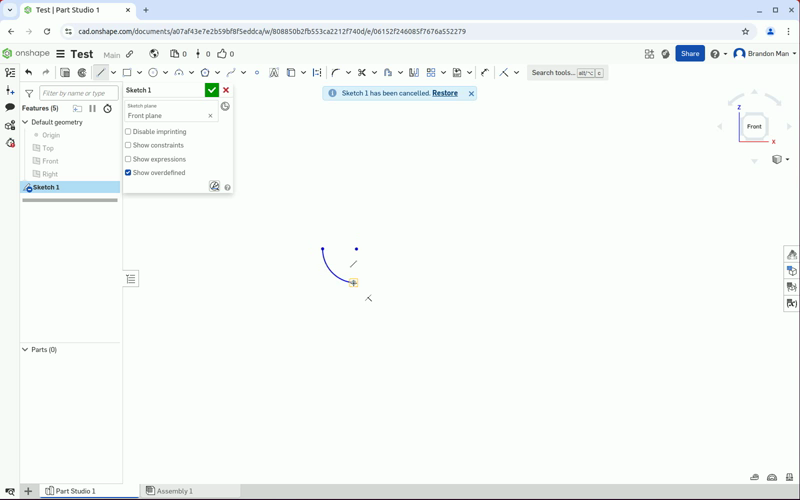
scroll(-6)
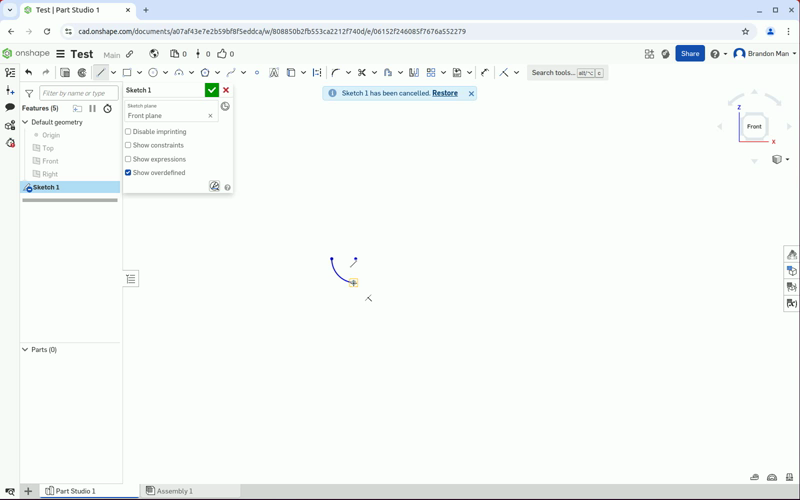
scroll(-6)
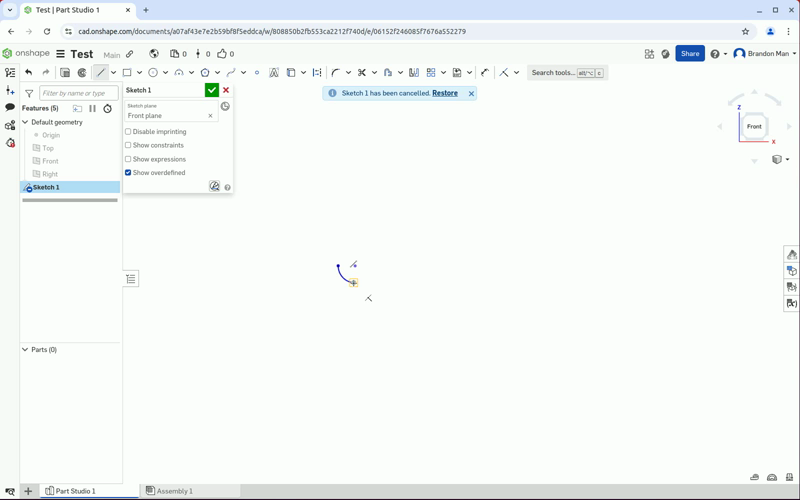
scroll(-6)
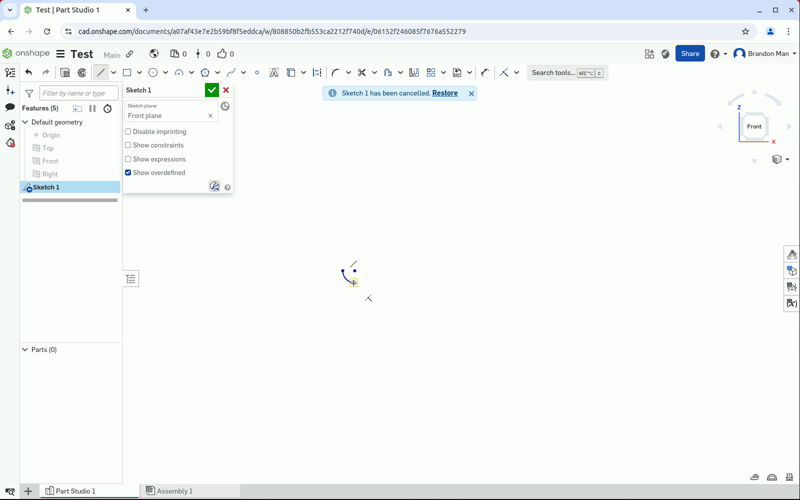
scroll(-6)
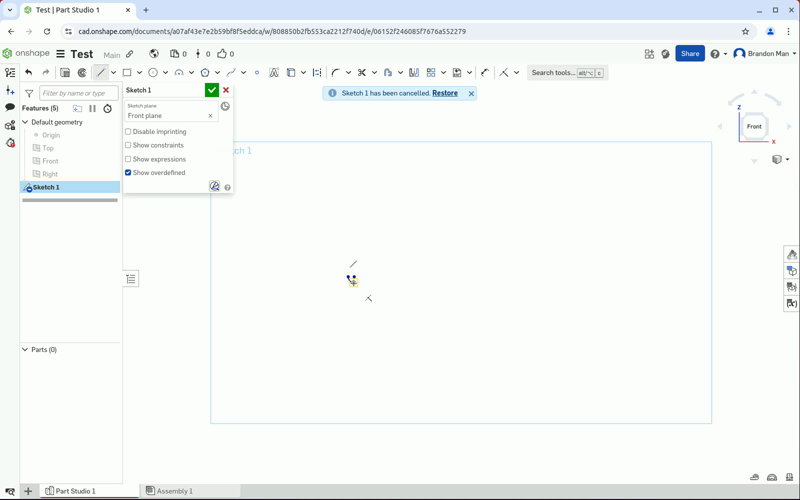
key_down(shift)
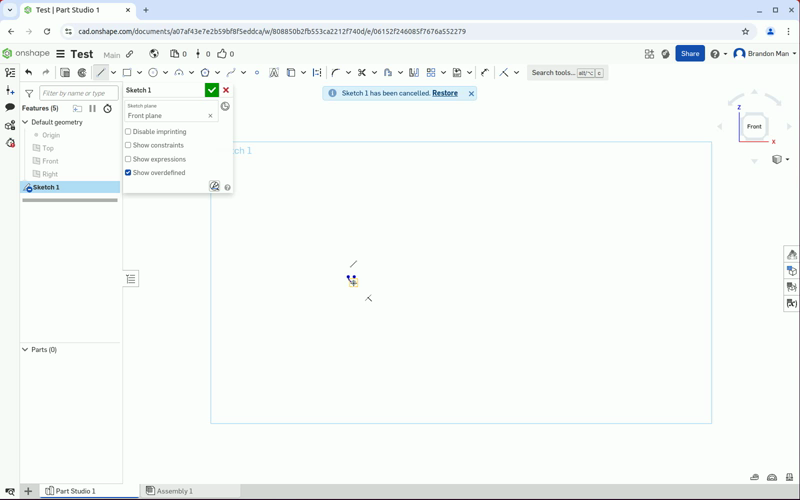
mouse_move(480, 282)
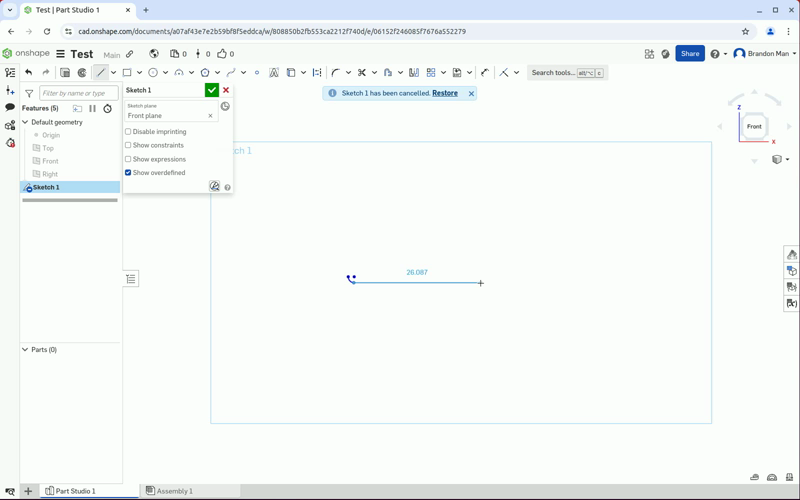
click(480, 282)
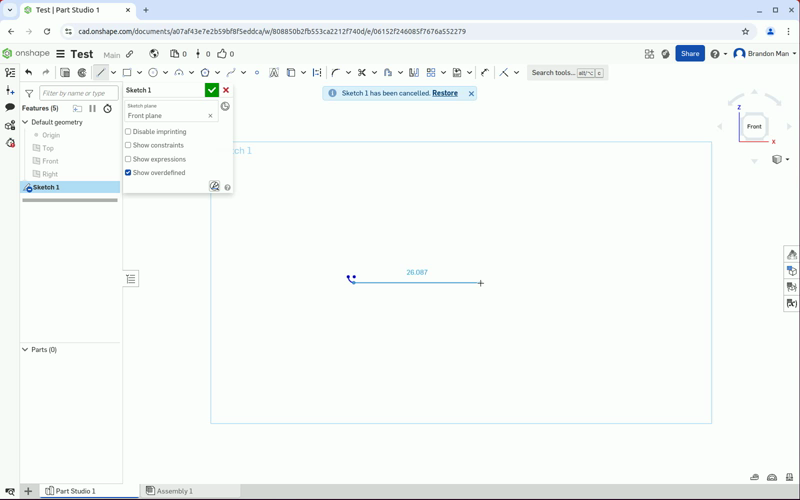
key_up(shift)
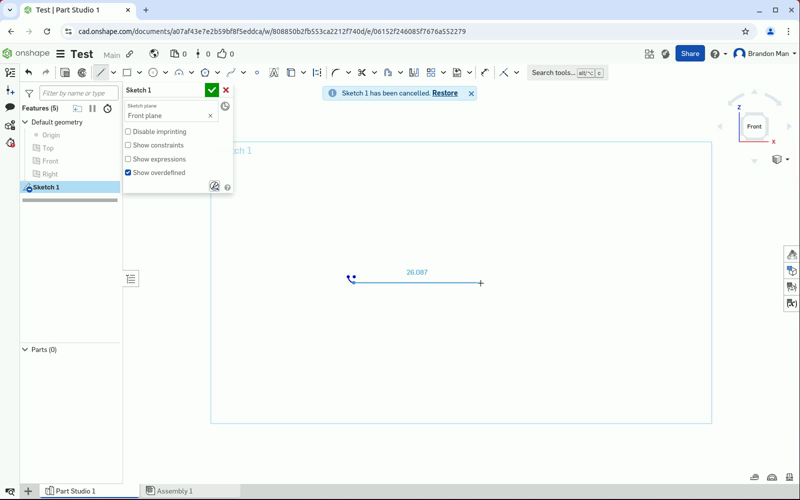
key(esc)
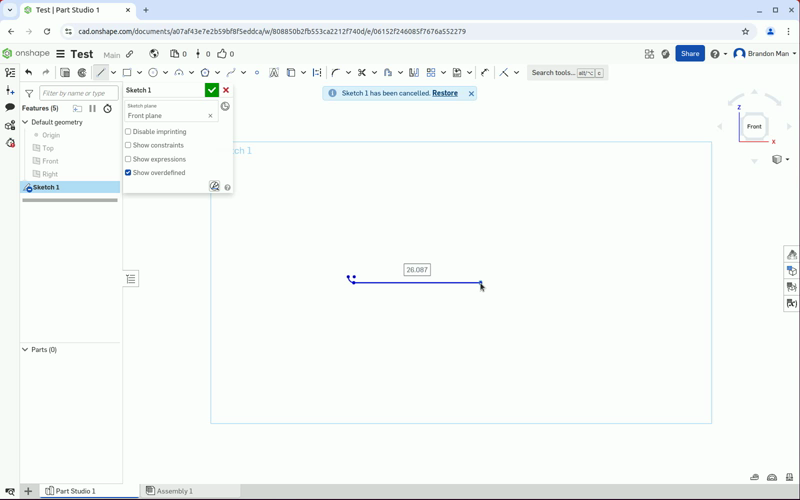
key(a)
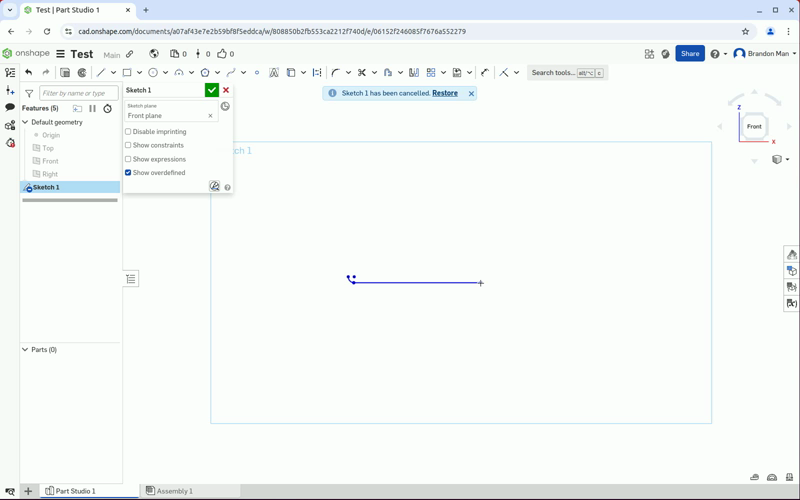
mouse_move(480, 282)
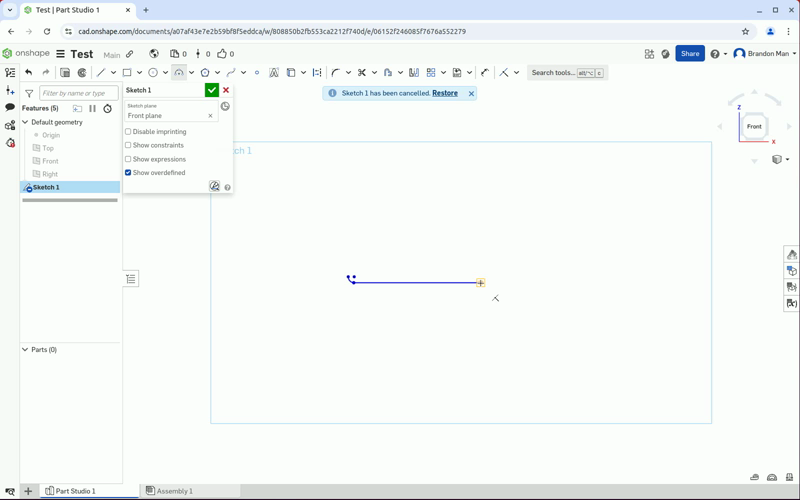
click(480, 282)
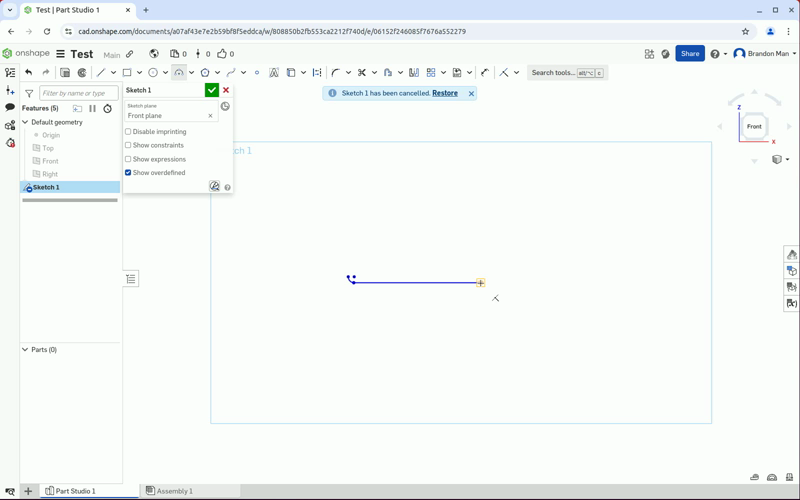
key_down(shift)
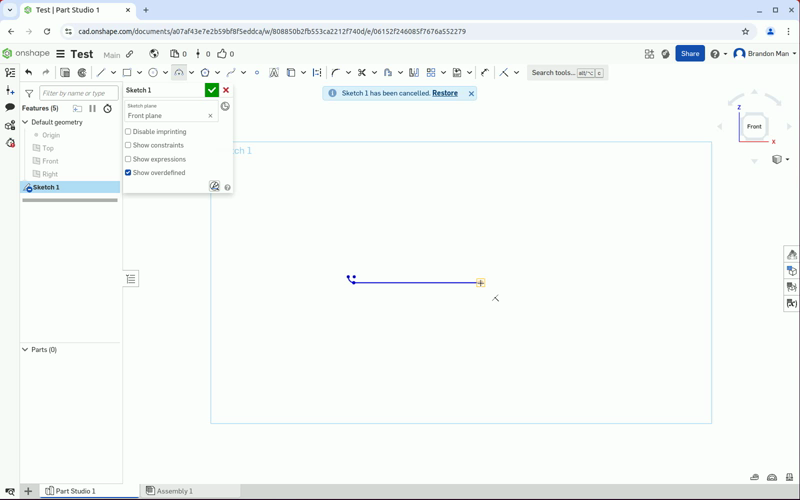
mouse_move(484, 277)
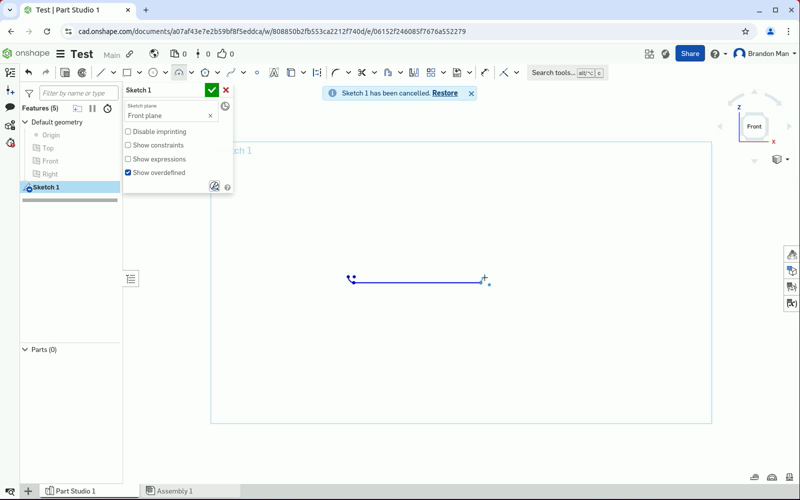
scroll(6)
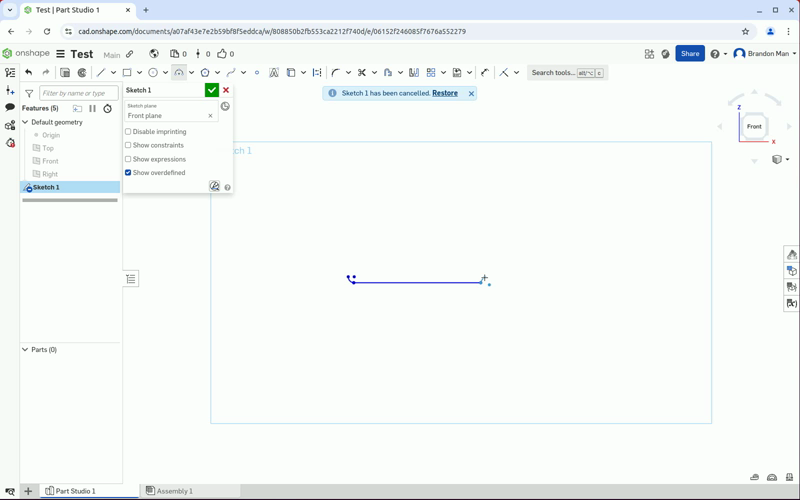
scroll(6)
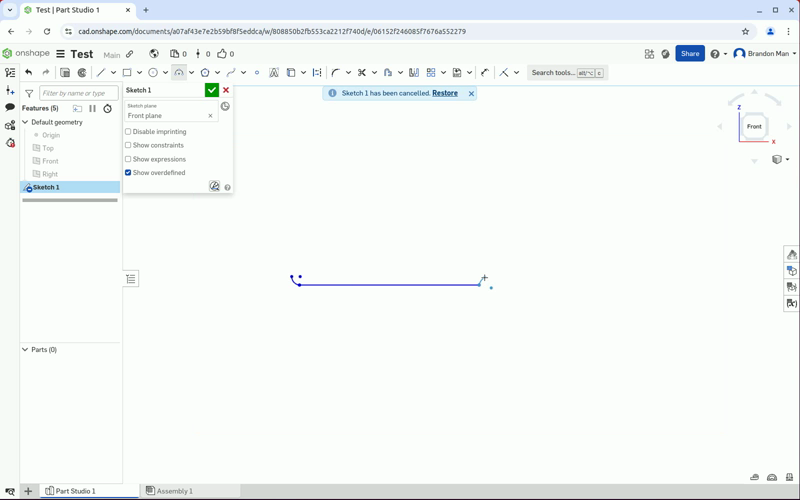
scroll(6)
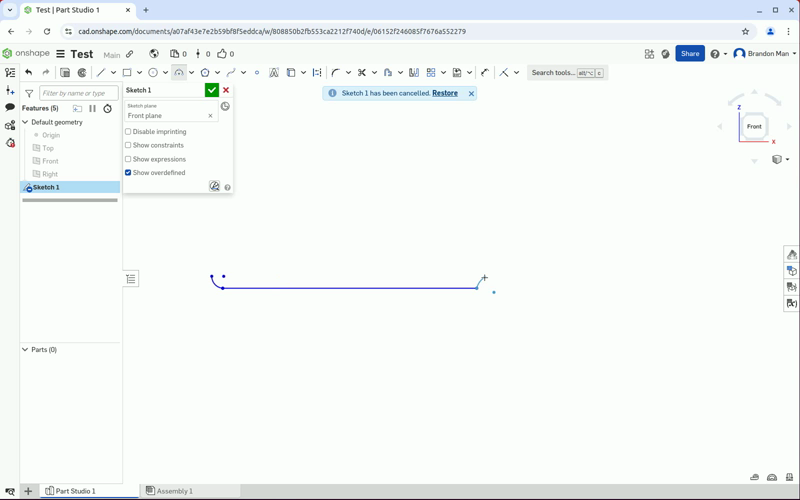
scroll(6)
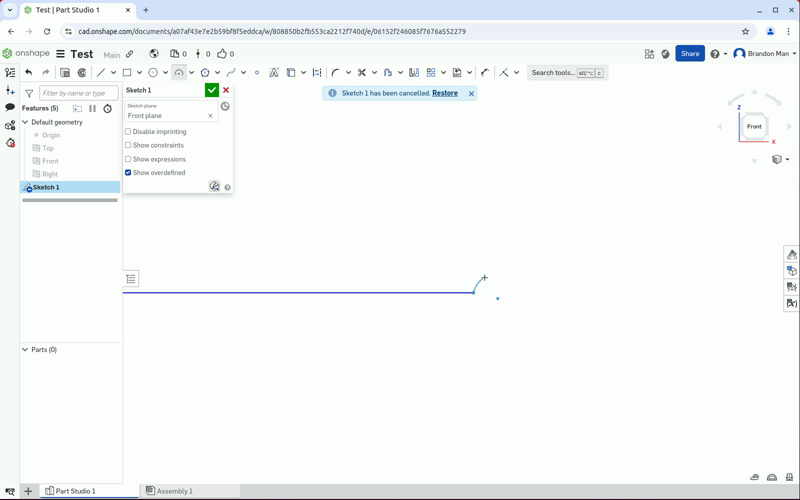
scroll(6)
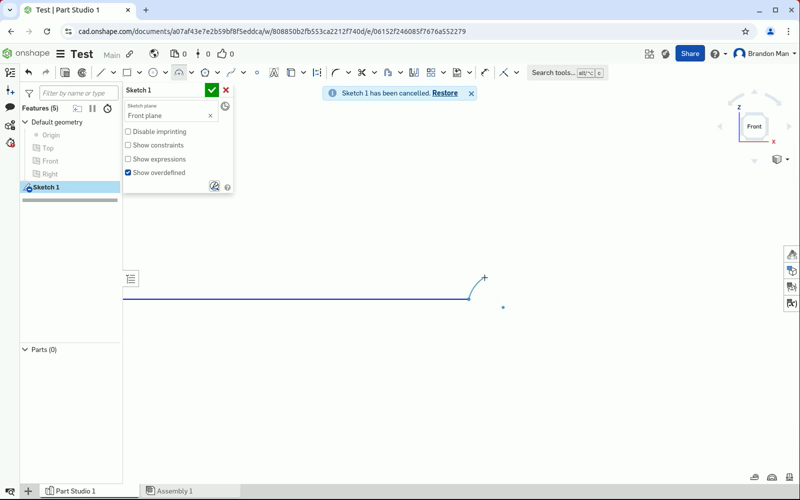
scroll(6)
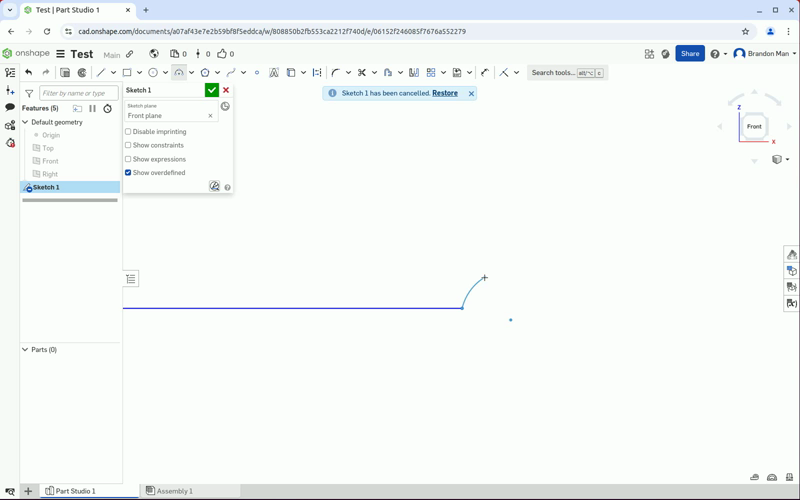
scroll(6)
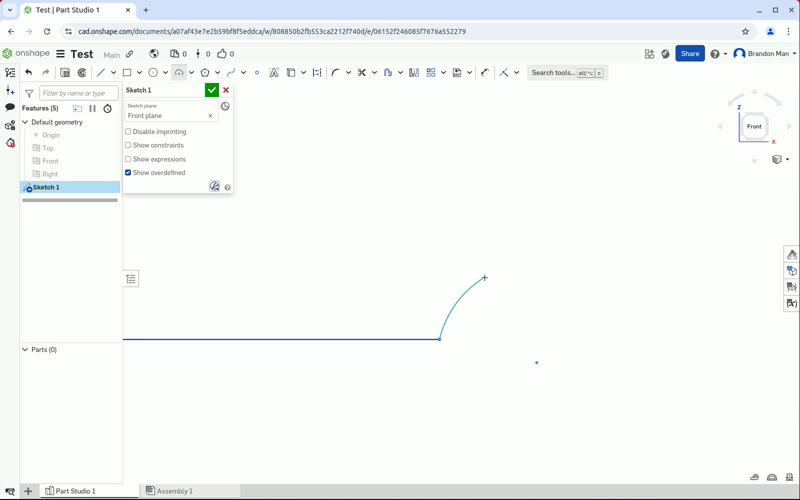
click(484, 277)
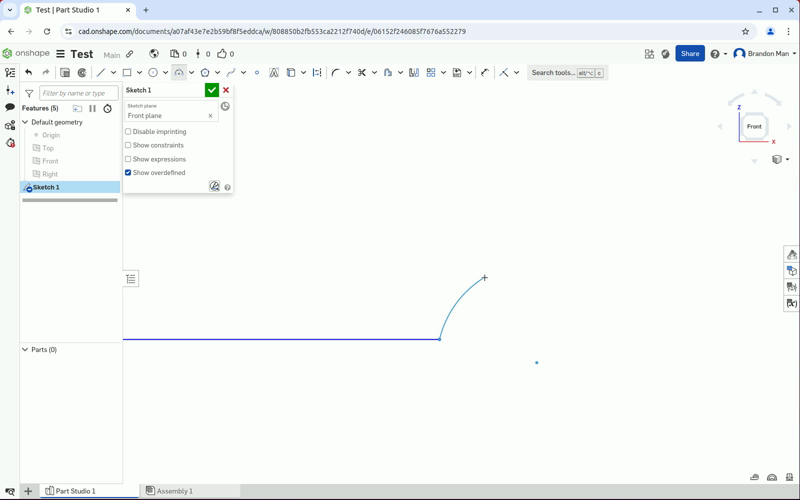
scroll(-6)
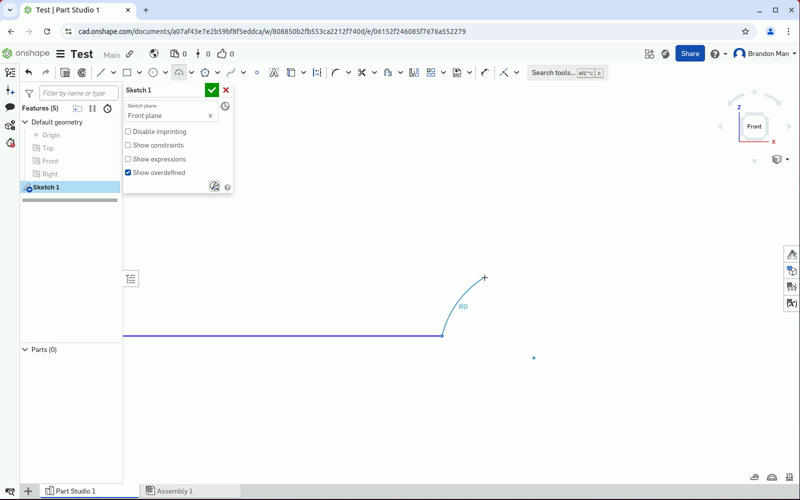
scroll(-6)
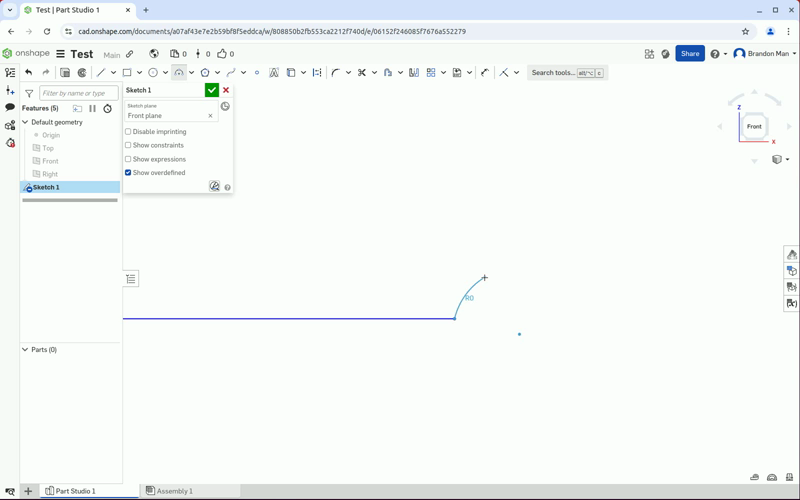
scroll(-6)
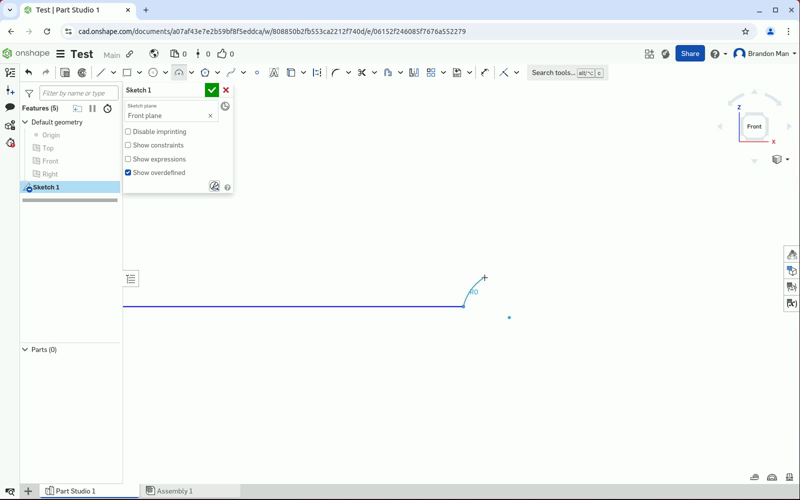
scroll(-6)
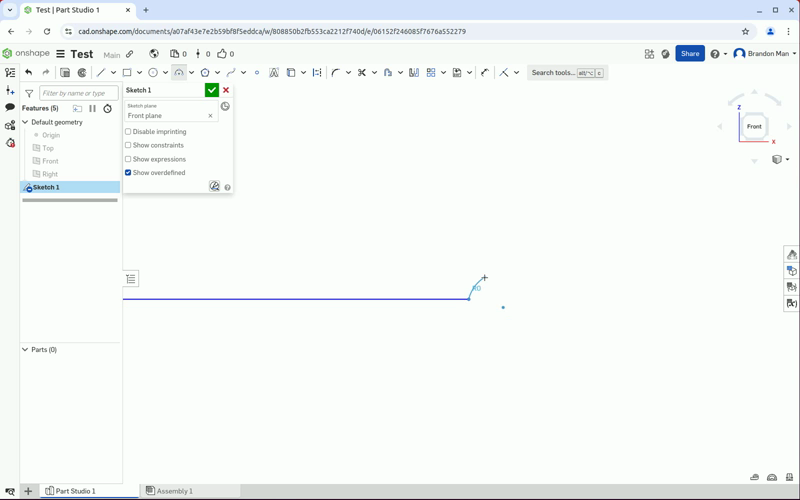
scroll(-6)
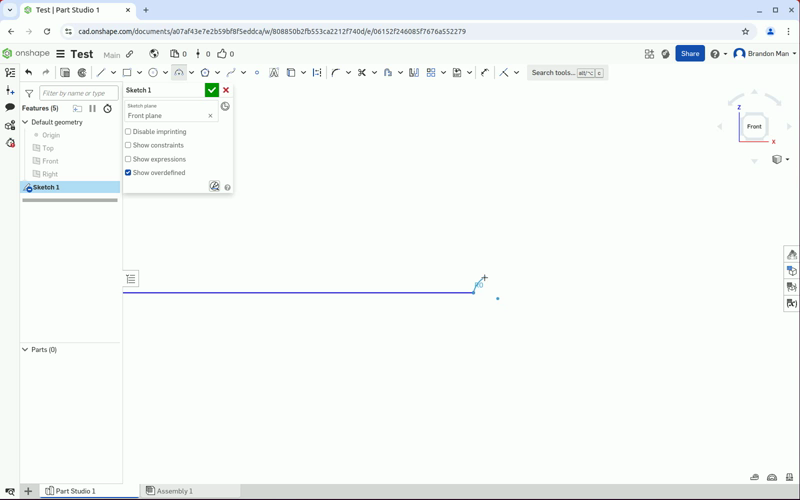
scroll(-6)
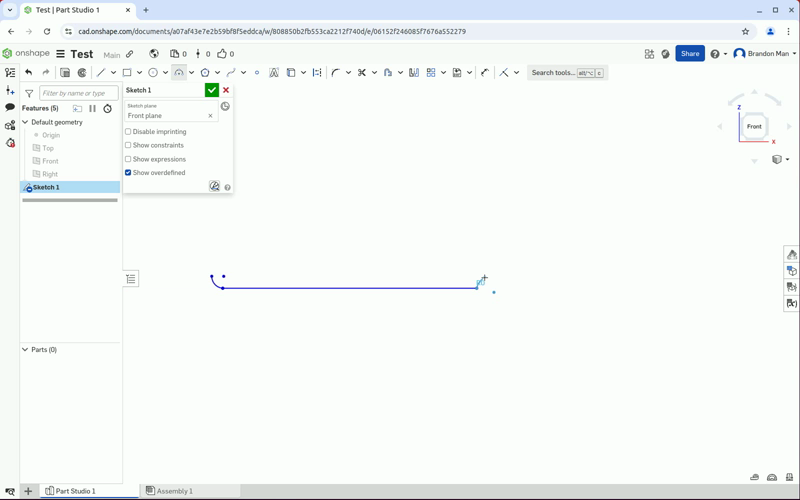
scroll(-6)
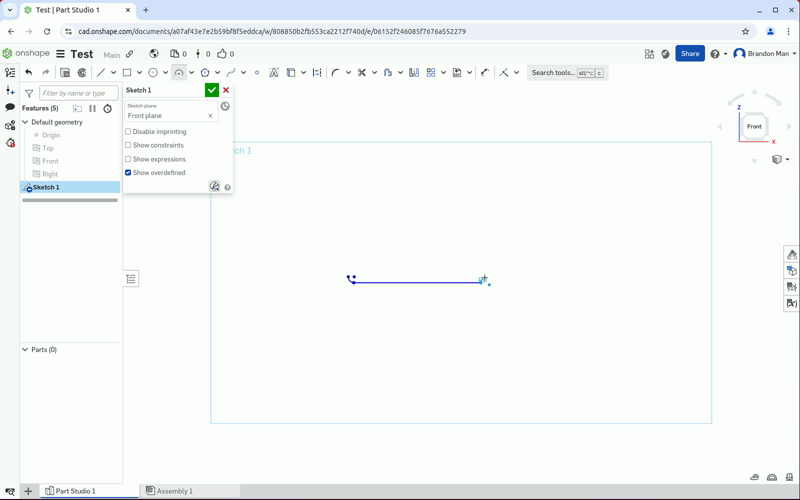
mouse_move(483, 280)
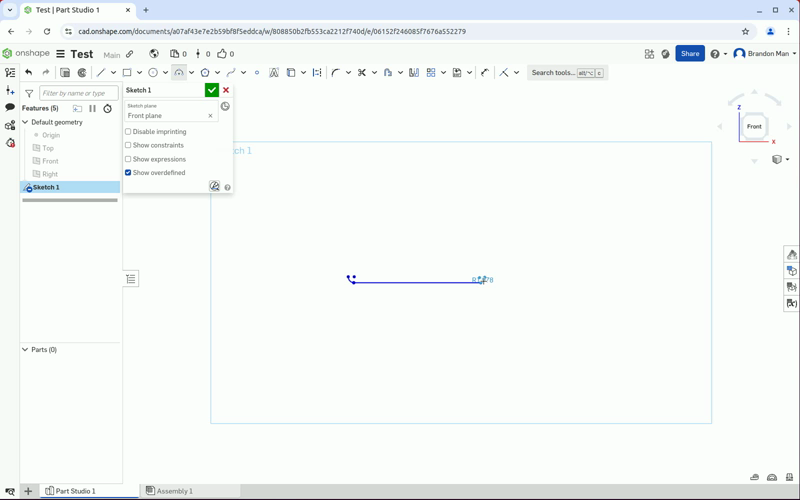
scroll(6)
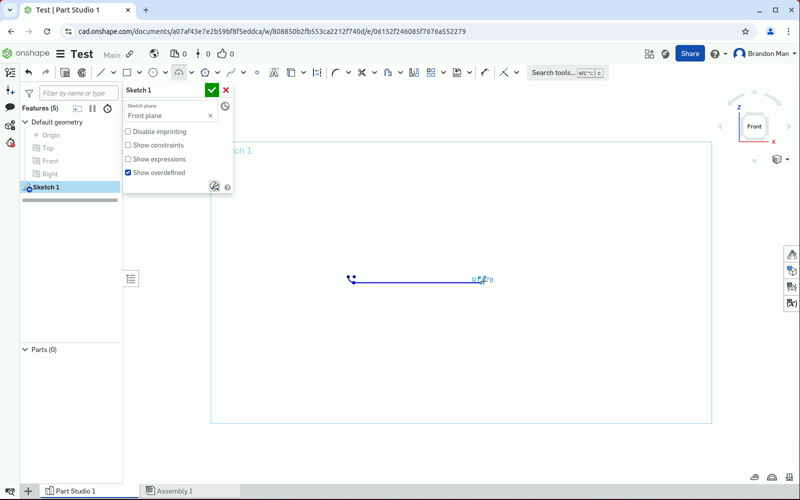
scroll(6)
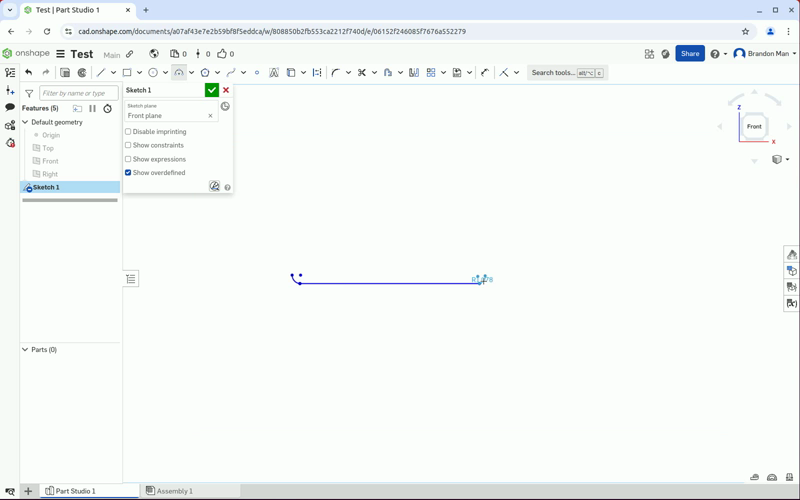
scroll(6)
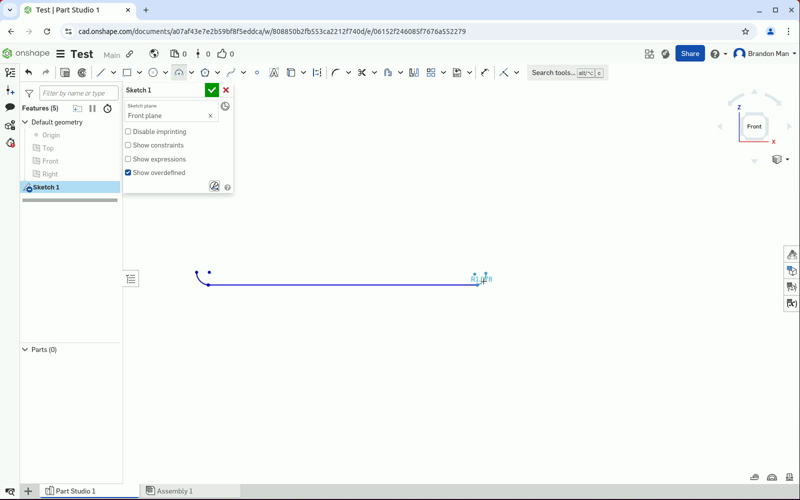
scroll(6)
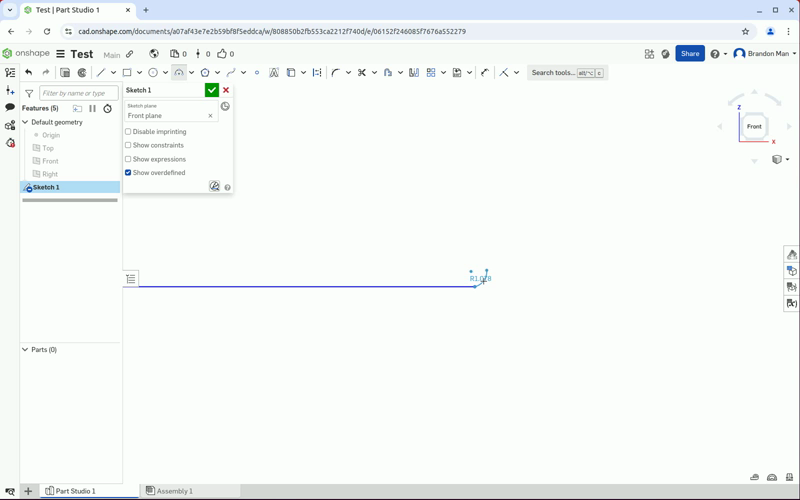
scroll(6)
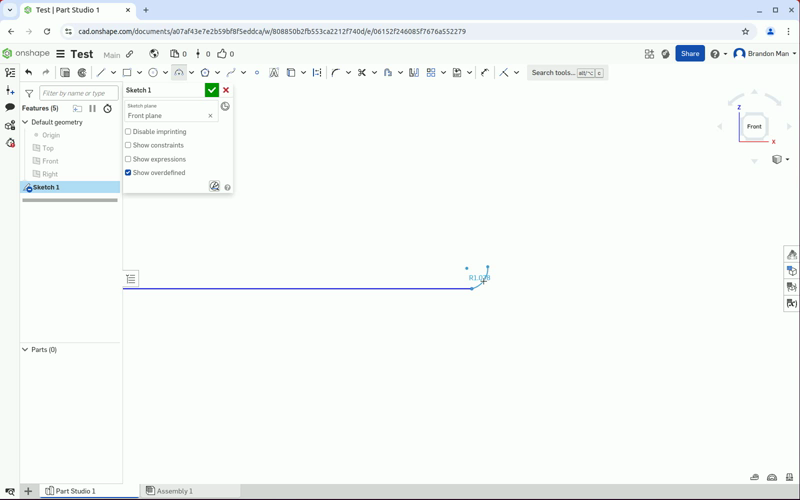
scroll(6)
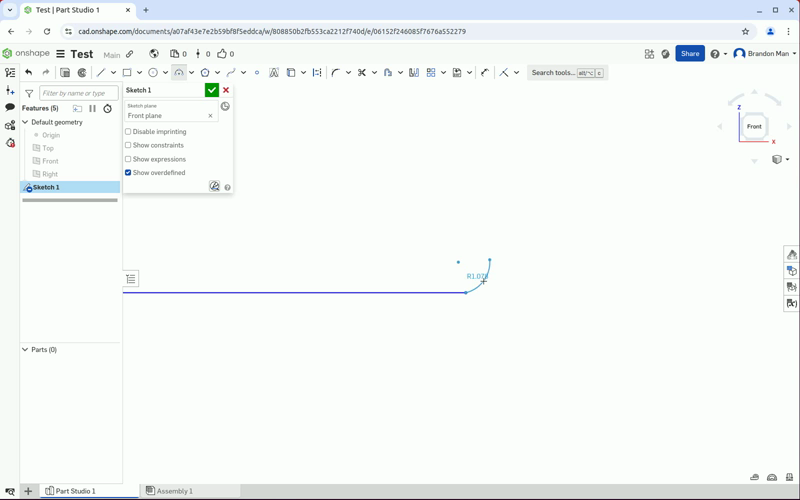
scroll(6)
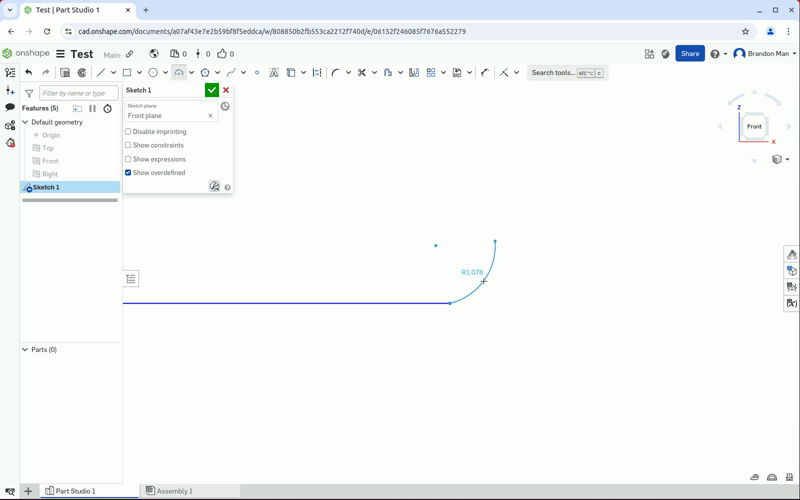
click(483, 280)
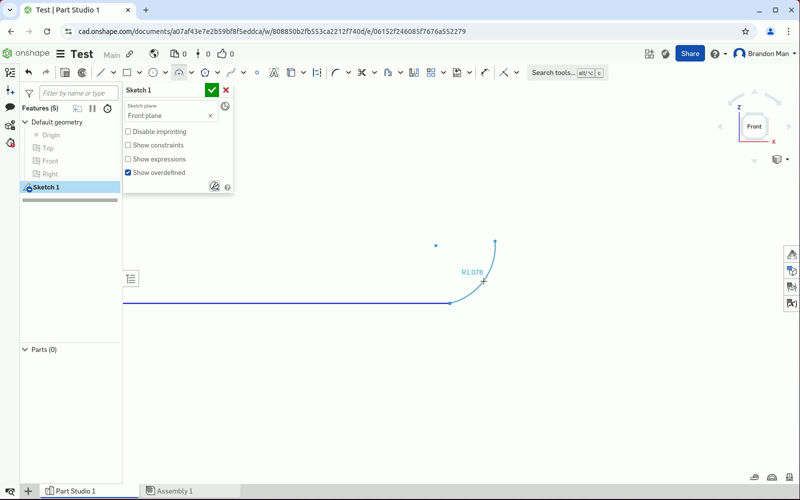
scroll(-6)
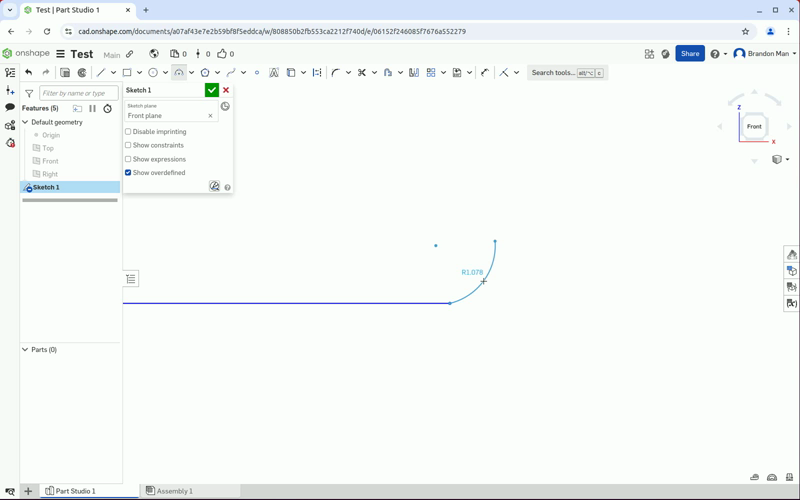
scroll(-6)
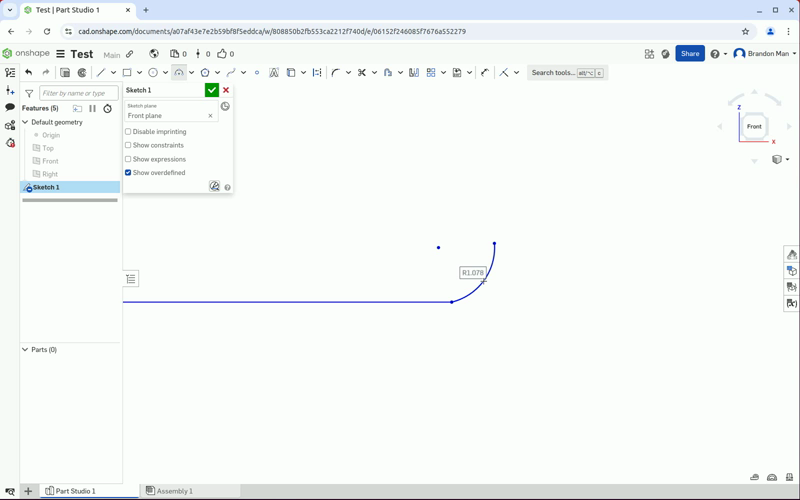
scroll(-6)
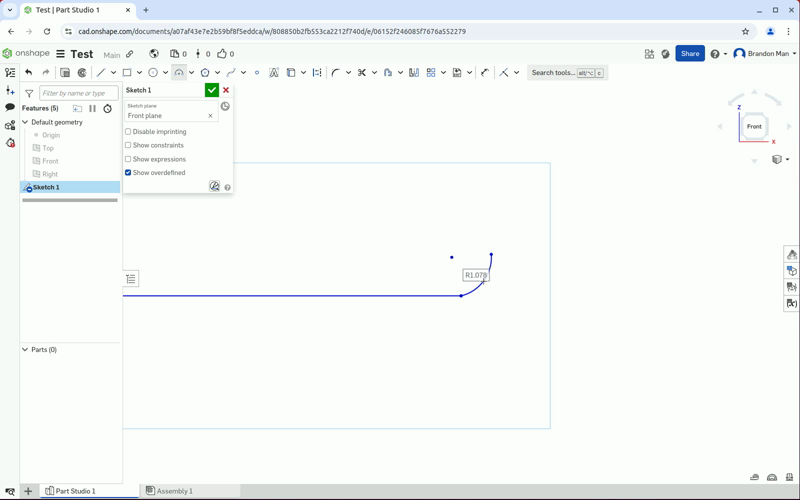
scroll(-6)
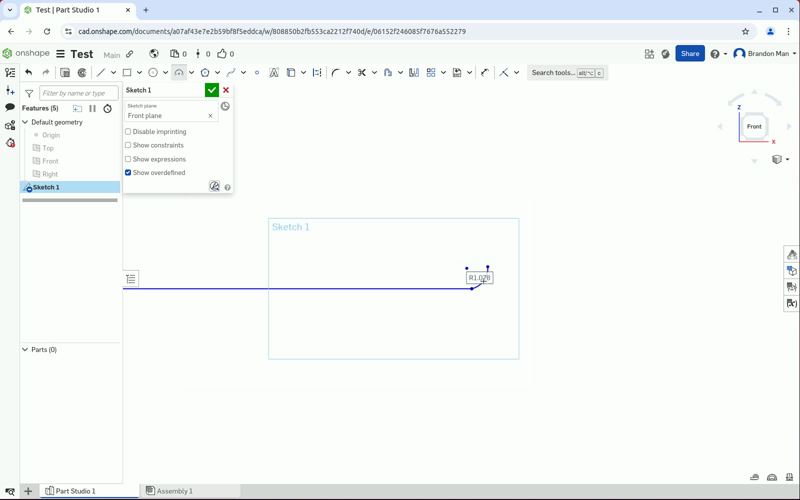
scroll(-6)
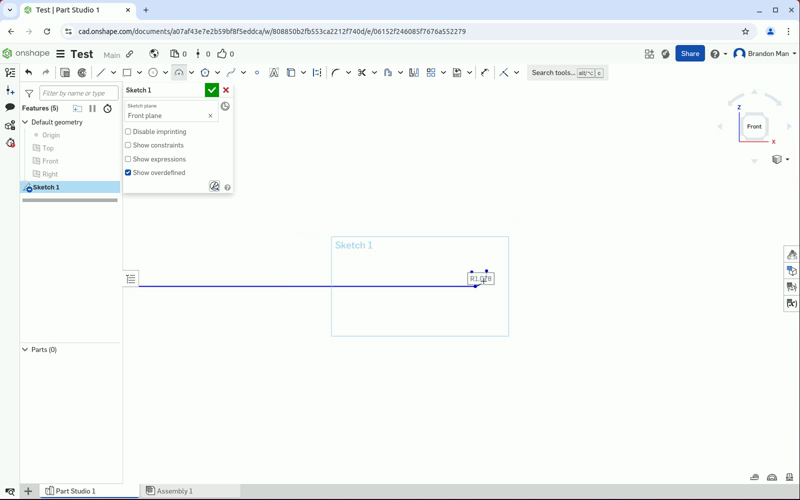
scroll(-6)
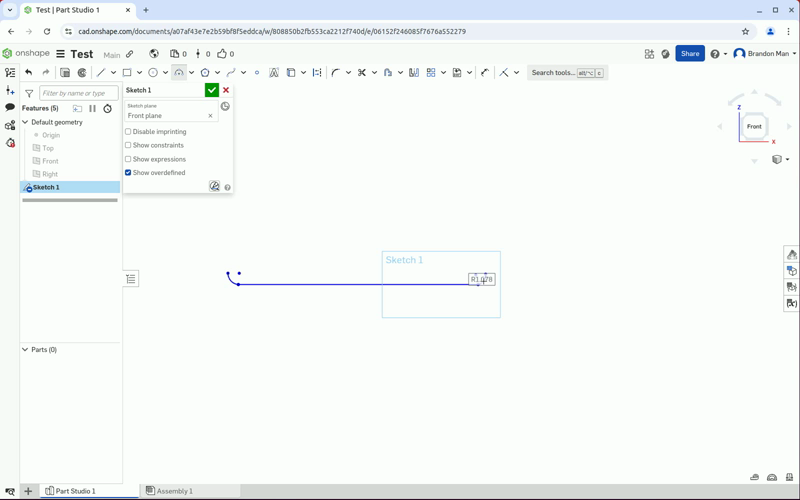
scroll(-6)
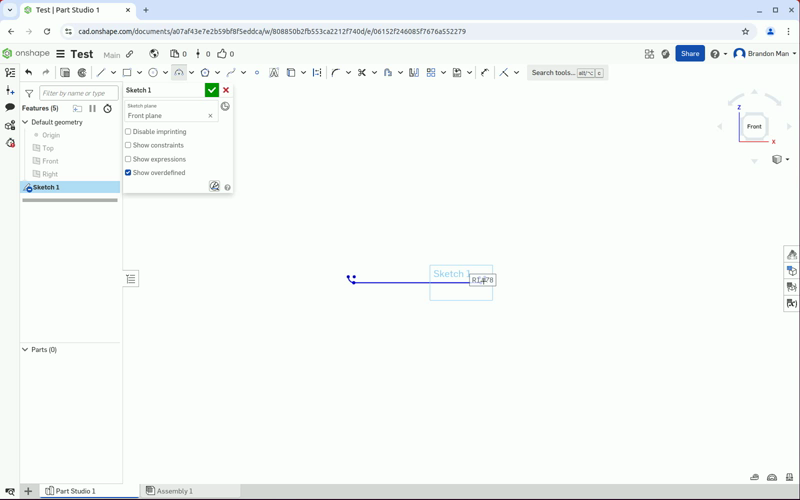
key_up(shift)
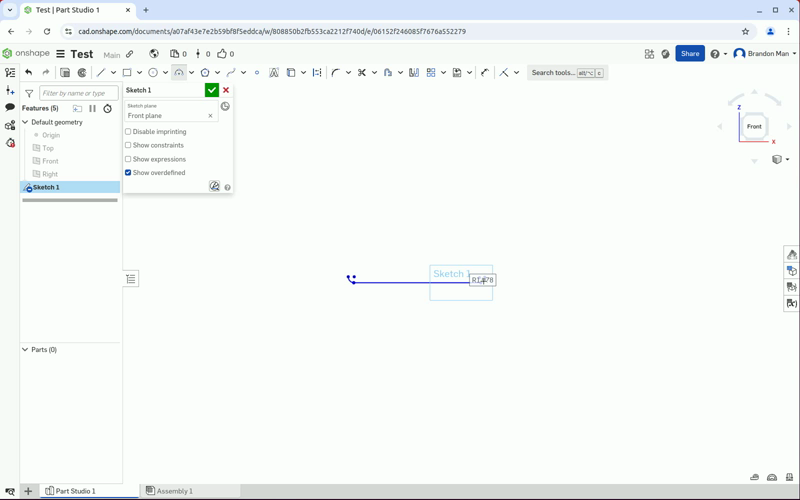
key(esc)
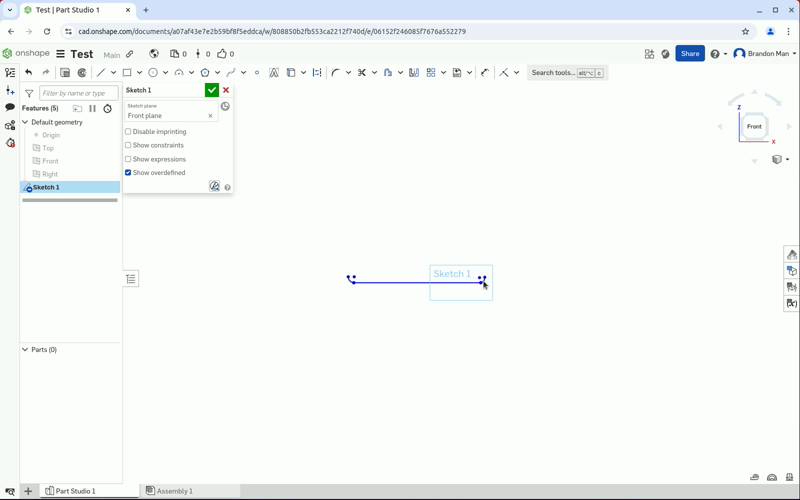
key(l)
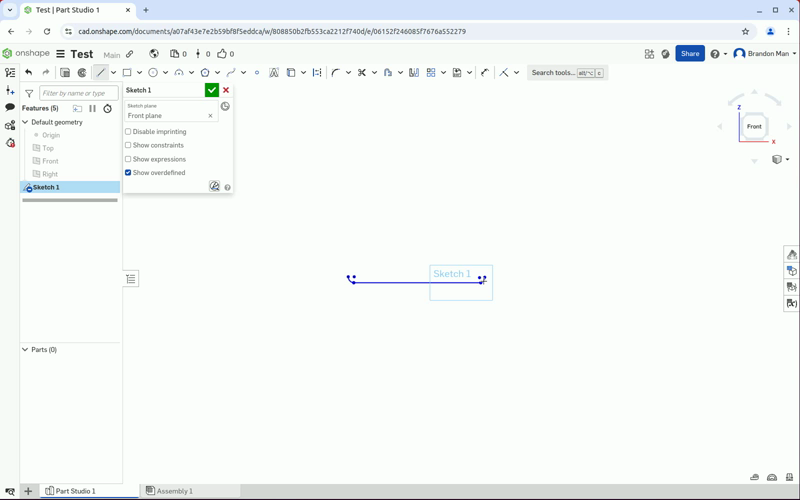
mouse_move(484, 277)
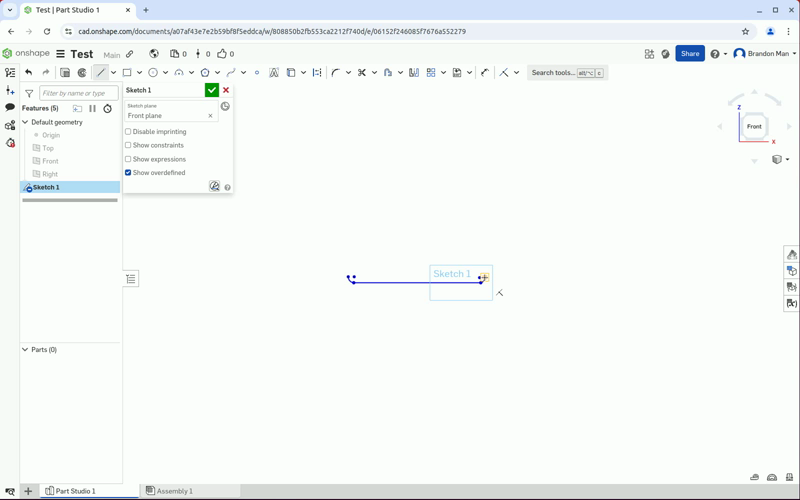
scroll(6)
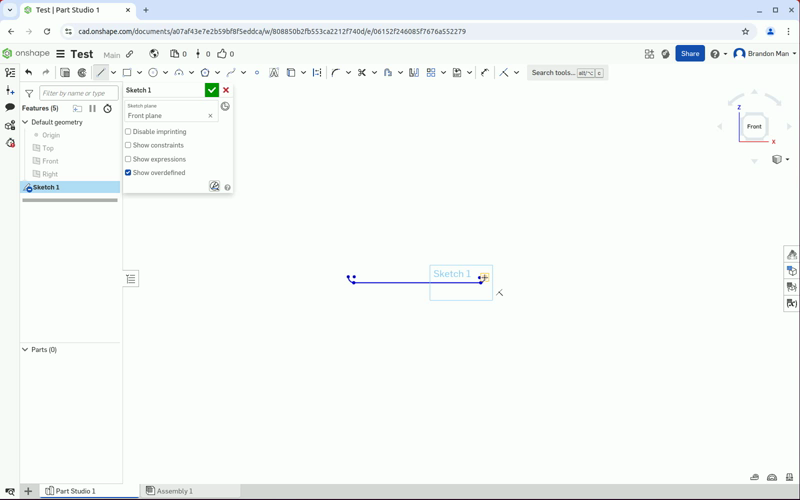
scroll(6)
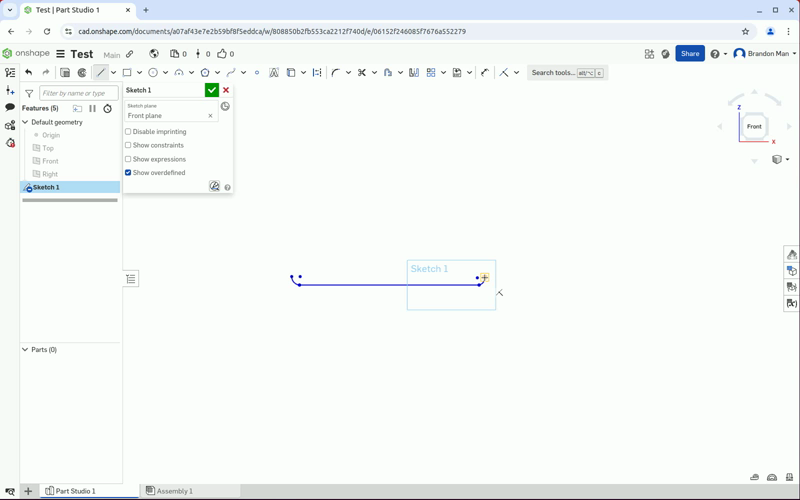
scroll(6)
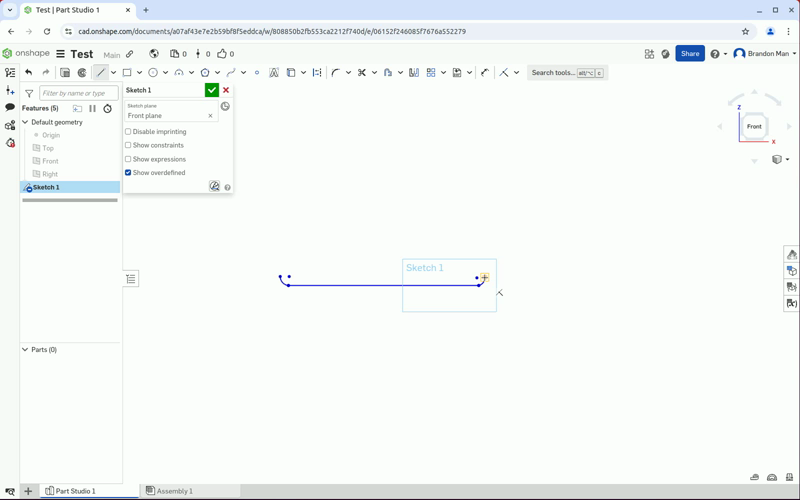
scroll(6)
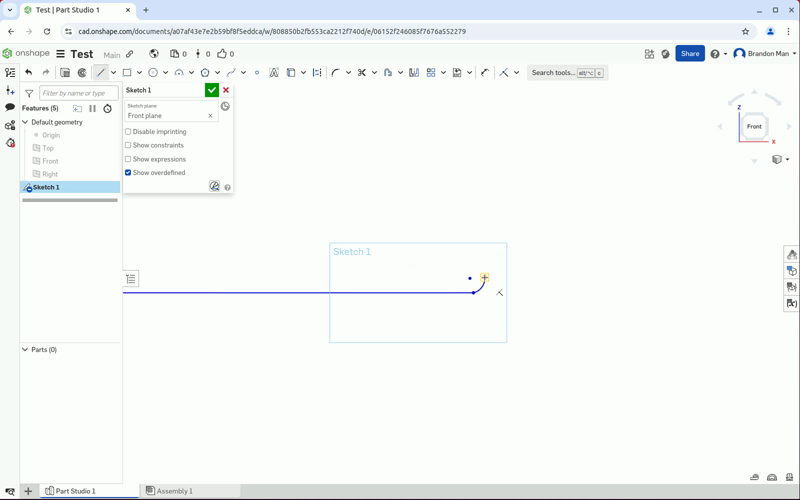
scroll(6)
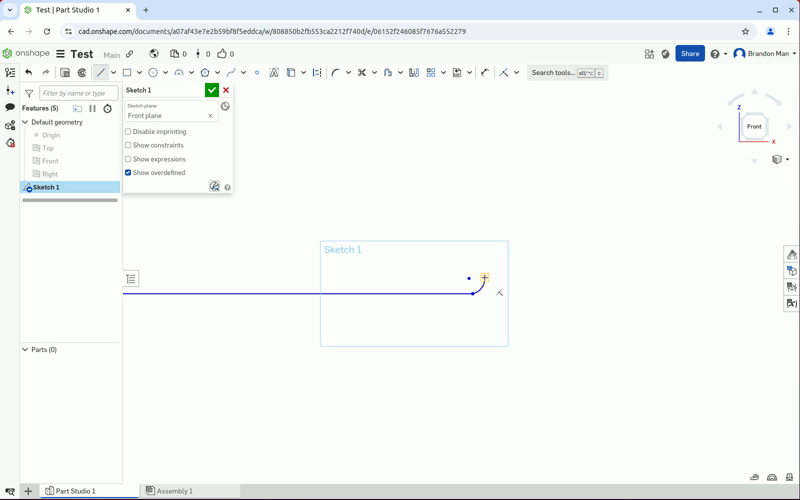
scroll(6)
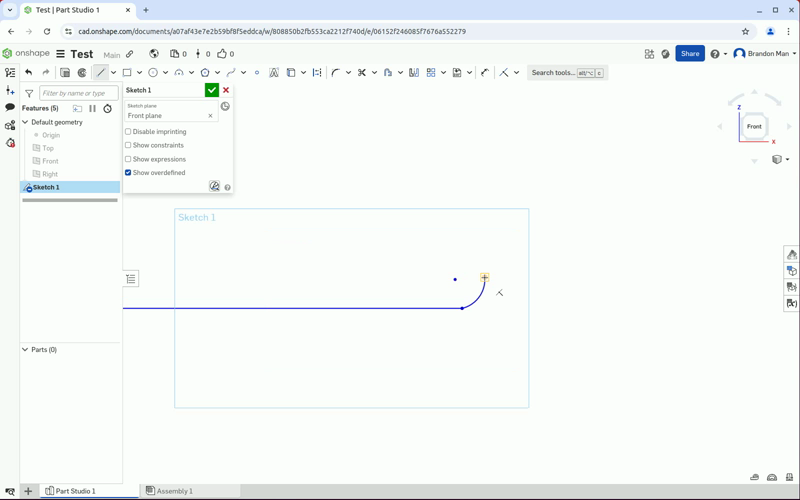
scroll(6)
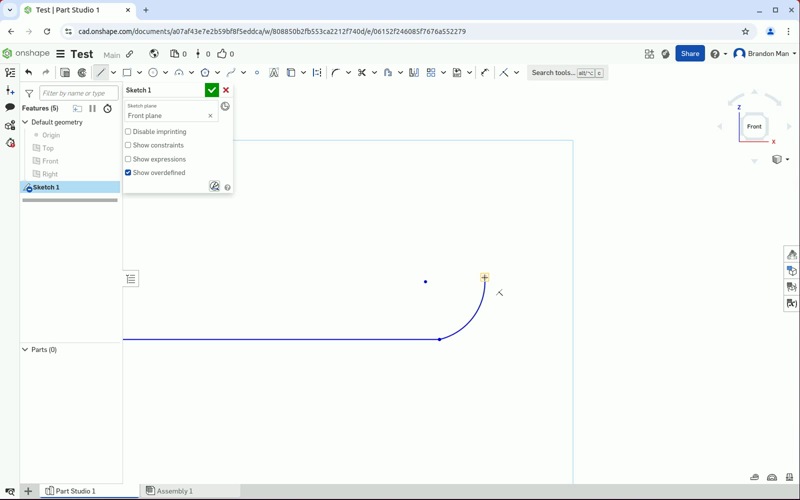
click(484, 277)
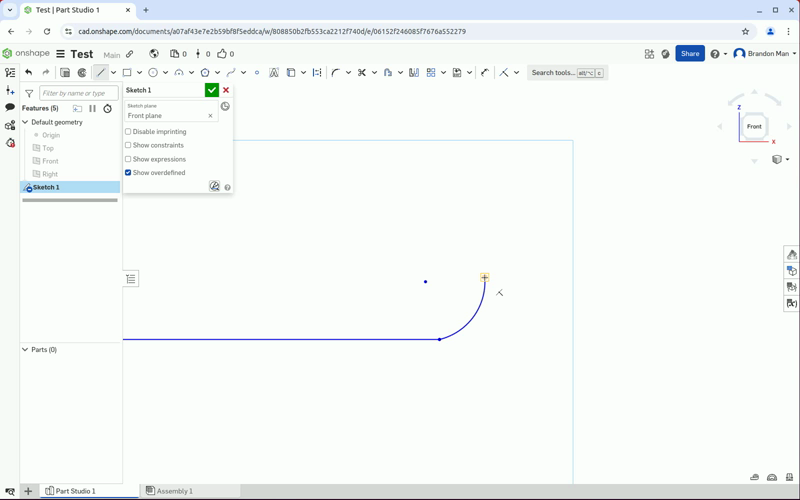
scroll(-6)
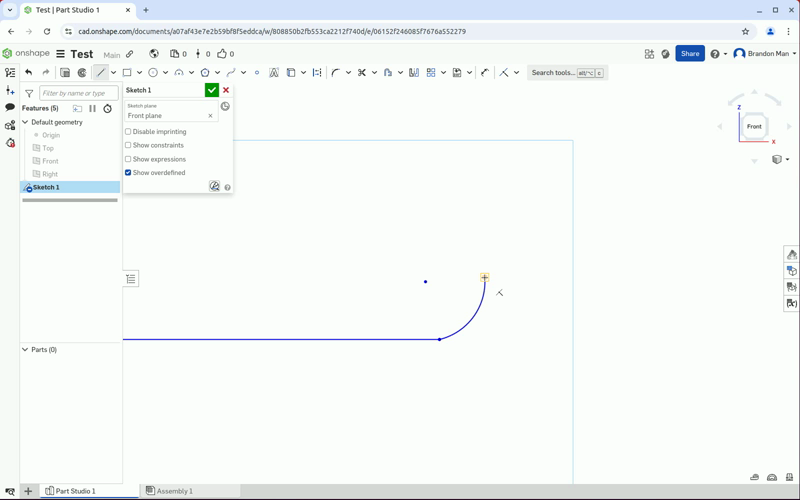
scroll(-6)
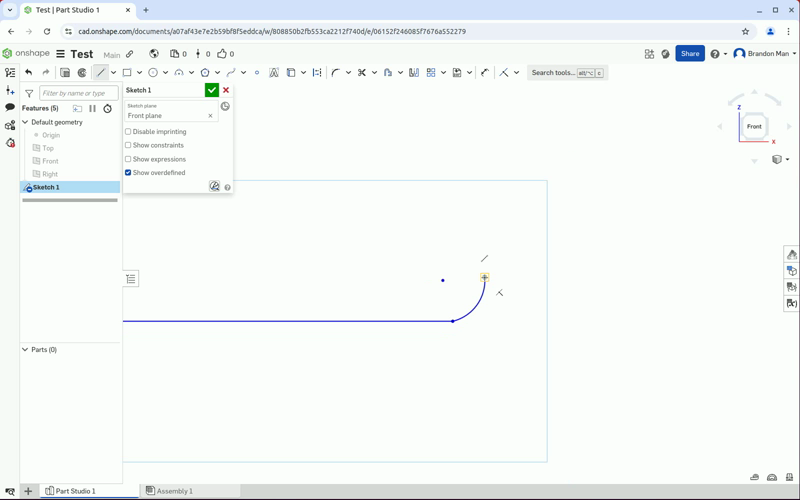
scroll(-6)
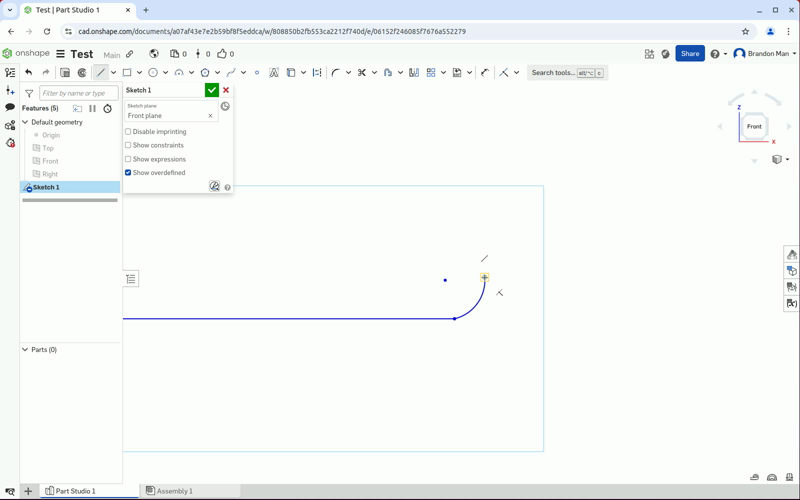
scroll(-6)
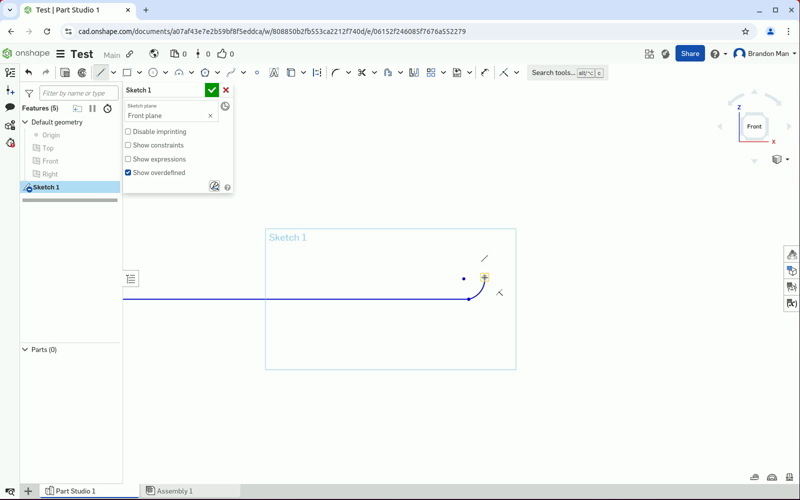
scroll(-6)
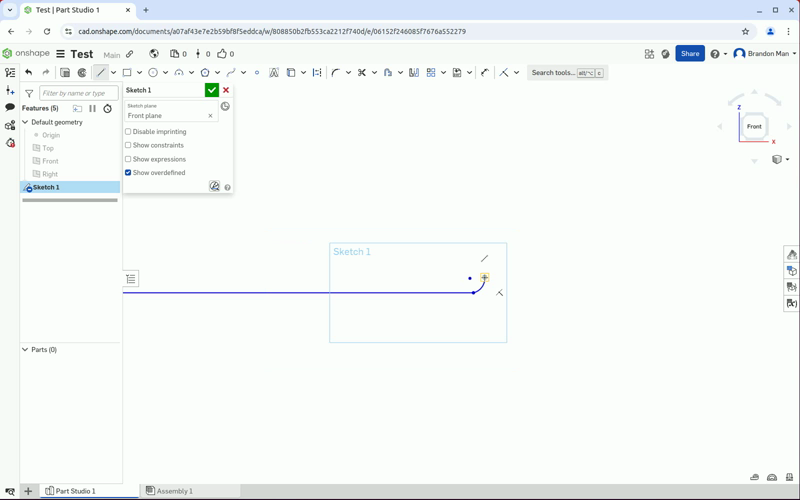
scroll(-6)
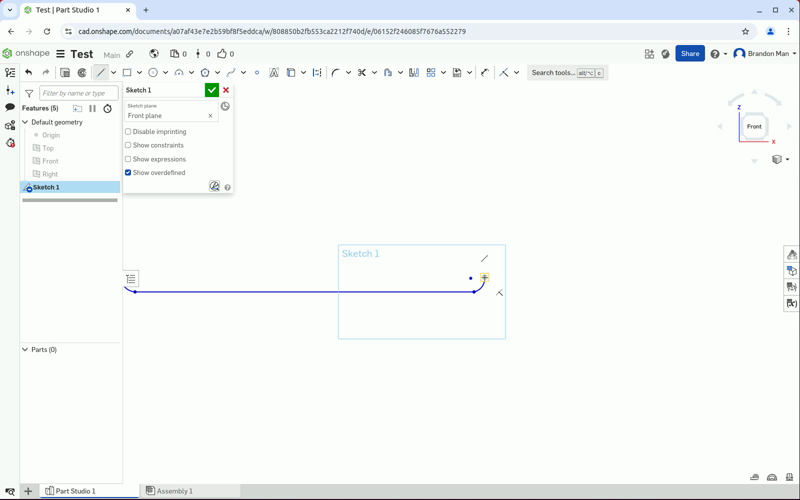
scroll(-6)
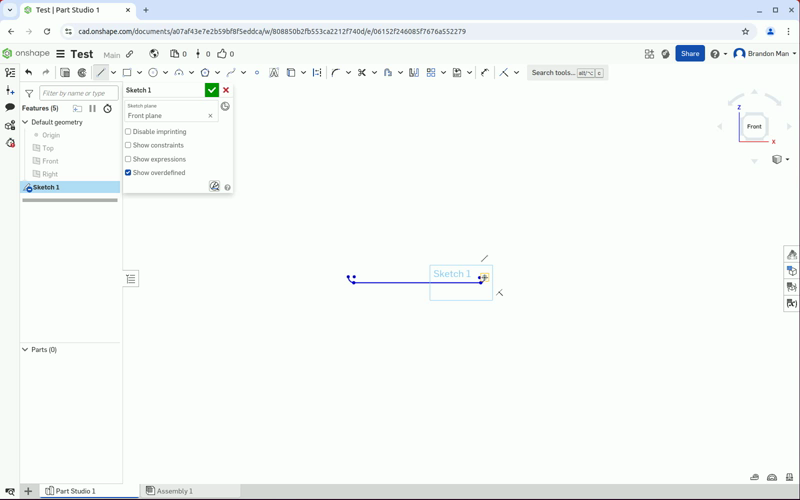
key_down(shift)
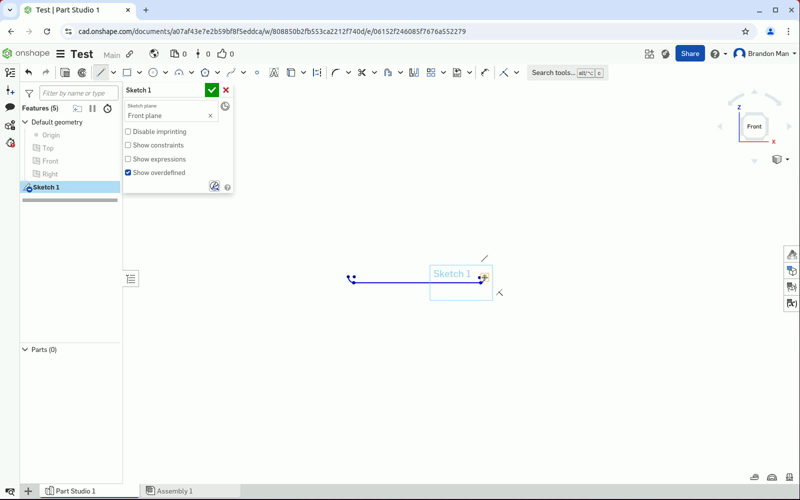
mouse_move(514, 277)
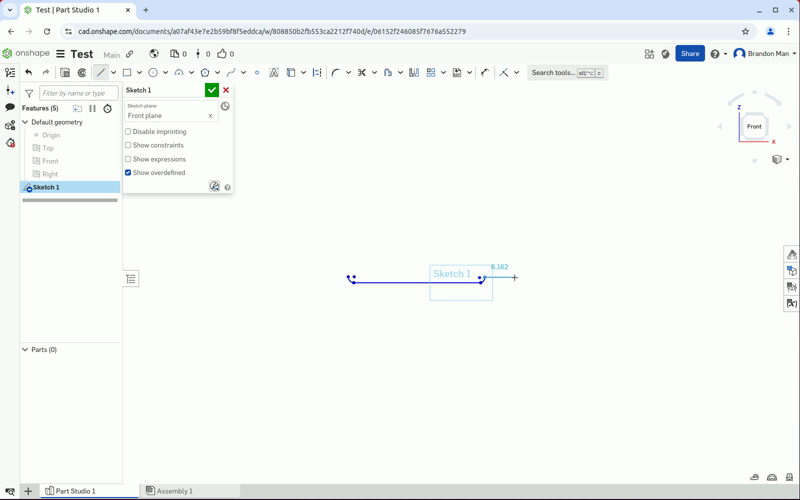
mouse_move(477, 255)
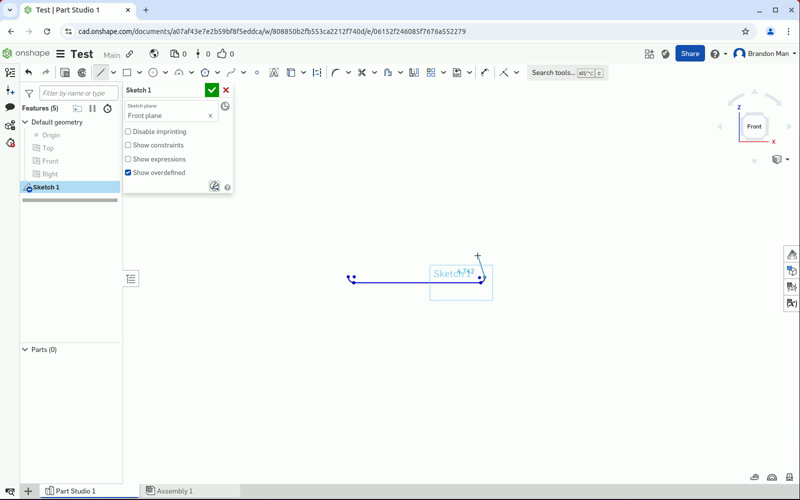
click(477, 255)
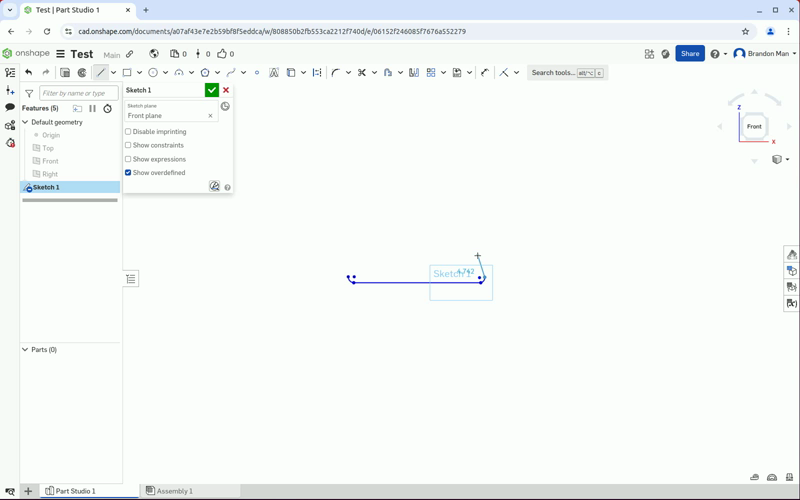
key_up(shift)
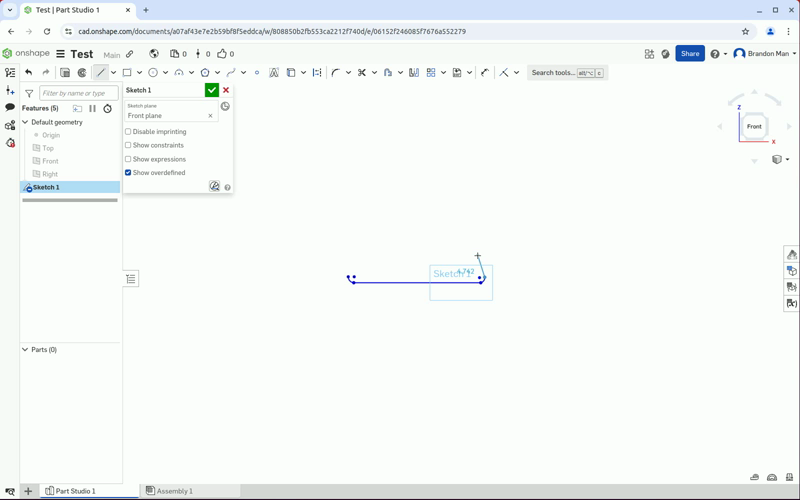
key_down(shift)
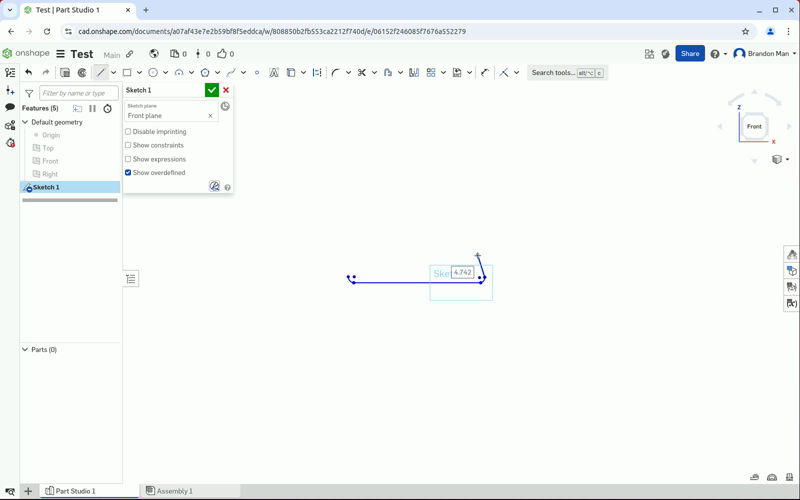
mouse_move(507, 255)
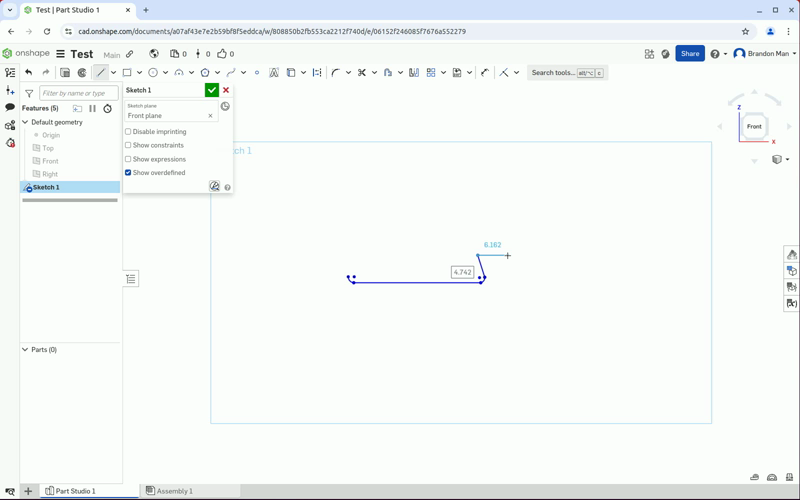
mouse_move(486, 234)
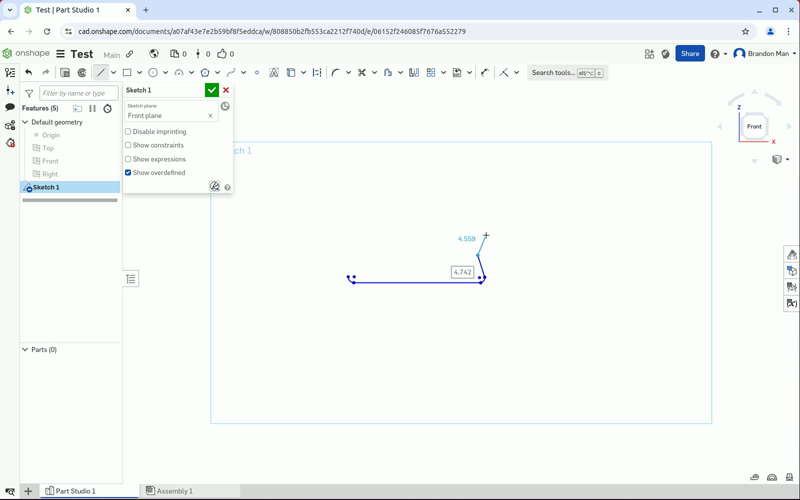
click(486, 234)
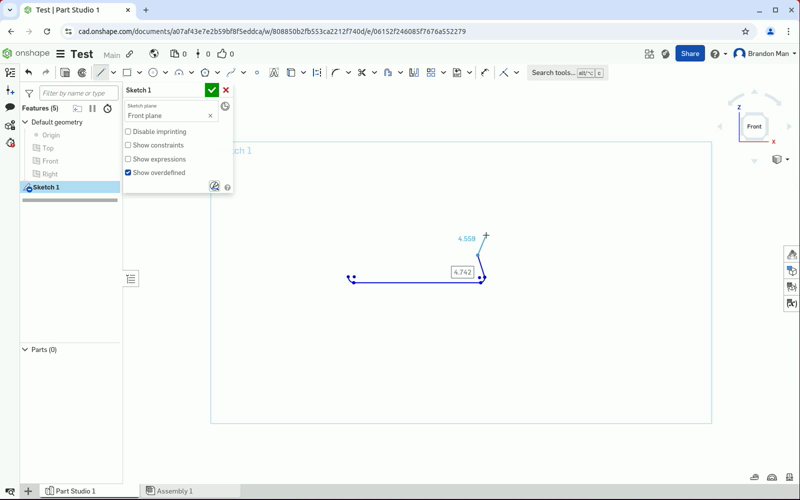
key_up(shift)
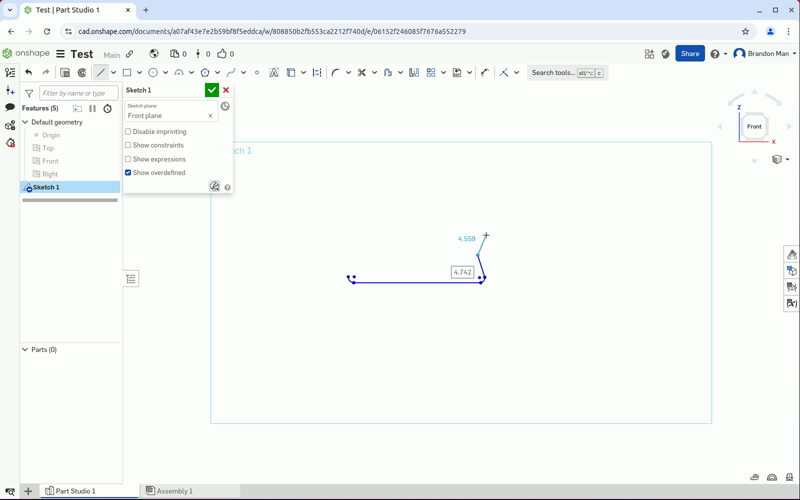
key(esc)
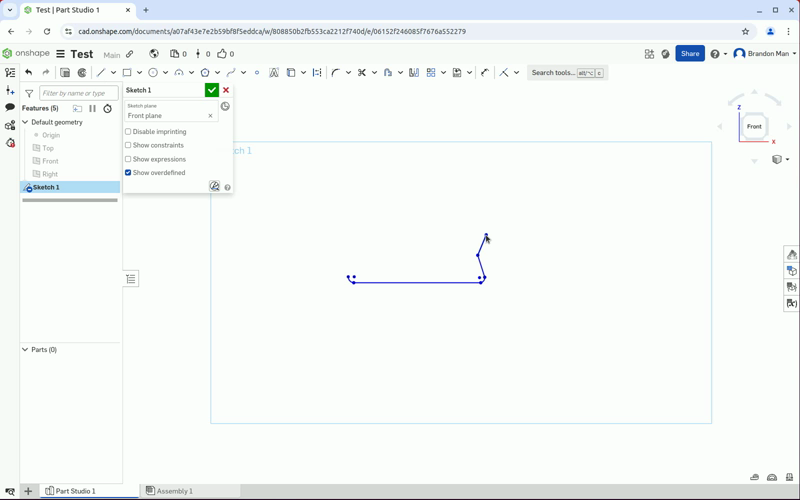
key(a)
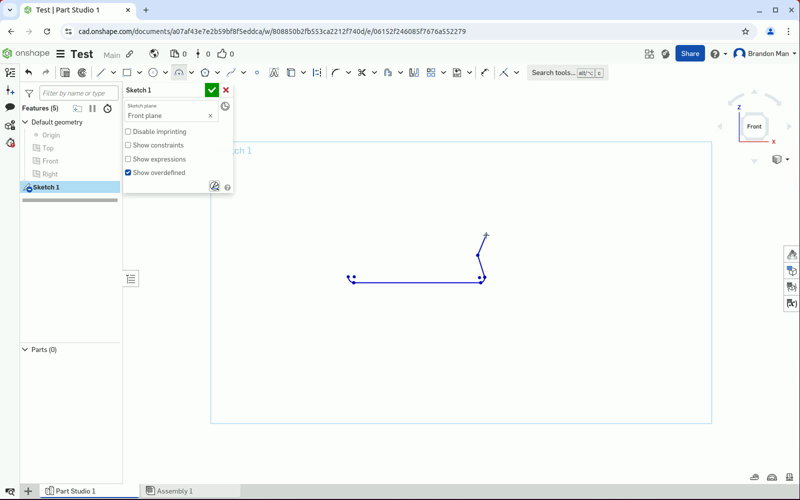
mouse_move(486, 234)
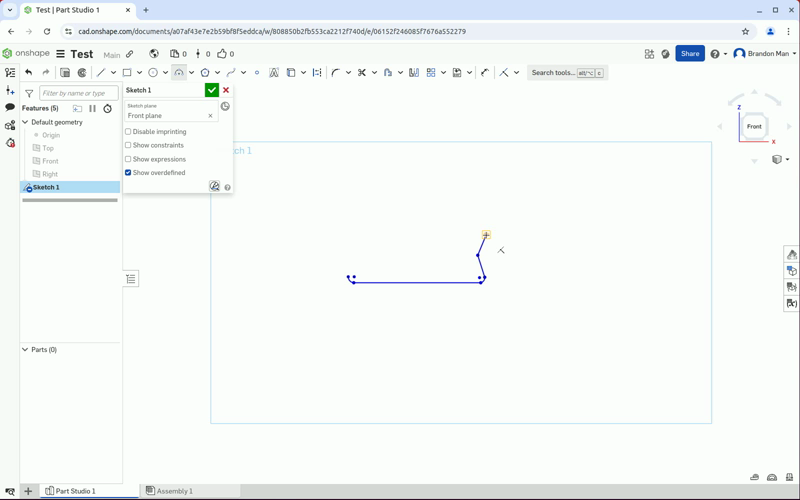
click(486, 234)
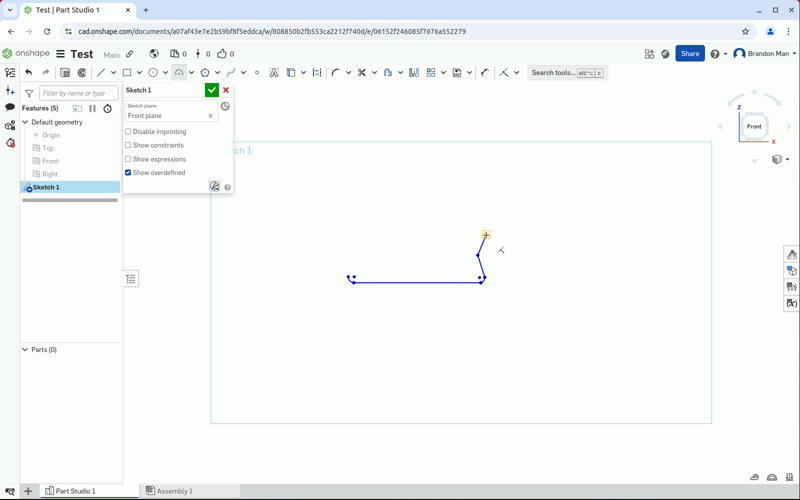
key_down(shift)
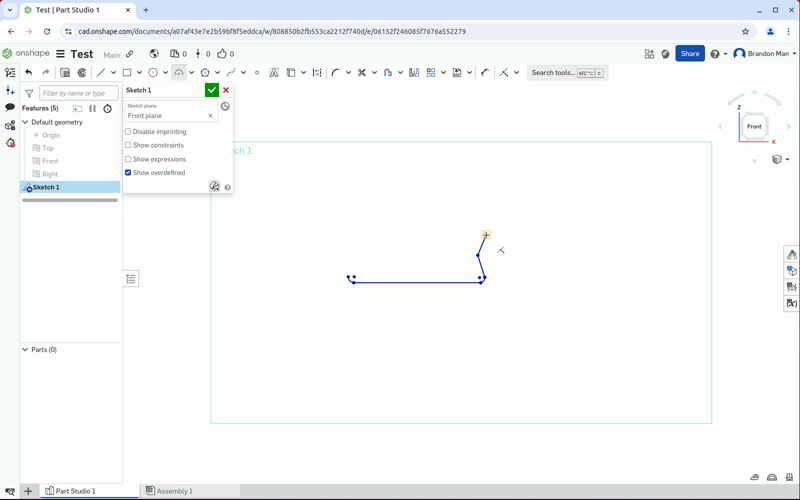
mouse_move(480, 229)
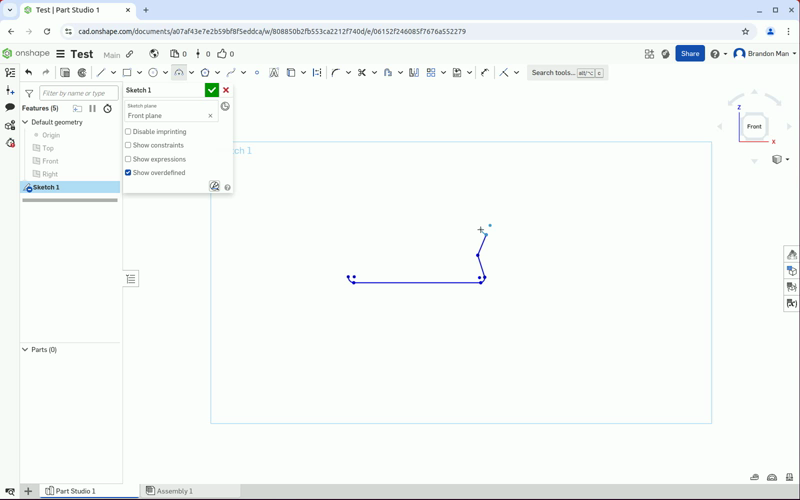
click(480, 229)
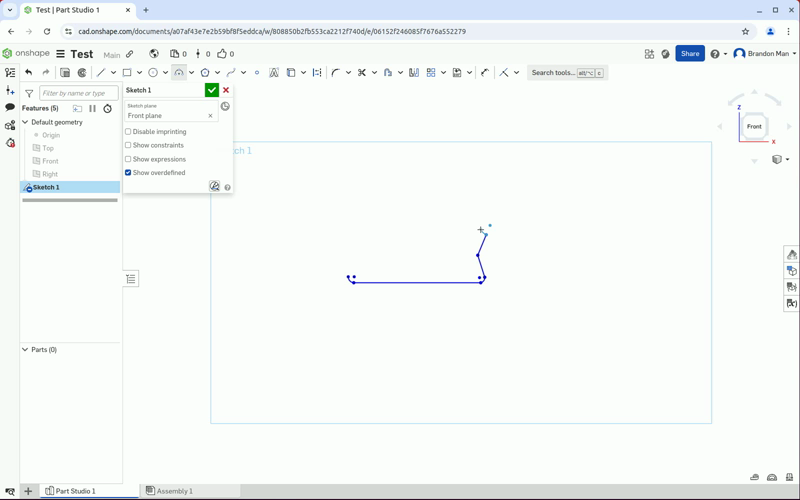
mouse_move(484, 230)
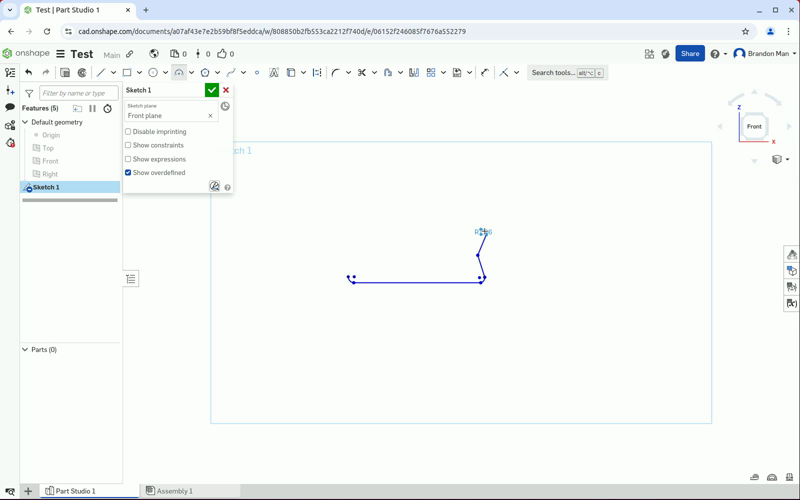
click(484, 230)
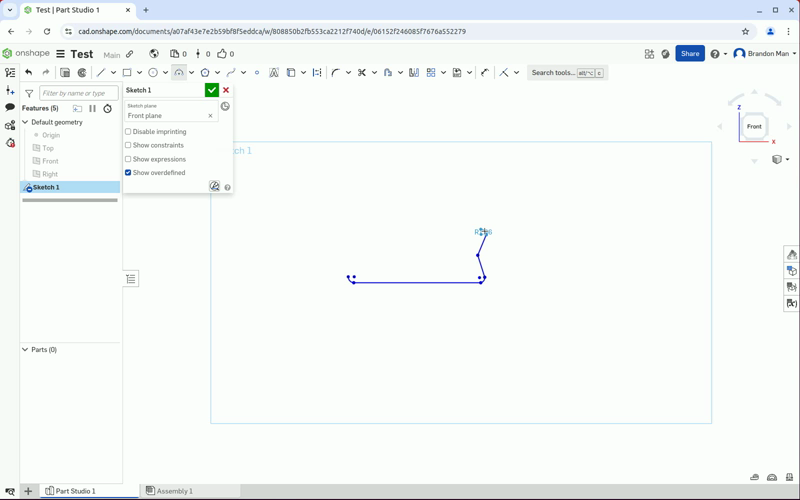
key_up(shift)
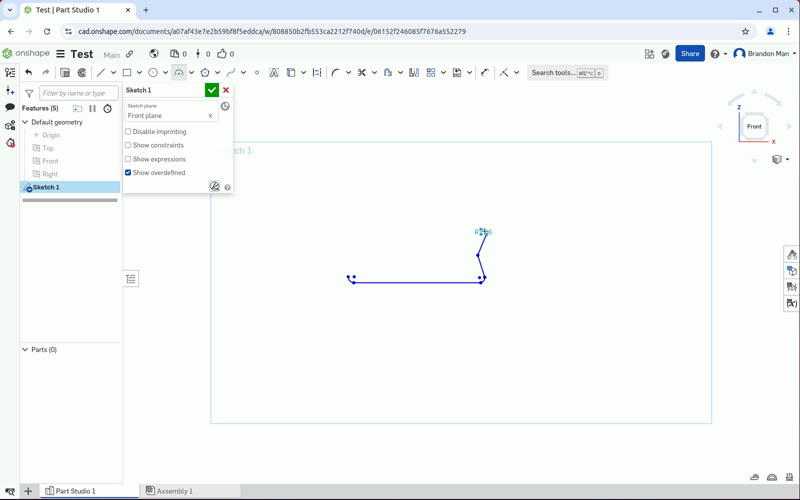
key(esc)
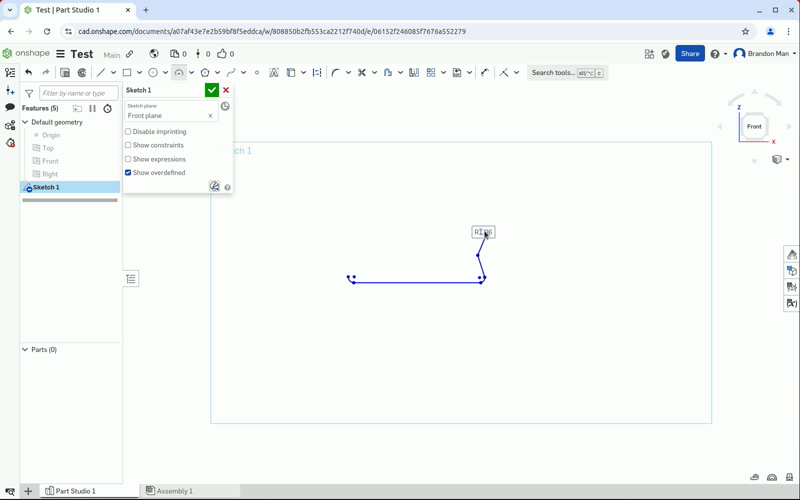
key(l)
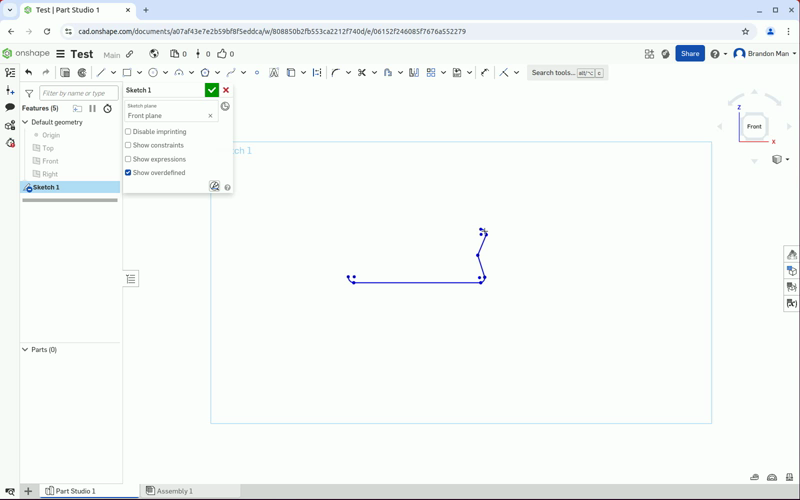
mouse_move(480, 229)
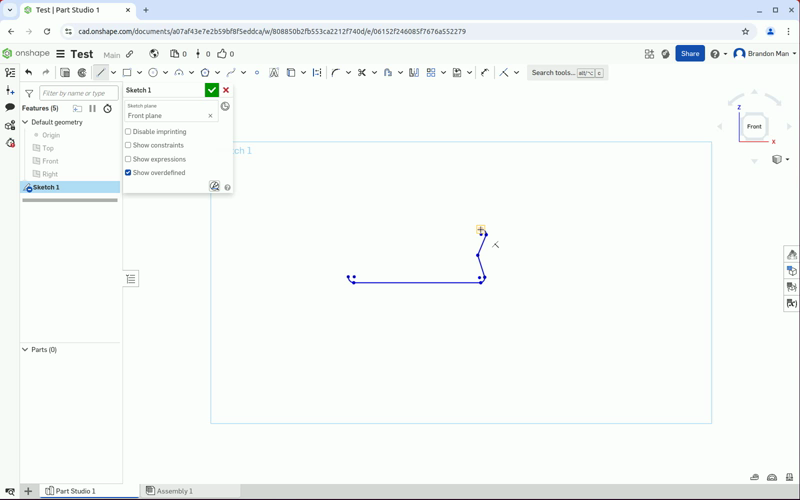
scroll(6)
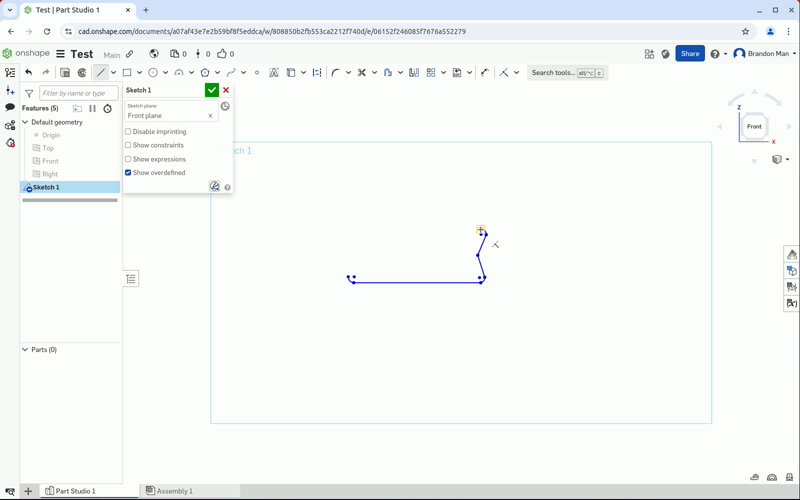
scroll(6)
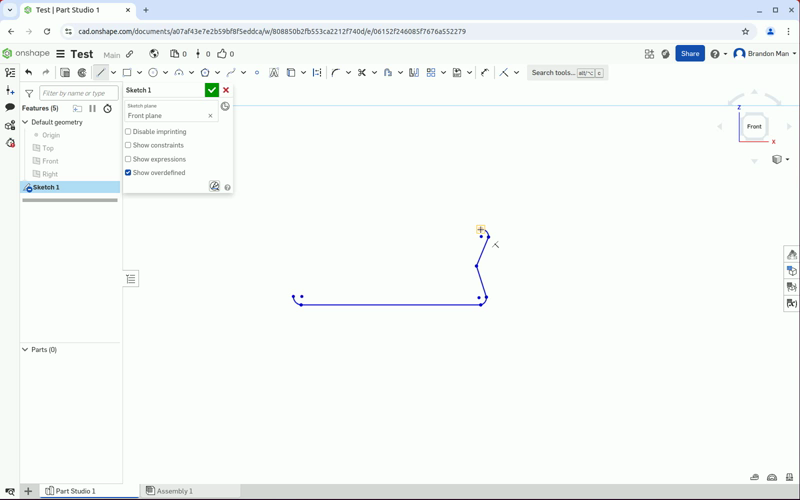
scroll(6)
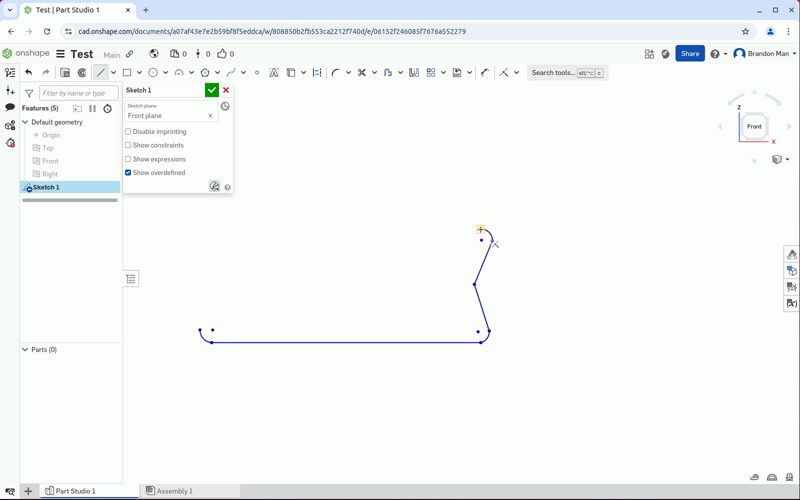
scroll(6)
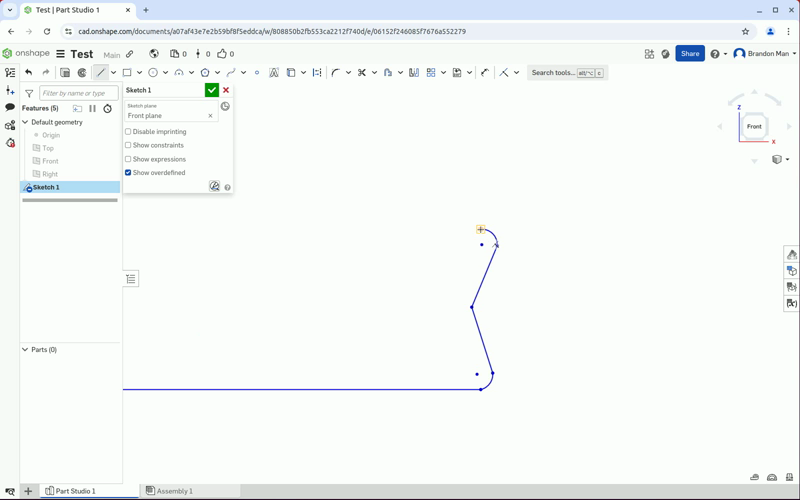
scroll(6)
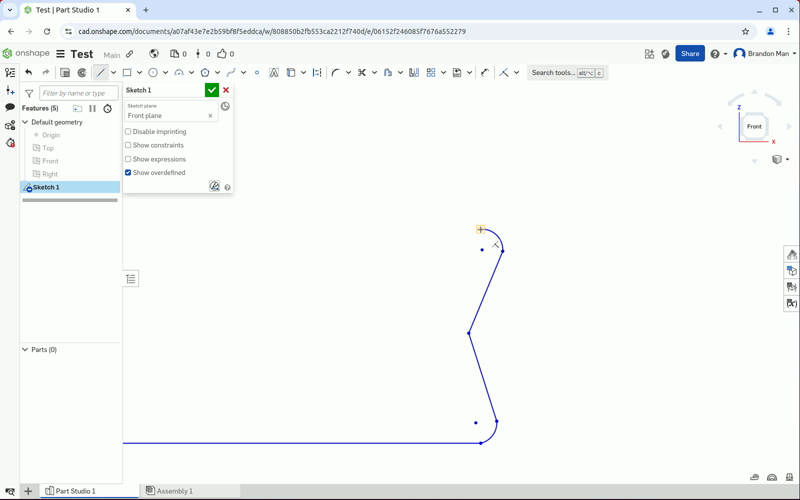
scroll(6)
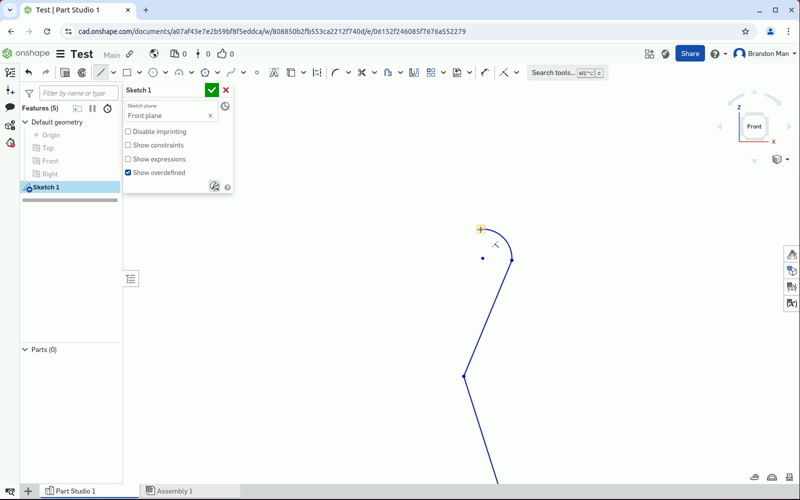
scroll(6)
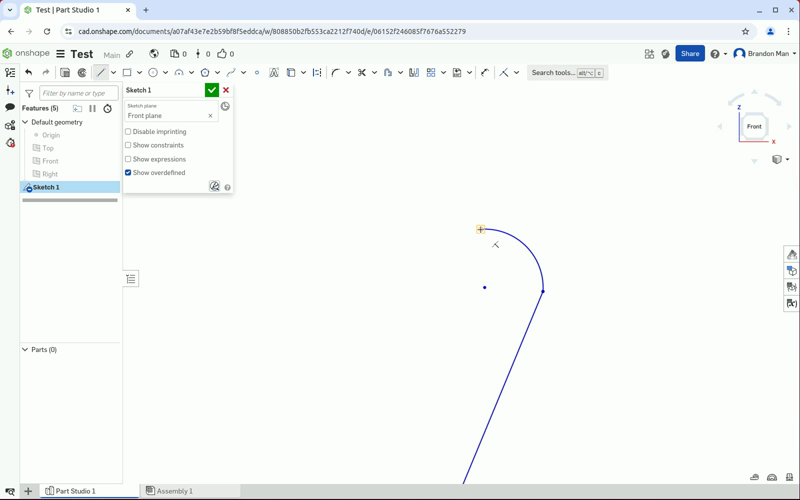
click(480, 229)
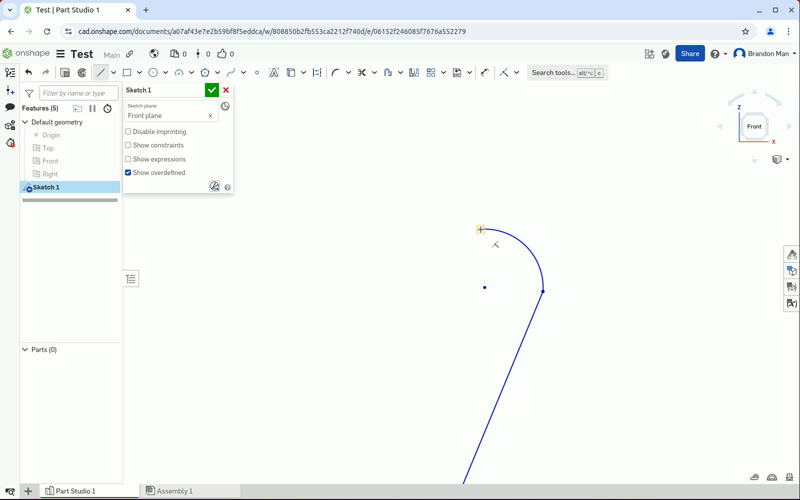
scroll(-6)
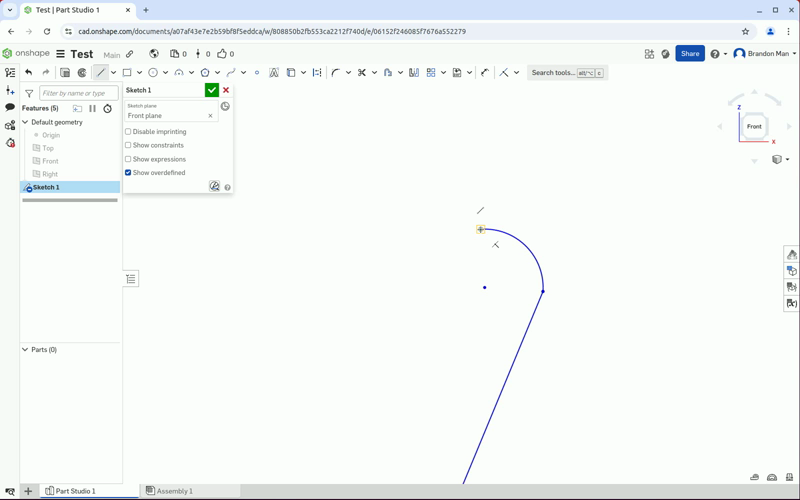
scroll(-6)
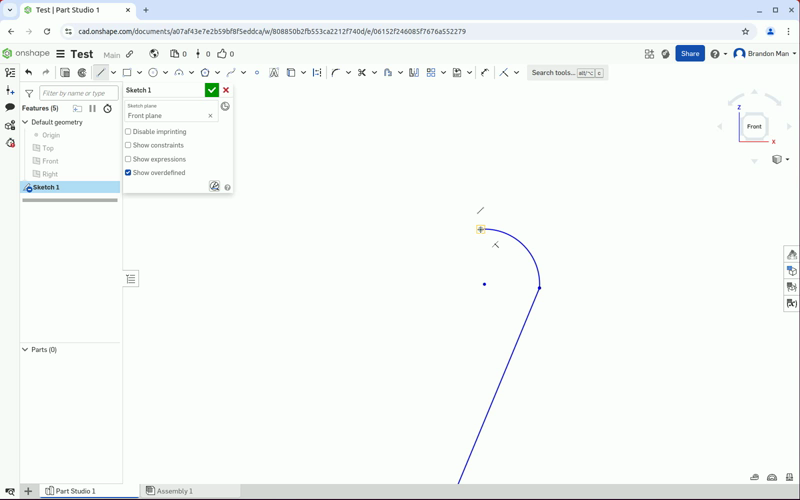
scroll(-6)
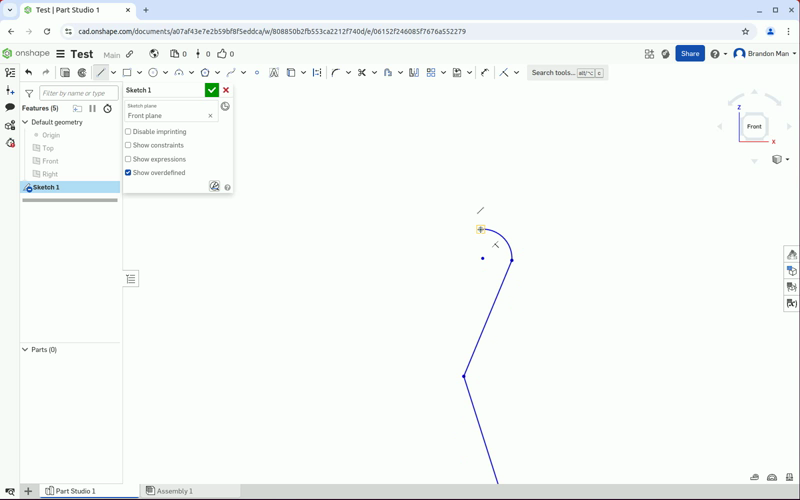
scroll(-6)
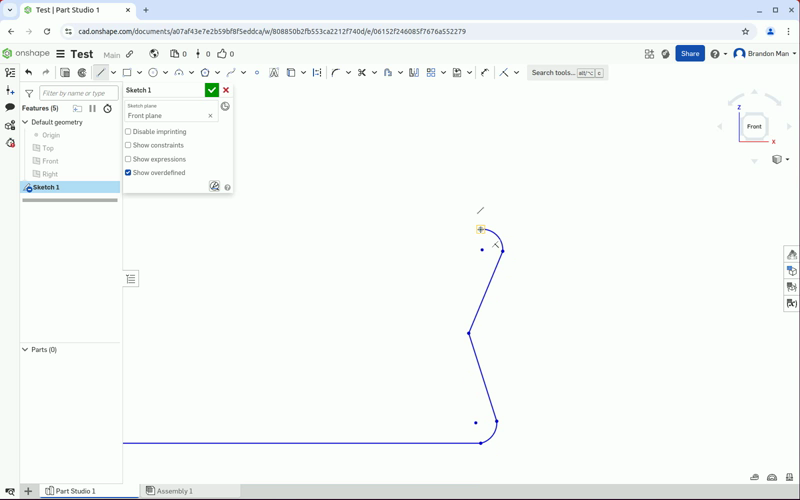
scroll(-6)
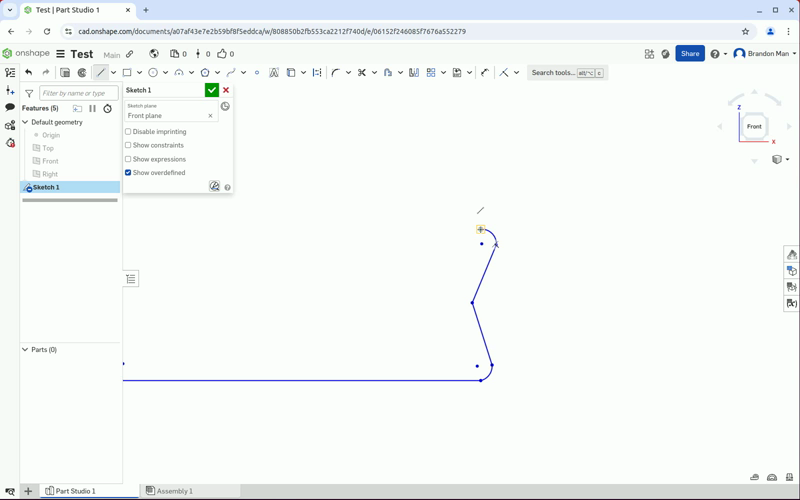
scroll(-6)
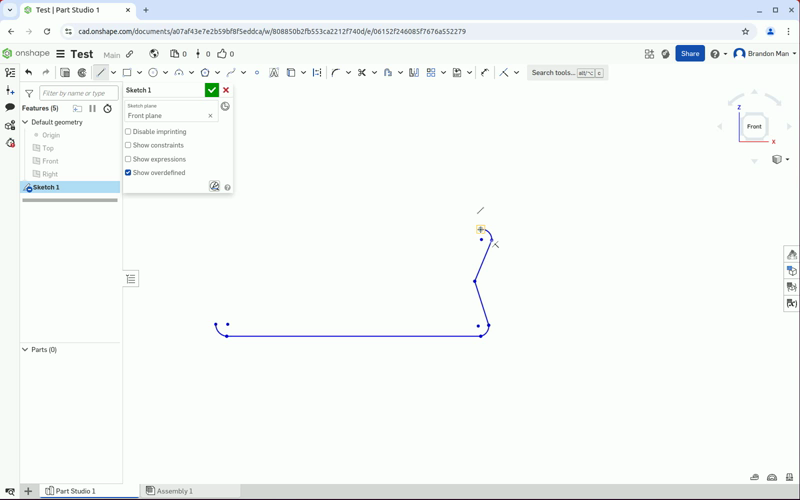
scroll(-6)
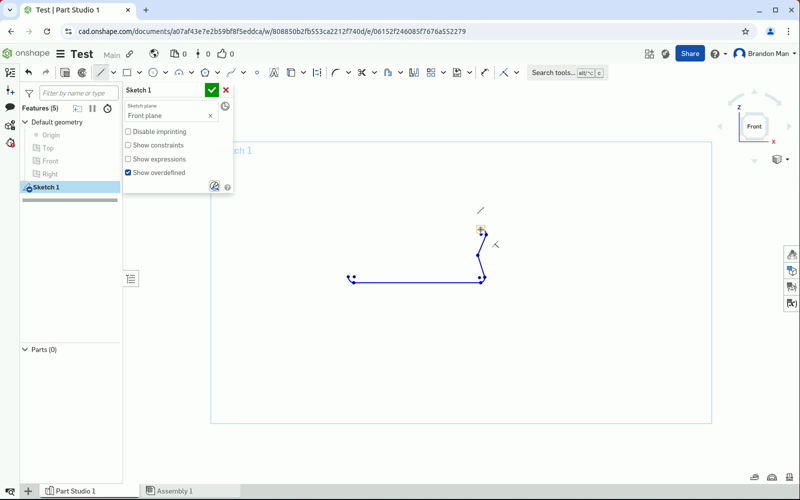
key_down(shift)
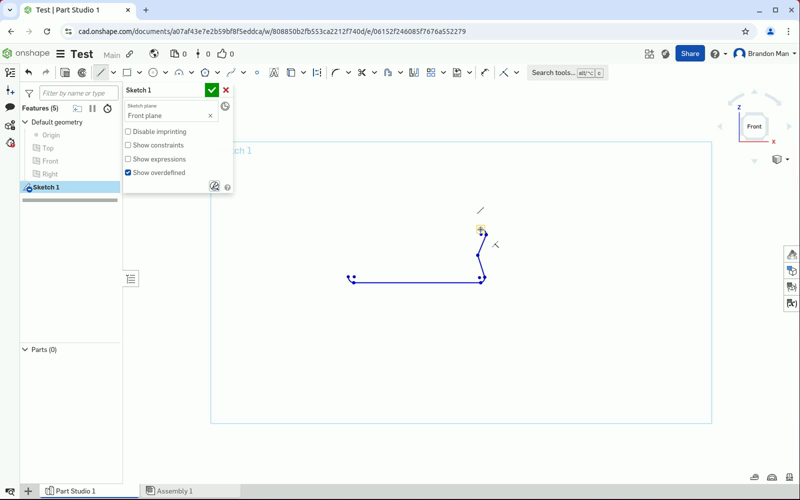
mouse_move(510, 229)
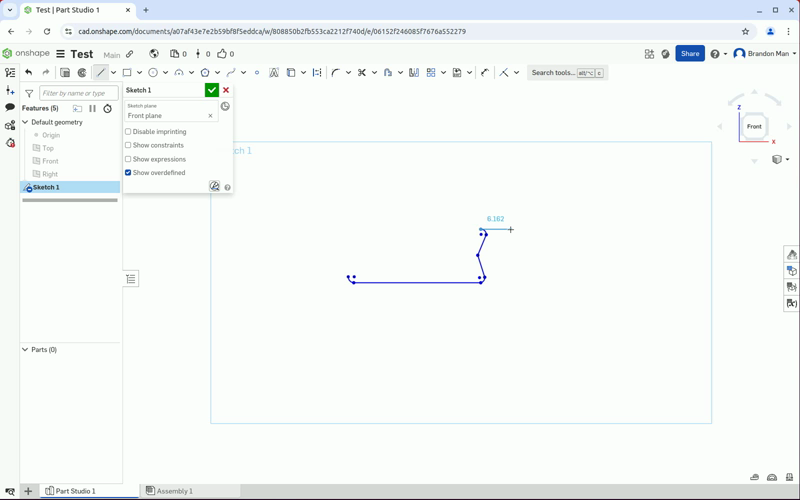
mouse_move(460, 229)
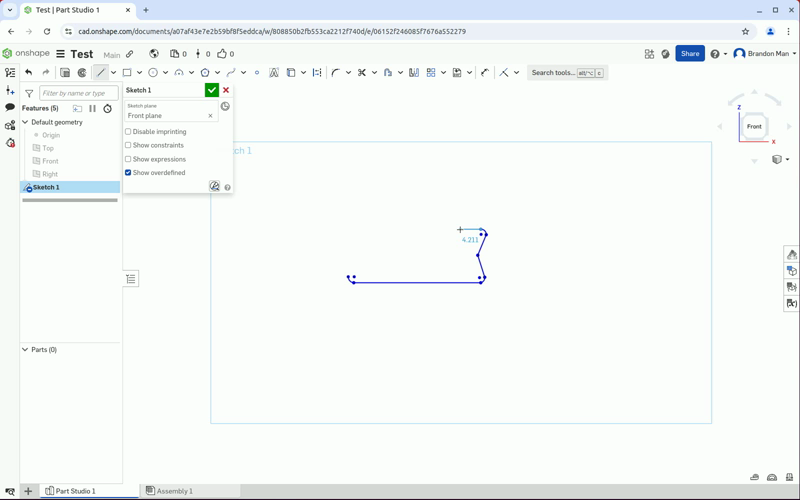
click(460, 229)
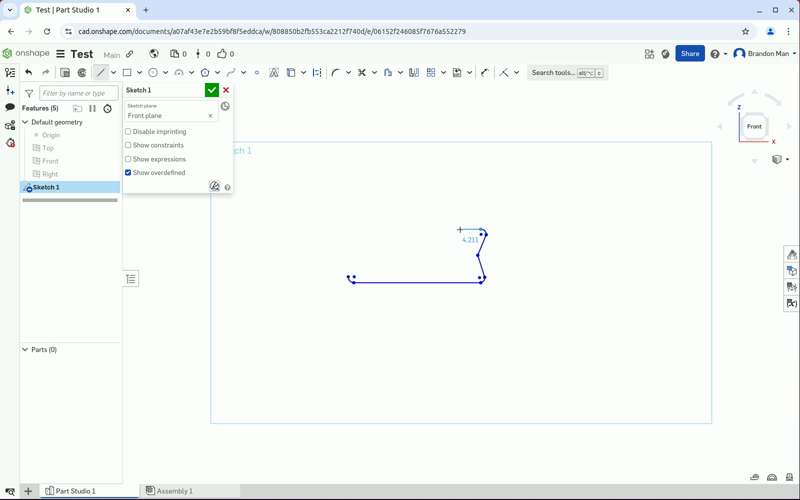
key_up(shift)
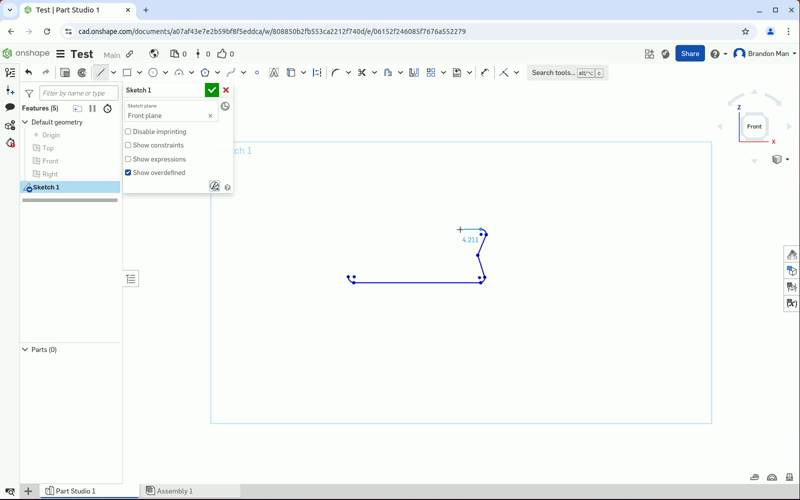
key_down(shift)
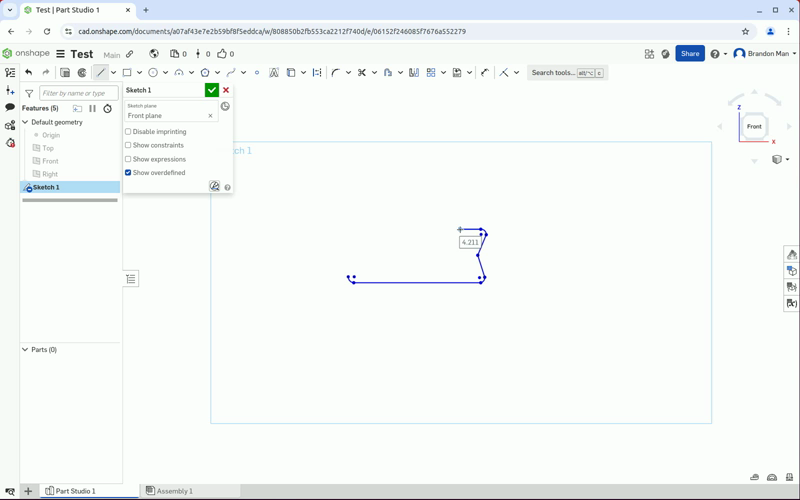
mouse_move(374, 229)
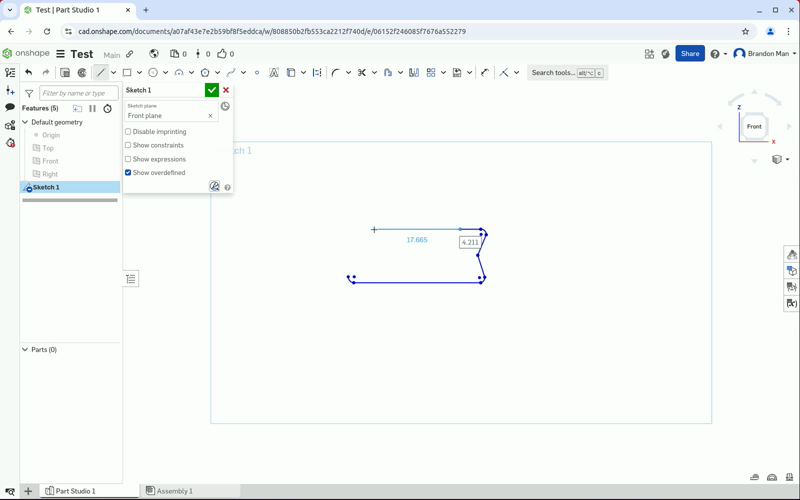
click(374, 229)
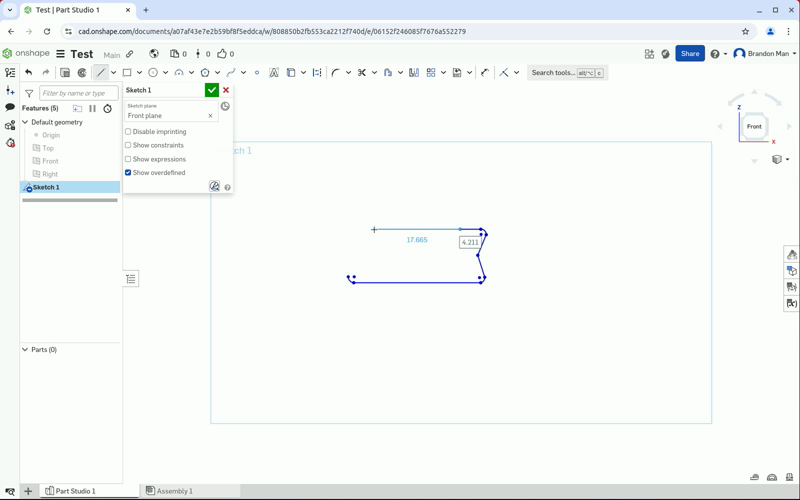
key_up(shift)
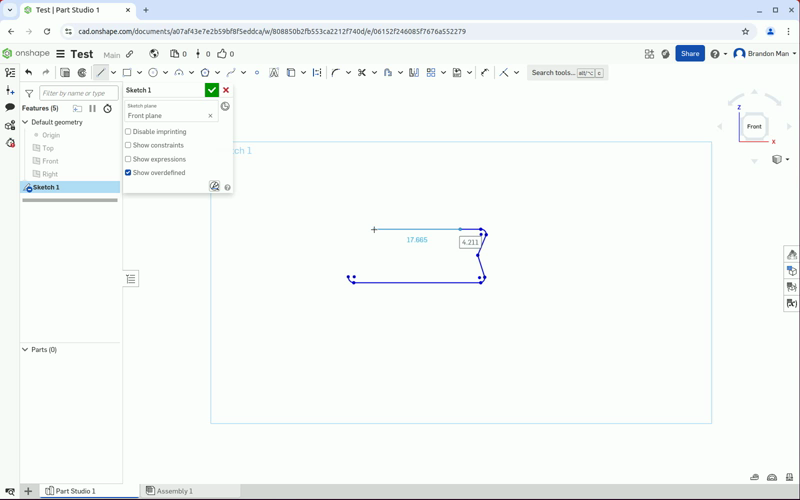
key_down(shift)
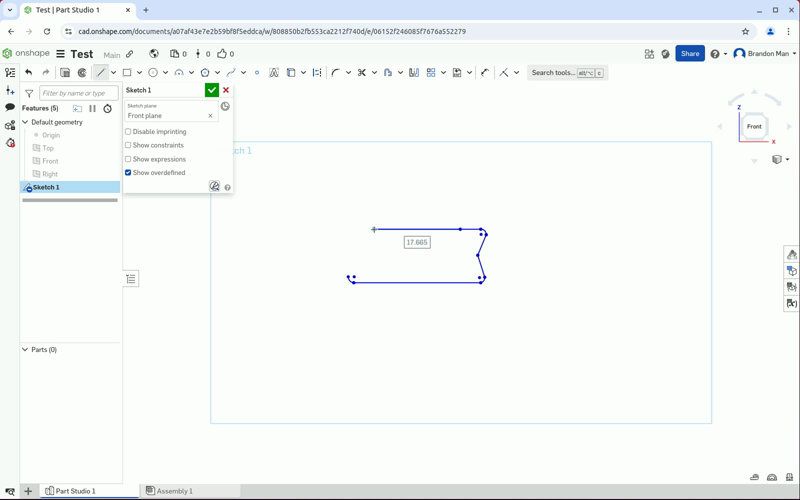
mouse_move(404, 229)
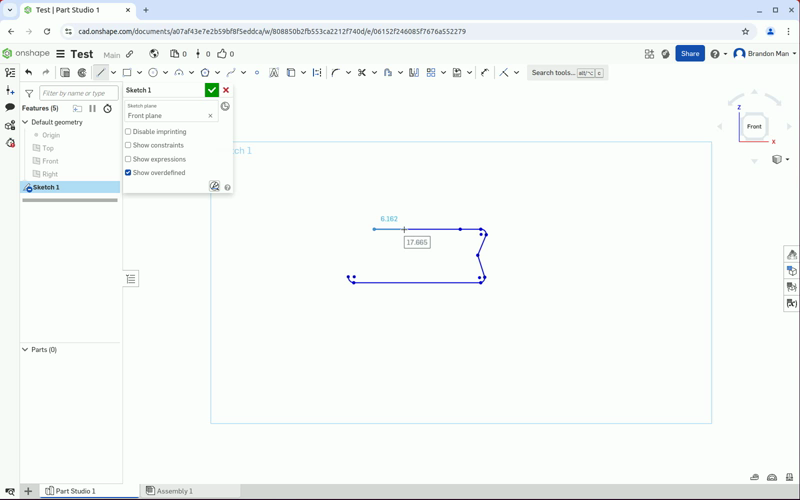
mouse_move(353, 229)
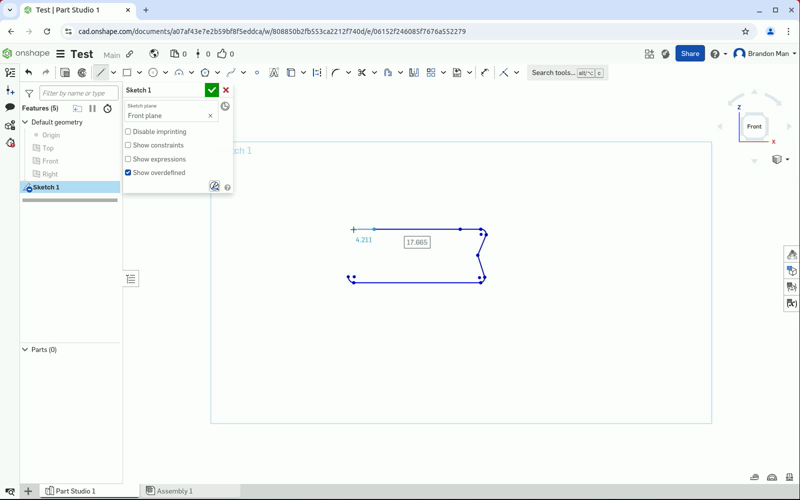
click(353, 229)
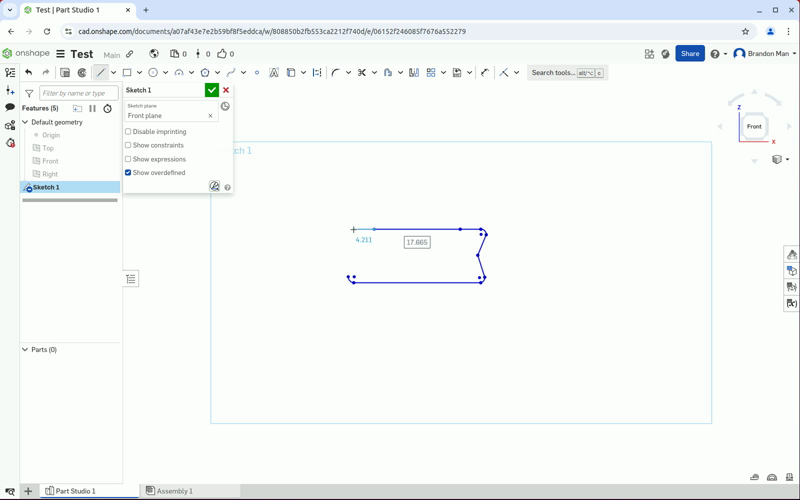
key_up(shift)
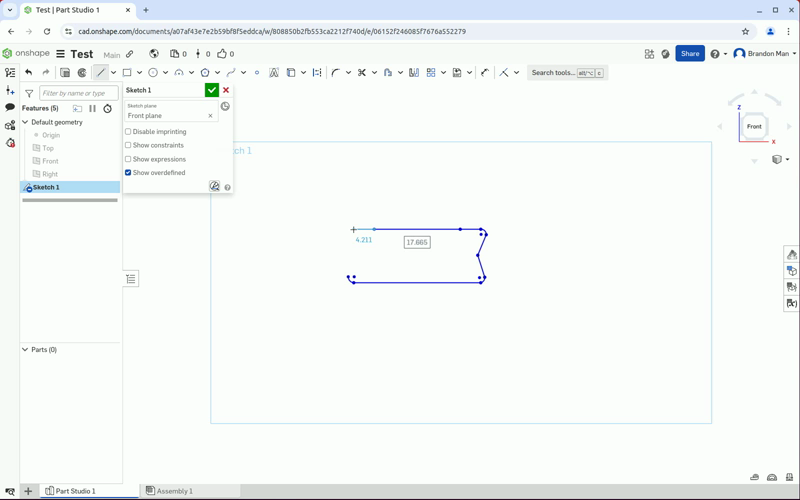
key(esc)
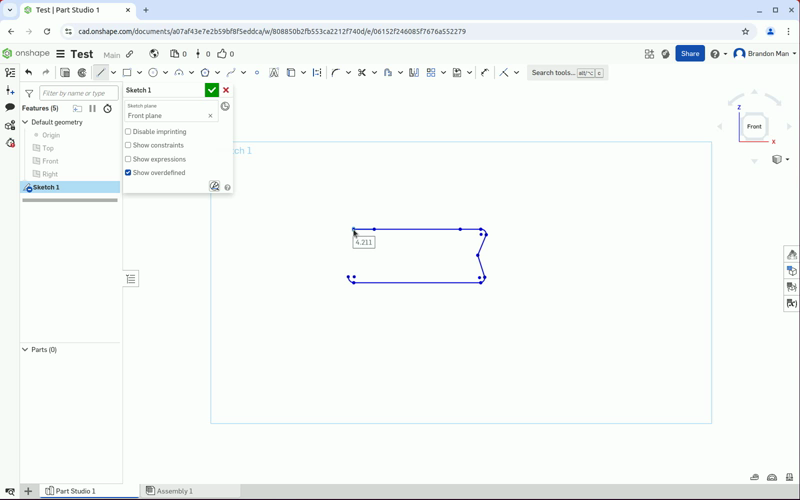
key(a)
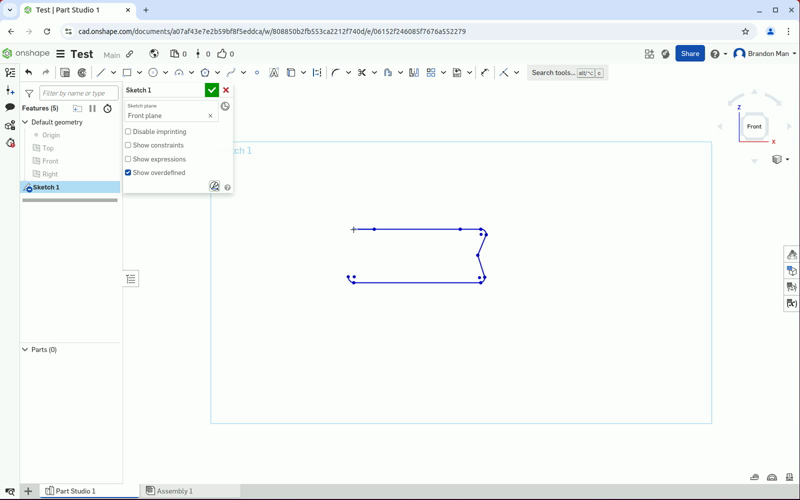
mouse_move(353, 229)
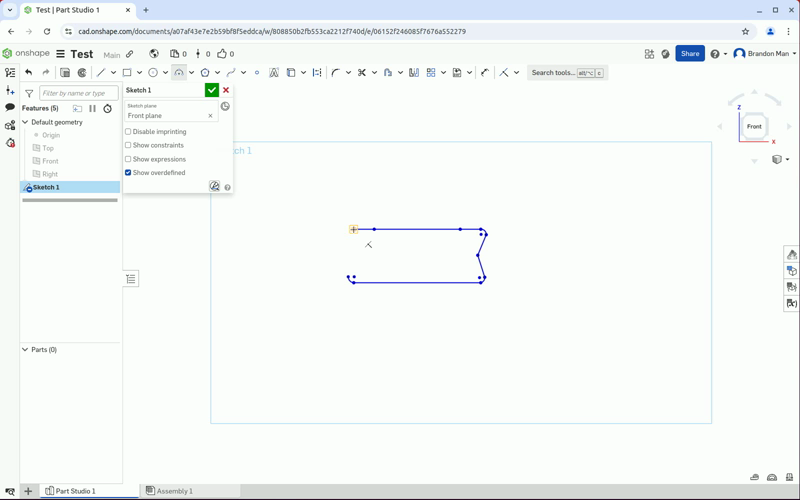
click(353, 229)
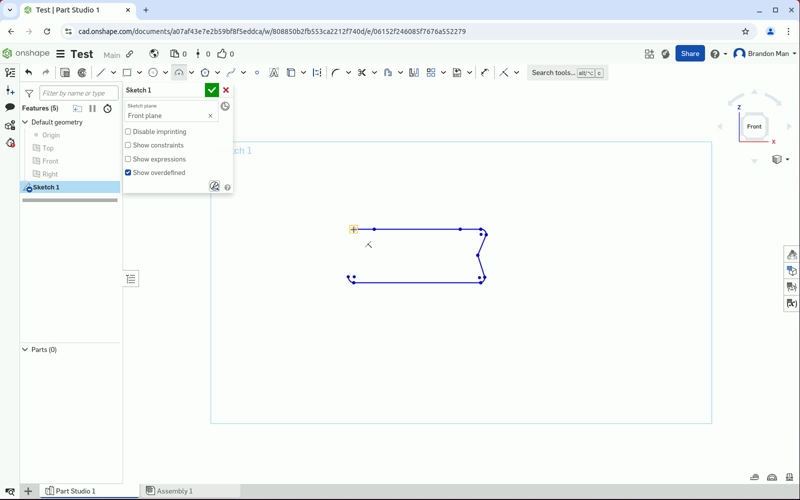
key_down(shift)
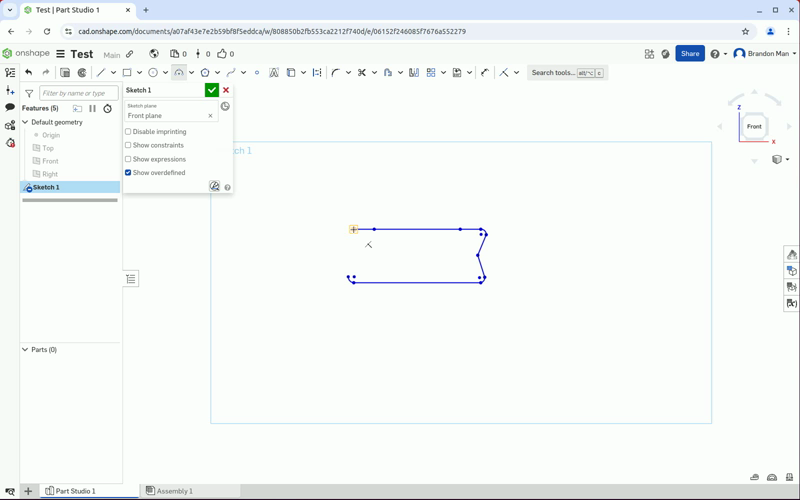
mouse_move(348, 234)
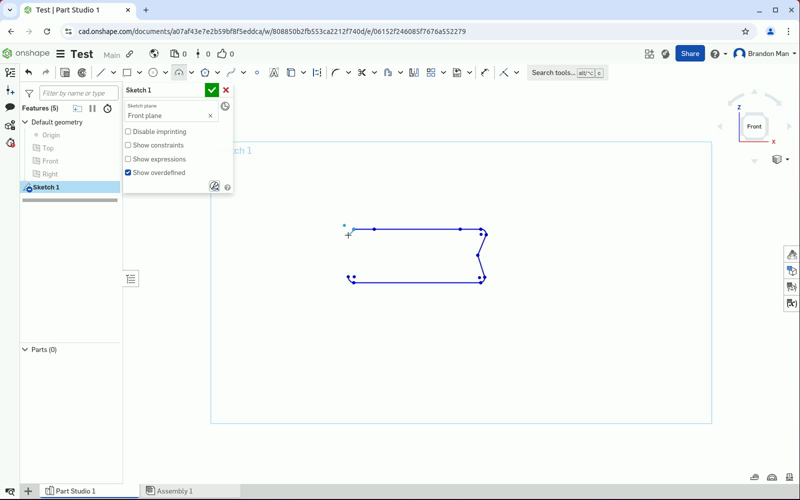
click(348, 234)
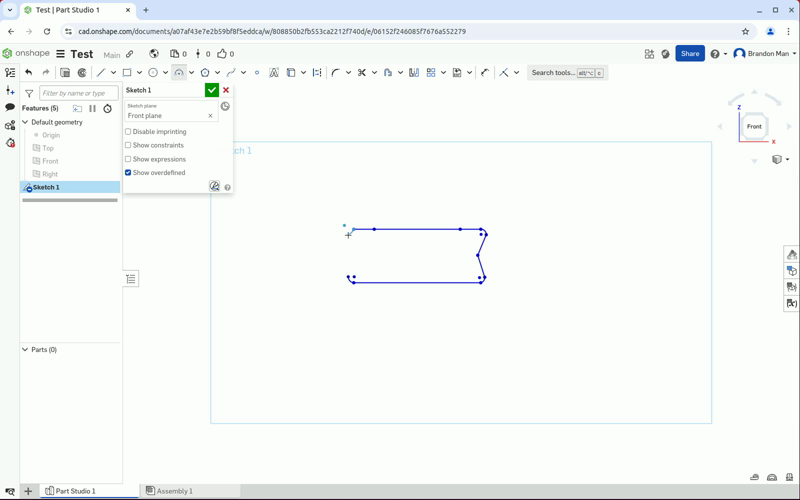
mouse_move(350, 230)
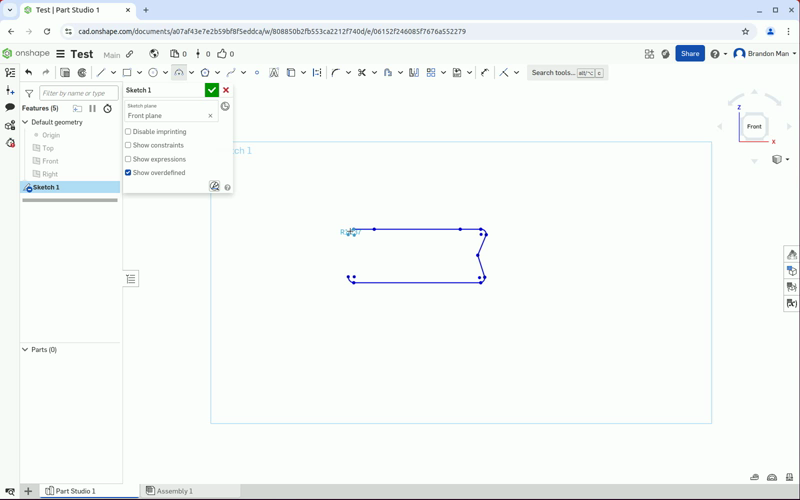
scroll(6)
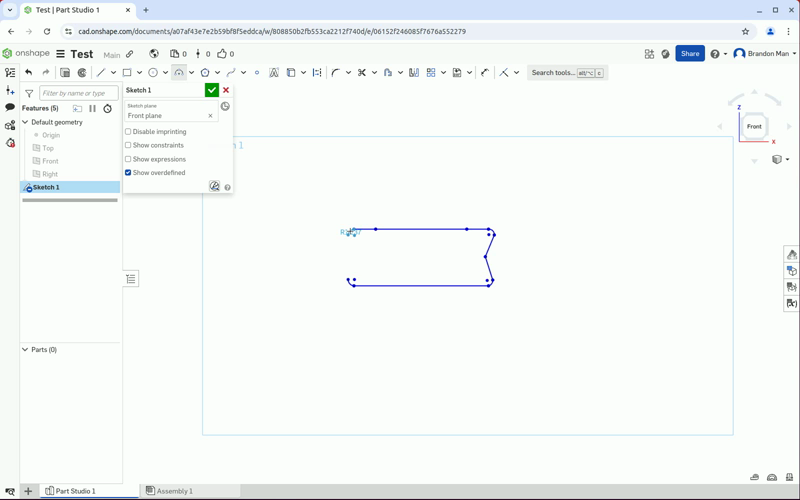
scroll(6)
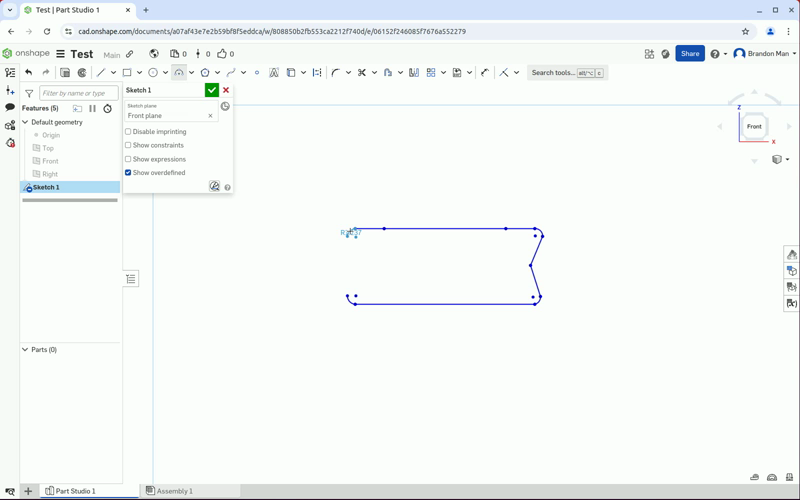
scroll(6)
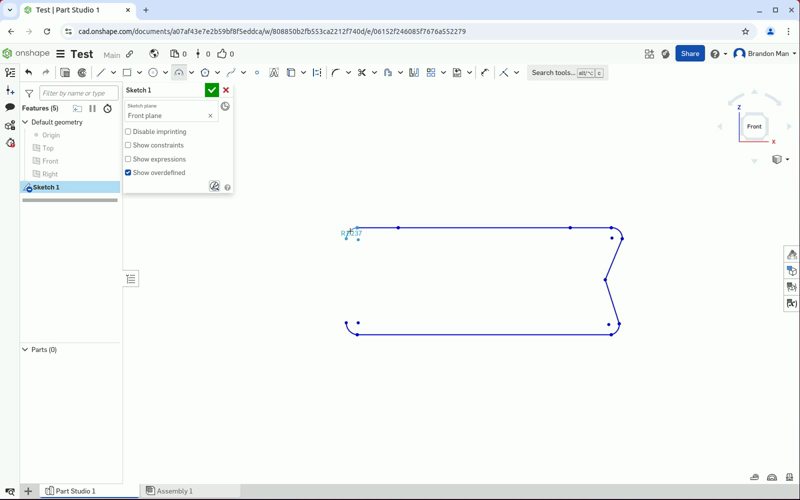
scroll(6)
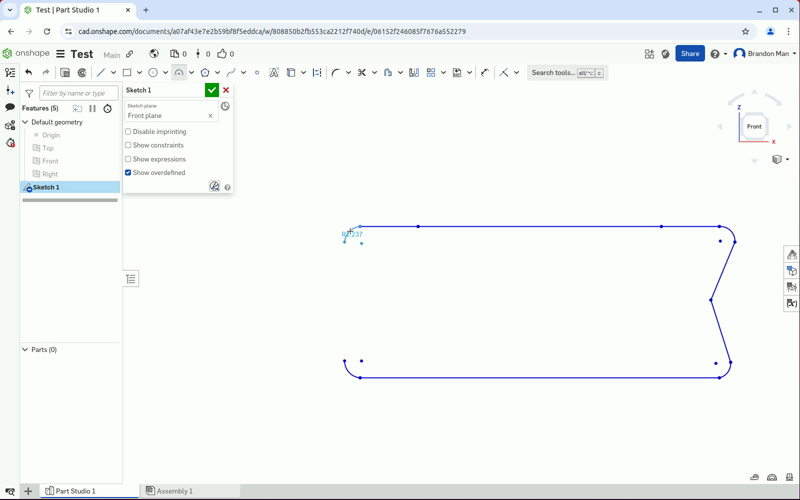
scroll(6)
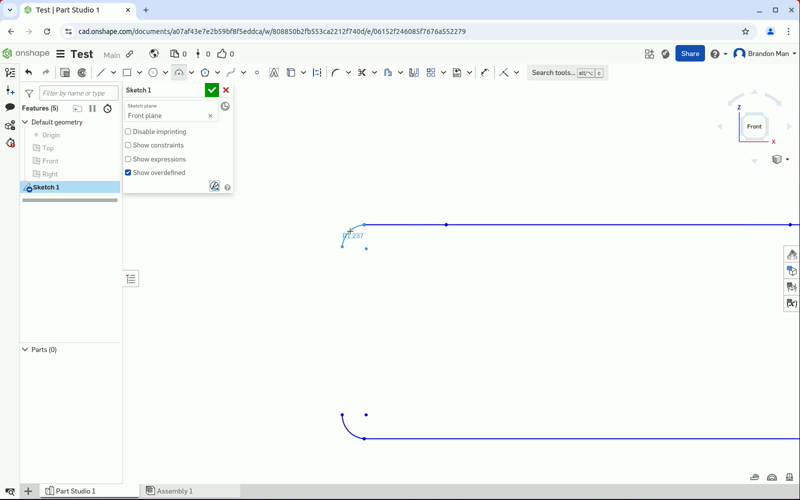
scroll(6)
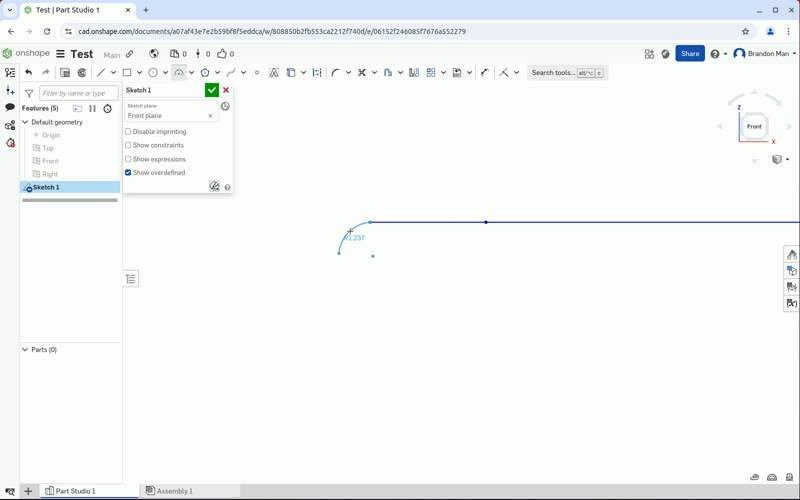
scroll(6)
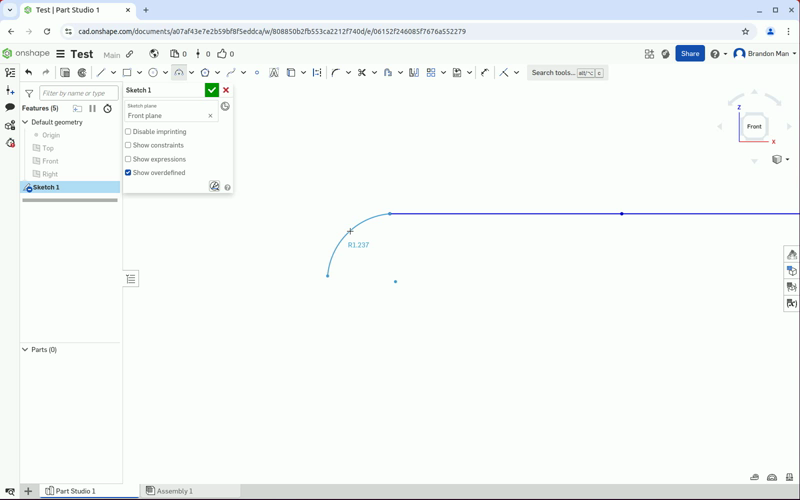
click(350, 230)
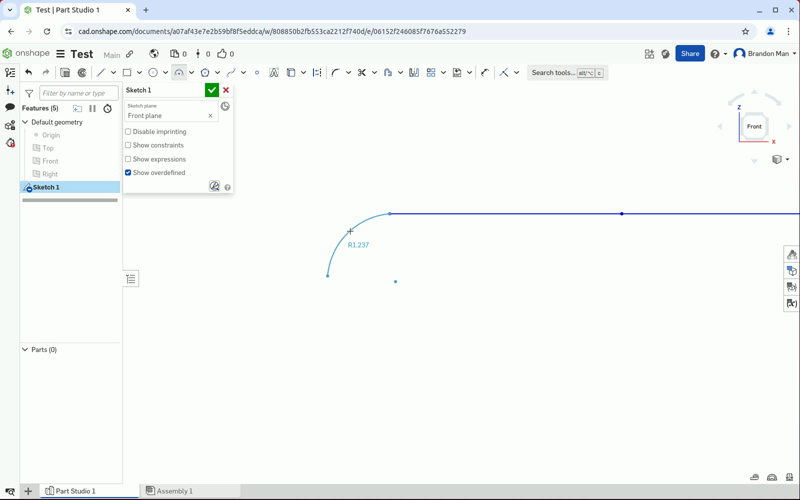
scroll(-6)
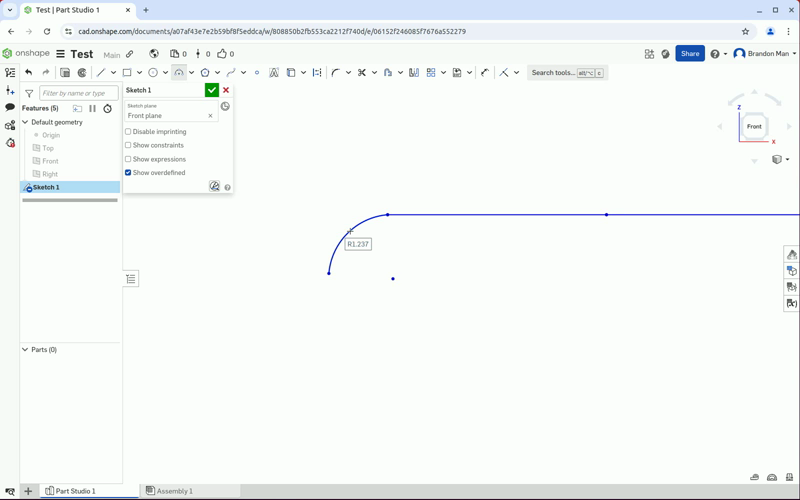
scroll(-6)
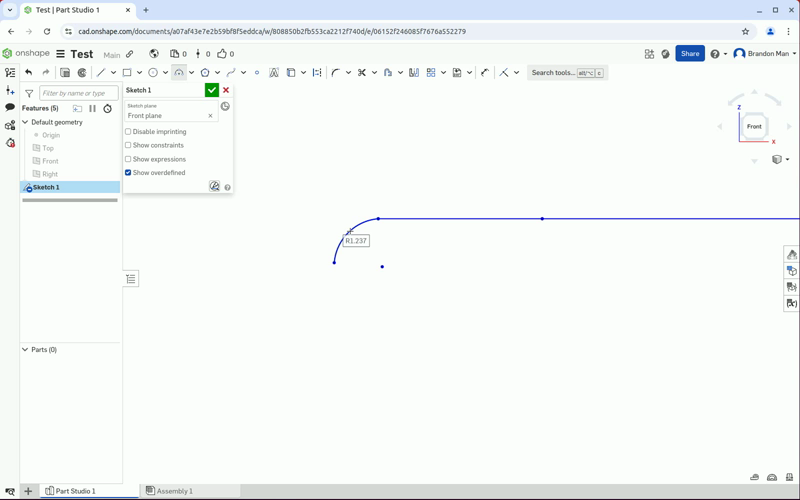
scroll(-6)
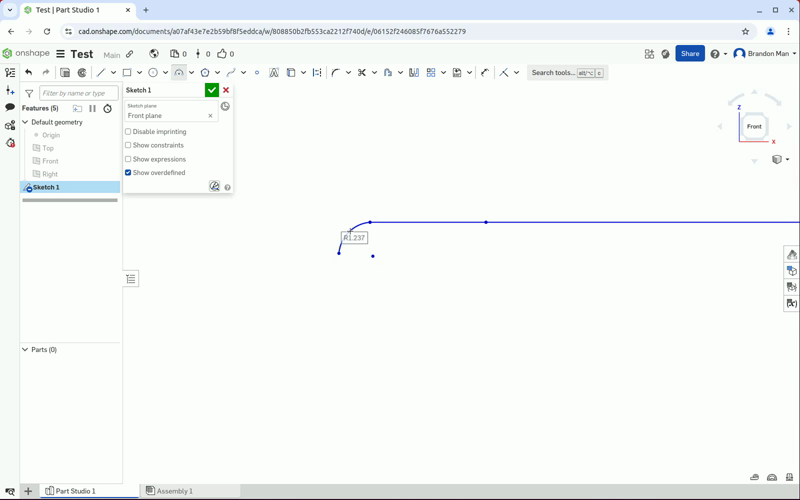
scroll(-6)
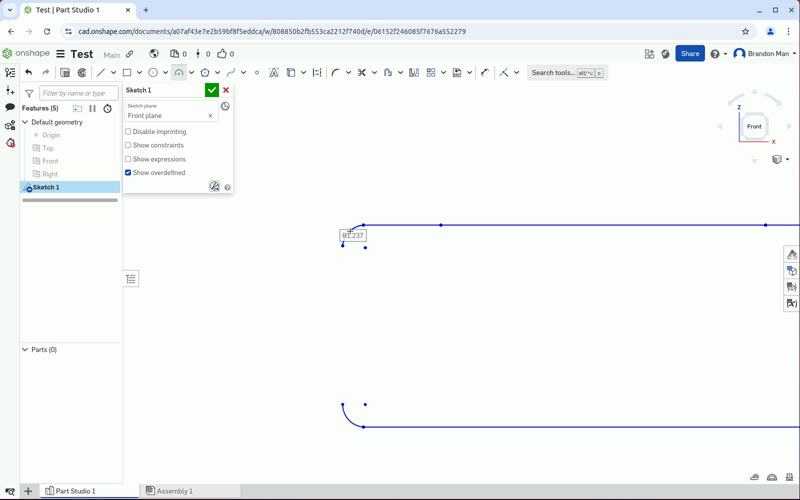
scroll(-6)
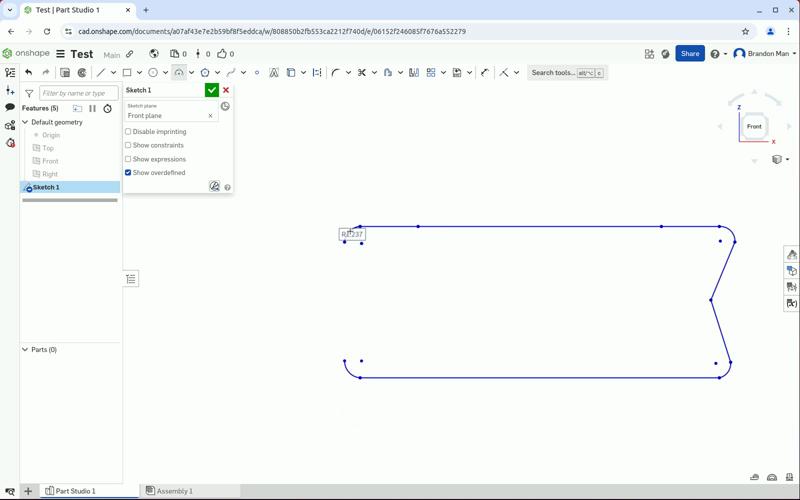
scroll(-6)
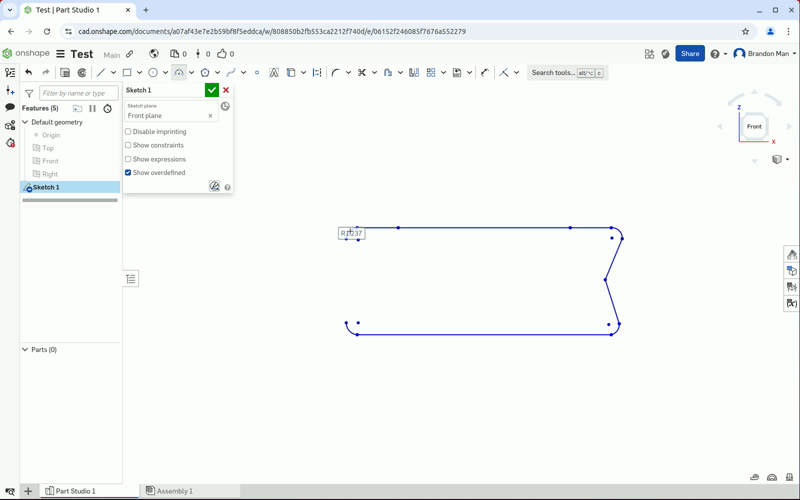
scroll(-6)
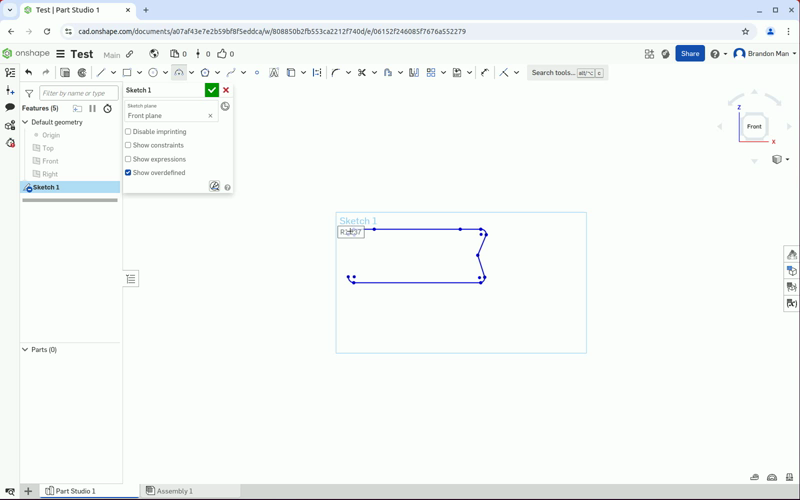
key_up(shift)
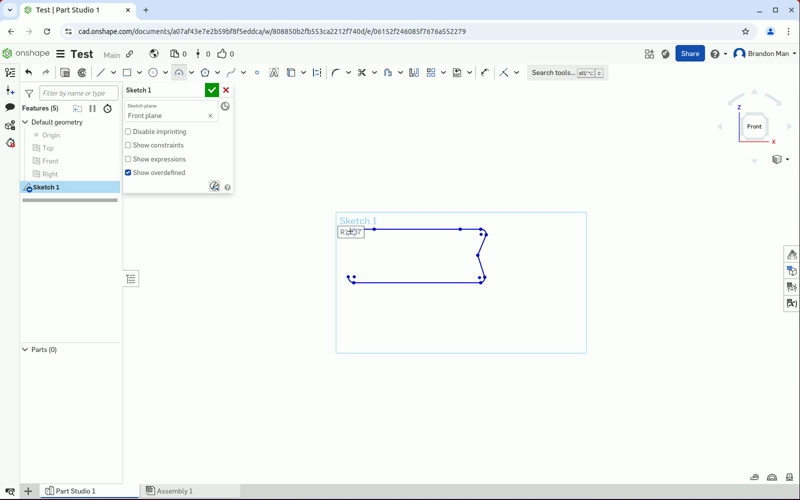
mouse_move(348, 234)
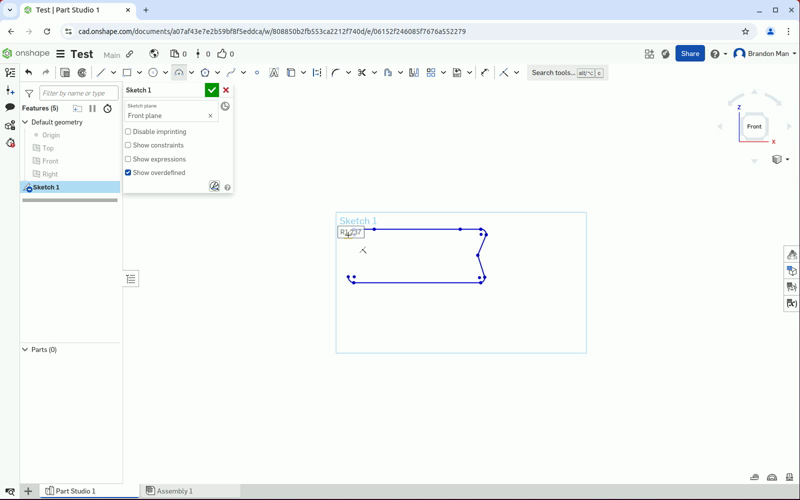
click(348, 234)
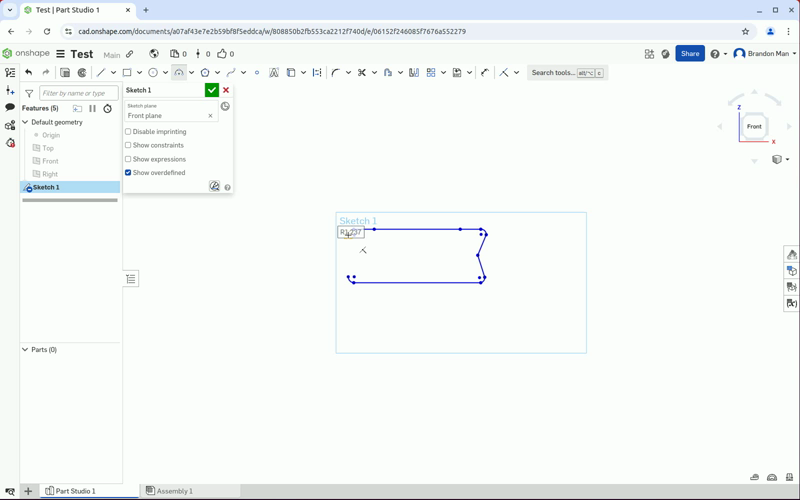
mouse_move(348, 276)
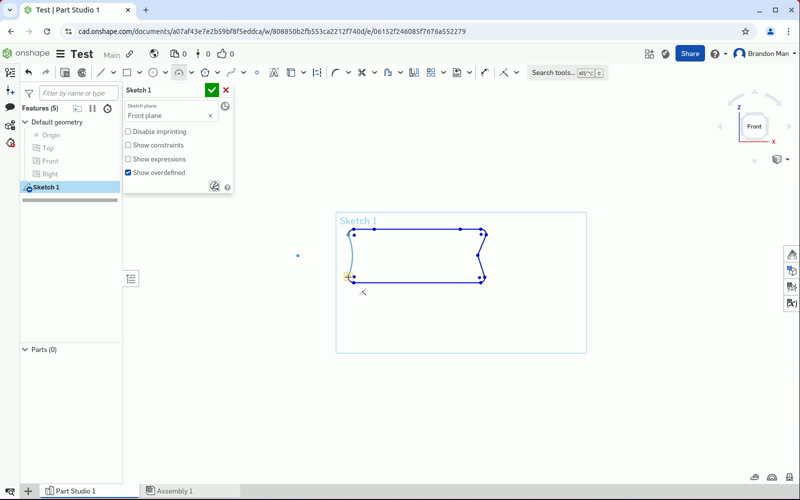
click(348, 276)
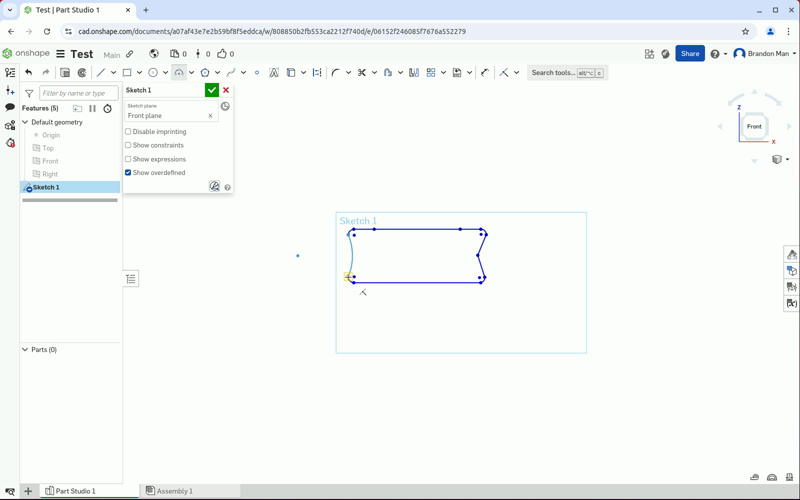
key_down(shift)
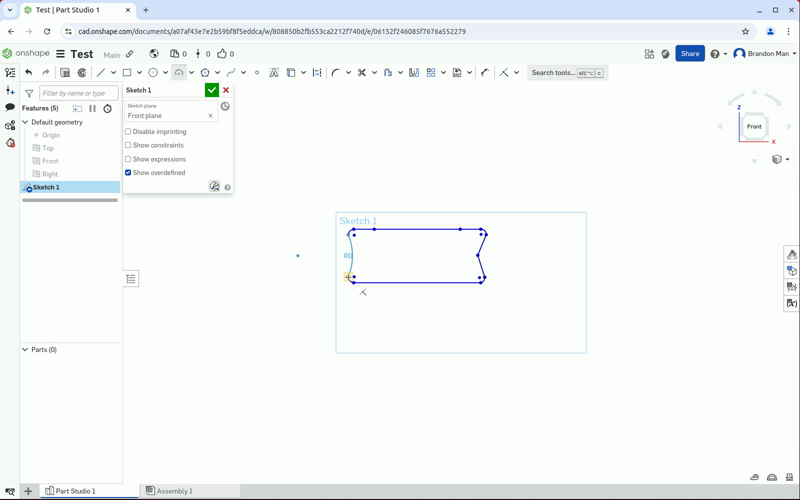
mouse_move(356, 255)
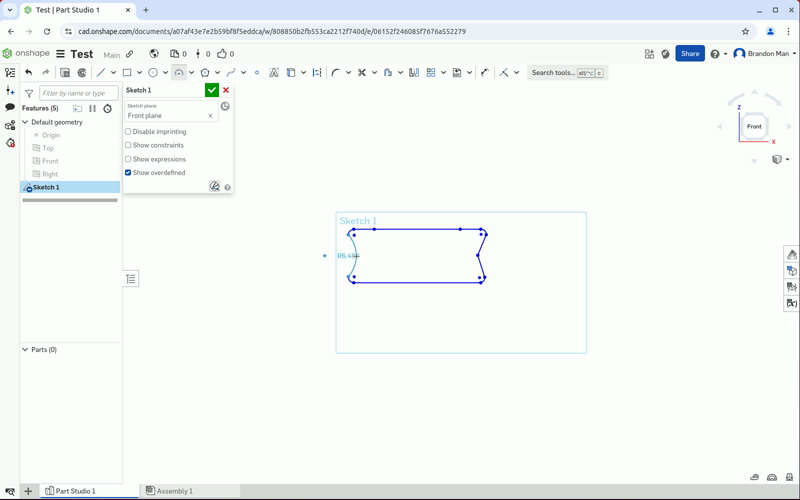
click(356, 255)
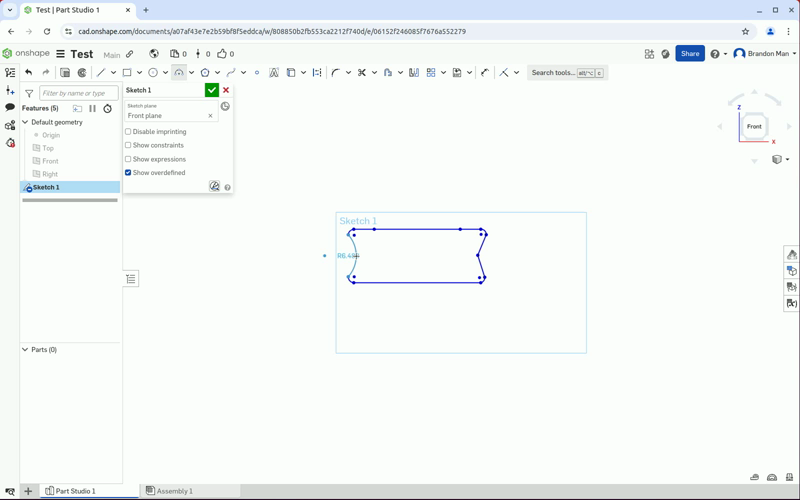
key_up(shift)
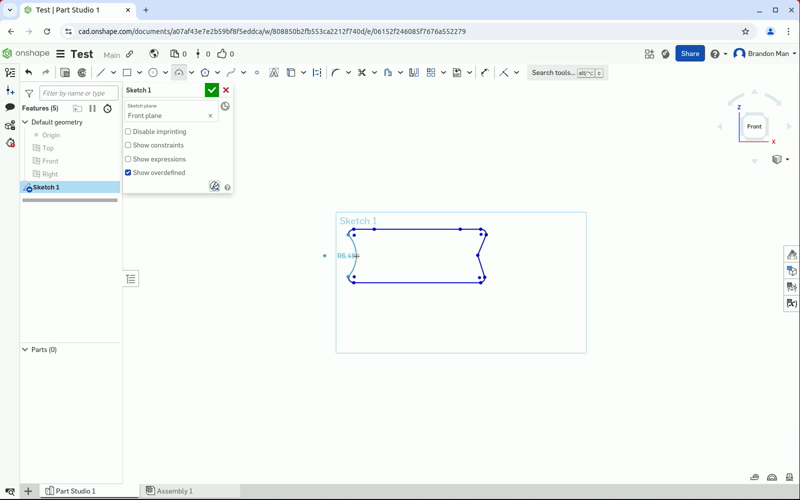
key(esc)
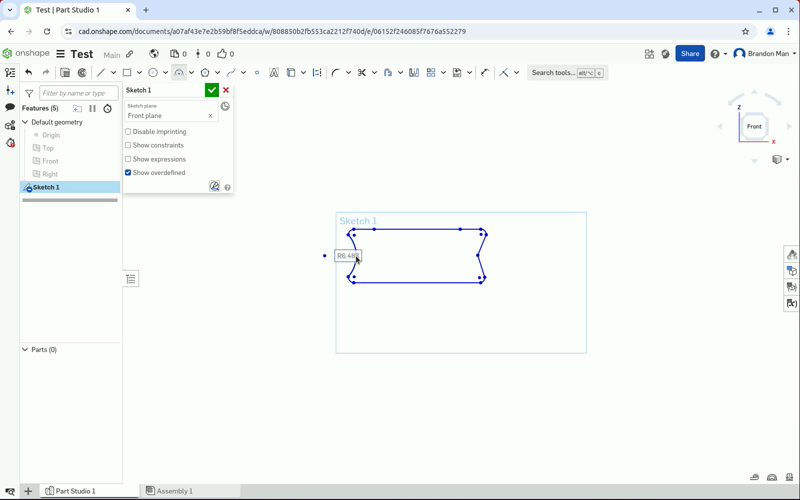
key(l)
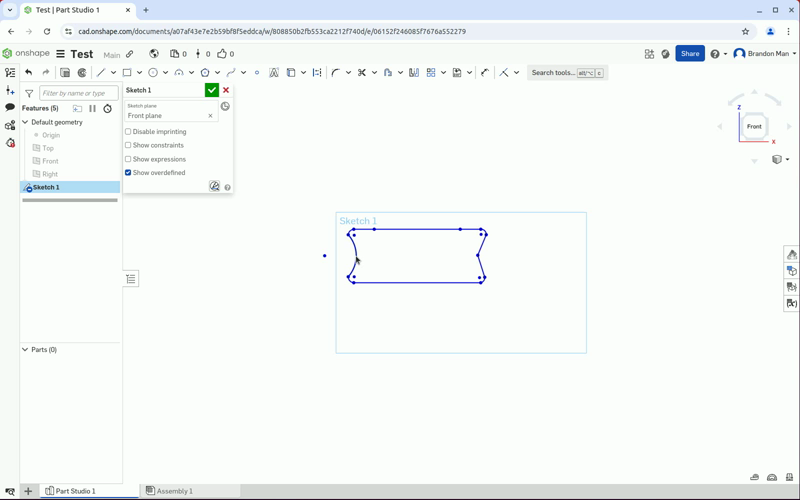
key_down(shift)
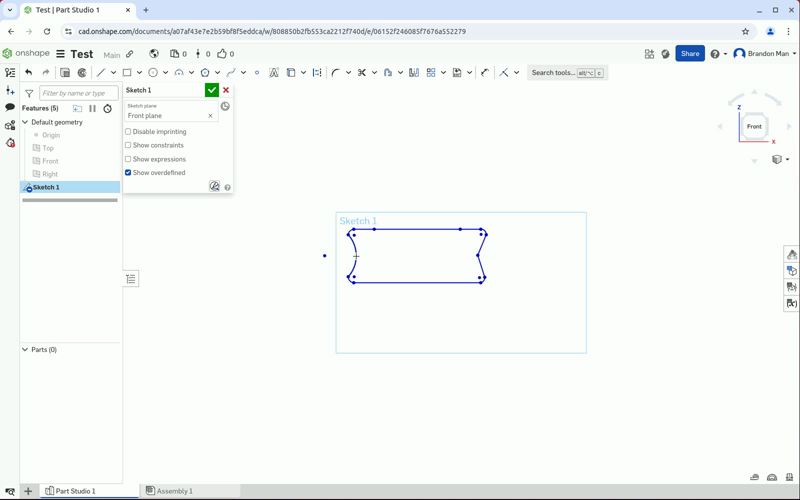
mouse_move(368, 265)
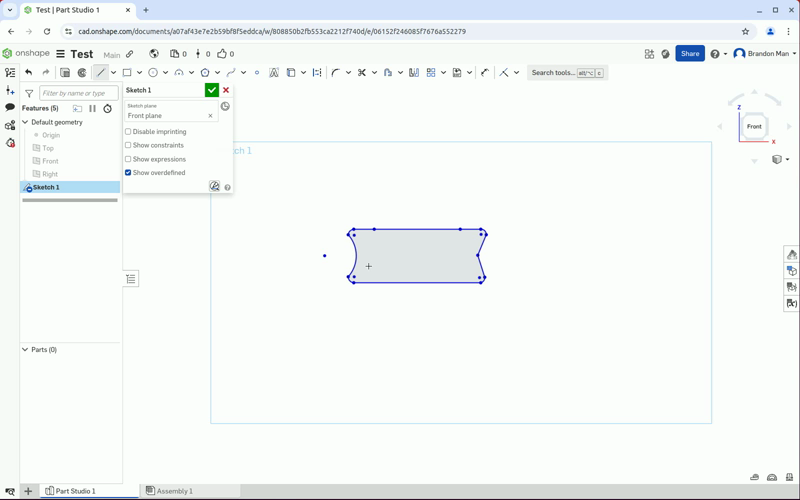
click(368, 265)
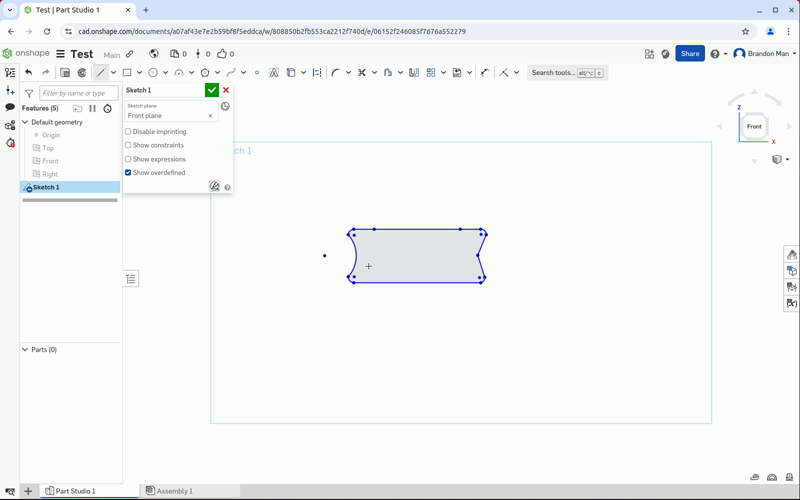
key_up(shift)
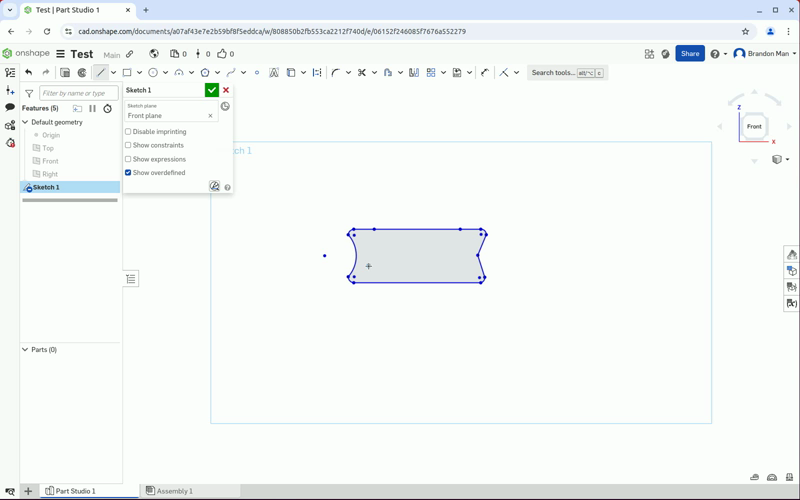
key_down(shift)
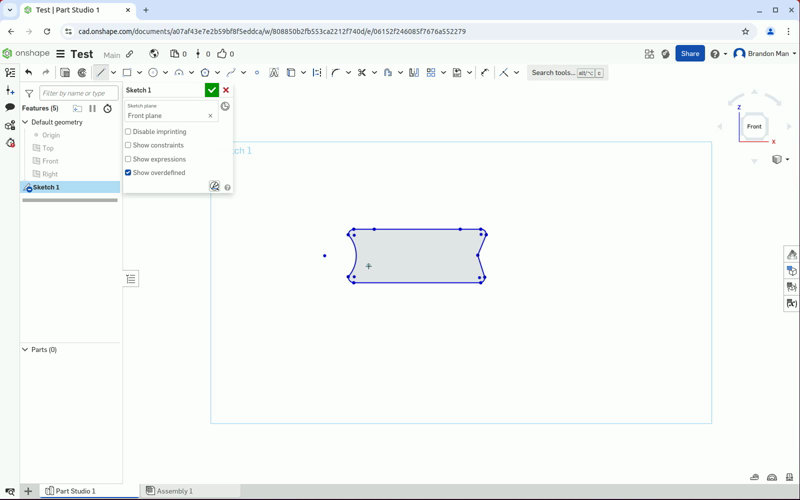
mouse_move(398, 265)
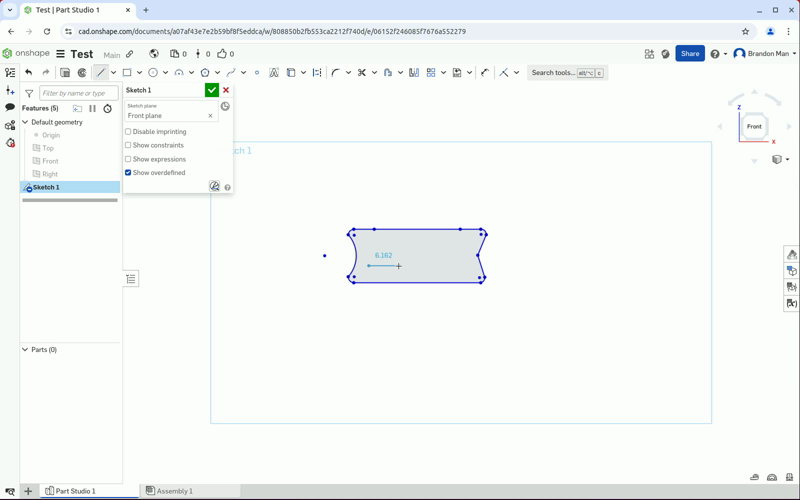
mouse_move(371, 275)
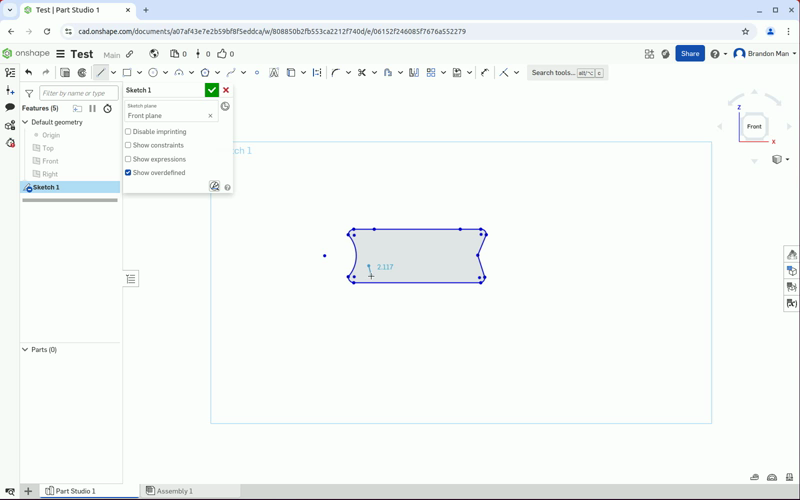
click(371, 275)
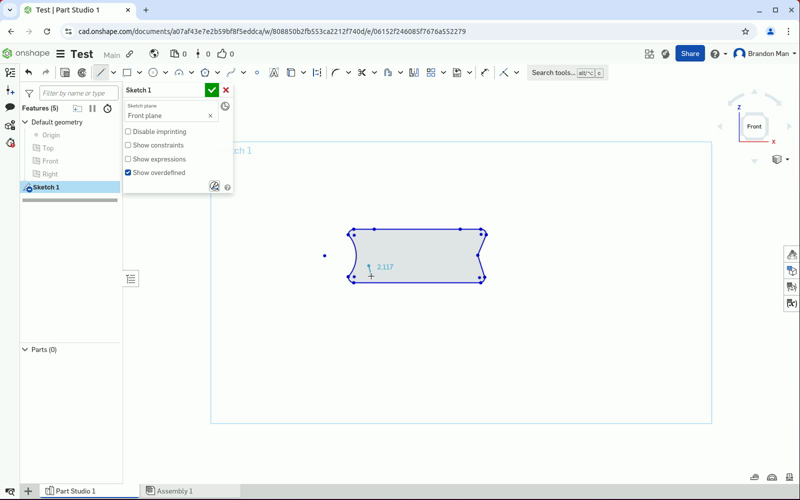
key_up(shift)
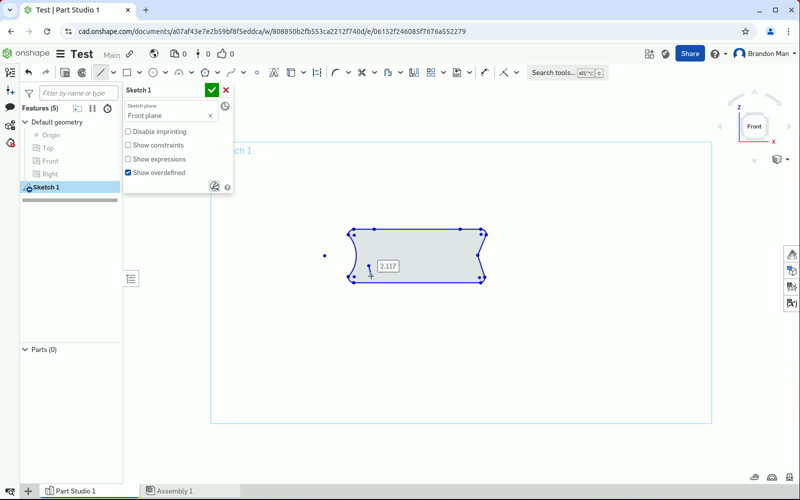
key_down(shift)
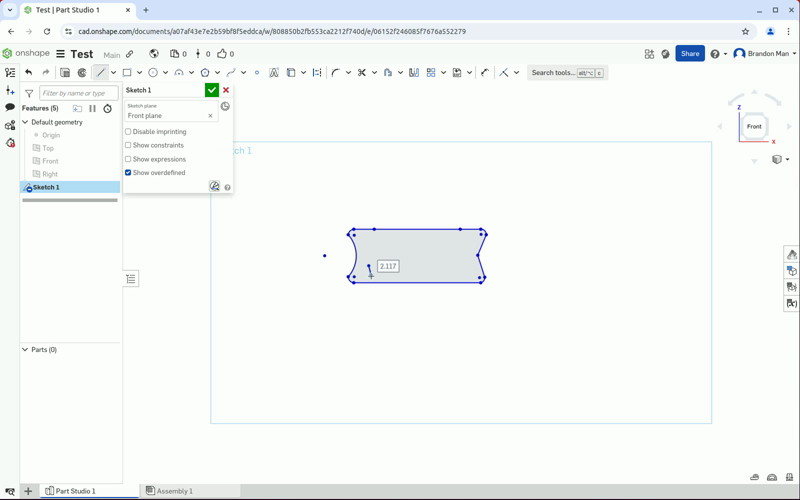
mouse_move(401, 275)
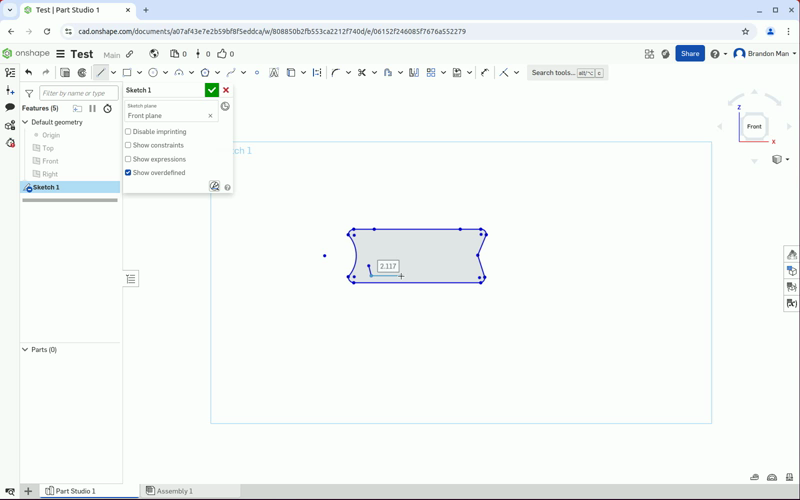
mouse_move(378, 268)
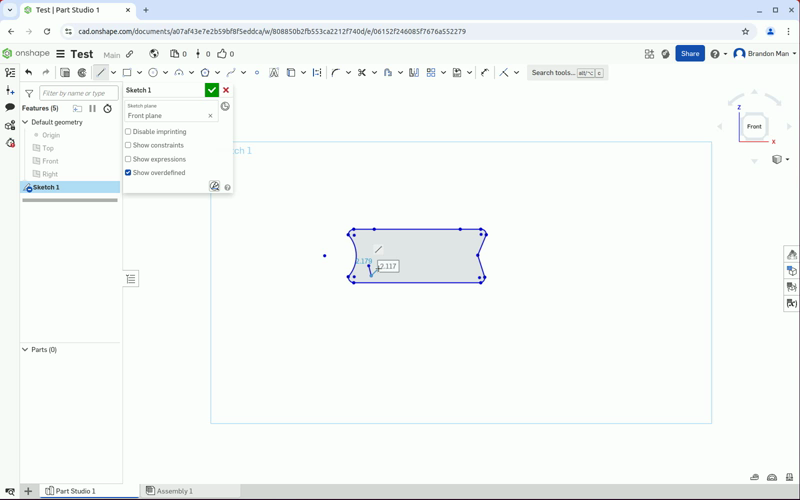
click(378, 268)
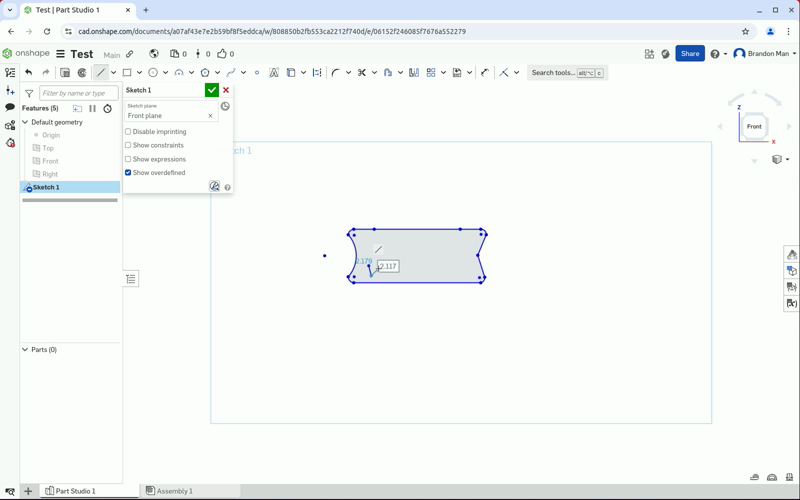
key_up(shift)
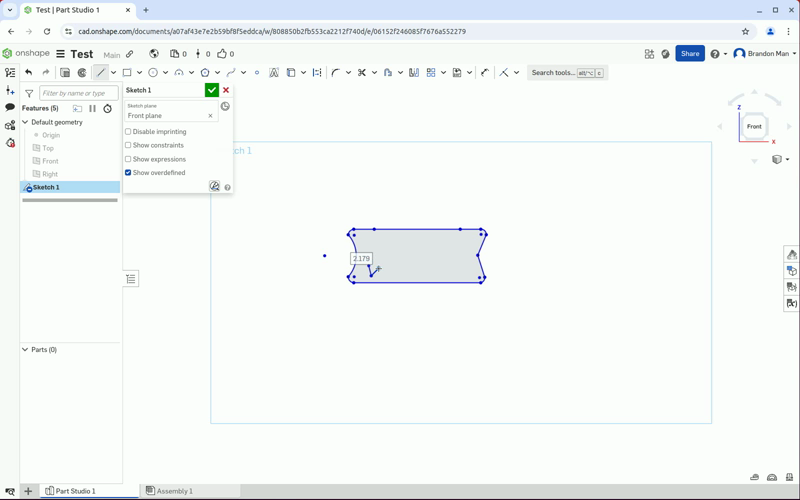
mouse_move(408, 268)
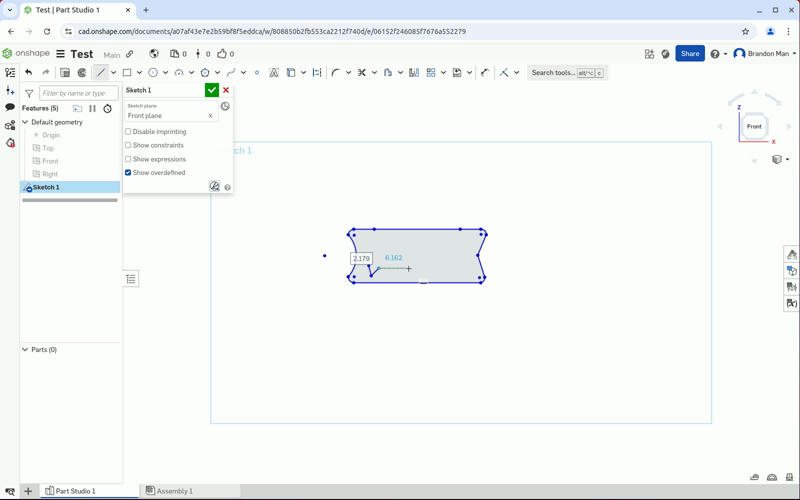
key_down(shift)
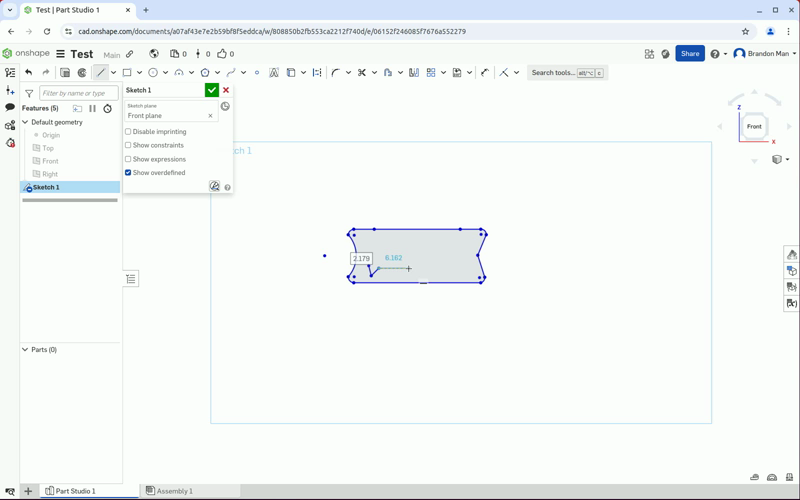
mouse_move(368, 265)
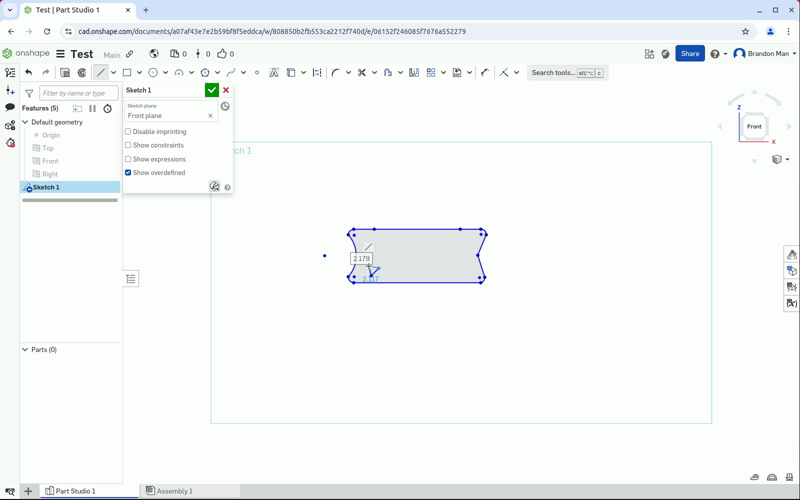
key_up(shift)
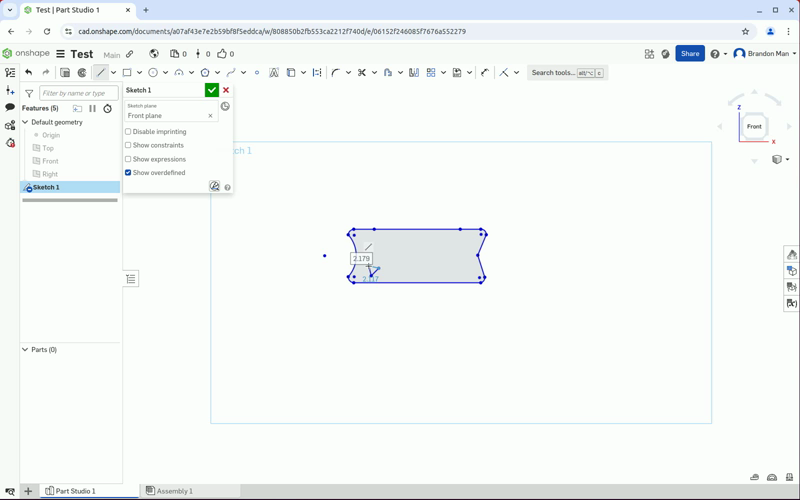
click(368, 265)
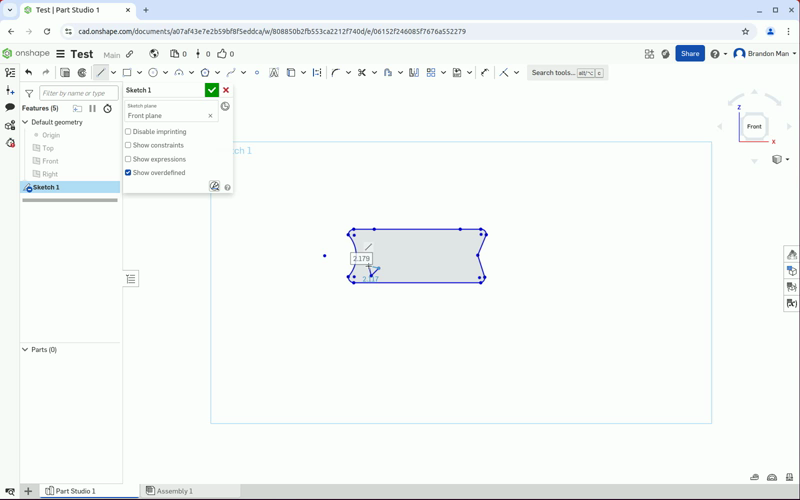
key(esc)
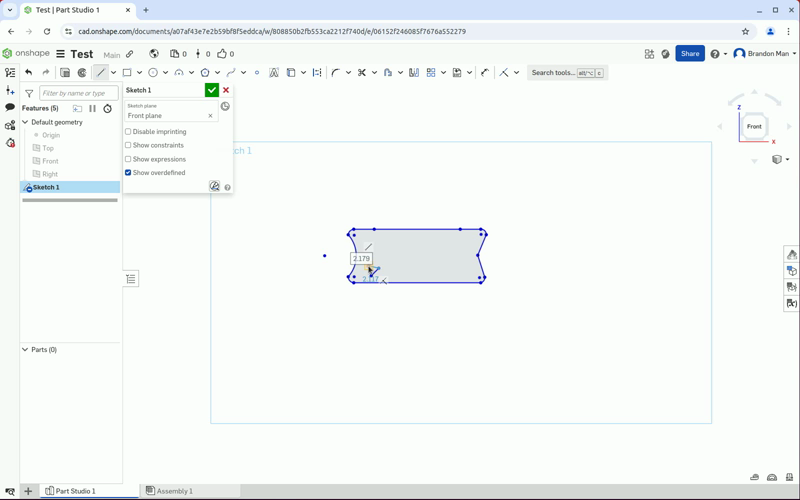
key(l)
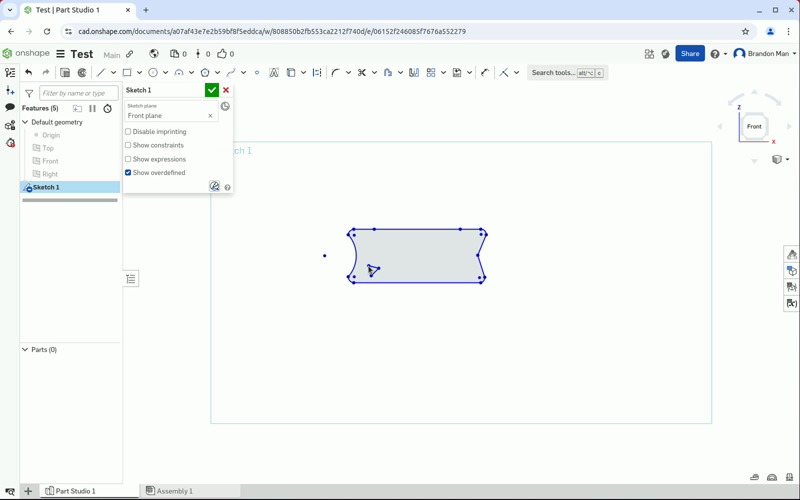
key_down(shift)
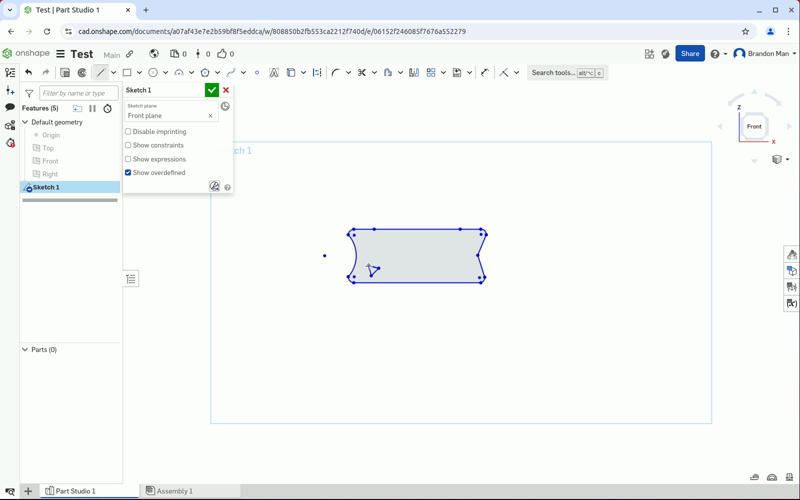
mouse_move(447, 275)
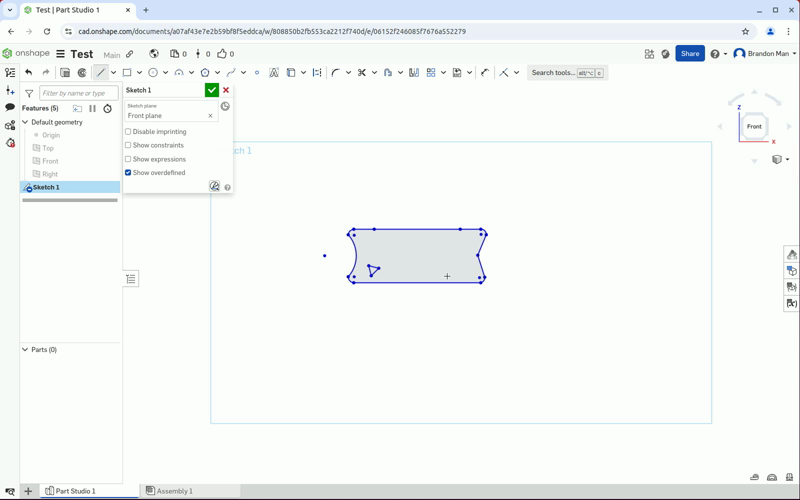
click(447, 275)
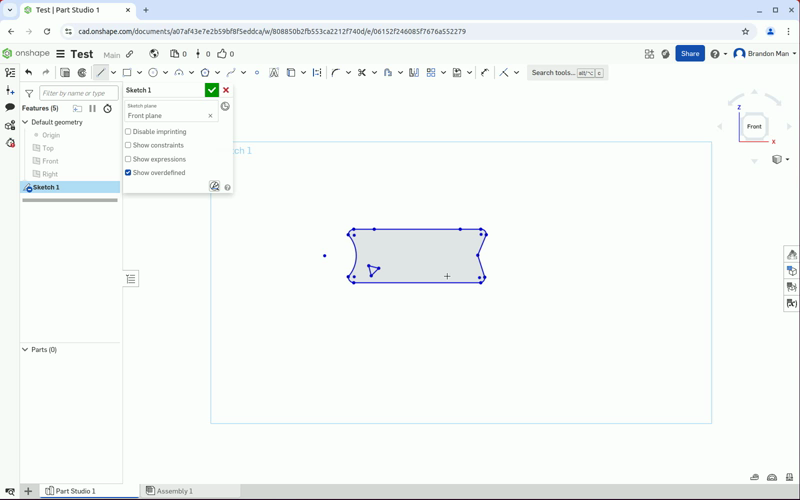
key_up(shift)
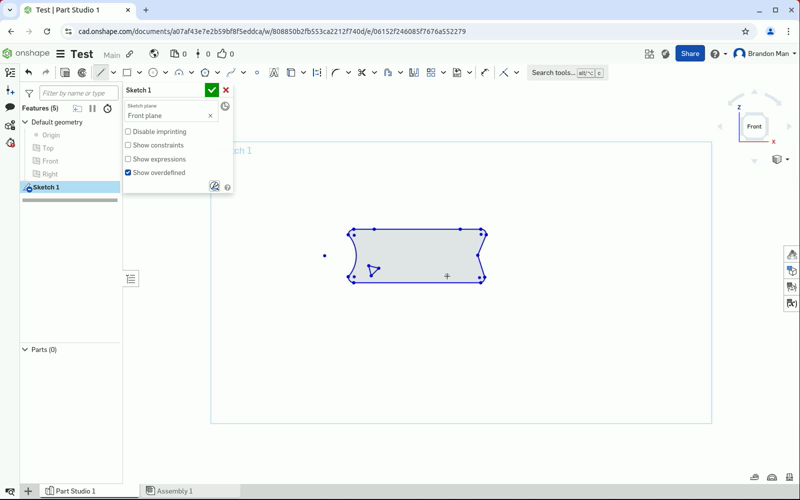
key_down(shift)
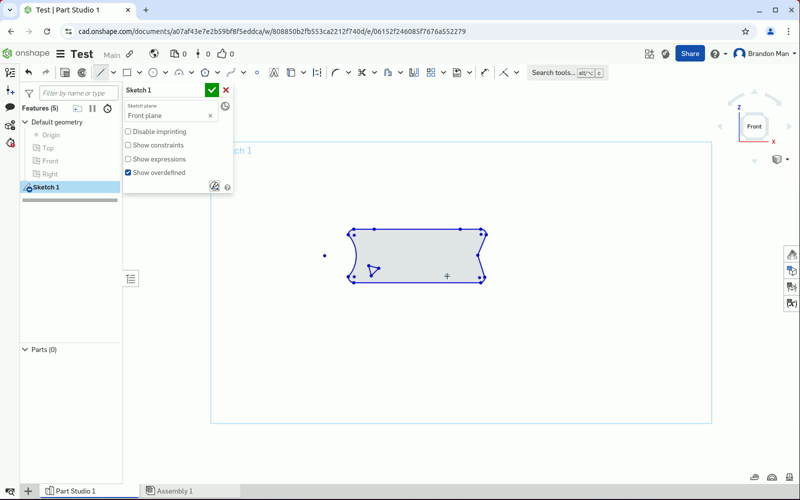
mouse_move(477, 275)
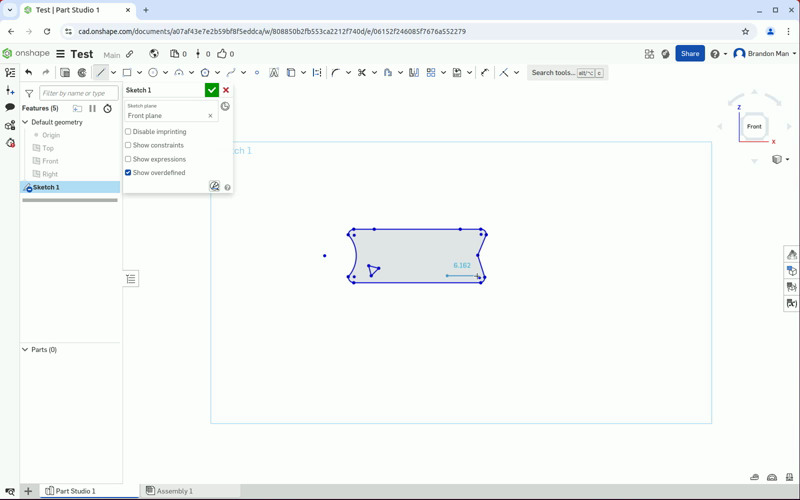
mouse_move(453, 272)
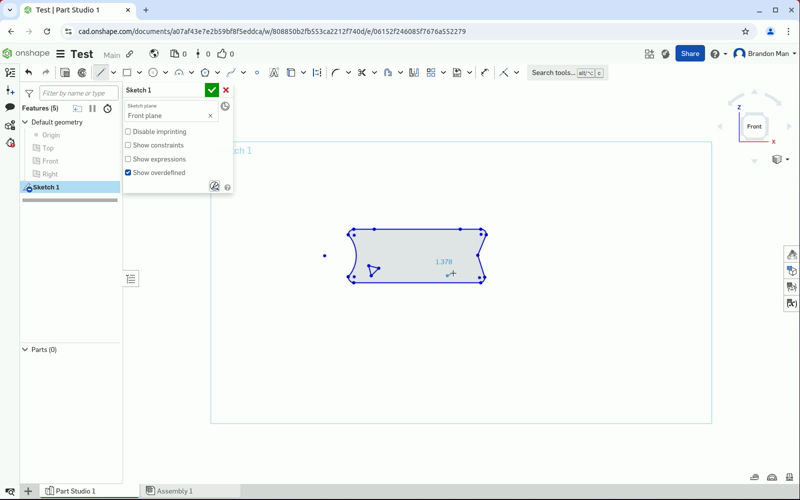
scroll(6)
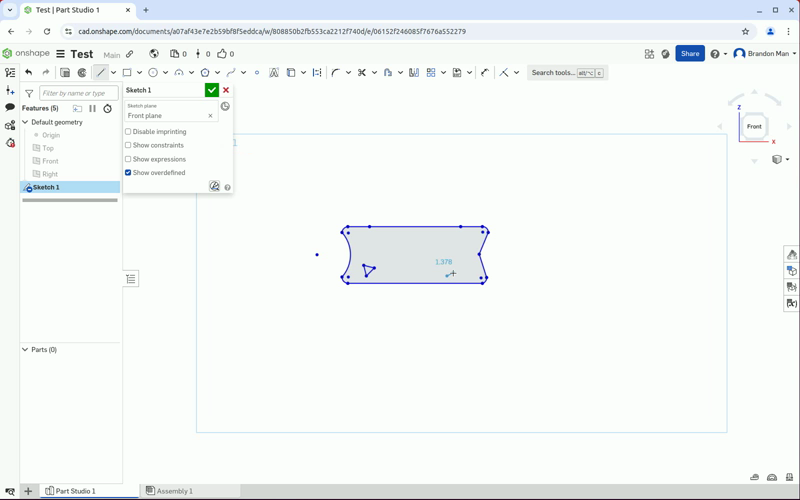
scroll(6)
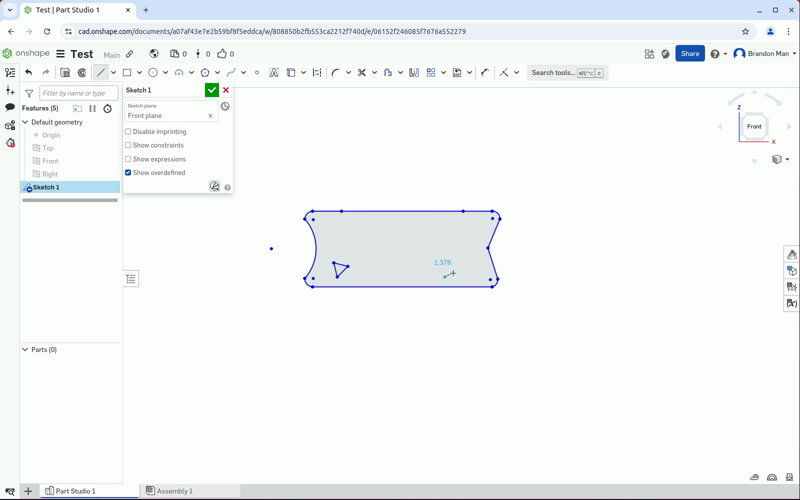
scroll(6)
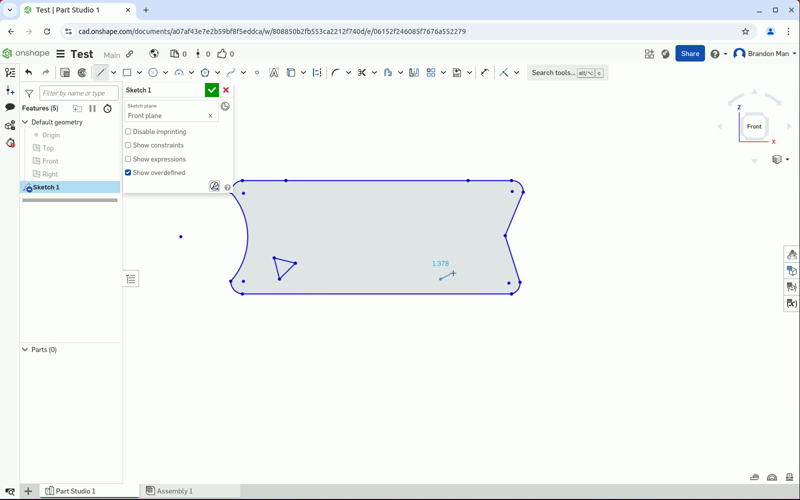
scroll(6)
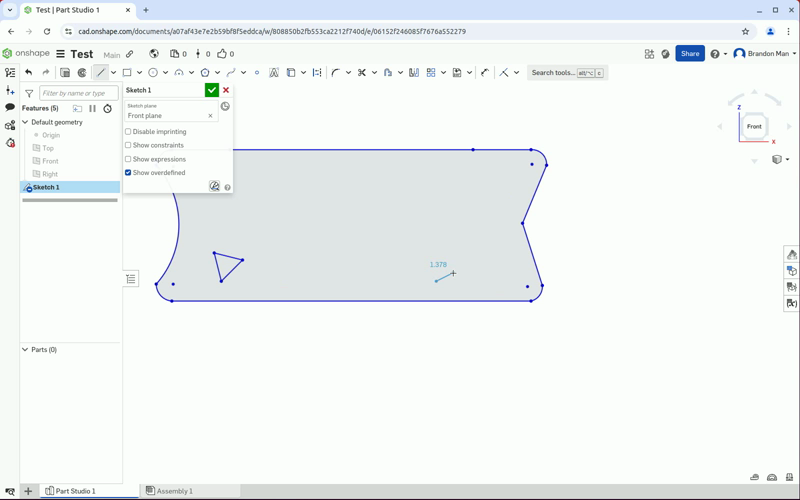
scroll(6)
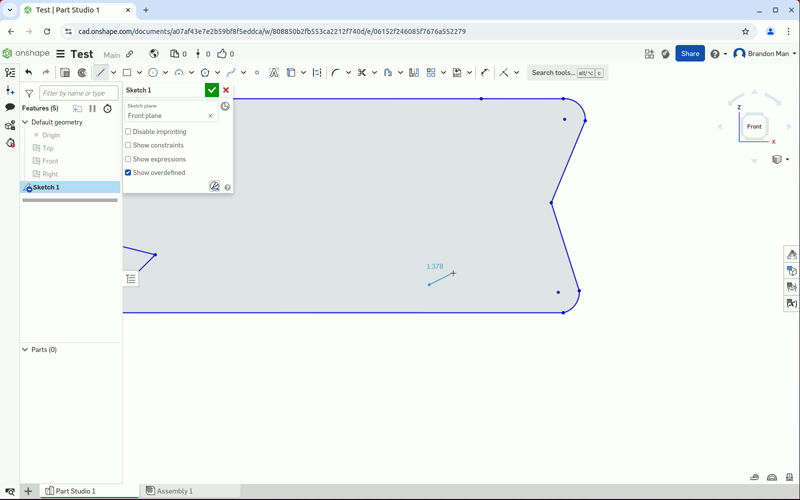
scroll(6)
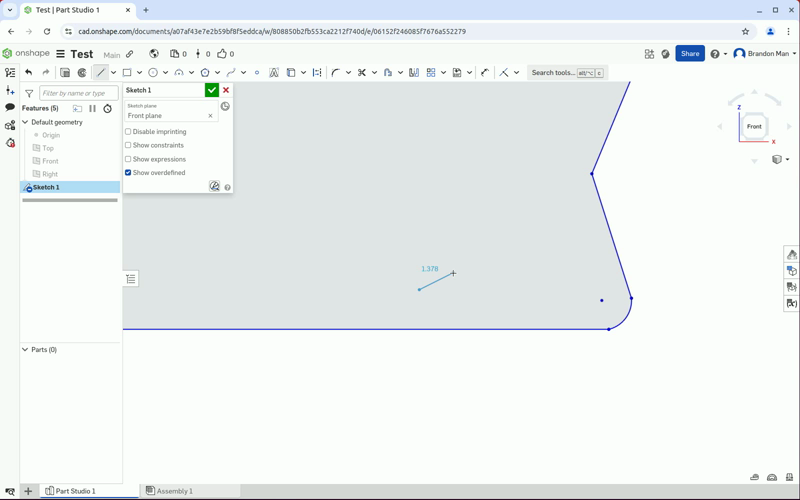
scroll(6)
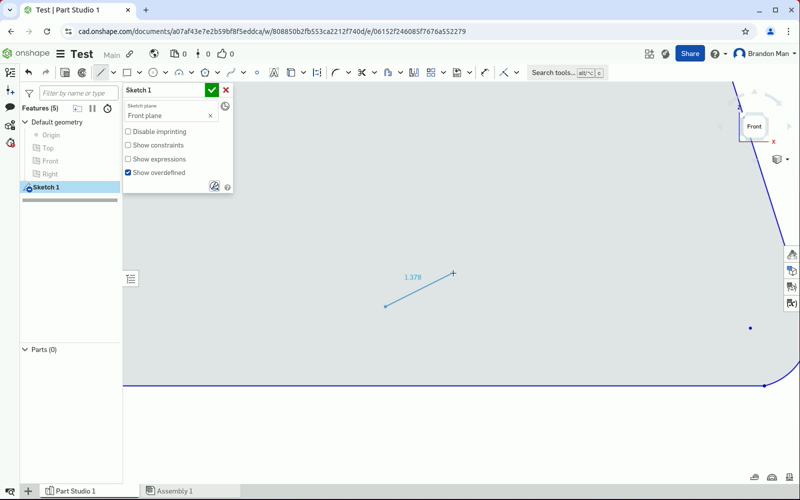
click(453, 272)
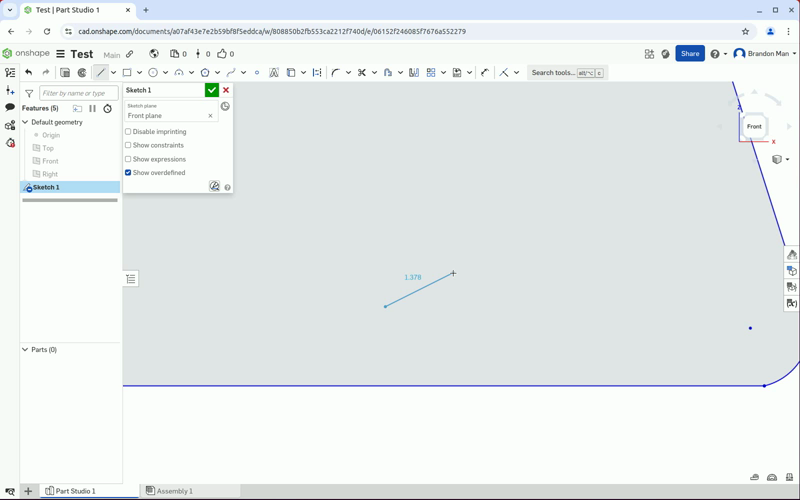
scroll(-6)
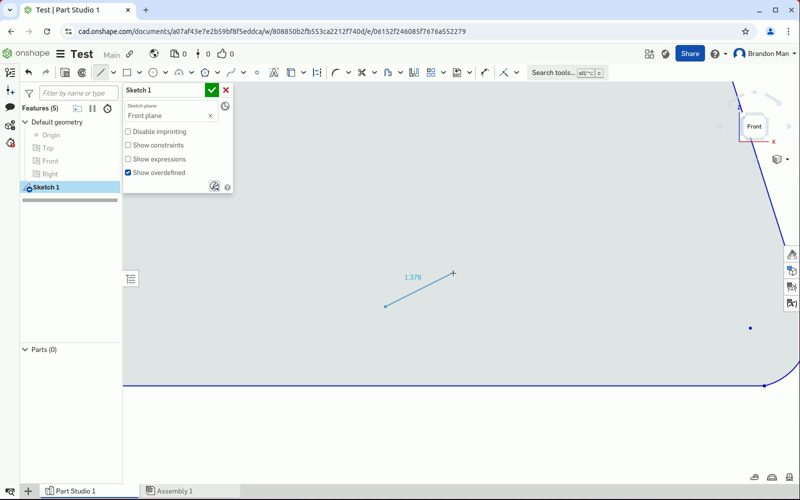
scroll(-6)
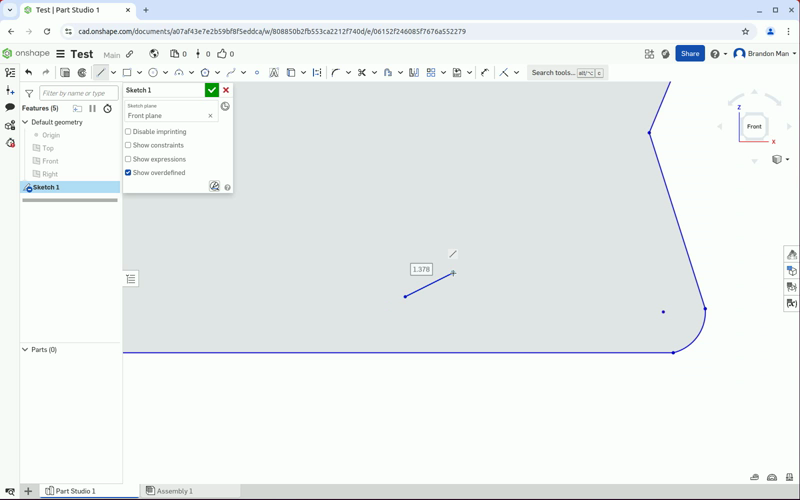
scroll(-6)
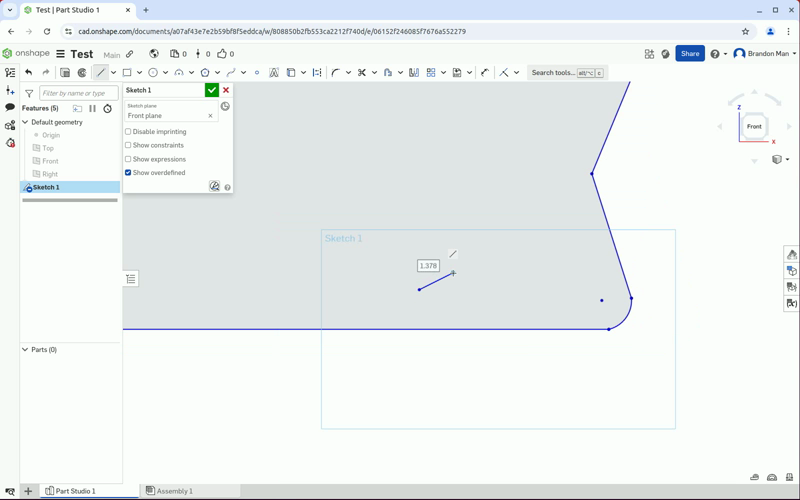
scroll(-6)
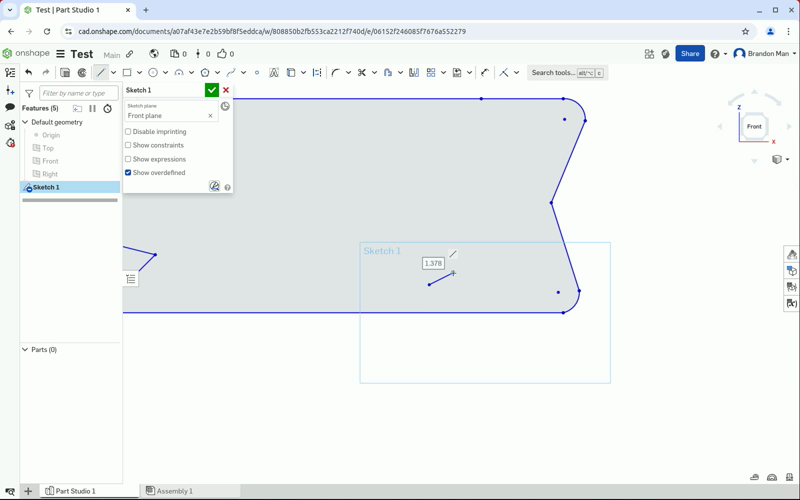
scroll(-6)
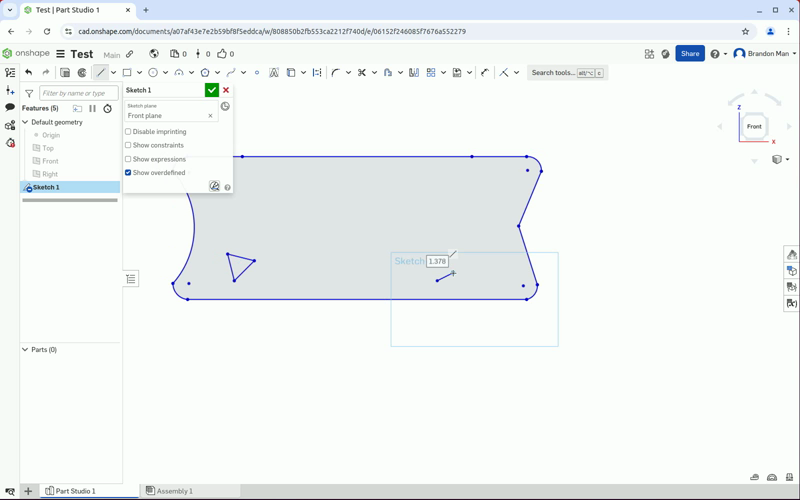
scroll(-6)
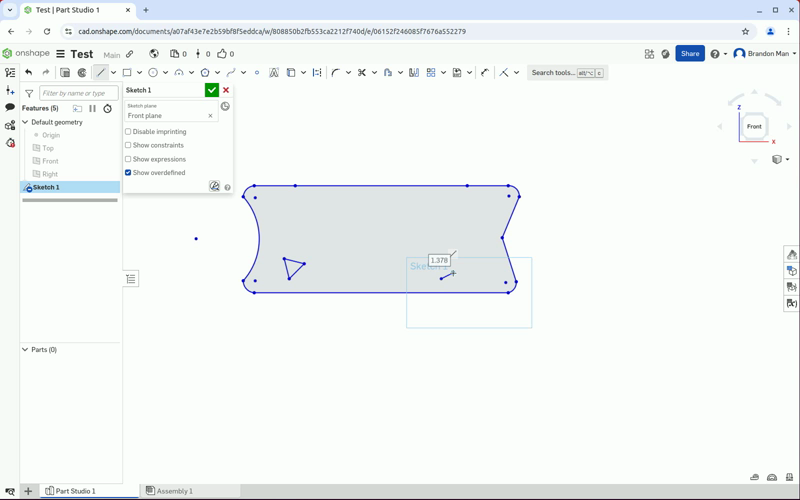
scroll(-6)
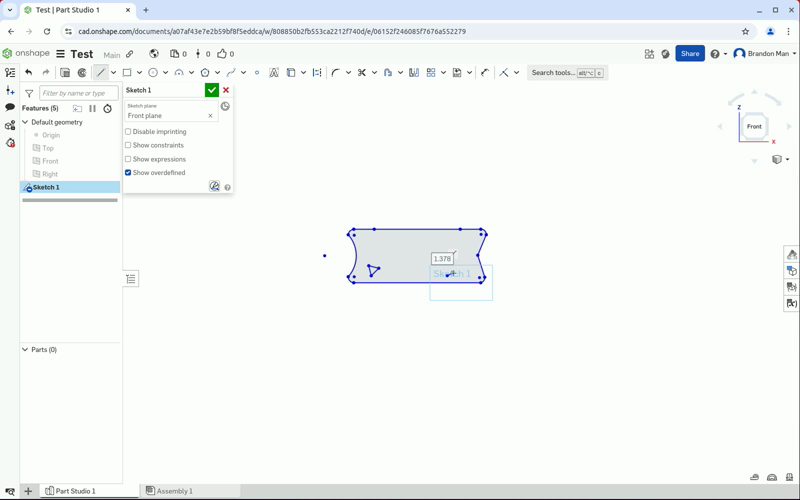
key_up(shift)
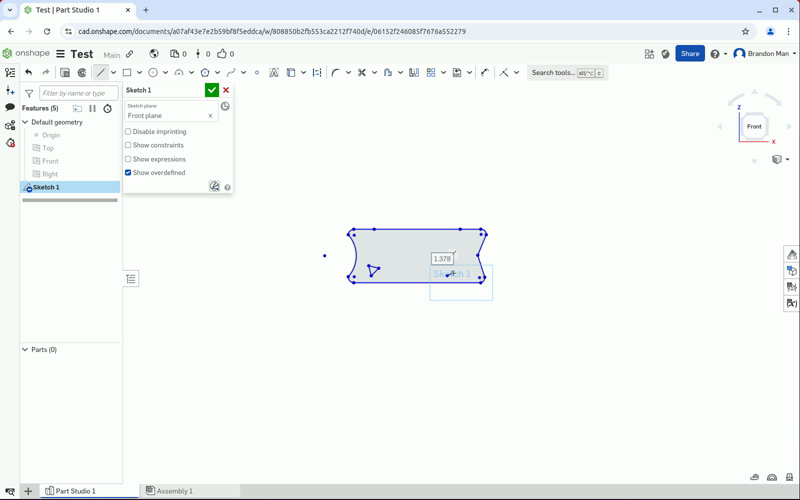
key_down(shift)
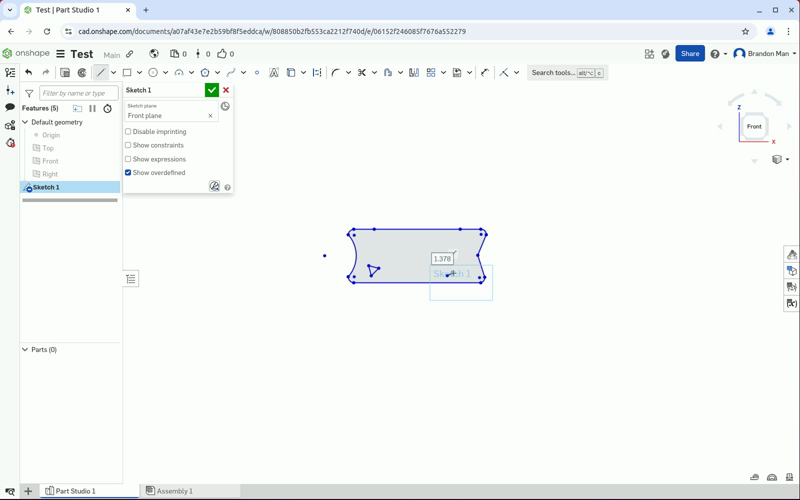
mouse_move(483, 272)
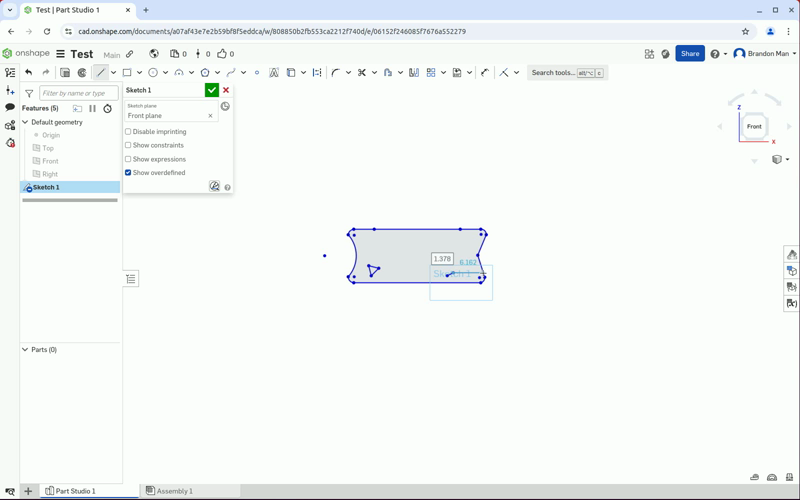
mouse_move(453, 277)
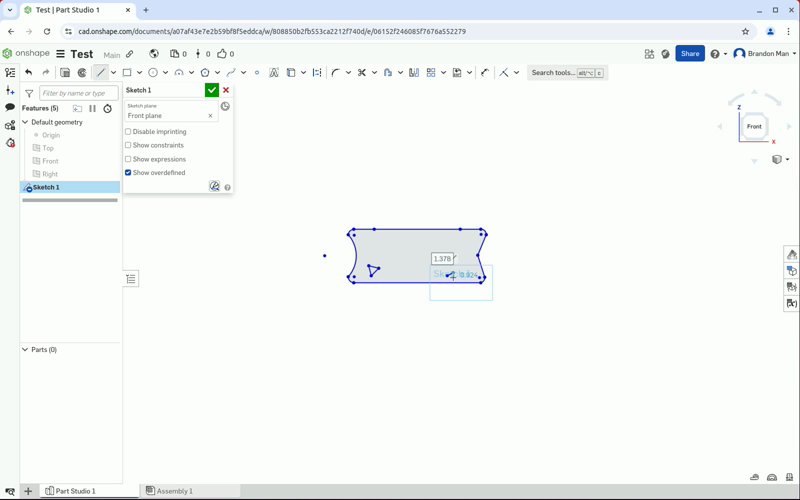
scroll(6)
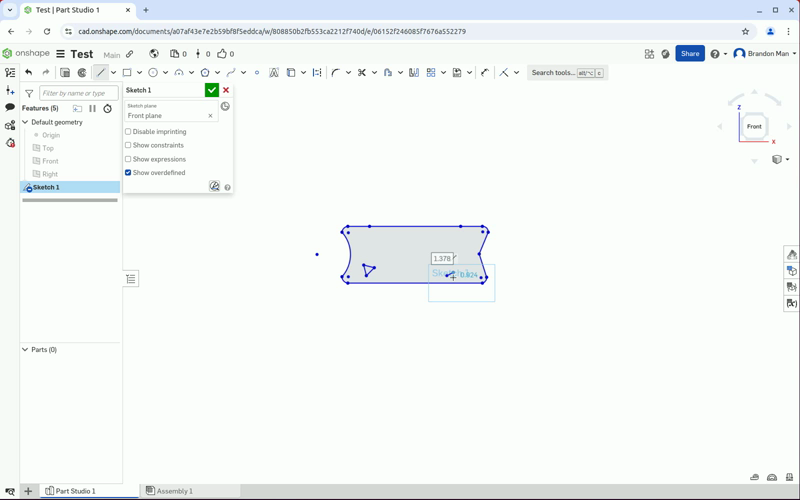
scroll(6)
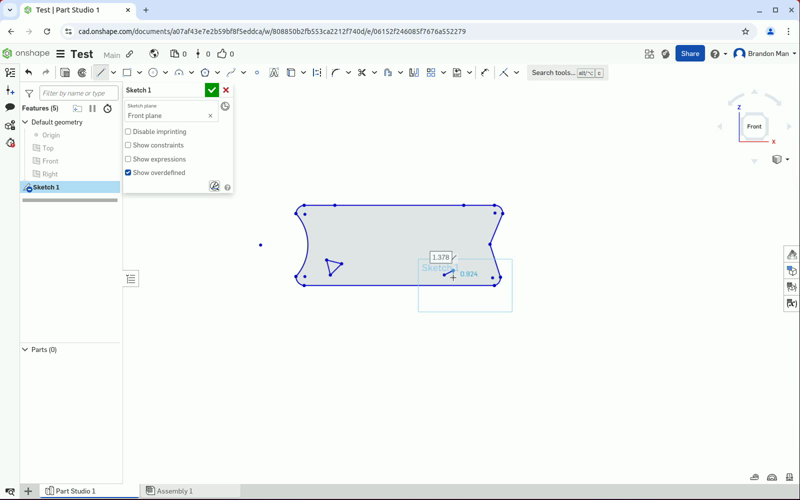
scroll(6)
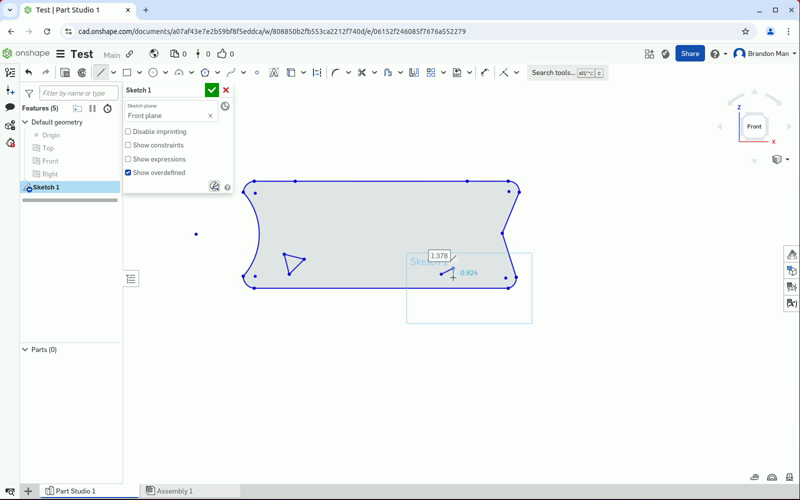
scroll(6)
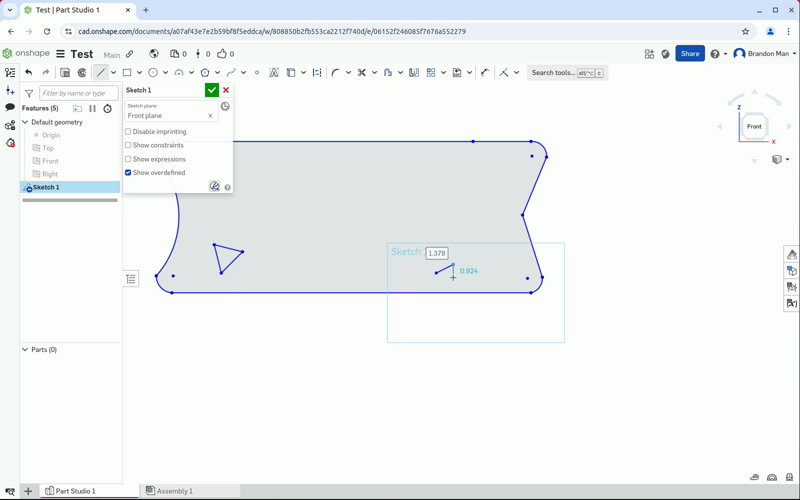
scroll(6)
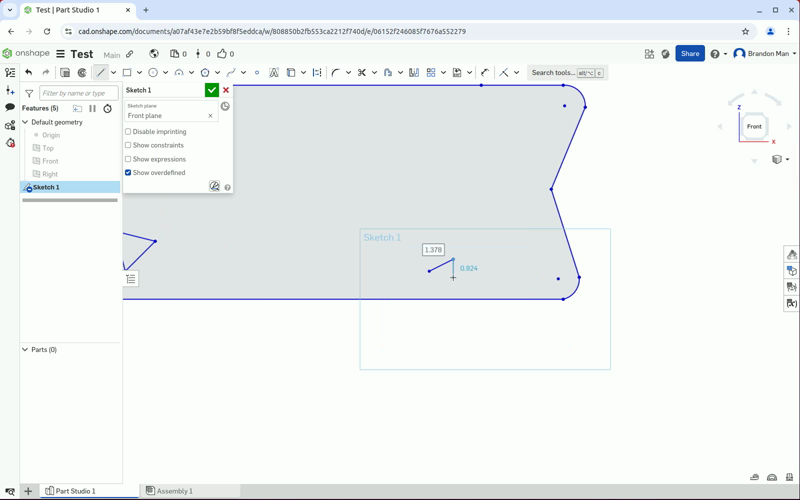
scroll(6)
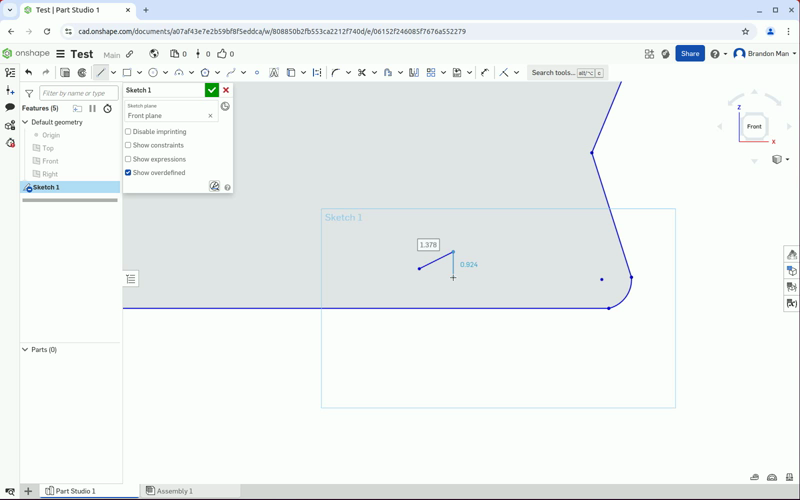
scroll(6)
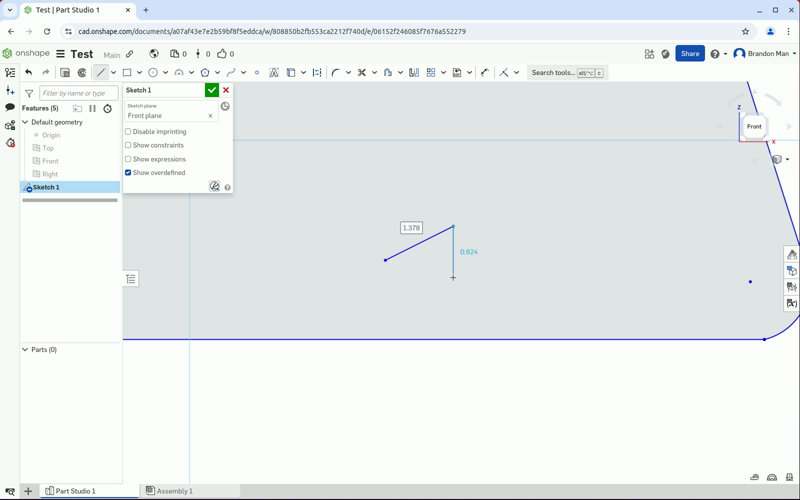
click(453, 277)
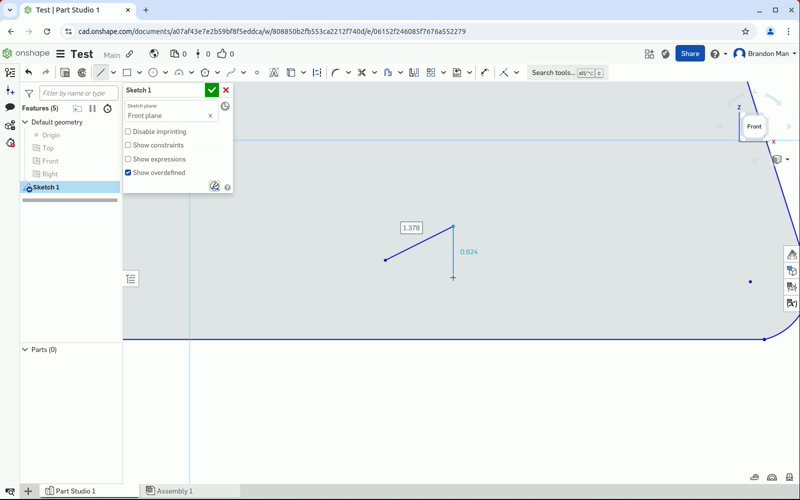
scroll(-6)
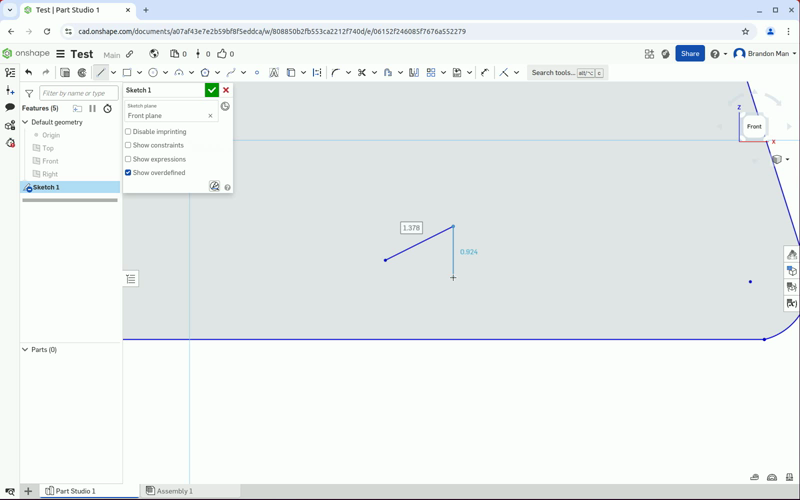
scroll(-6)
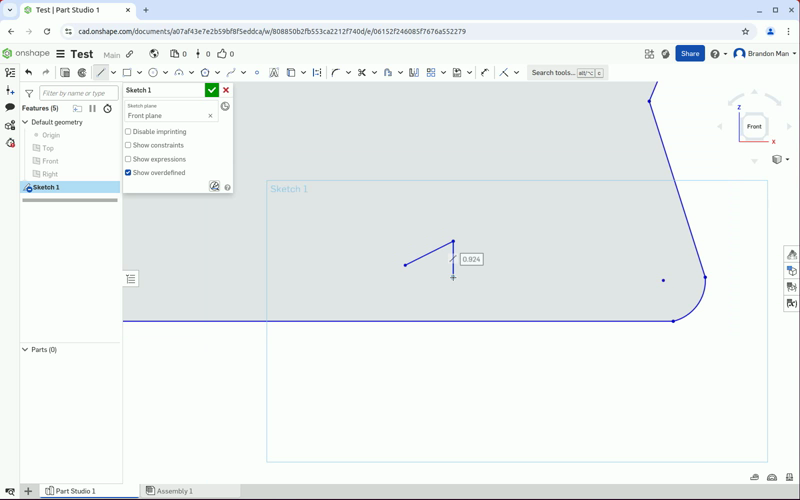
scroll(-6)
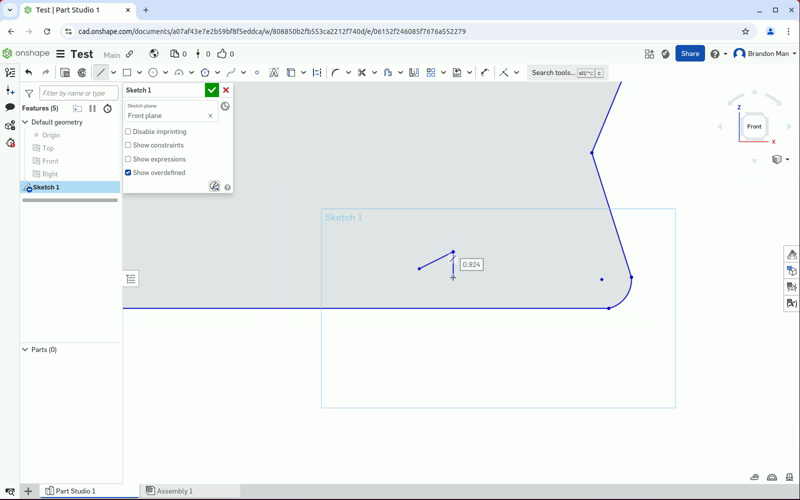
scroll(-6)
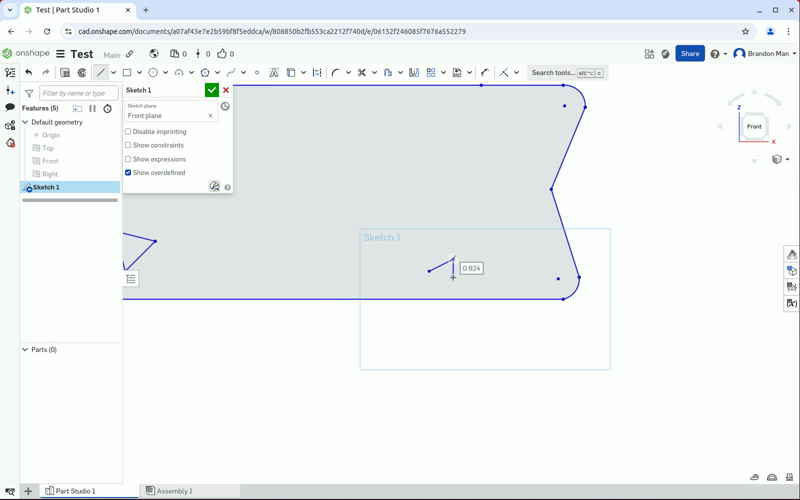
scroll(-6)
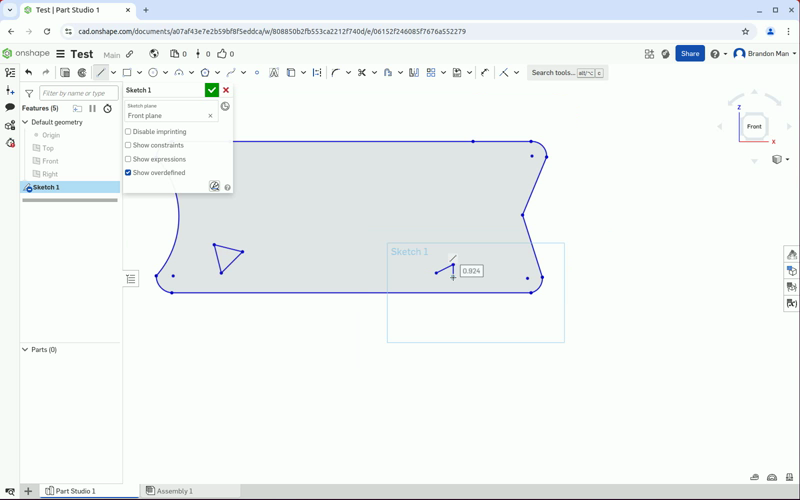
scroll(-6)
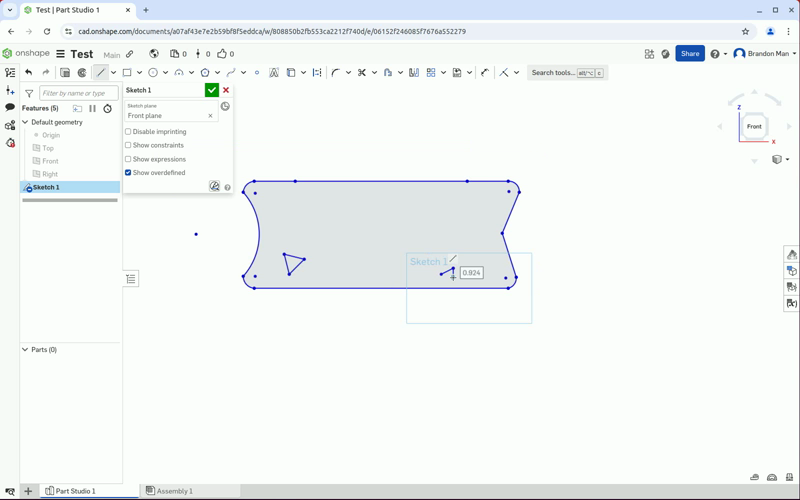
scroll(-6)
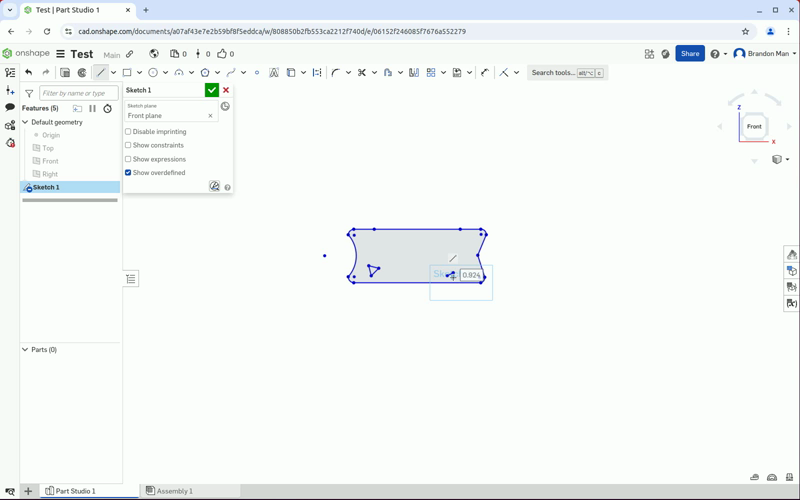
key_up(shift)
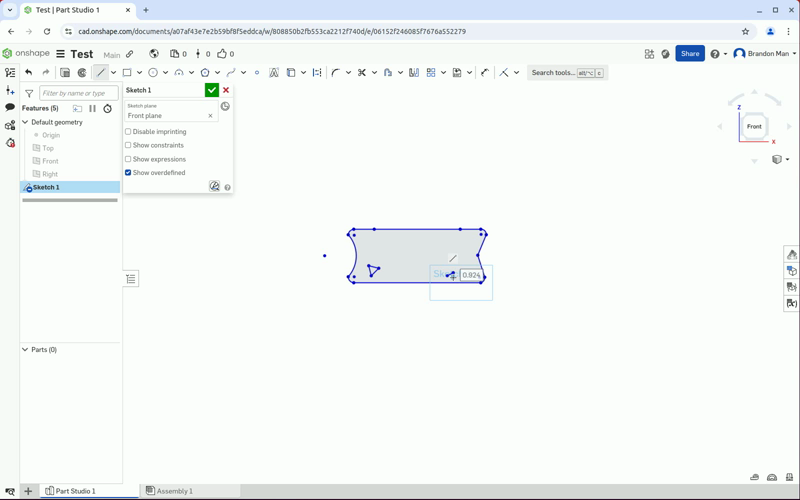
key_down(shift)
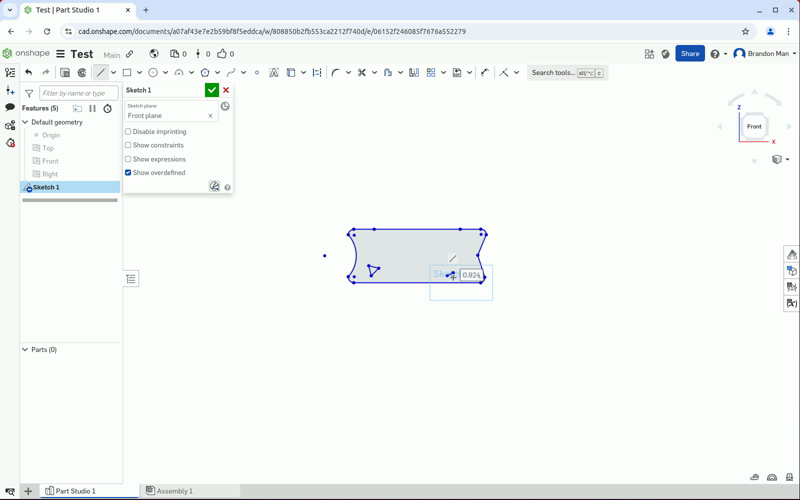
mouse_move(483, 277)
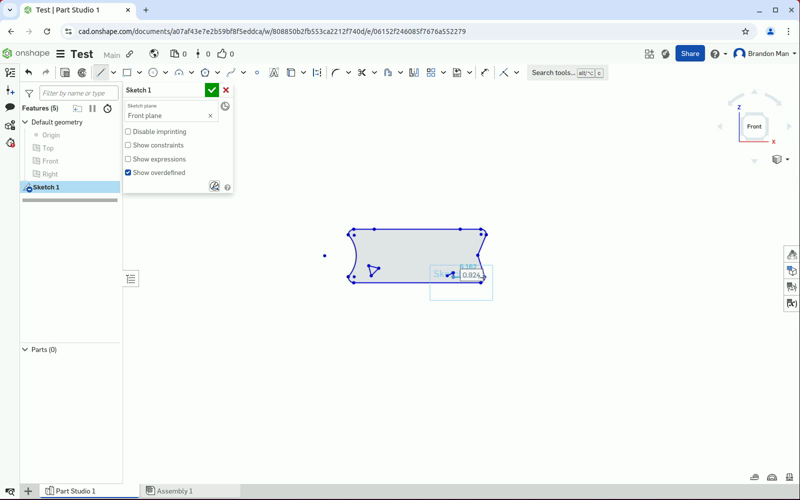
mouse_move(455, 271)
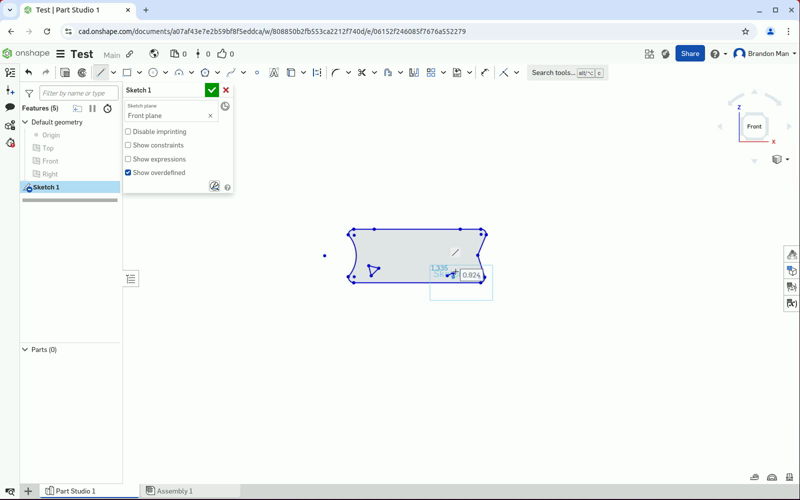
scroll(6)
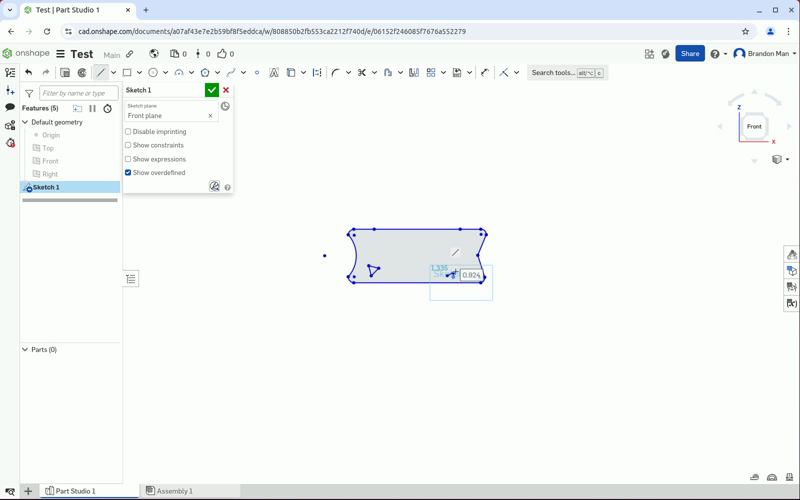
scroll(6)
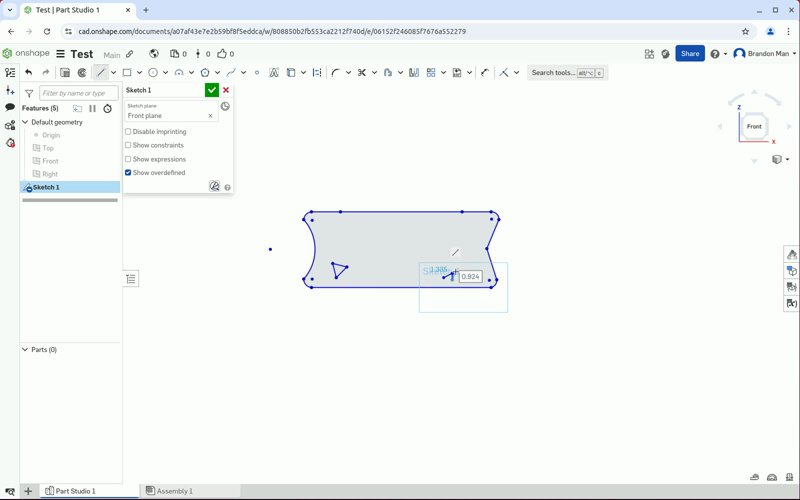
scroll(6)
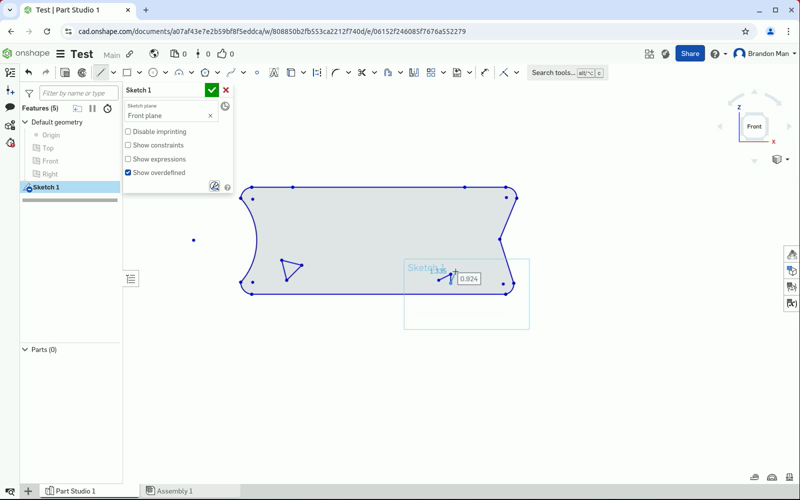
scroll(6)
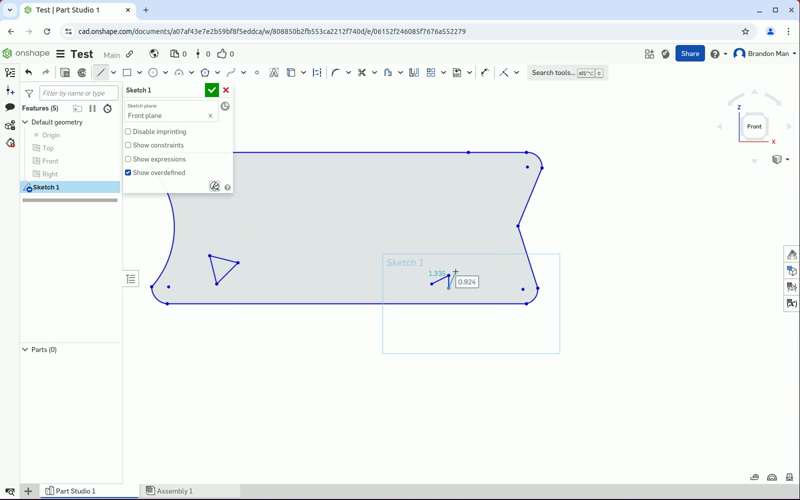
scroll(6)
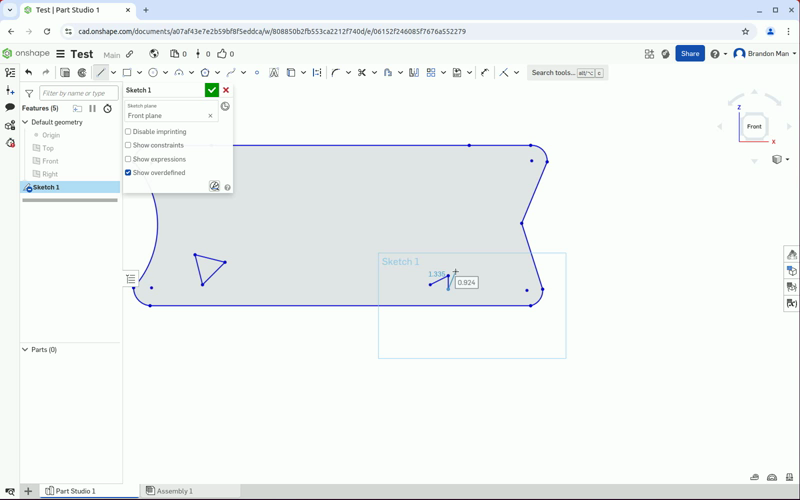
scroll(6)
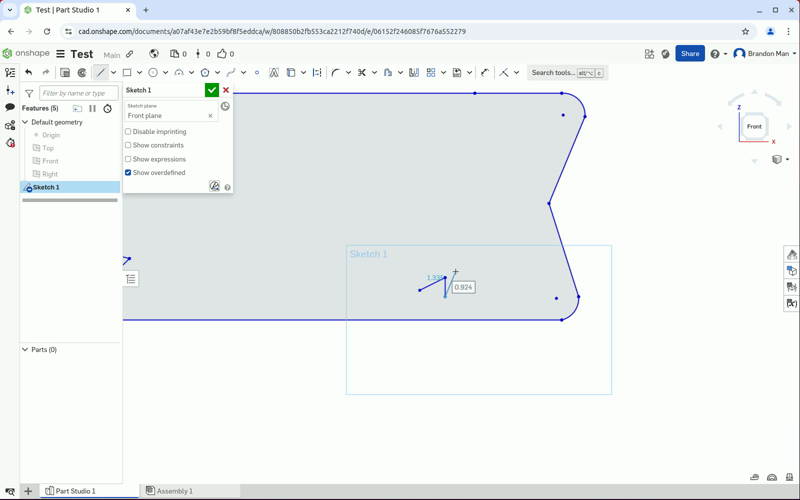
scroll(6)
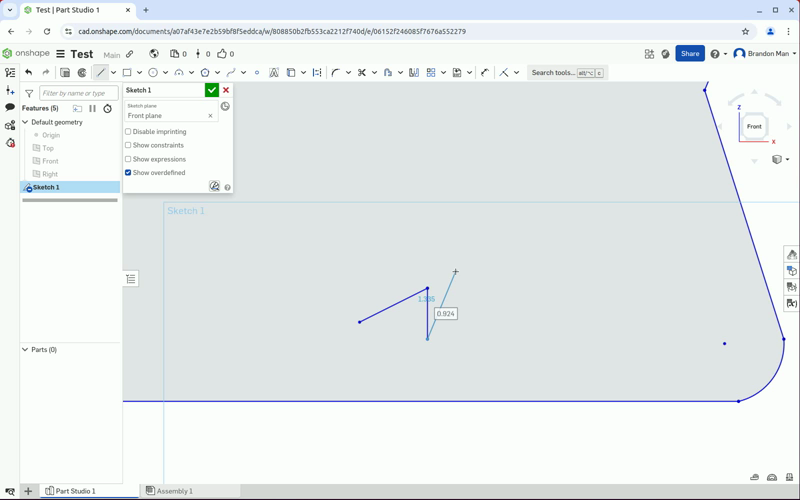
click(455, 271)
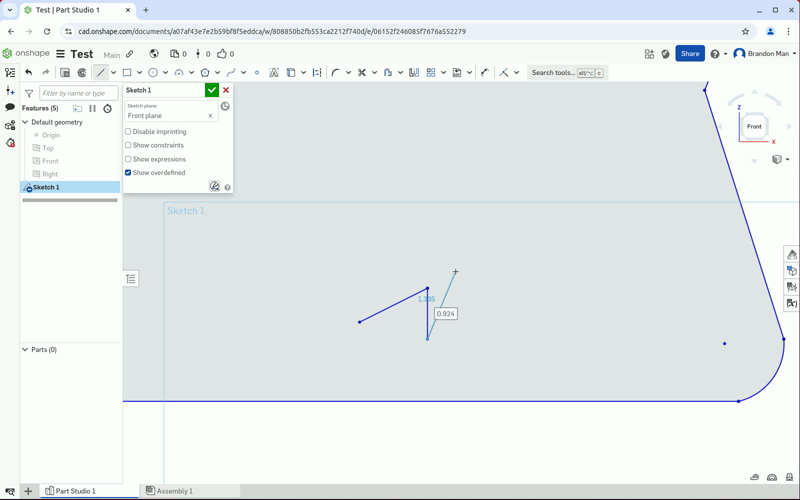
scroll(-6)
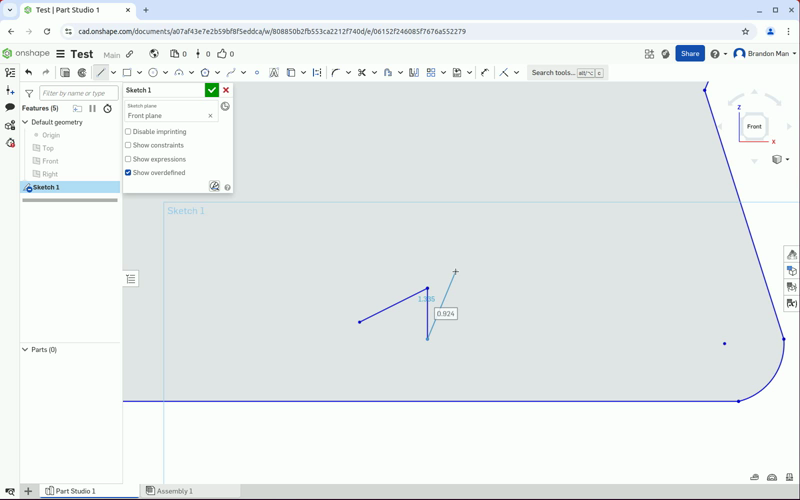
scroll(-6)
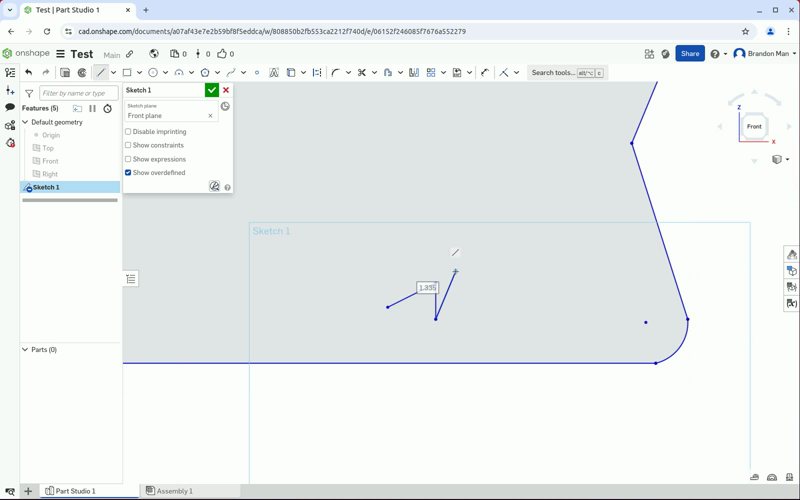
scroll(-6)
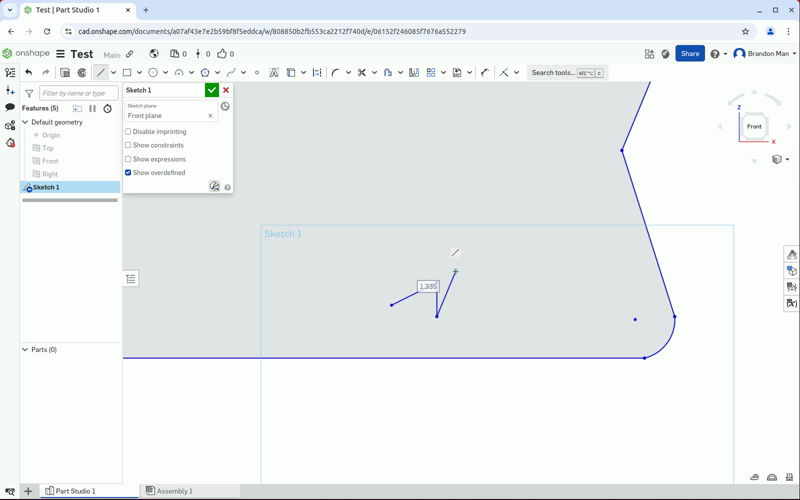
scroll(-6)
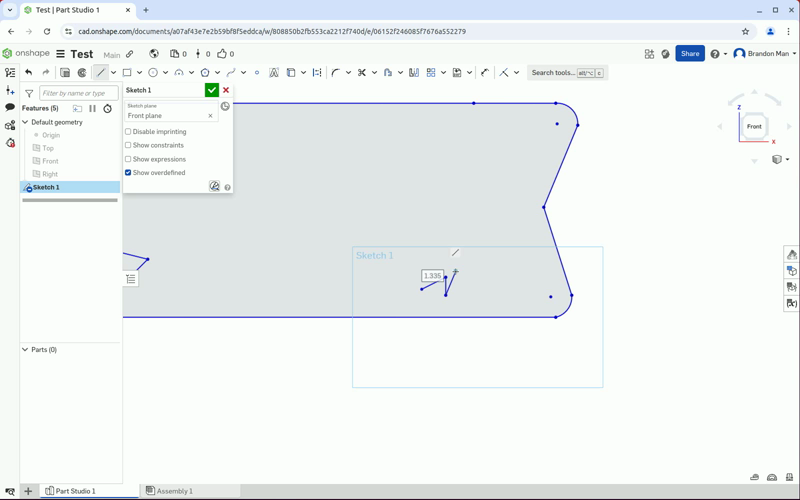
scroll(-6)
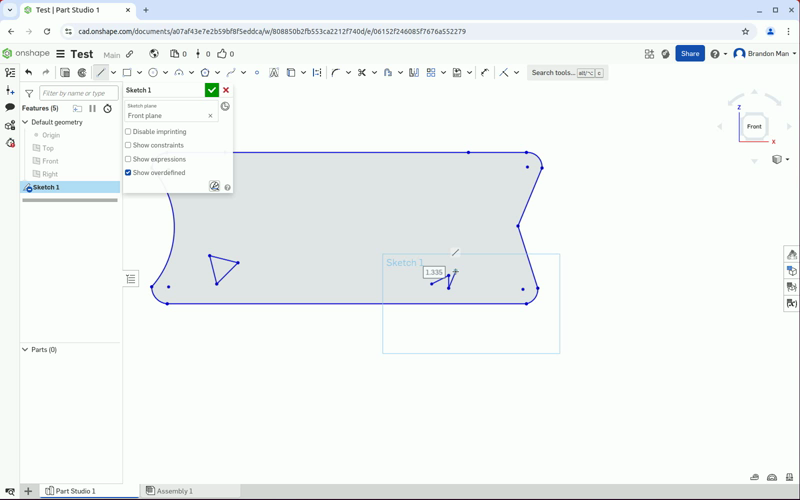
scroll(-6)
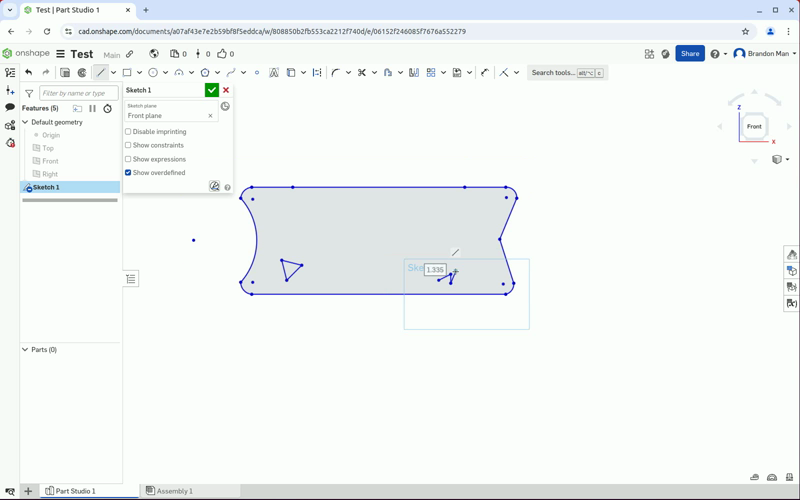
scroll(-6)
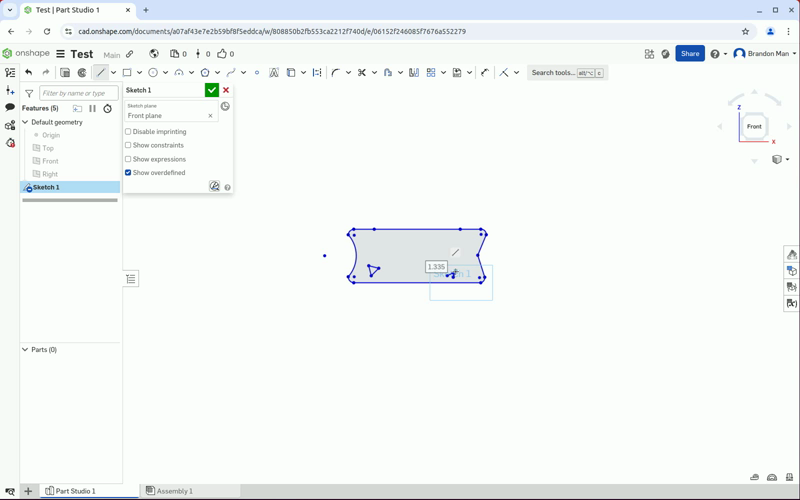
key_up(shift)
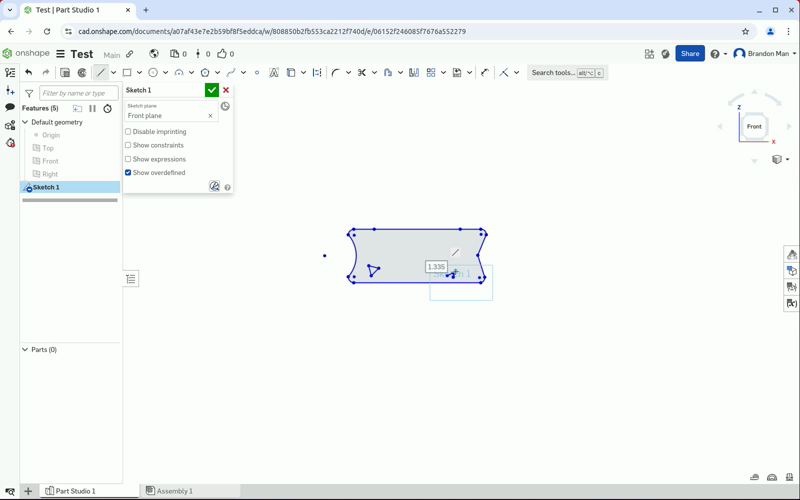
key_down(shift)
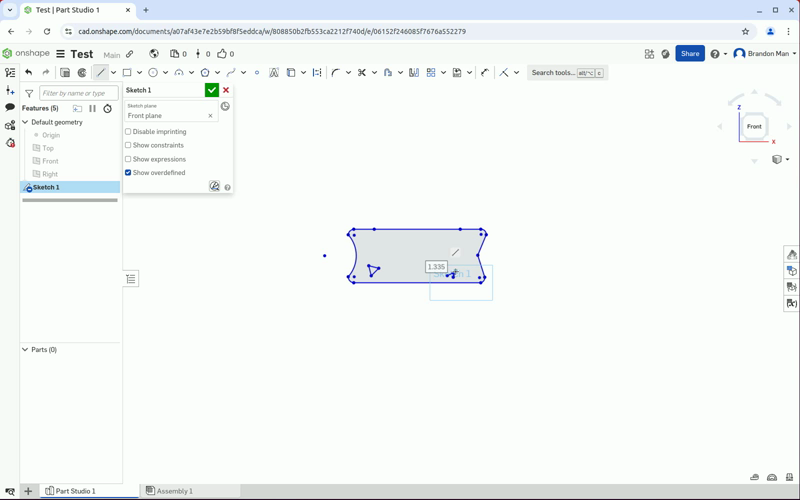
mouse_move(485, 271)
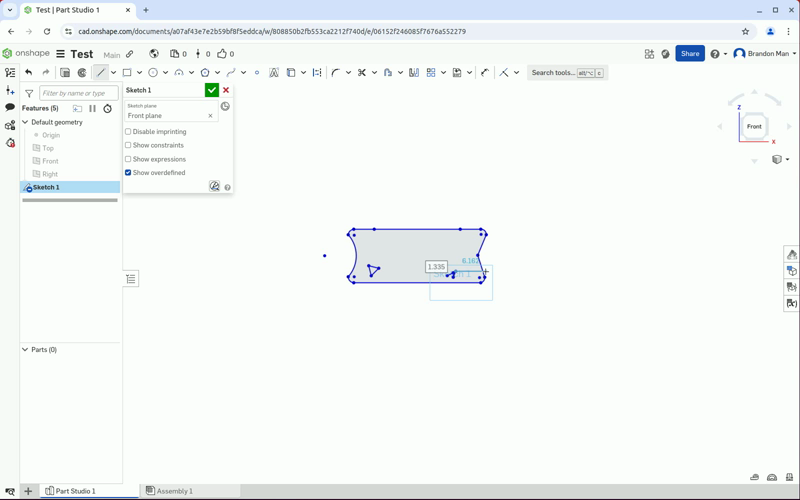
mouse_move(467, 277)
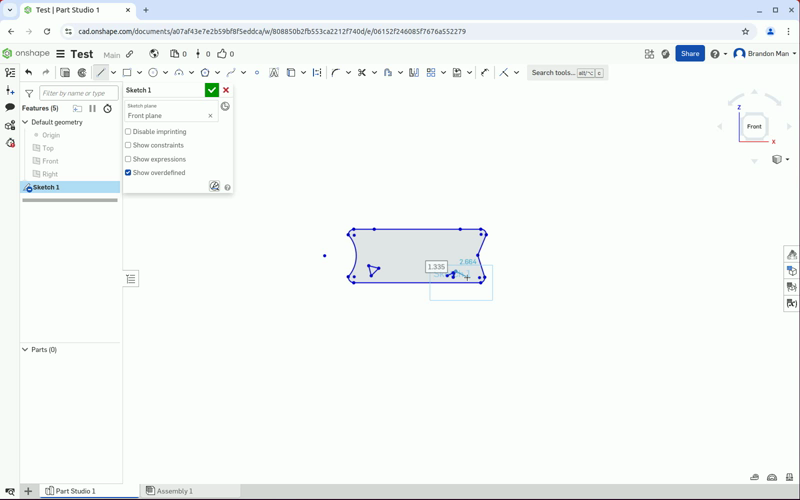
click(467, 277)
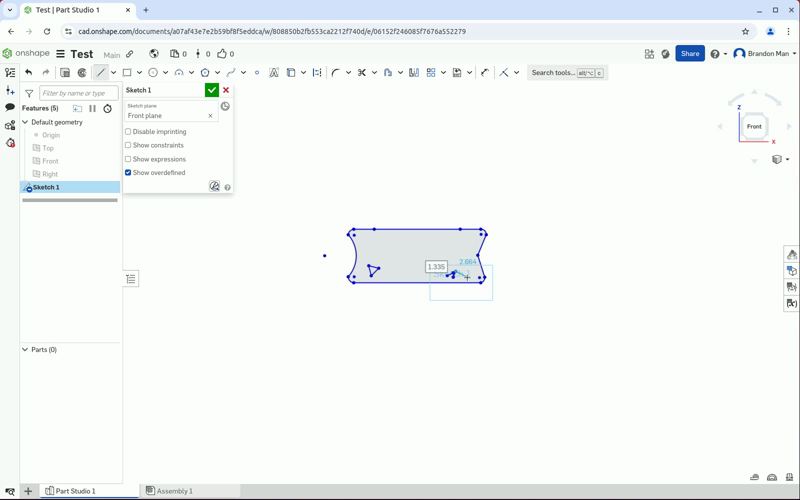
key_up(shift)
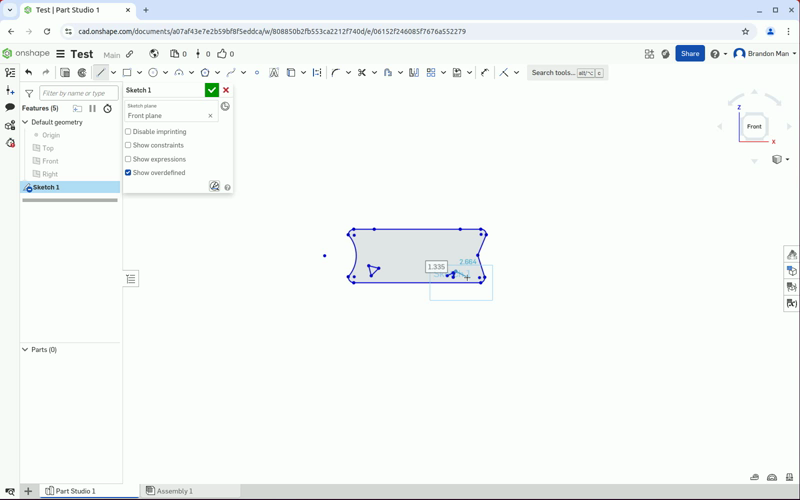
key_down(shift)
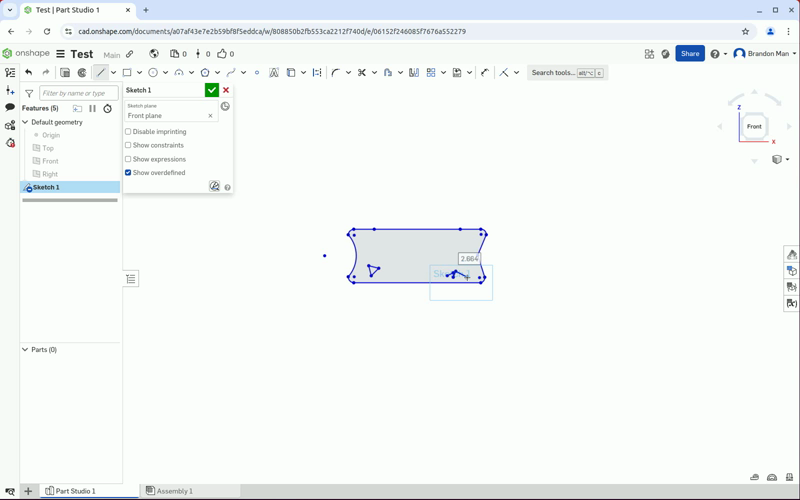
mouse_move(497, 277)
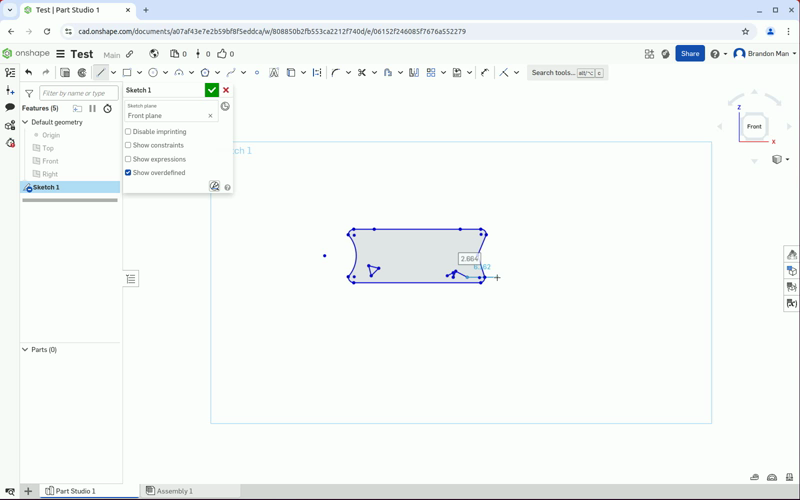
mouse_move(457, 268)
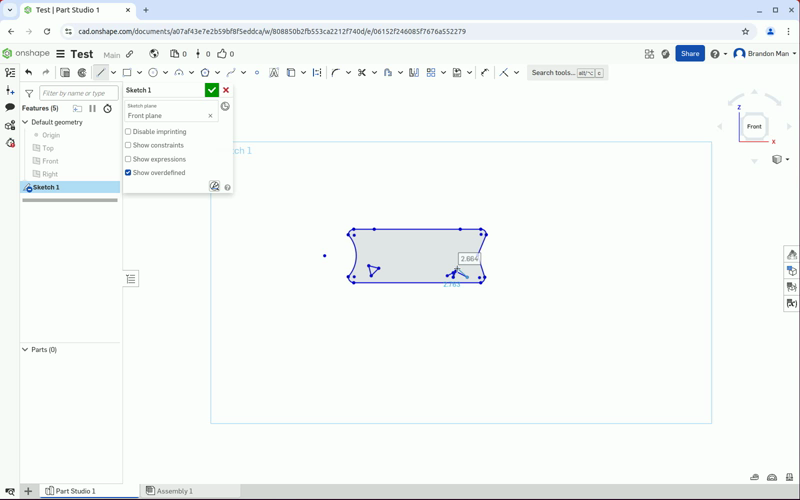
scroll(6)
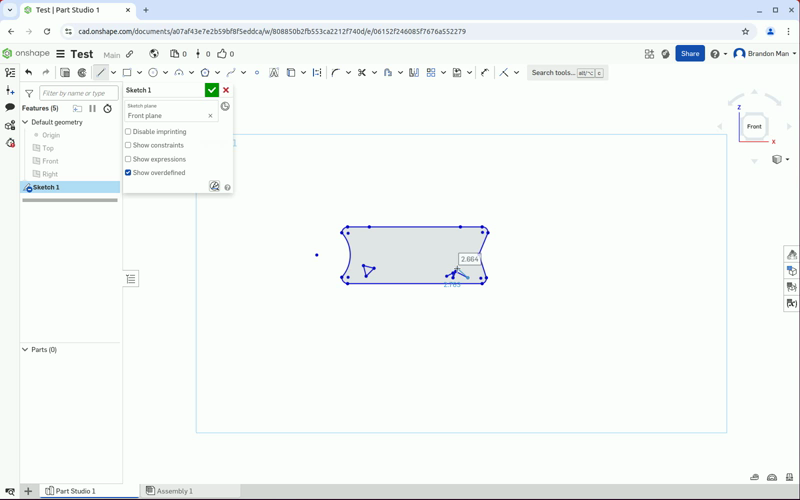
scroll(6)
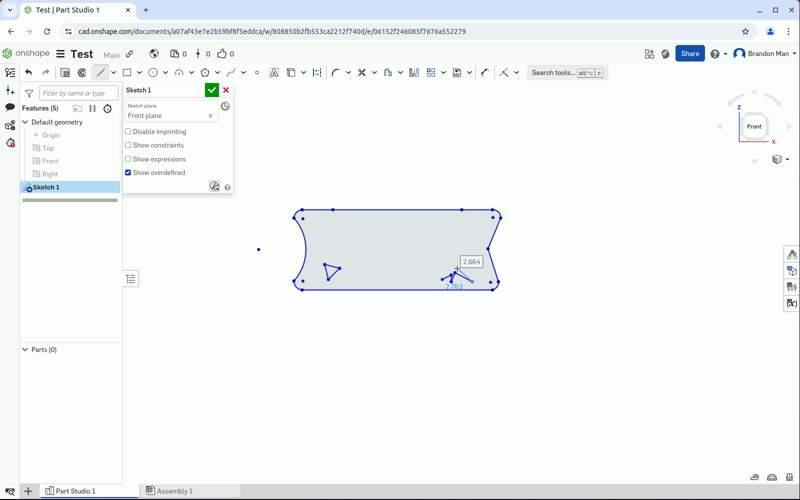
scroll(6)
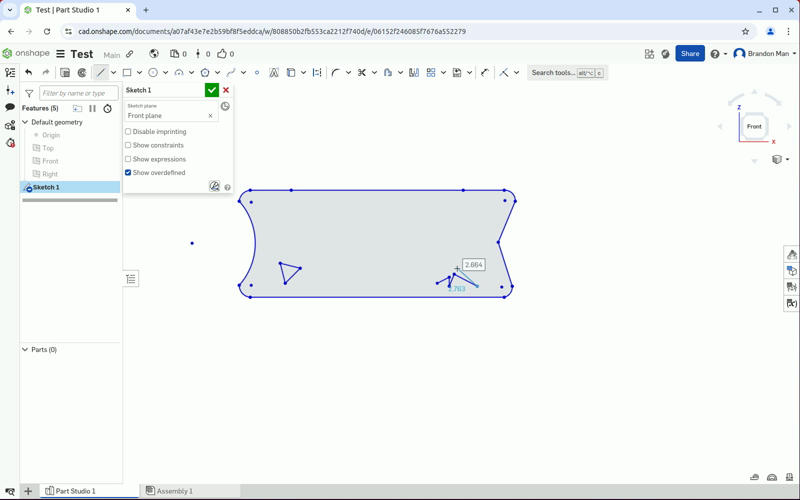
scroll(6)
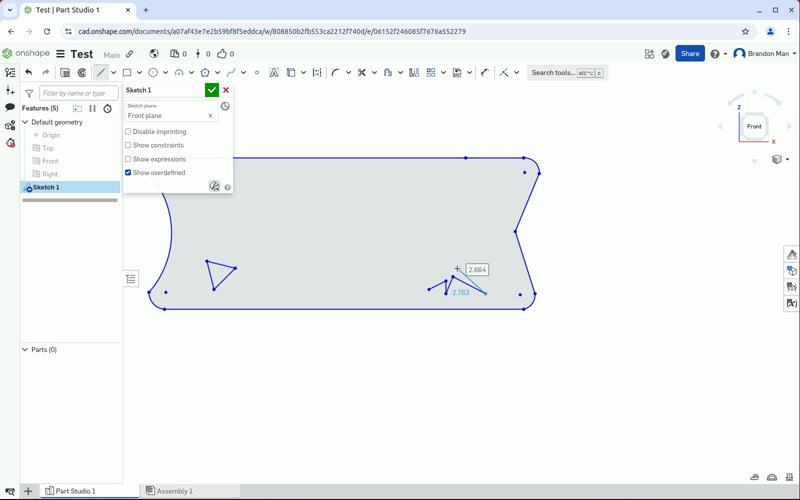
scroll(6)
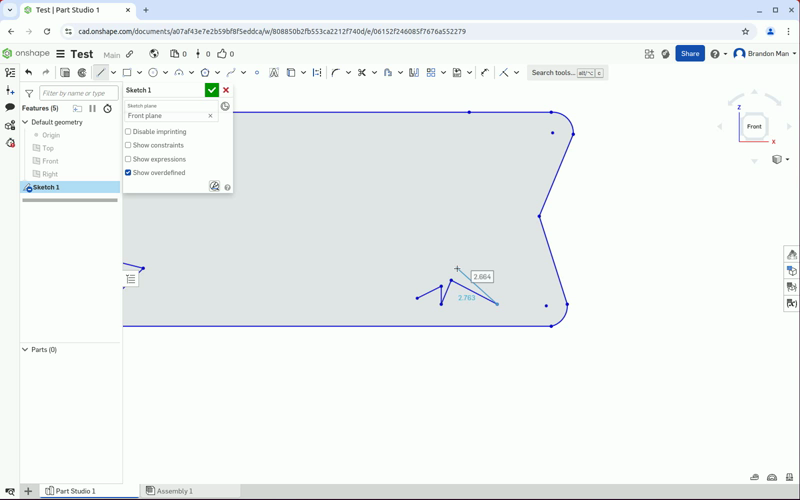
scroll(6)
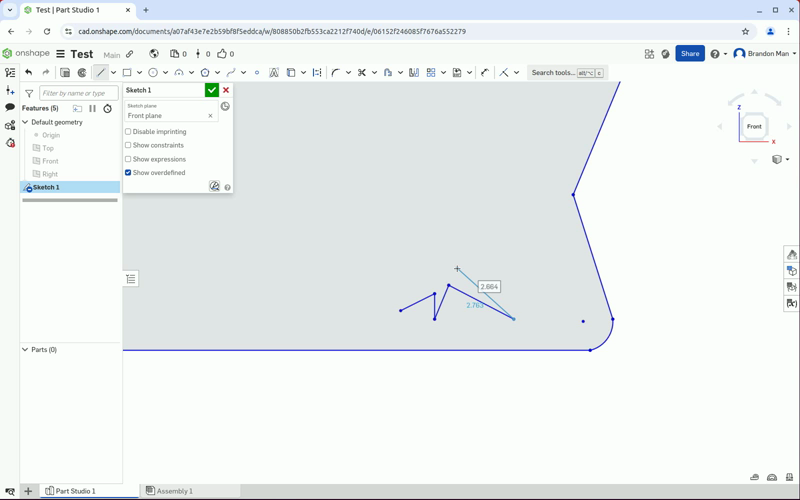
scroll(6)
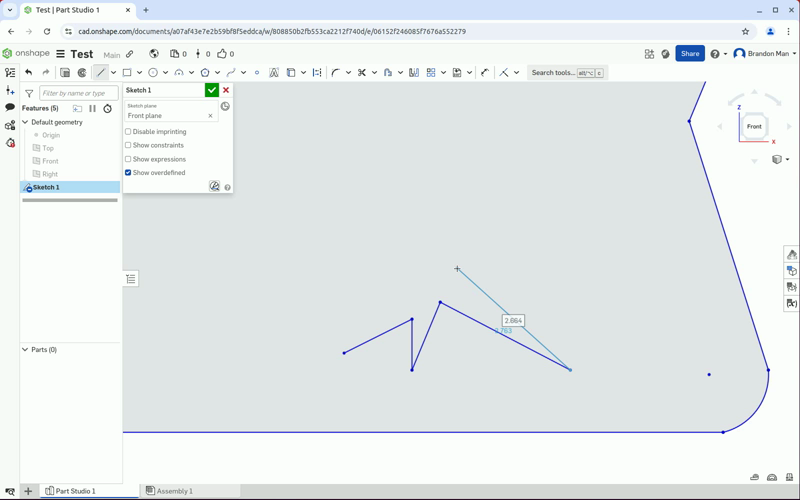
click(457, 268)
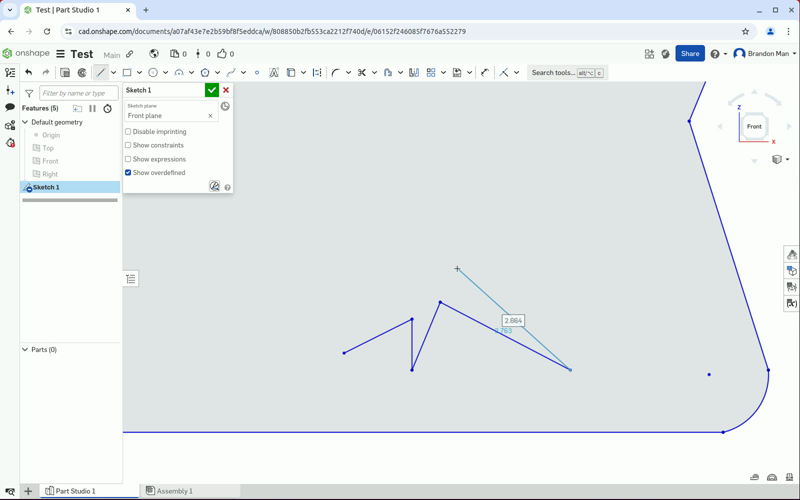
scroll(-6)
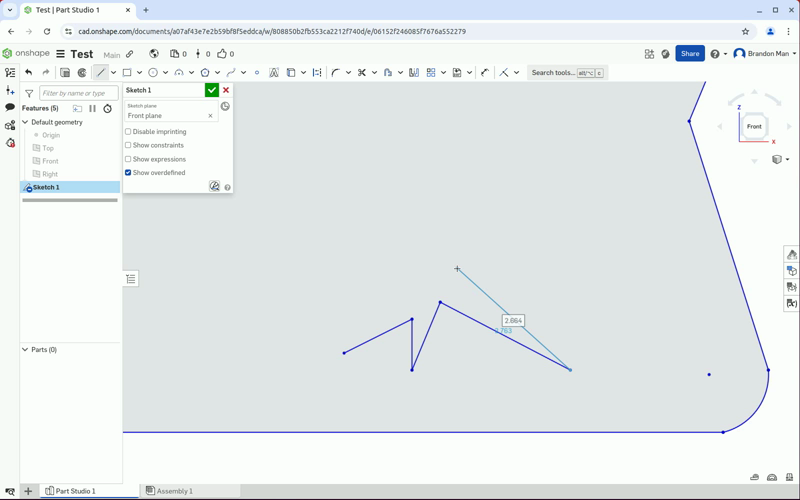
scroll(-6)
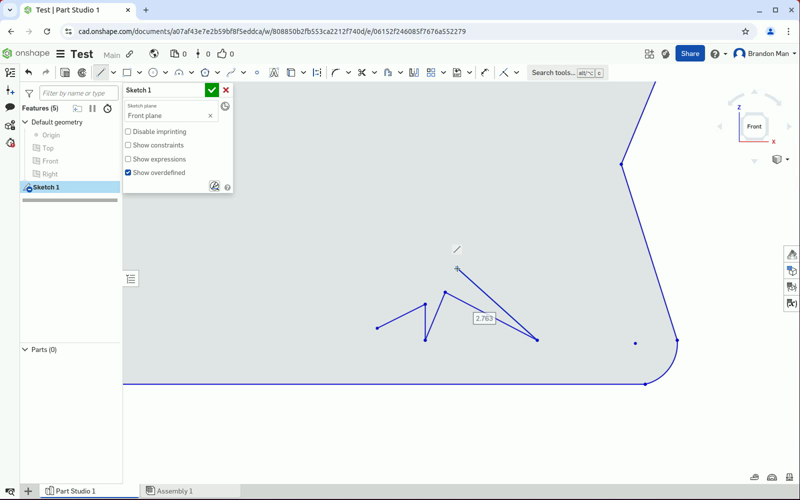
scroll(-6)
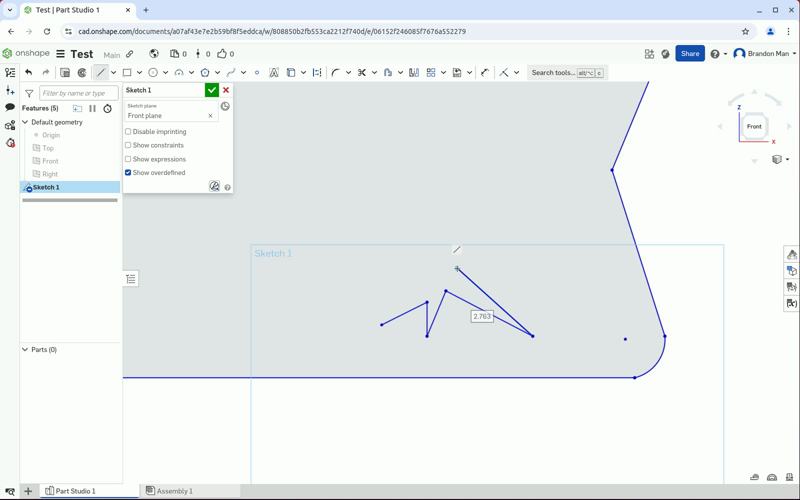
scroll(-6)
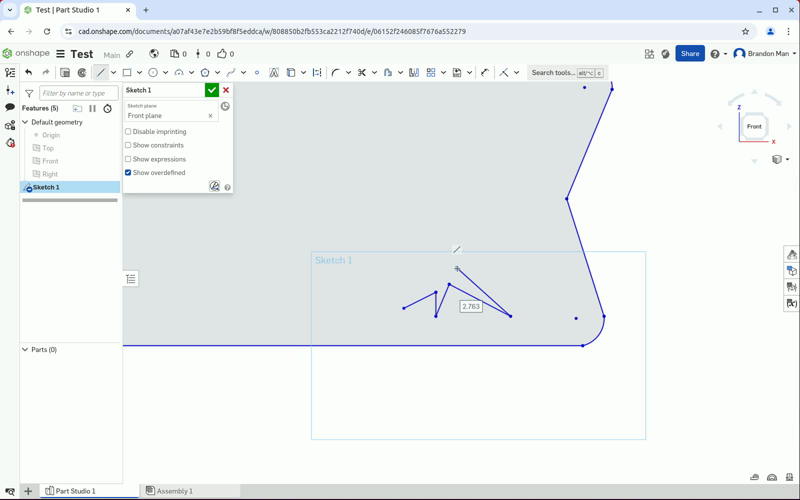
scroll(-6)
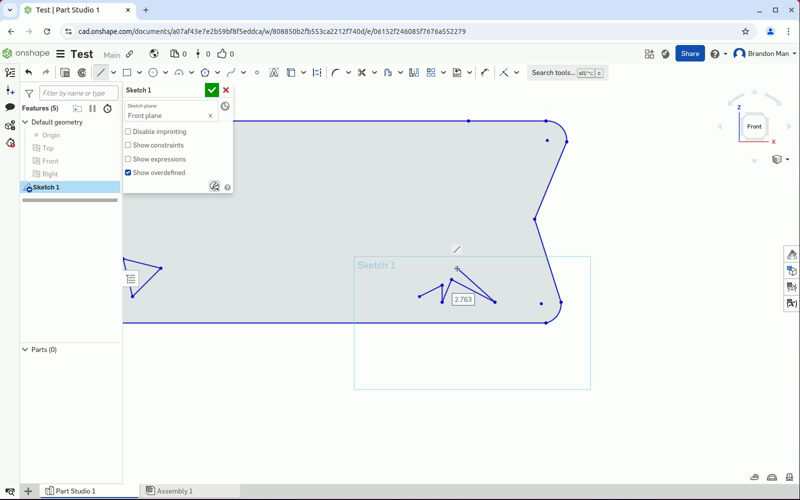
scroll(-6)
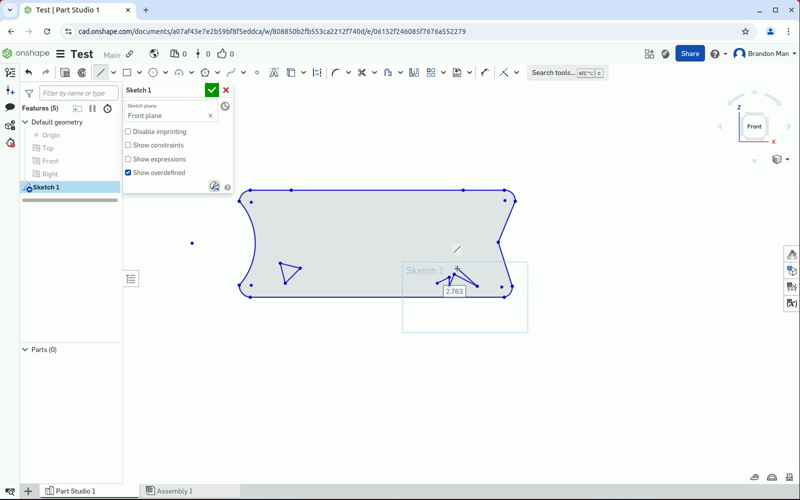
scroll(-6)
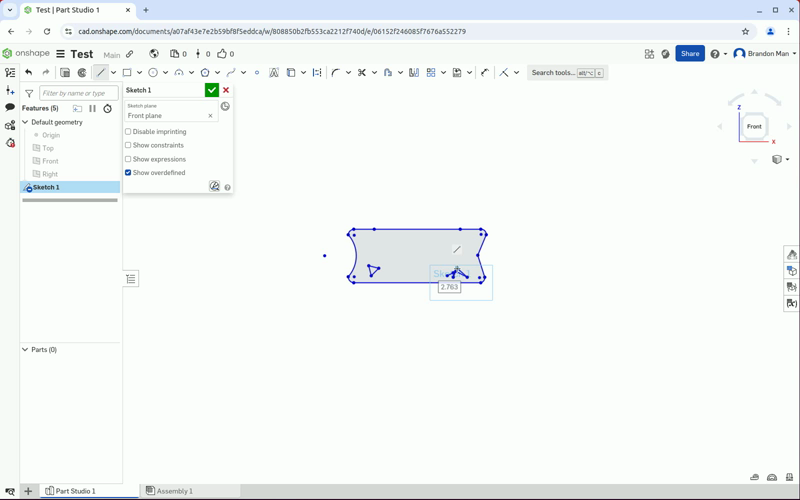
key_up(shift)
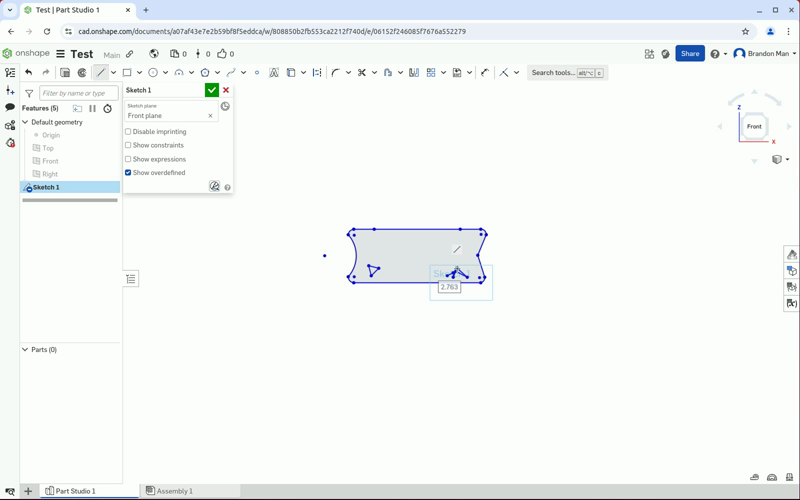
key_down(shift)
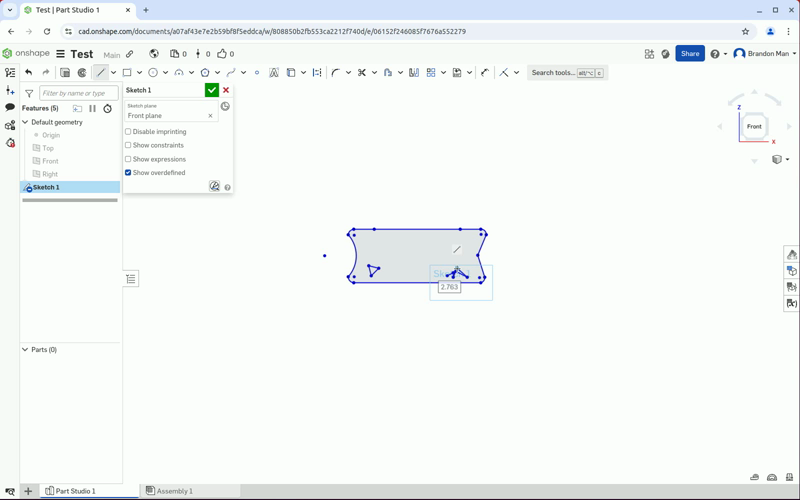
mouse_move(487, 268)
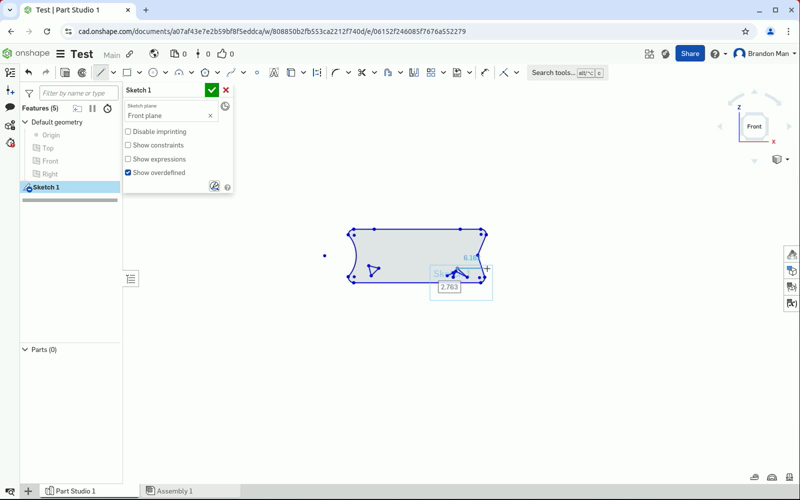
mouse_move(461, 265)
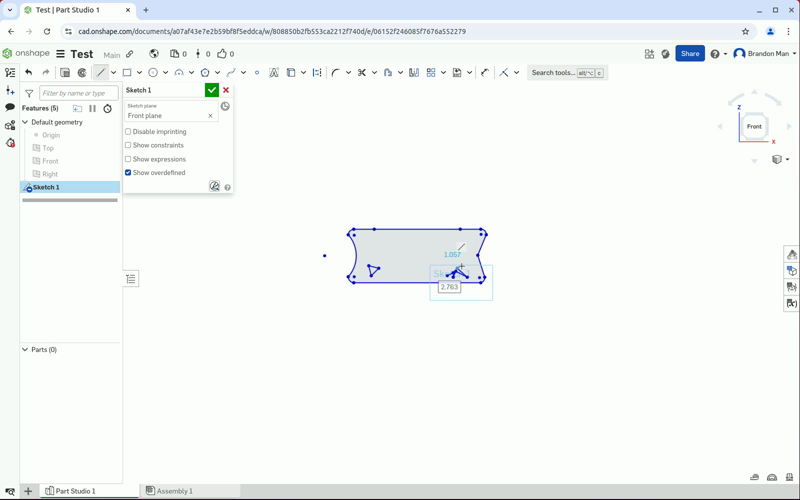
scroll(6)
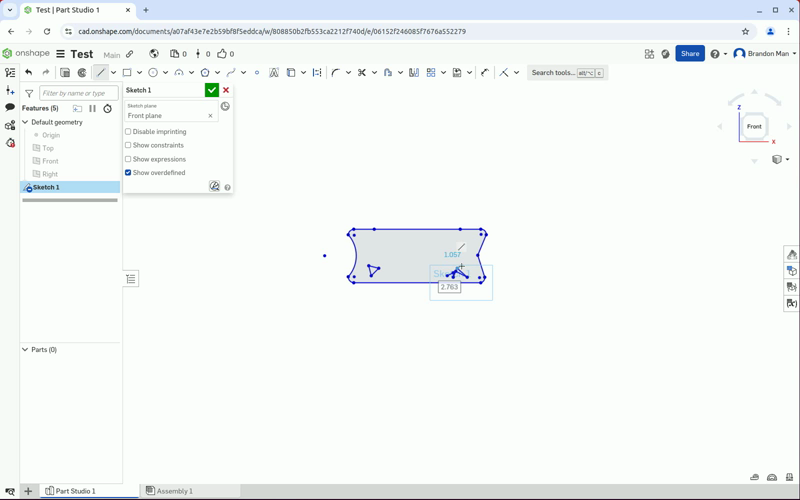
scroll(6)
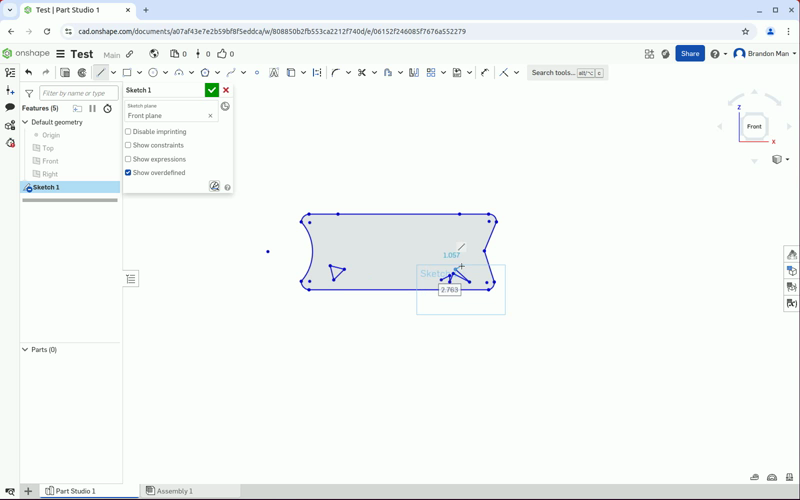
scroll(6)
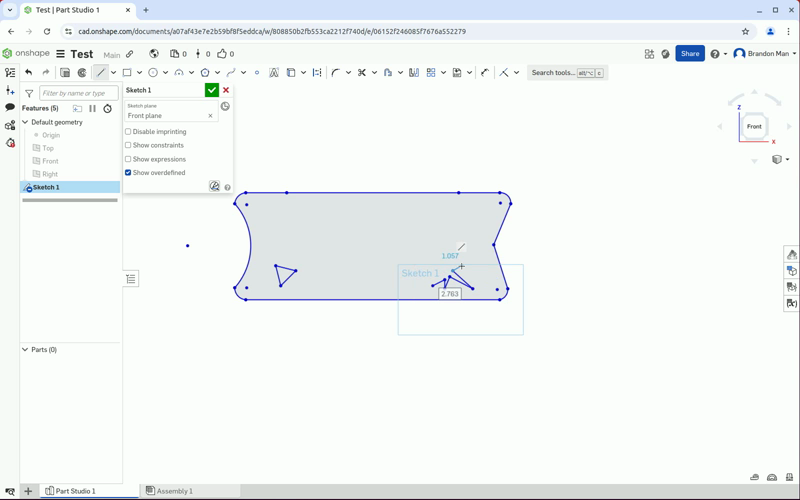
scroll(6)
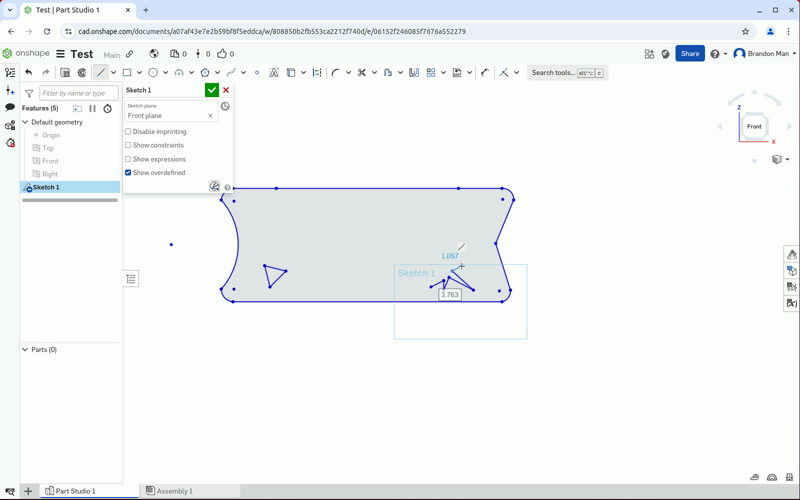
scroll(6)
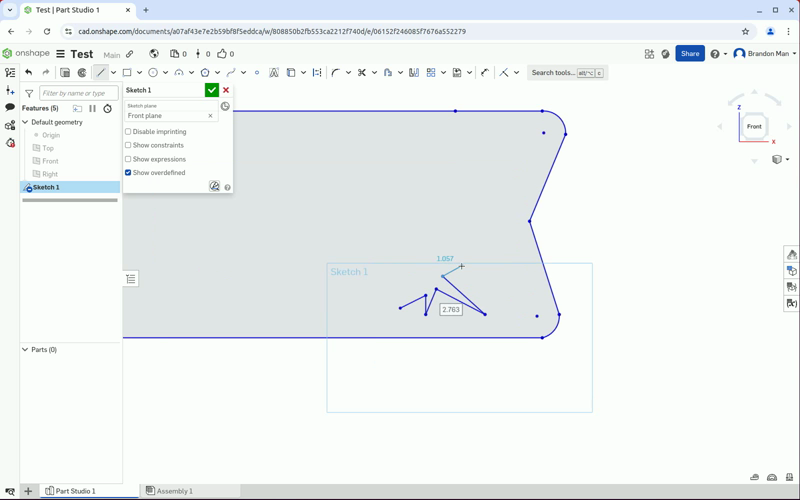
scroll(6)
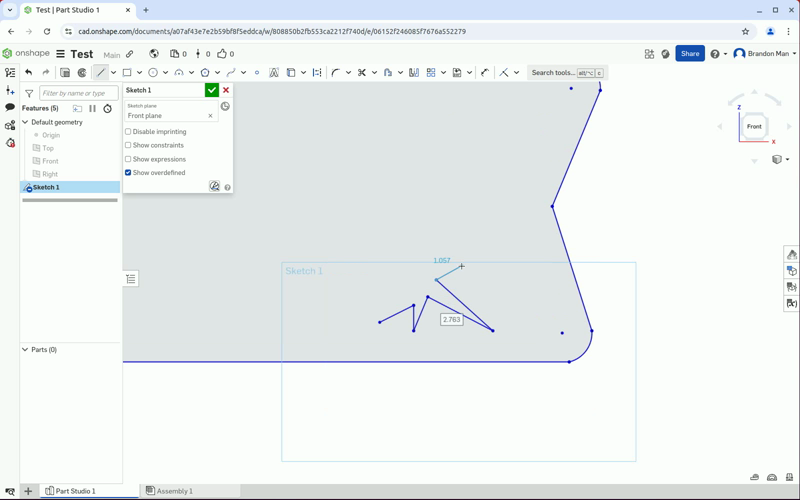
scroll(6)
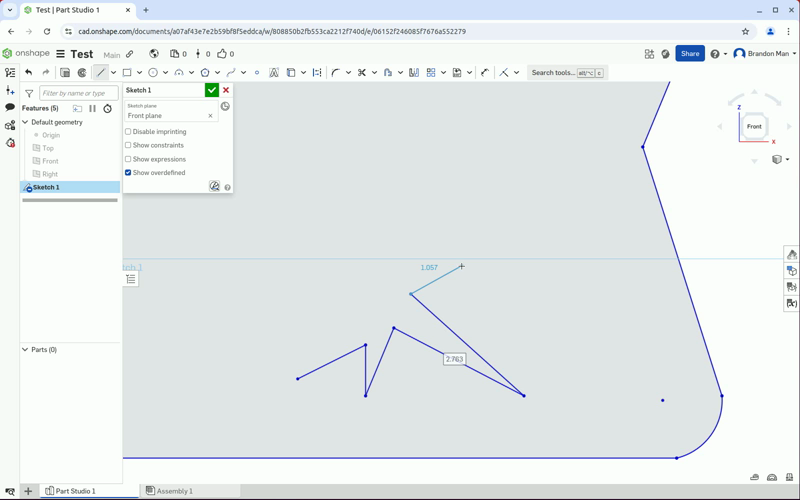
click(461, 265)
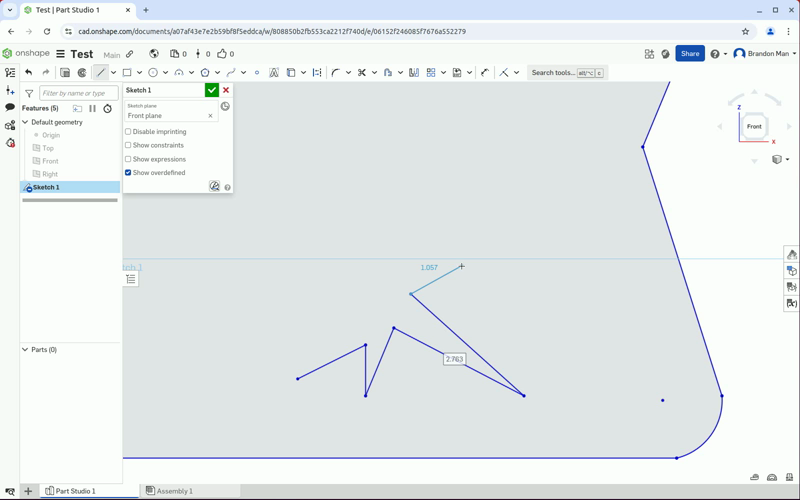
scroll(-6)
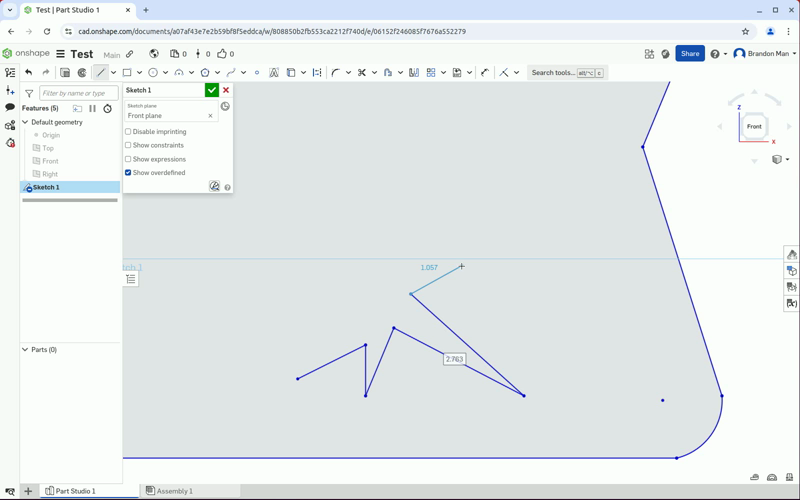
scroll(-6)
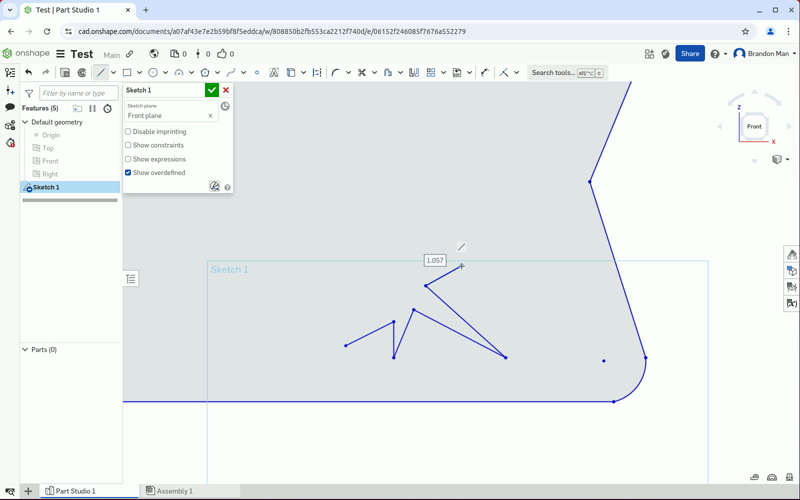
scroll(-6)
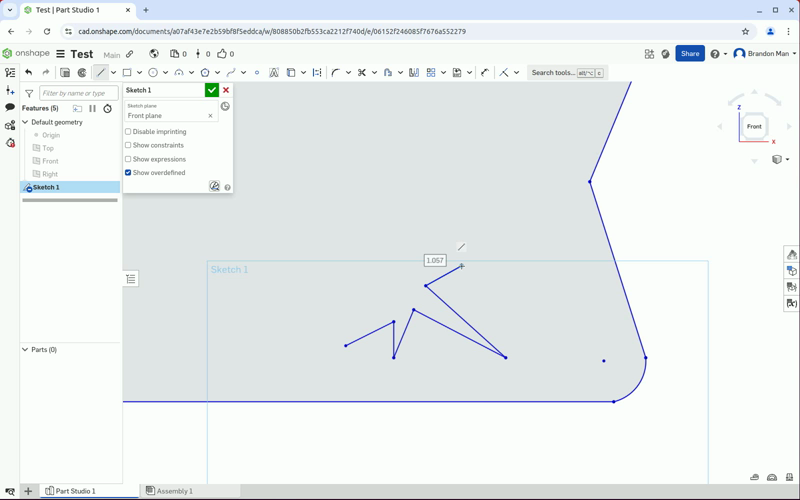
scroll(-6)
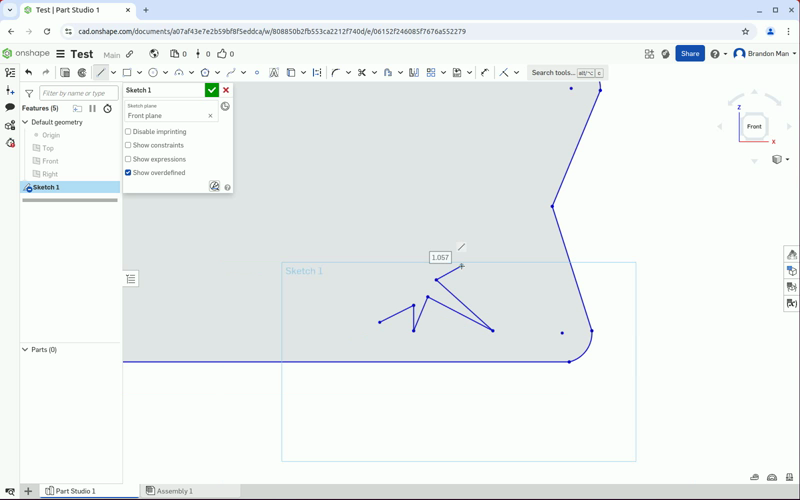
scroll(-6)
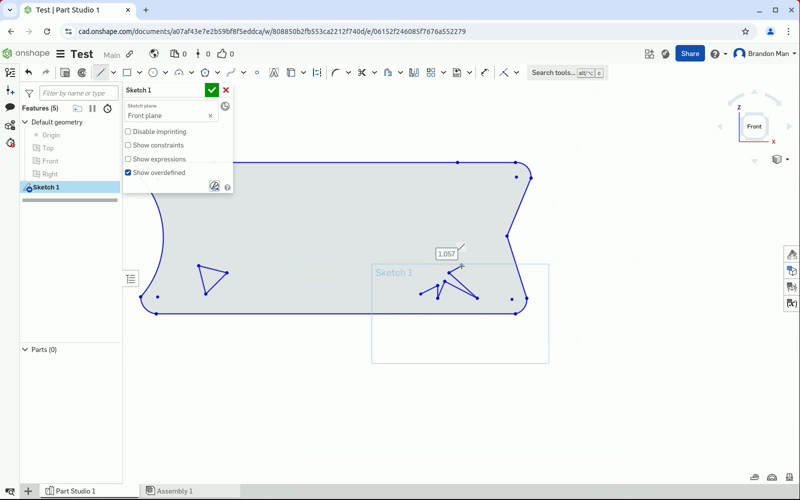
scroll(-6)
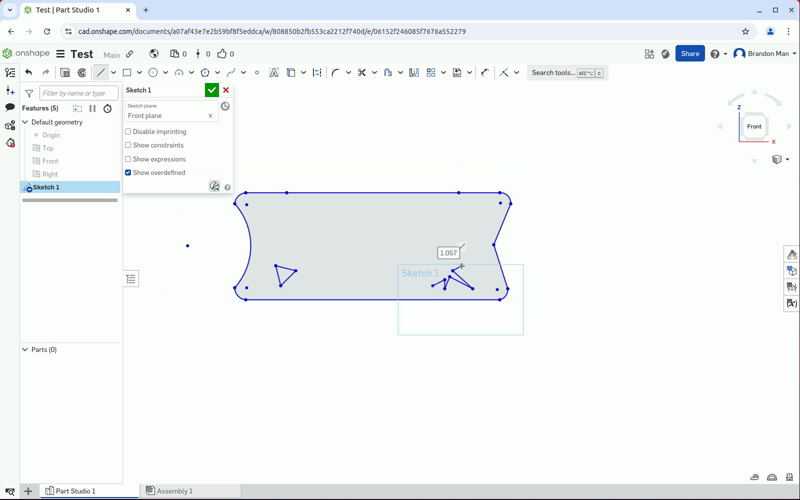
scroll(-6)
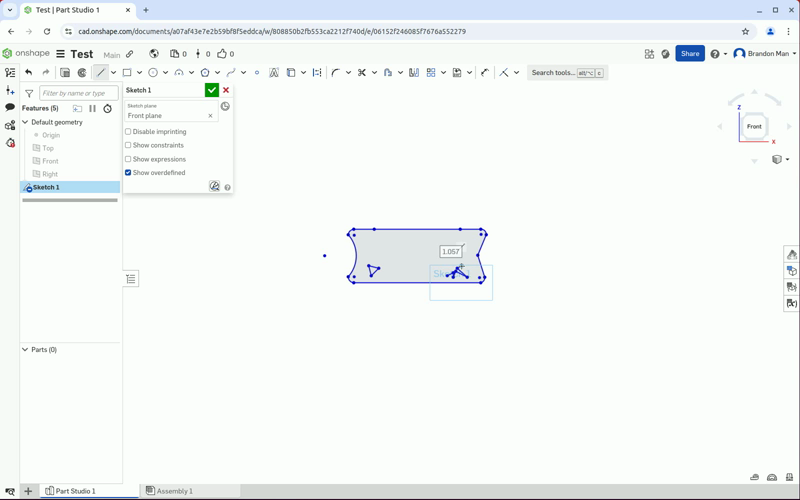
key_up(shift)
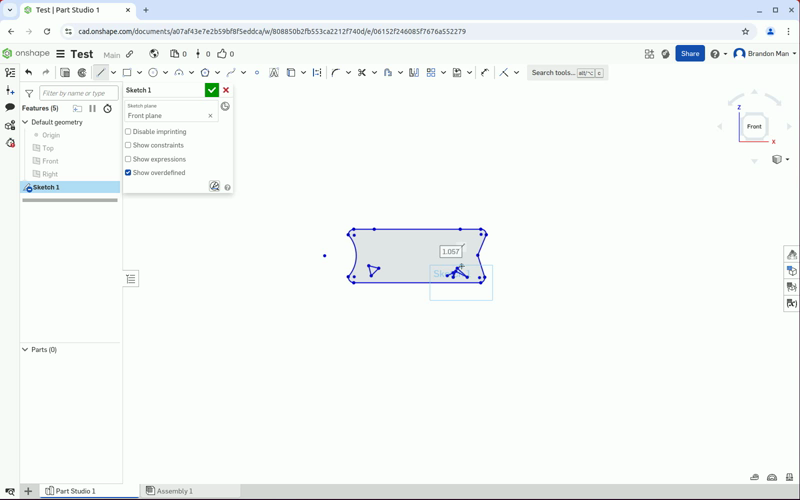
key_down(shift)
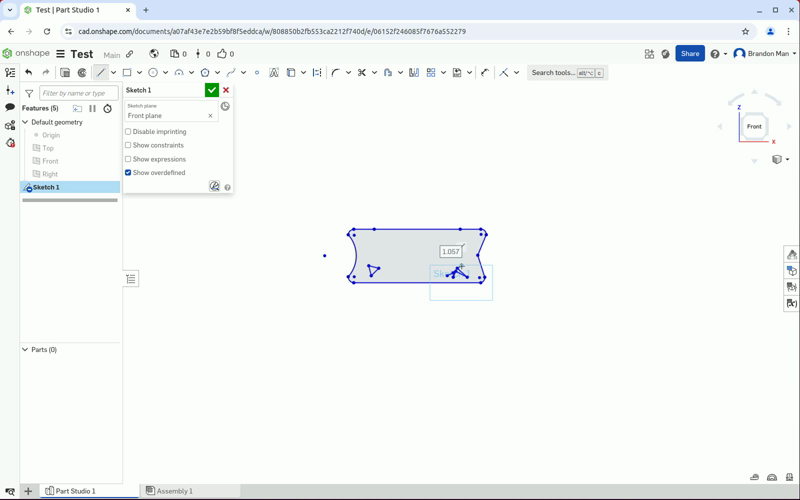
mouse_move(491, 265)
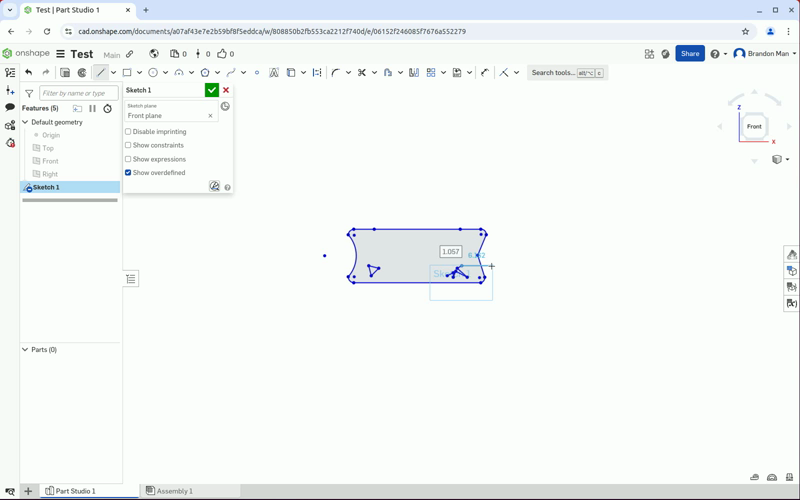
mouse_move(454, 267)
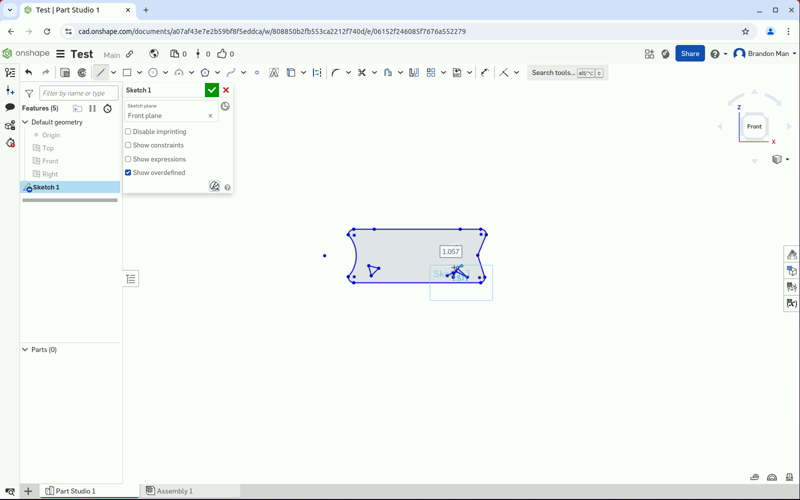
scroll(6)
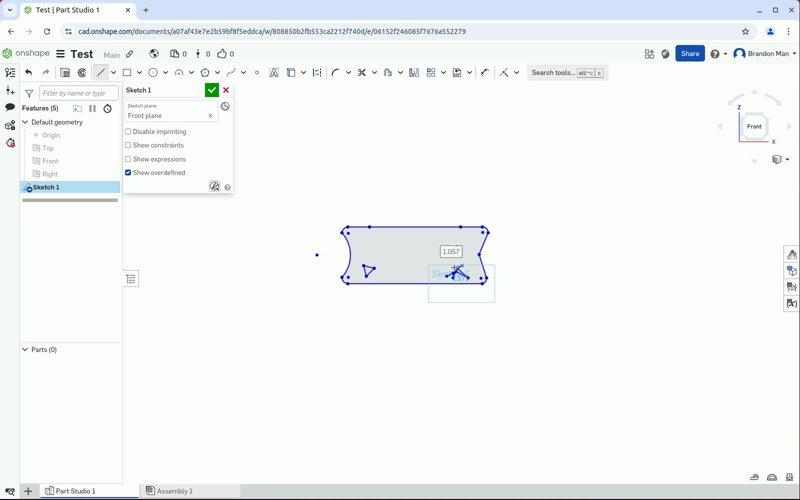
scroll(6)
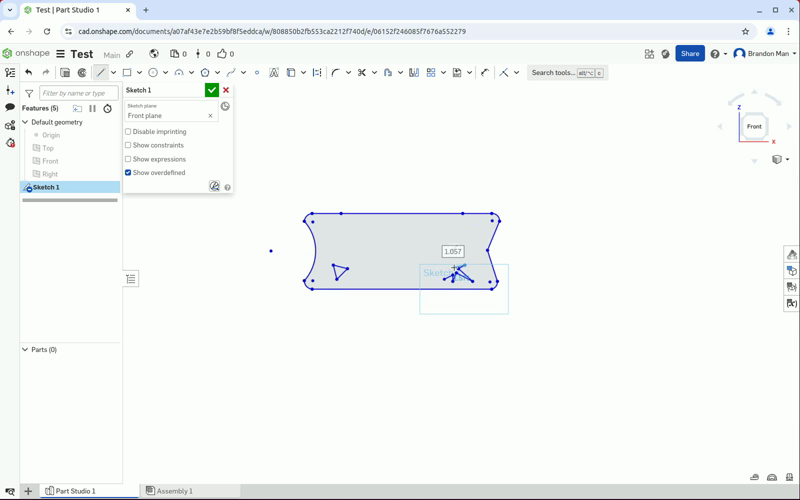
scroll(6)
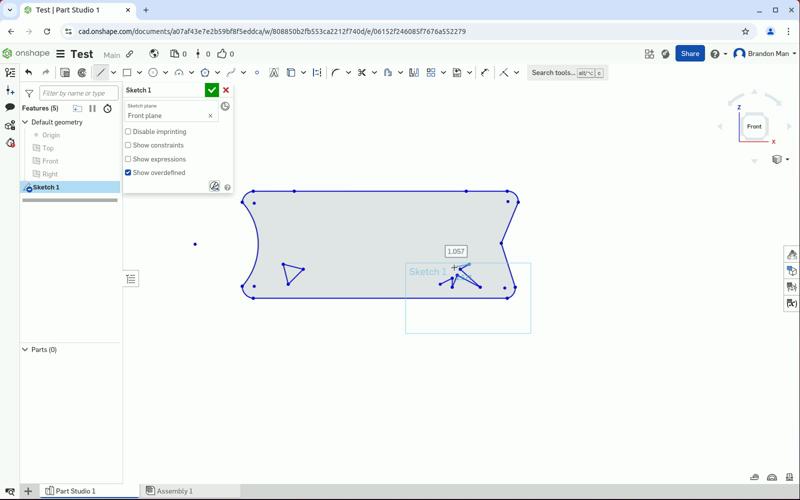
scroll(6)
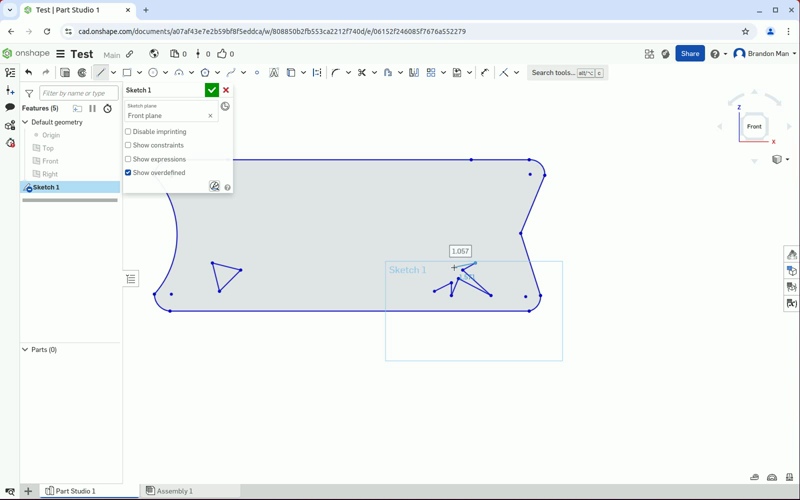
scroll(6)
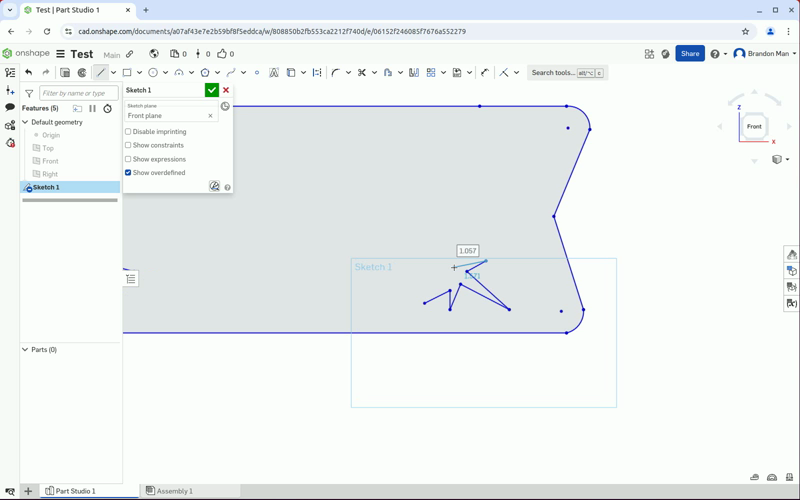
scroll(6)
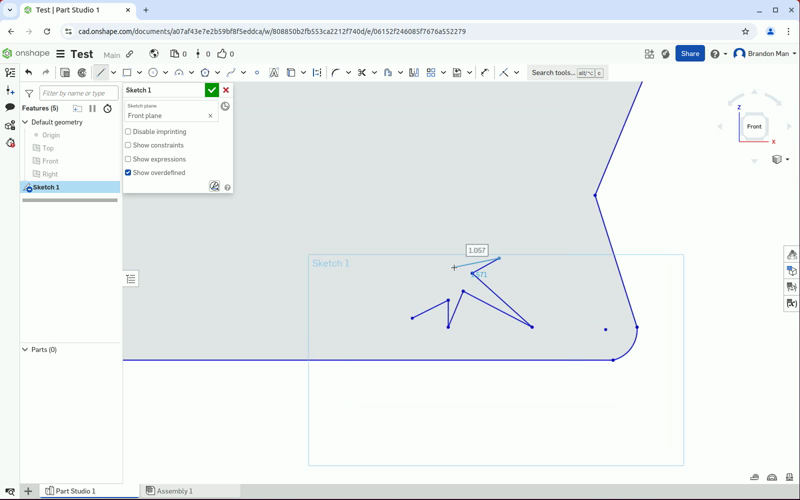
scroll(6)
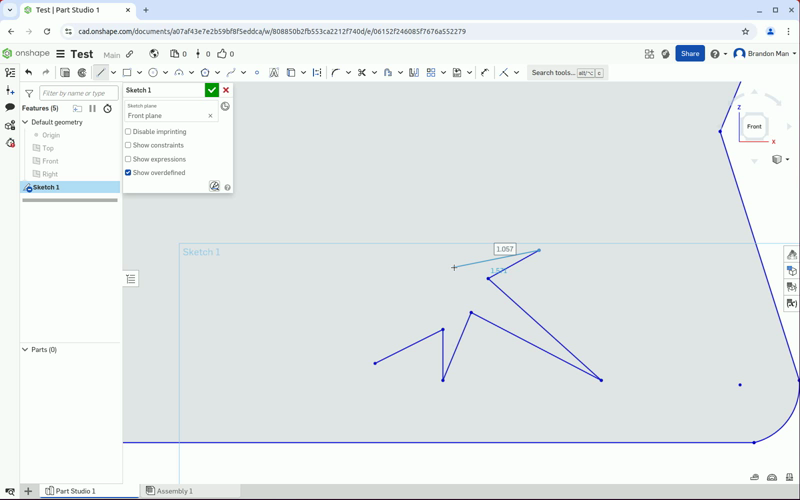
click(454, 267)
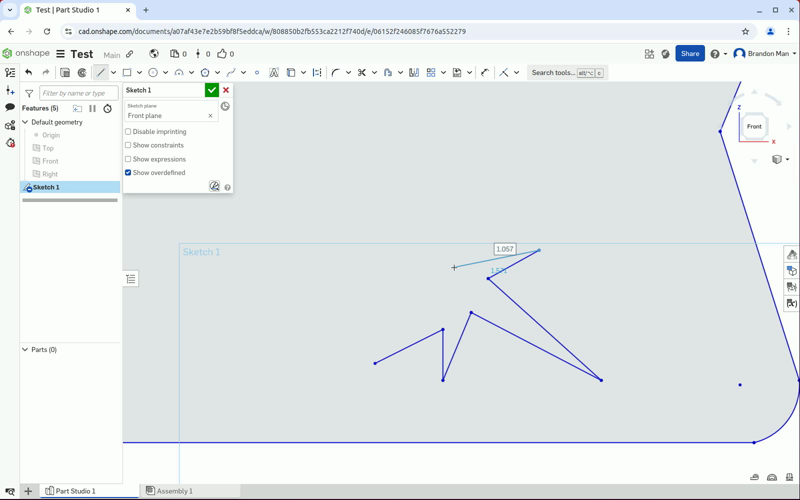
scroll(-6)
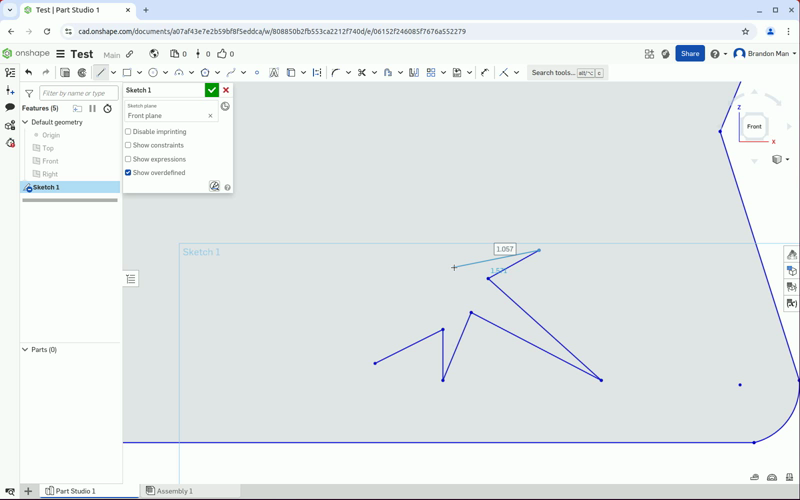
scroll(-6)
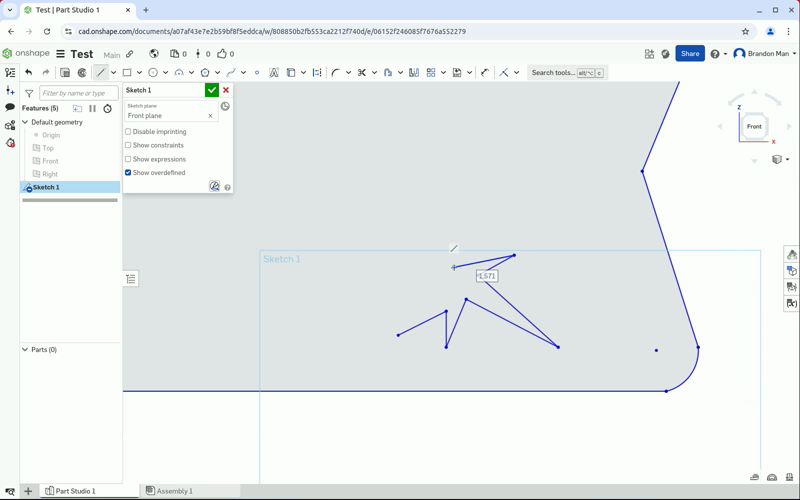
scroll(-6)
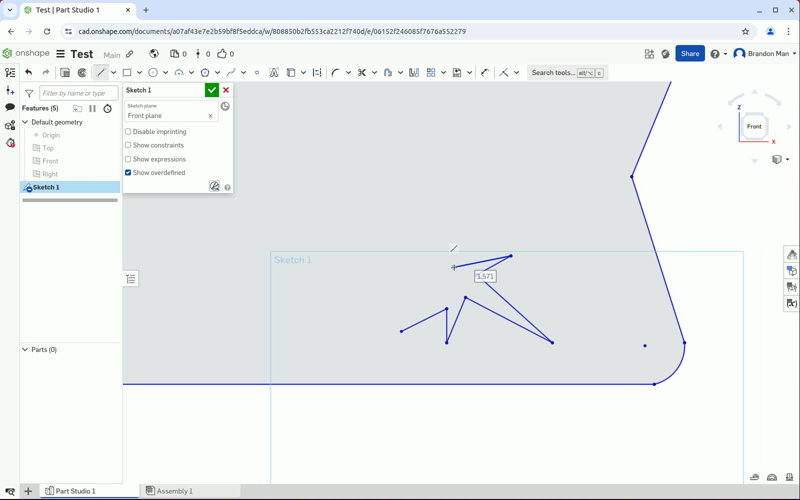
scroll(-6)
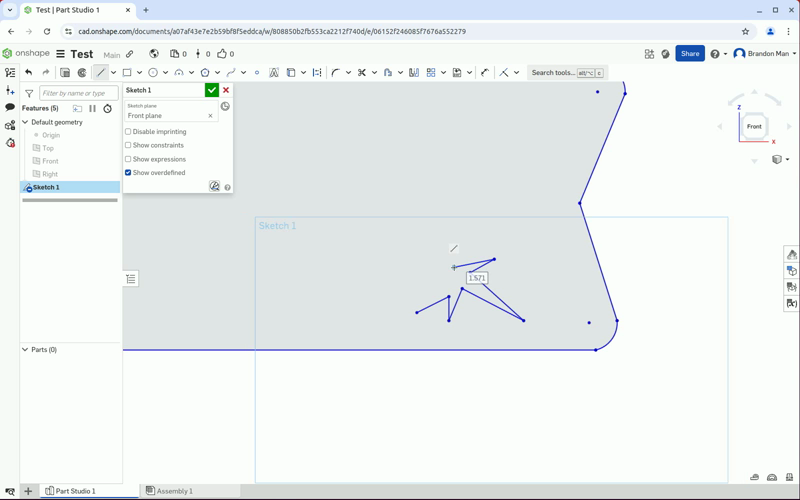
scroll(-6)
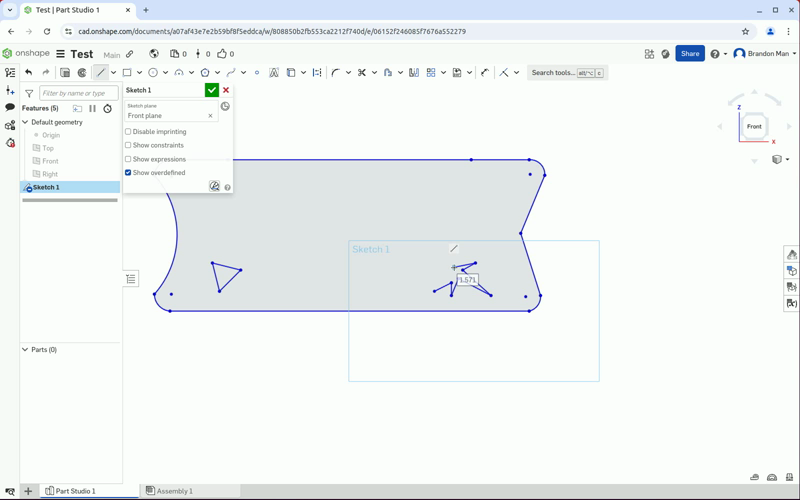
scroll(-6)
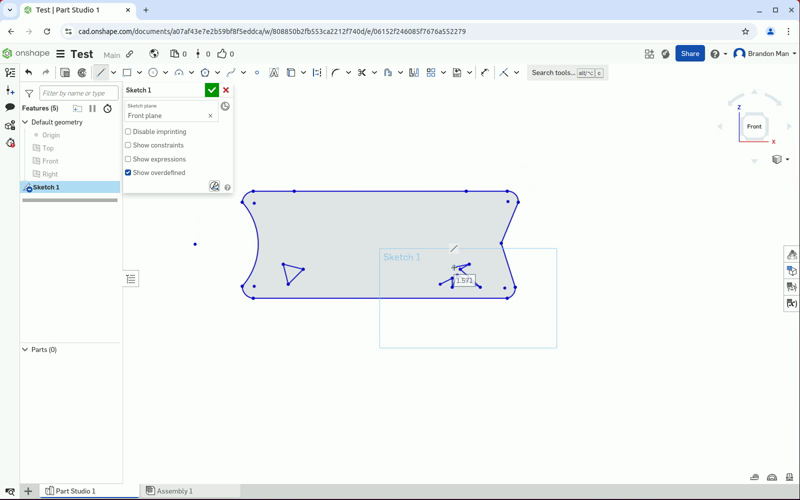
scroll(-6)
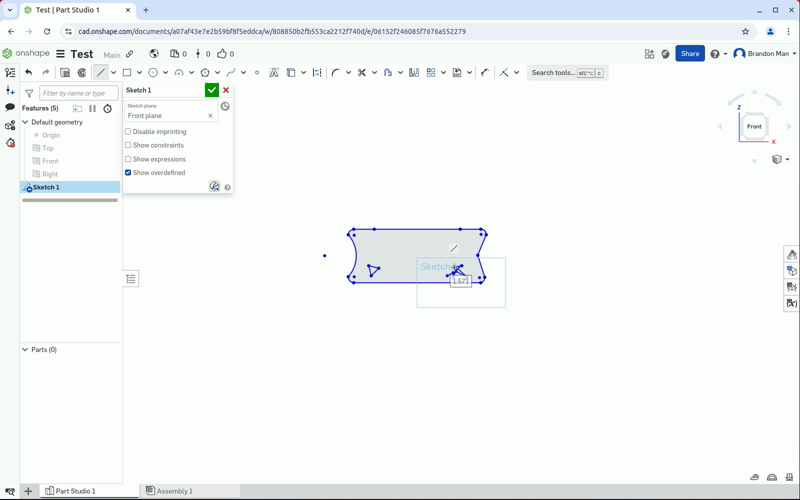
key_up(shift)
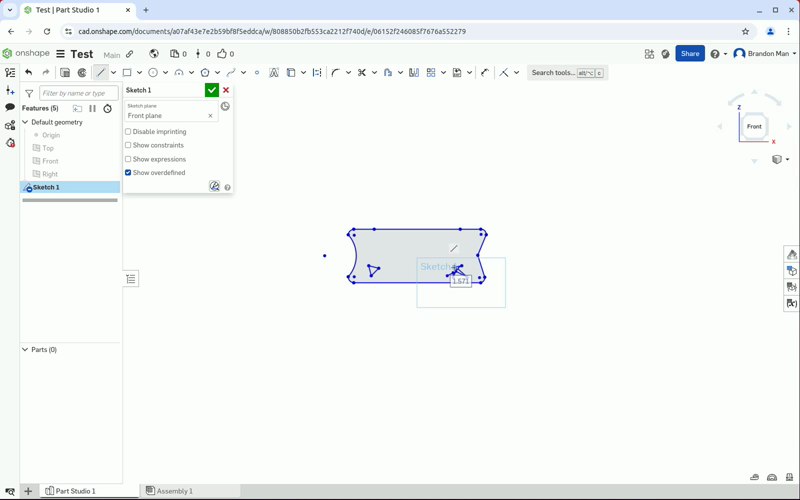
key_down(shift)
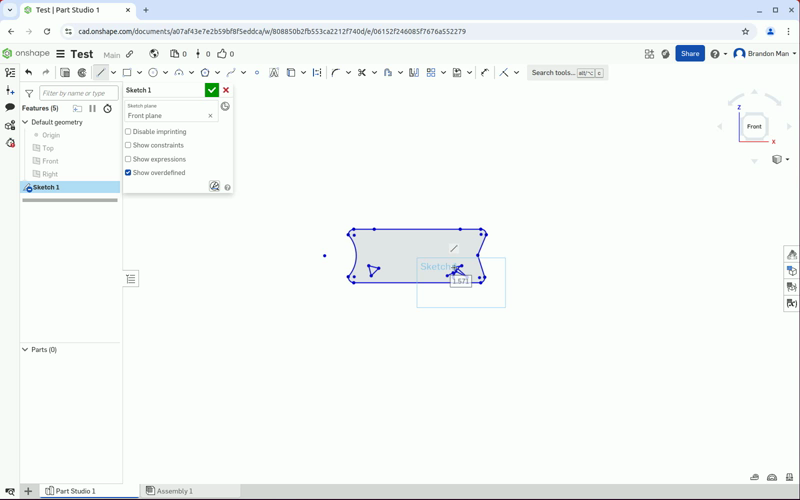
mouse_move(484, 267)
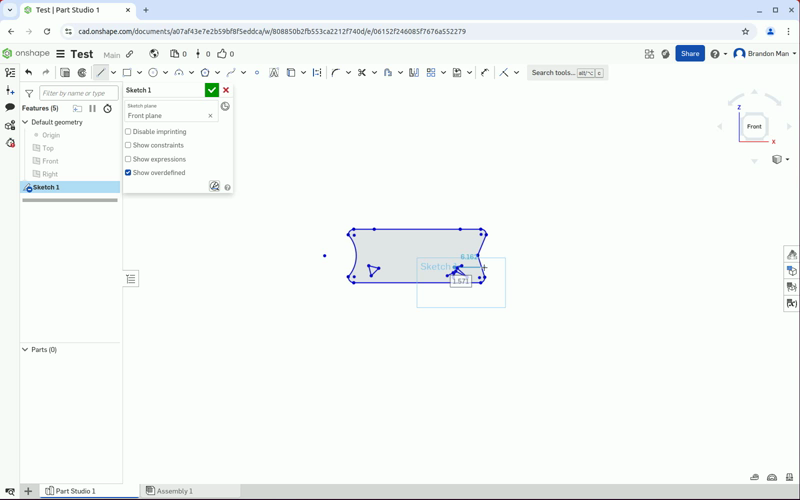
mouse_move(453, 262)
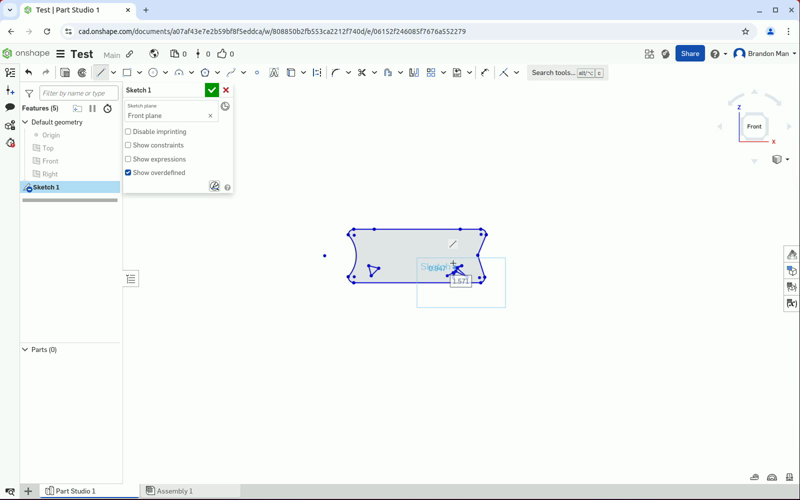
scroll(6)
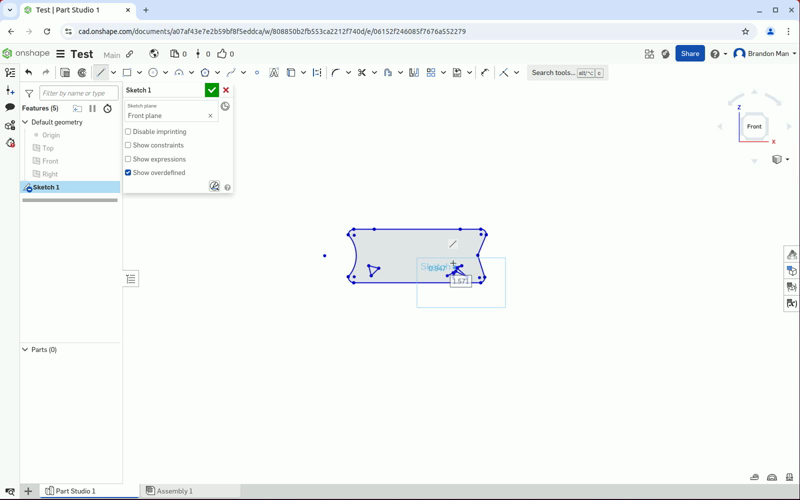
scroll(6)
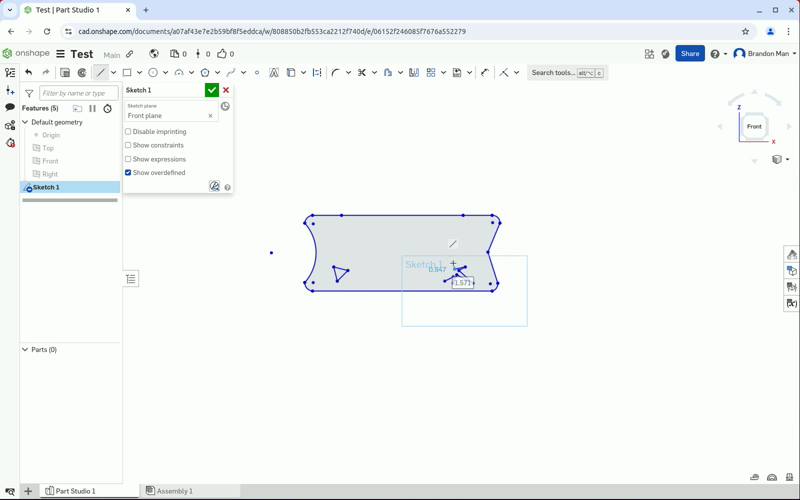
scroll(6)
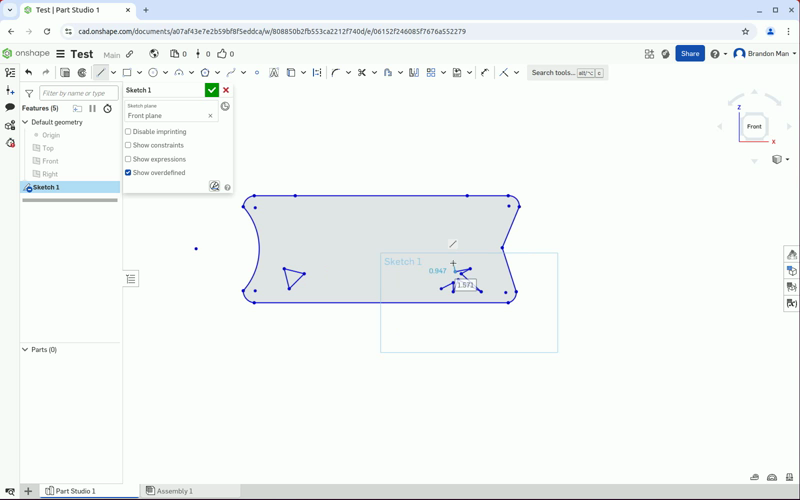
scroll(6)
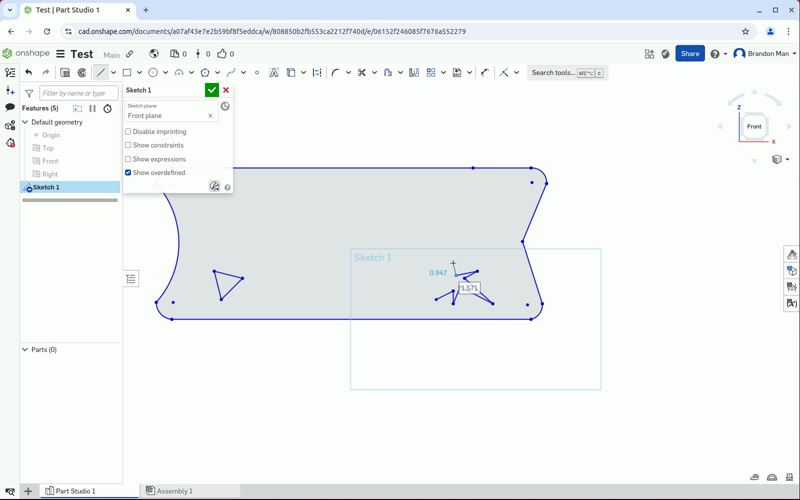
scroll(6)
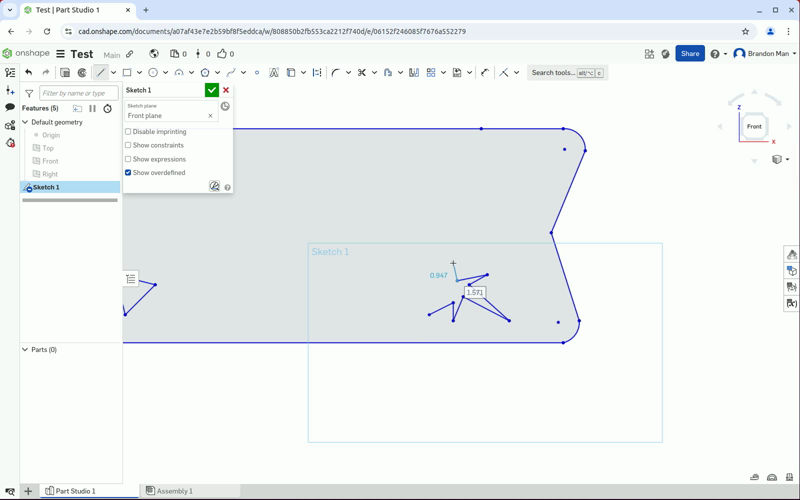
scroll(6)
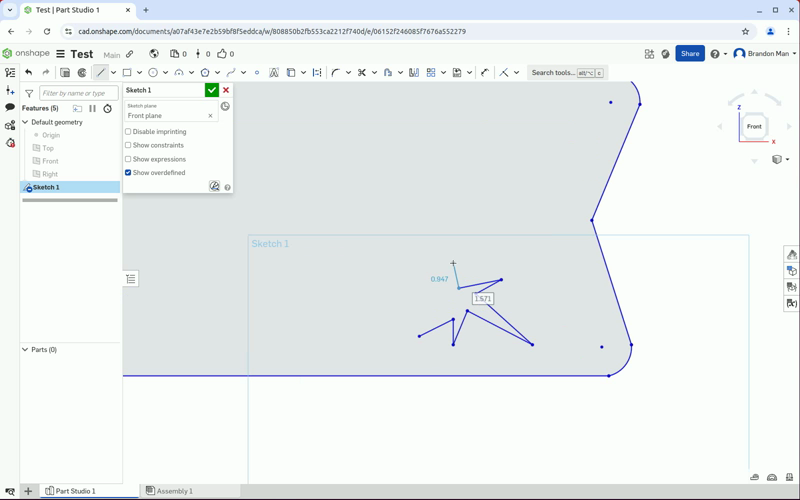
scroll(6)
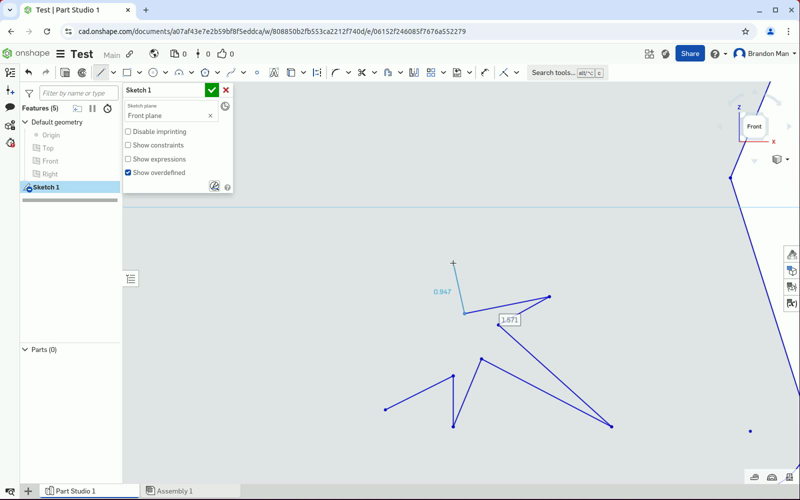
click(453, 262)
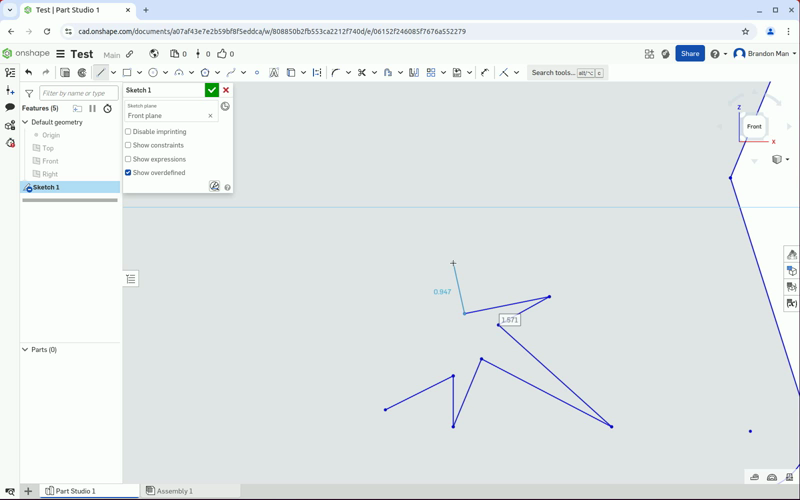
scroll(-6)
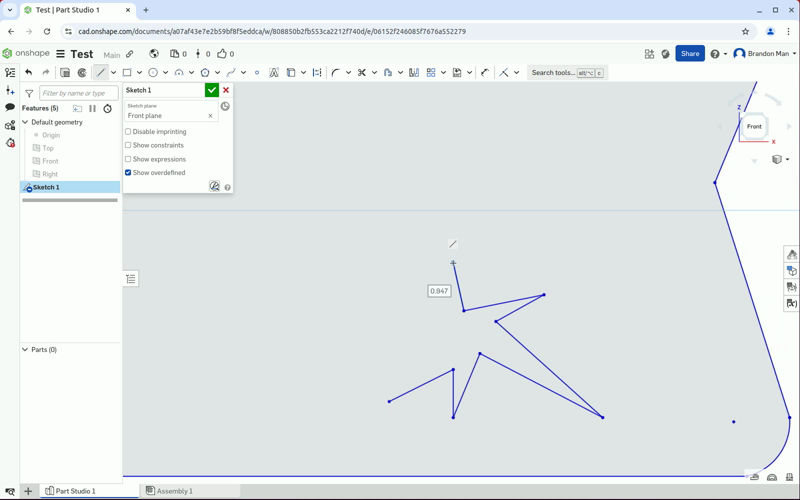
scroll(-6)
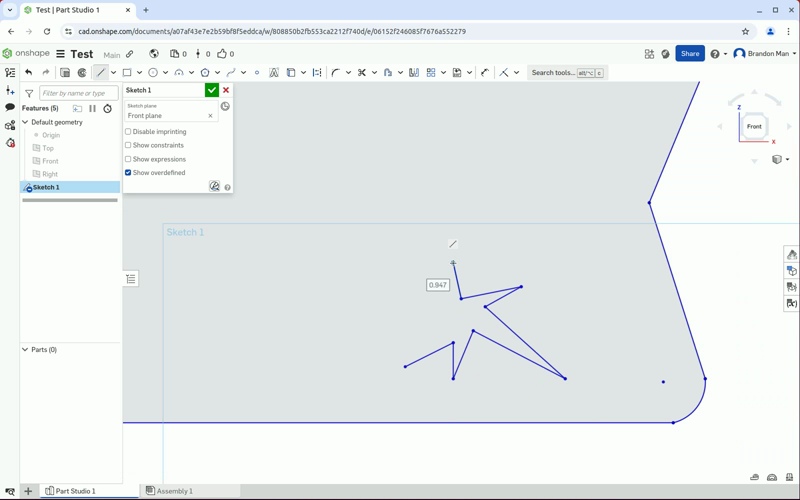
scroll(-6)
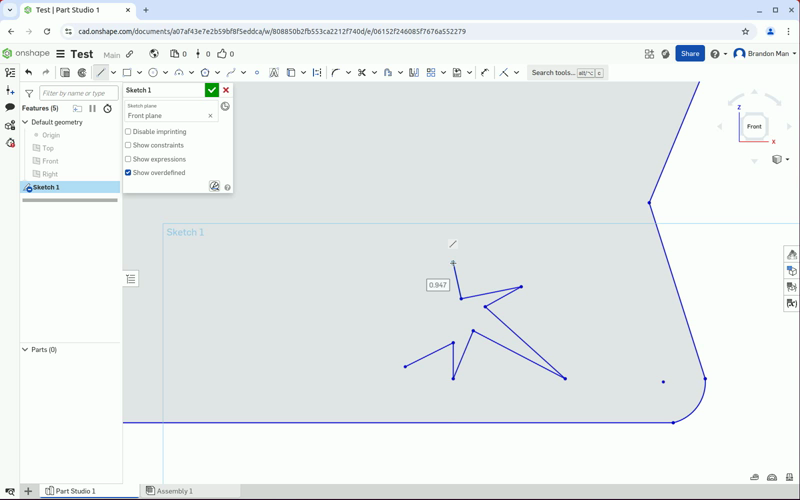
scroll(-6)
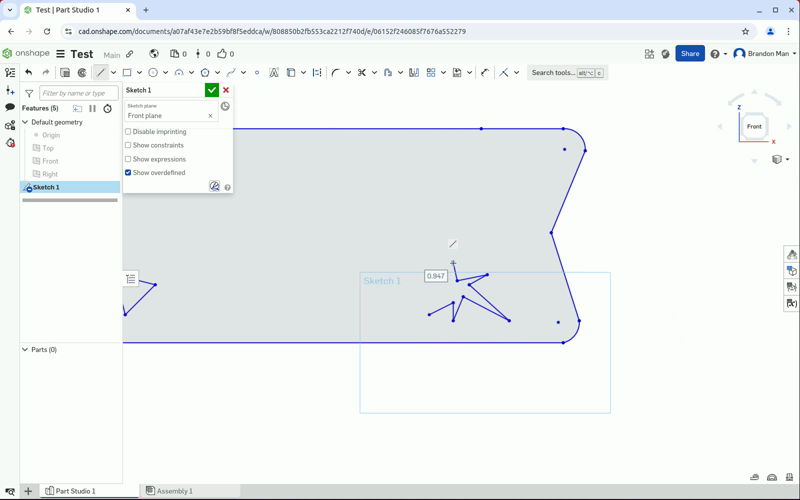
scroll(-6)
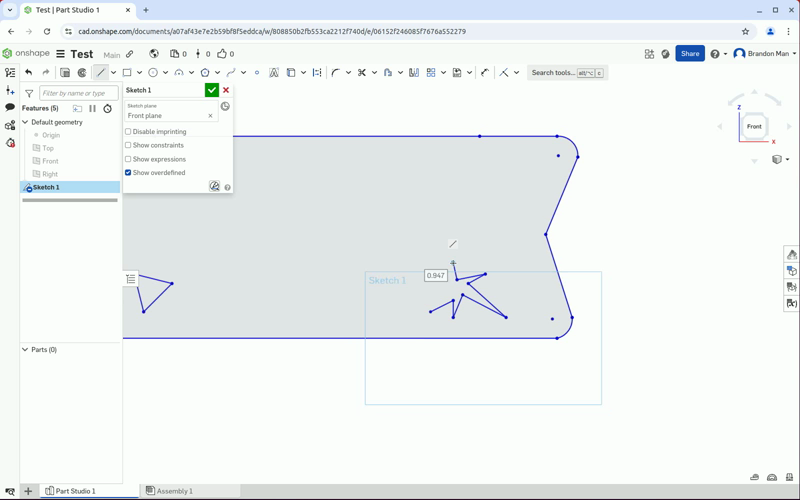
scroll(-6)
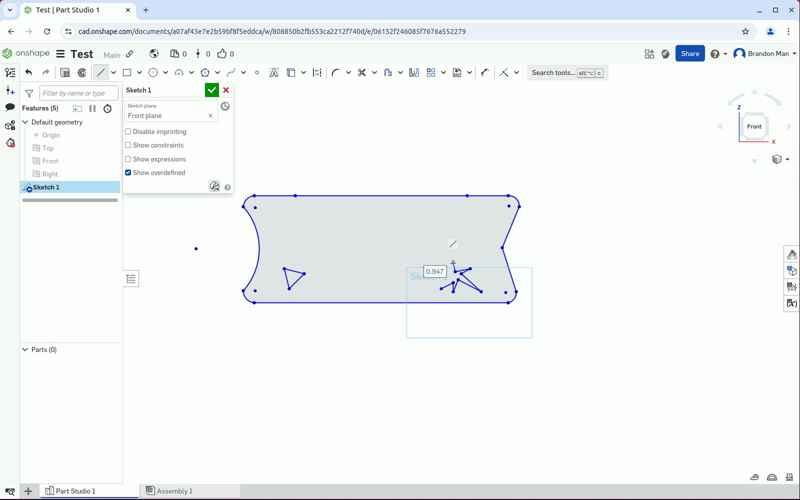
scroll(-6)
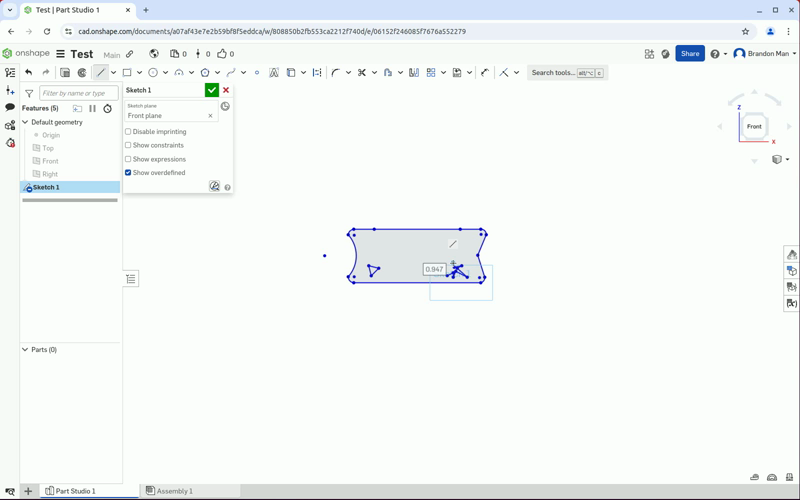
key_up(shift)
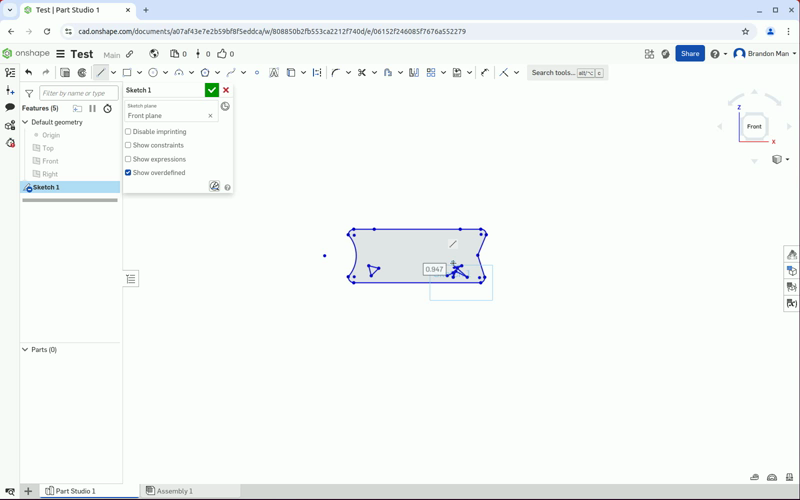
key_down(shift)
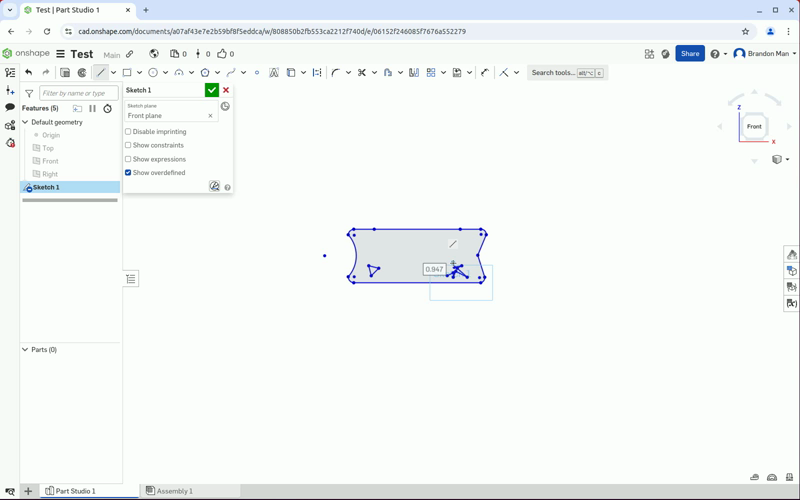
mouse_move(483, 262)
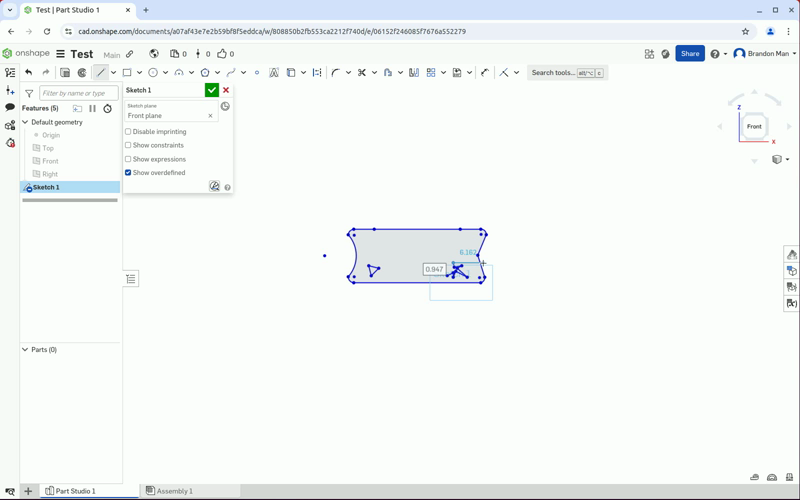
mouse_move(451, 267)
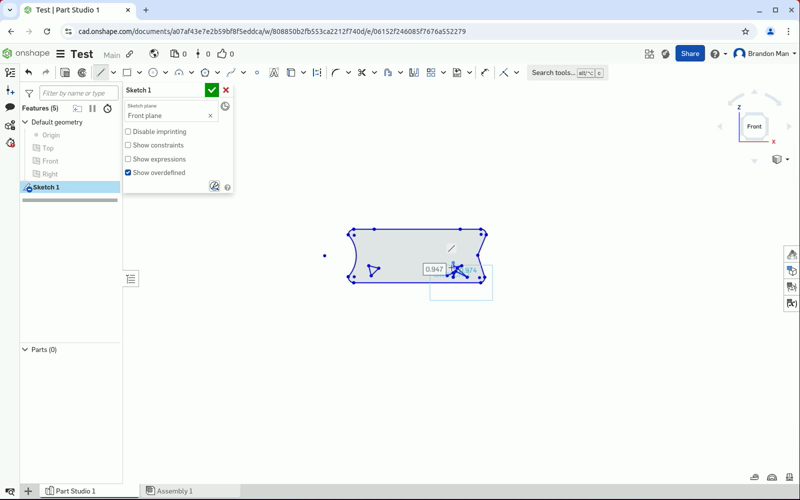
scroll(6)
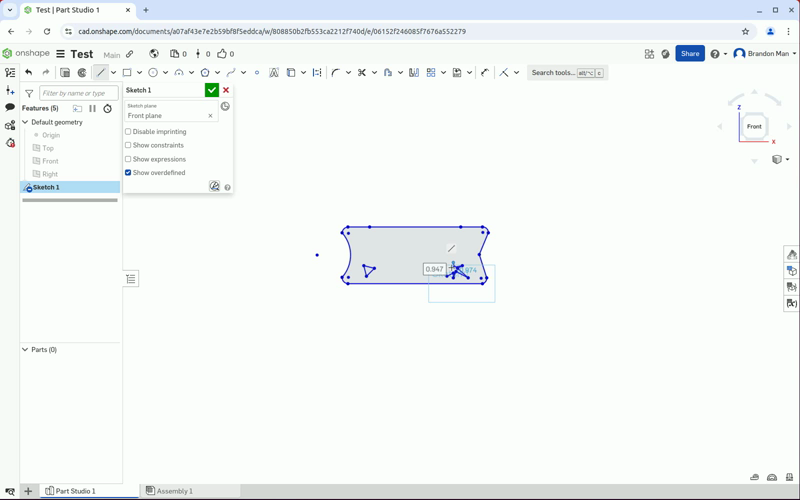
scroll(6)
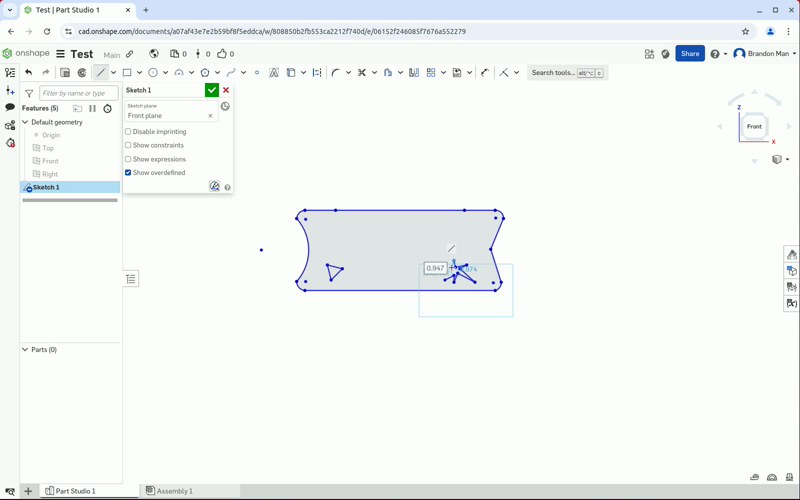
scroll(6)
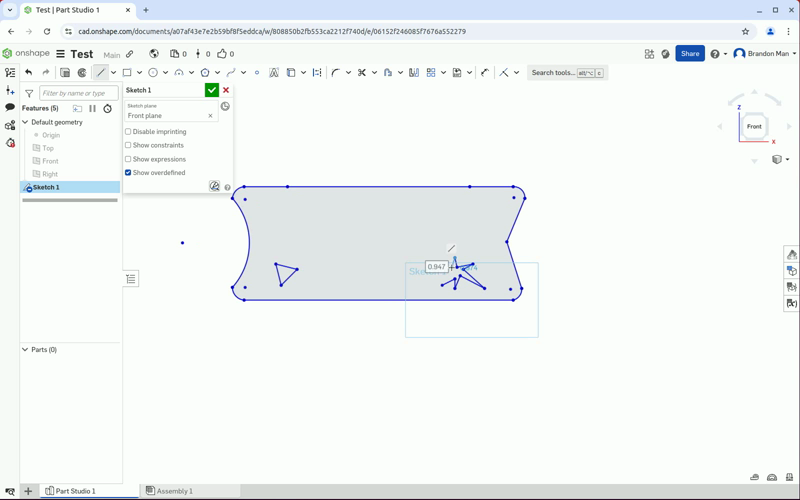
scroll(6)
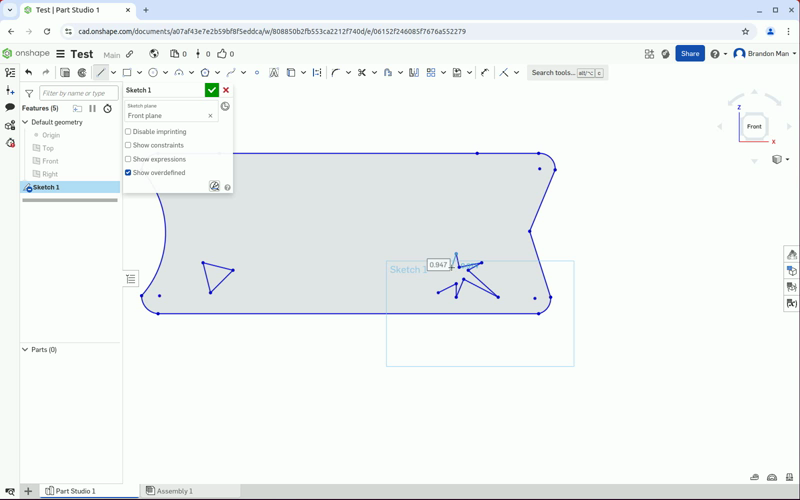
scroll(6)
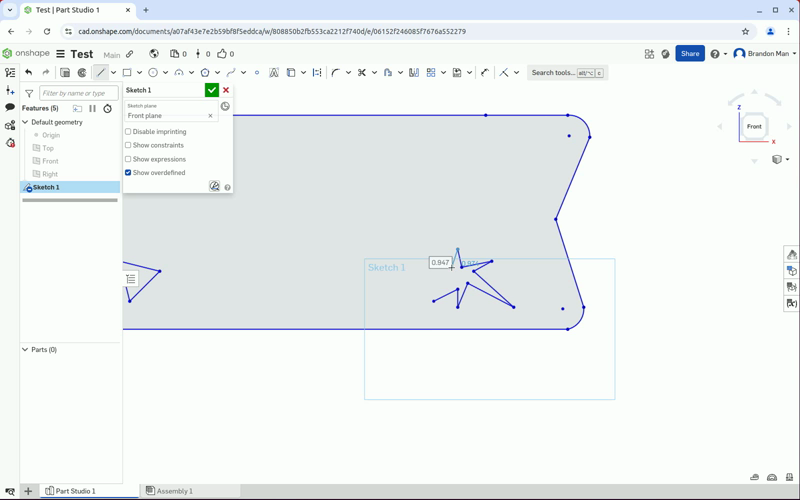
scroll(6)
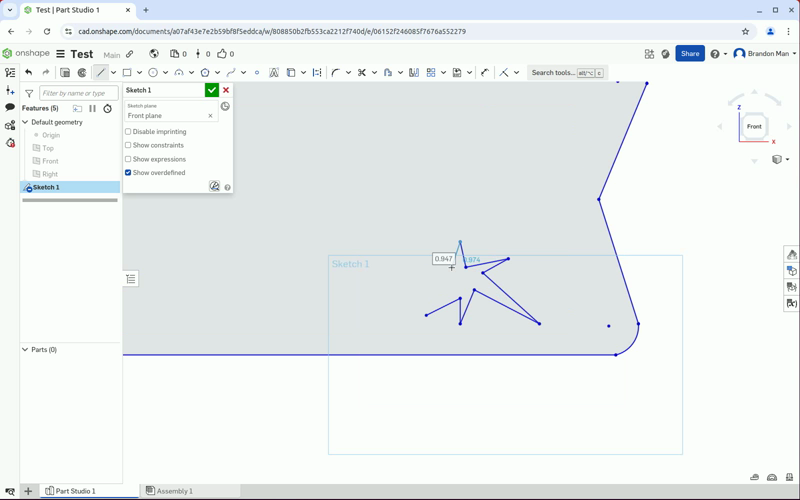
scroll(6)
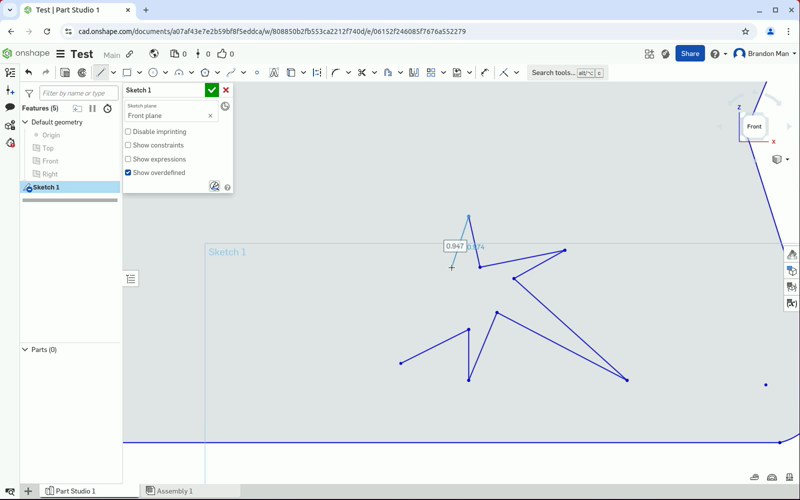
click(451, 267)
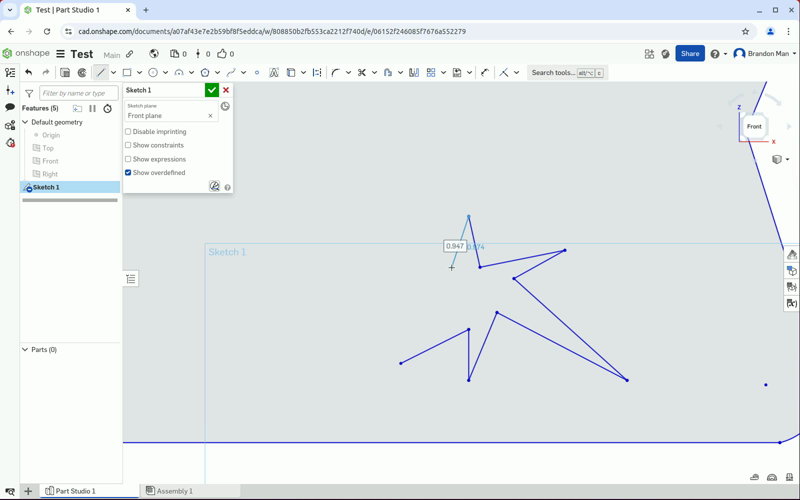
scroll(-6)
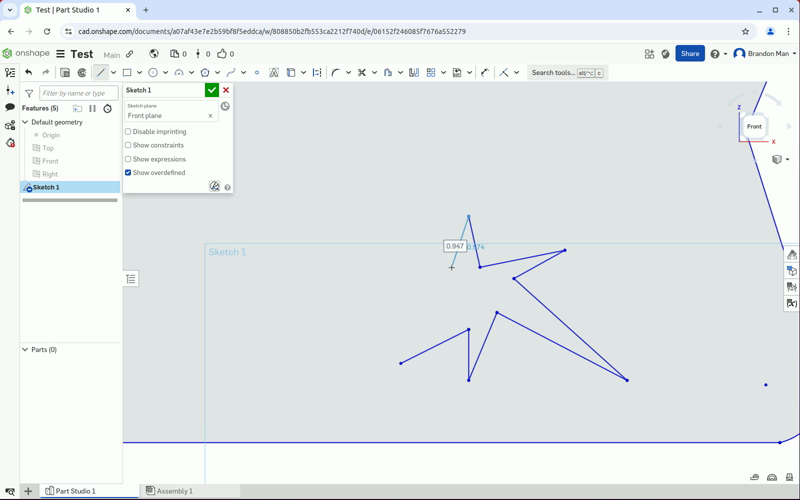
scroll(-6)
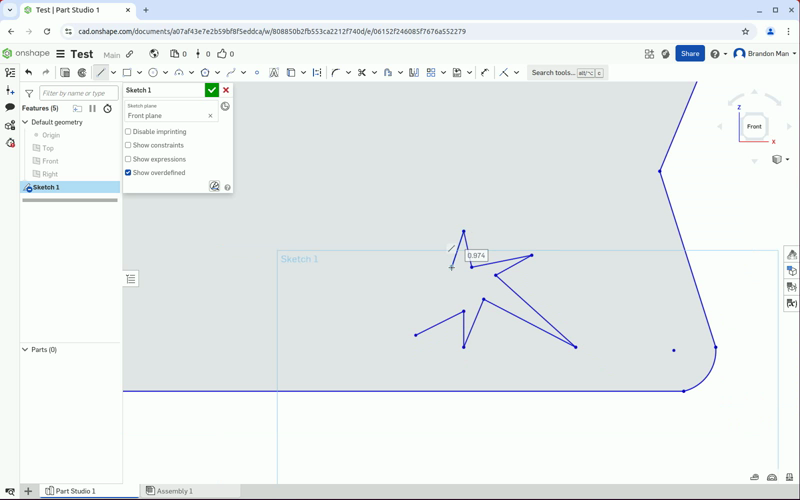
scroll(-6)
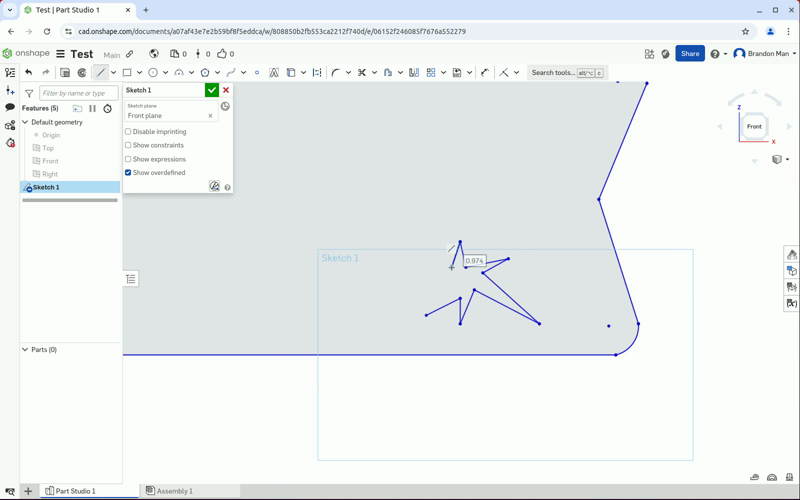
scroll(-6)
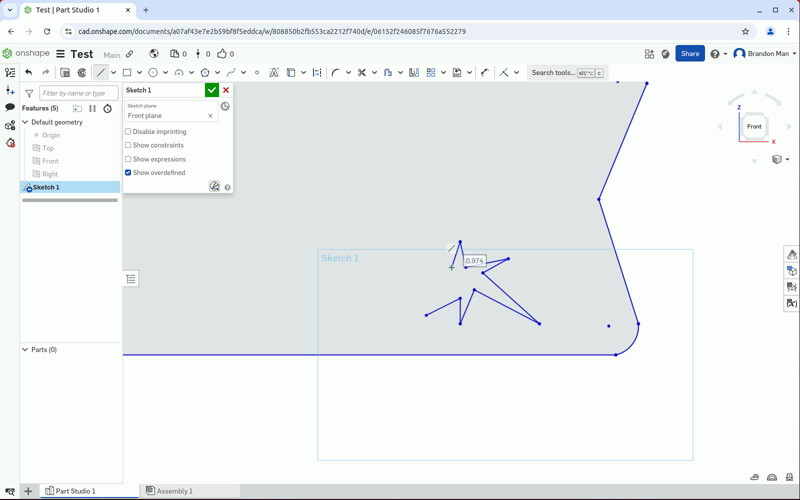
scroll(-6)
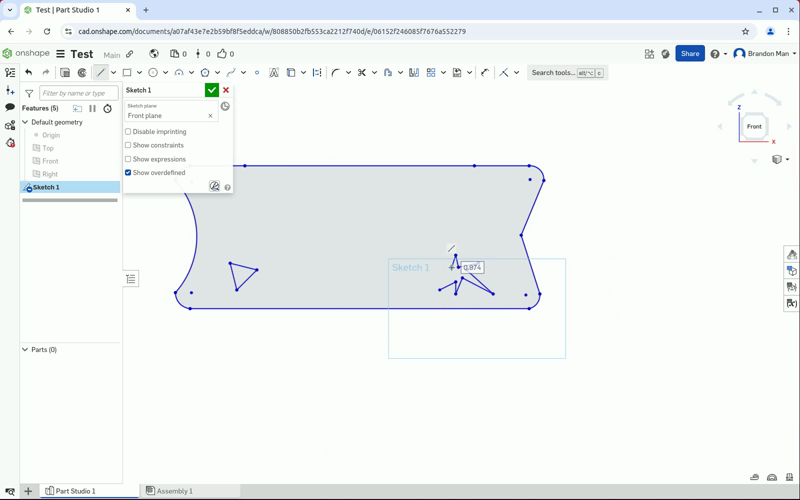
scroll(-6)
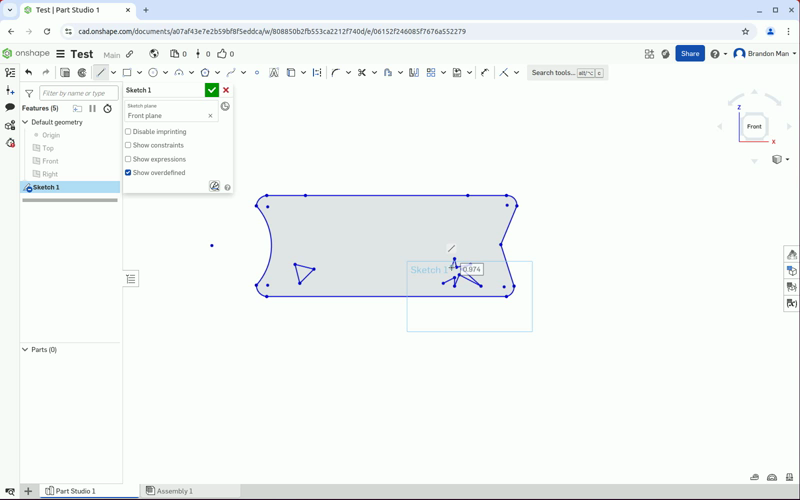
scroll(-6)
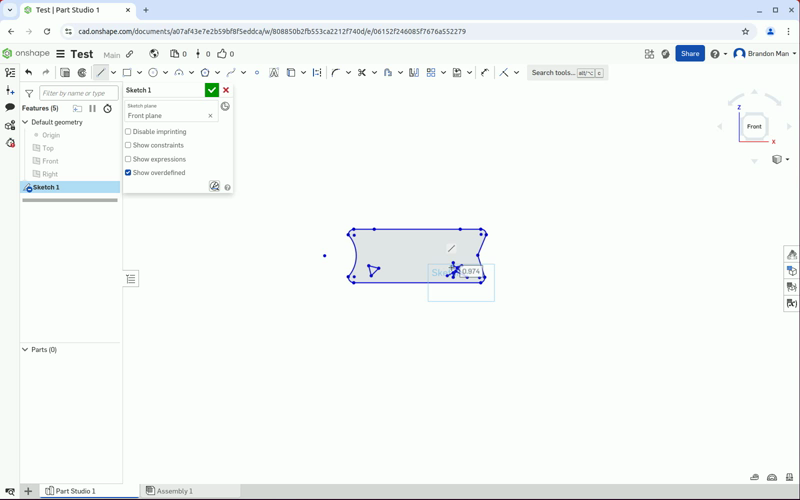
key_up(shift)
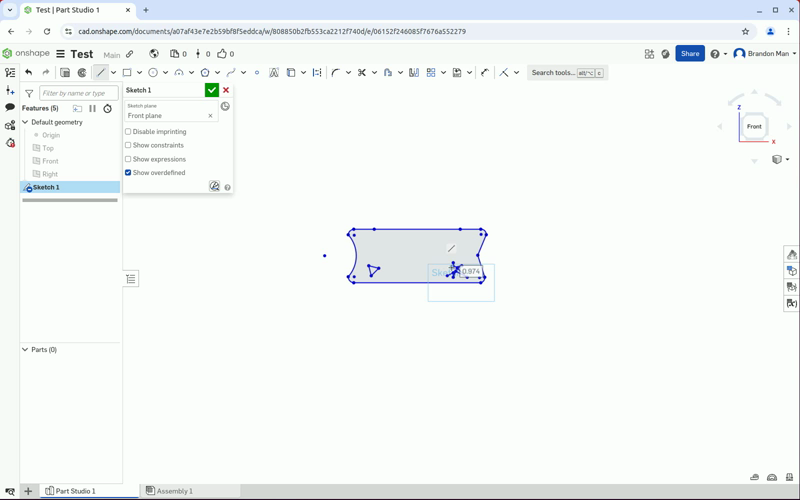
key_down(shift)
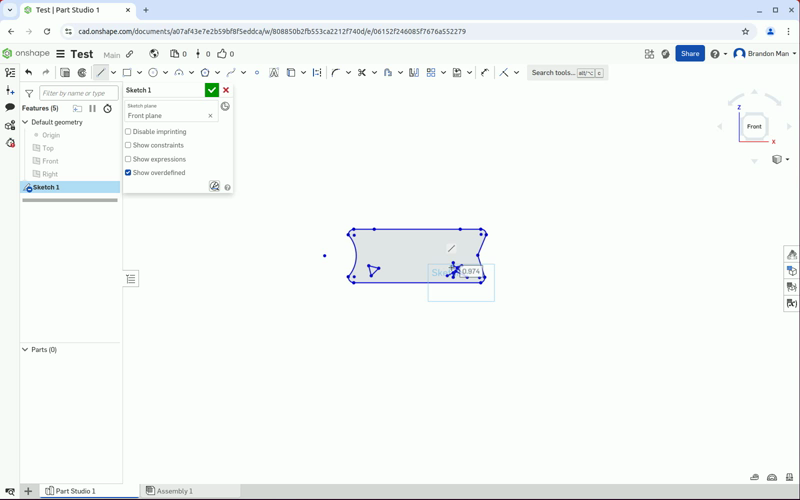
mouse_move(481, 267)
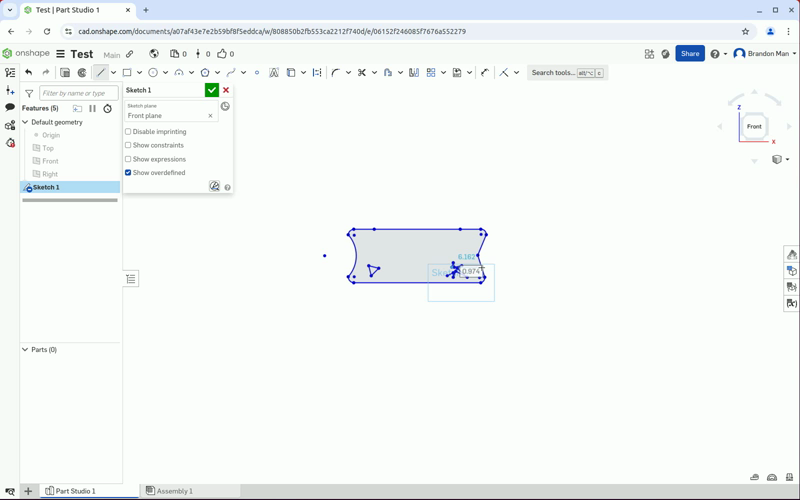
mouse_move(447, 267)
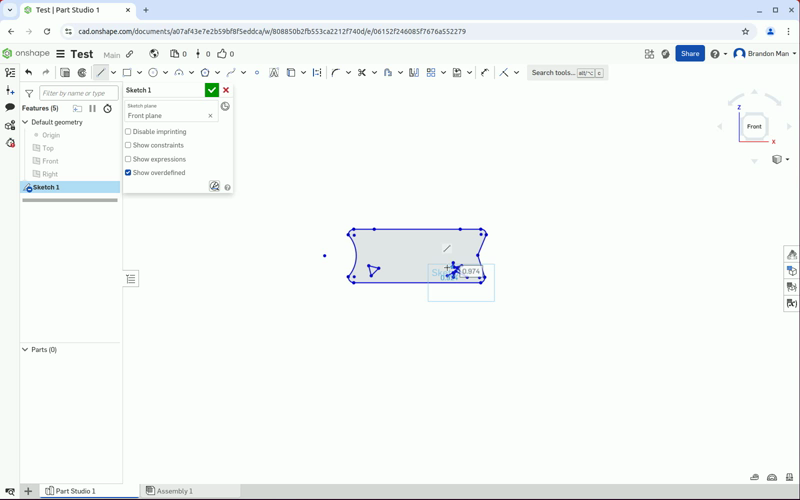
scroll(6)
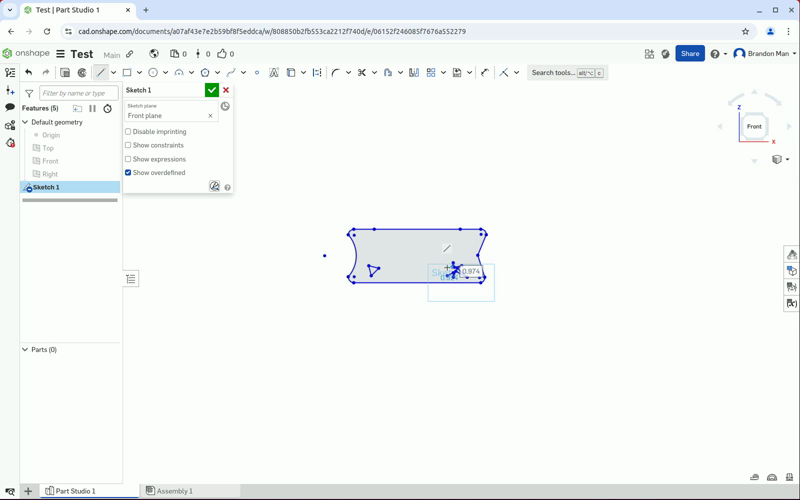
scroll(6)
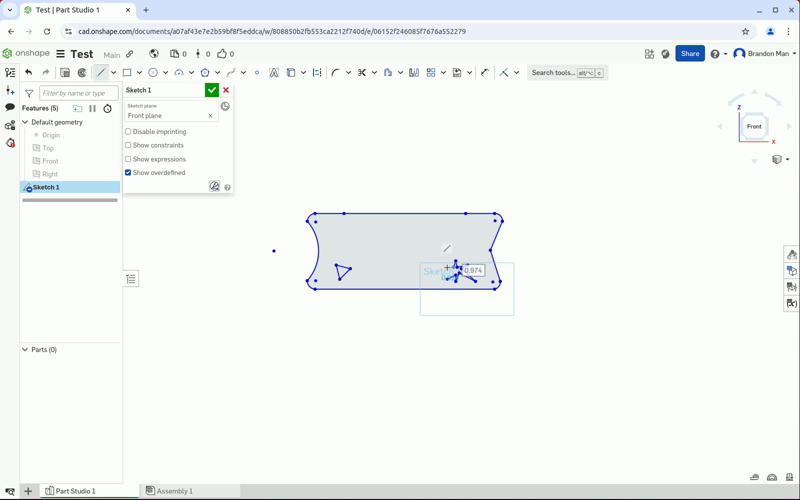
scroll(6)
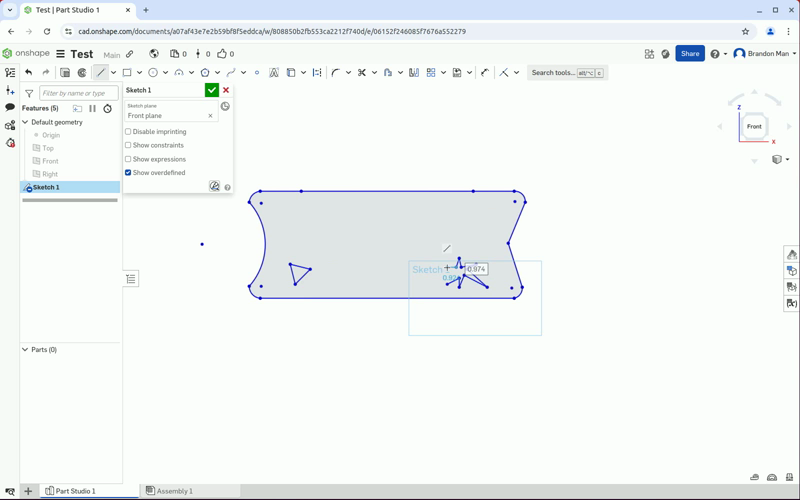
scroll(6)
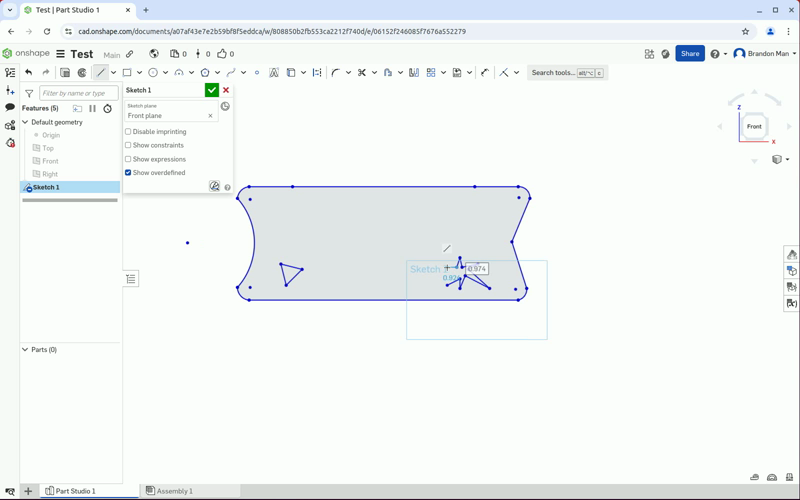
scroll(6)
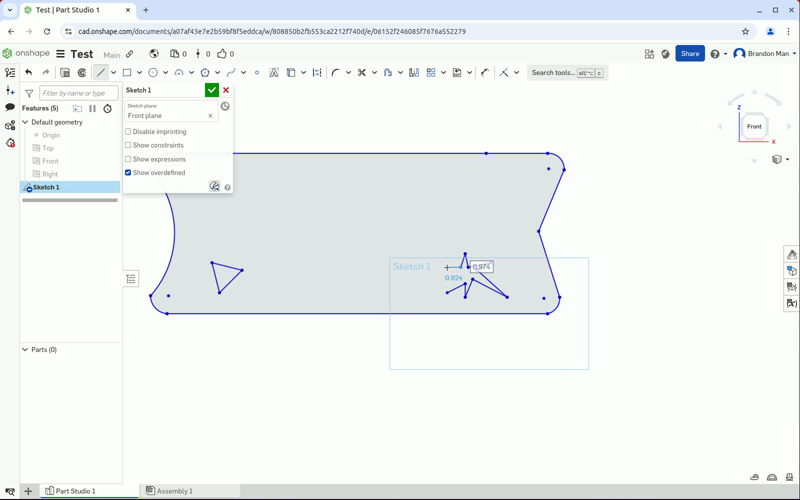
scroll(6)
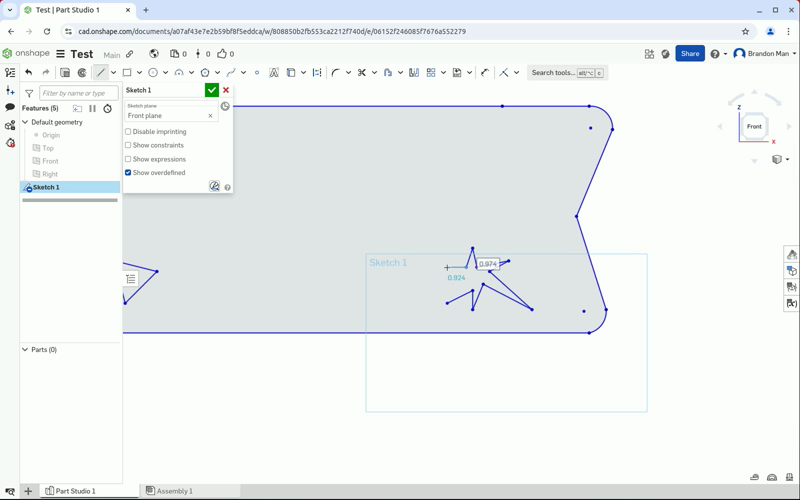
scroll(6)
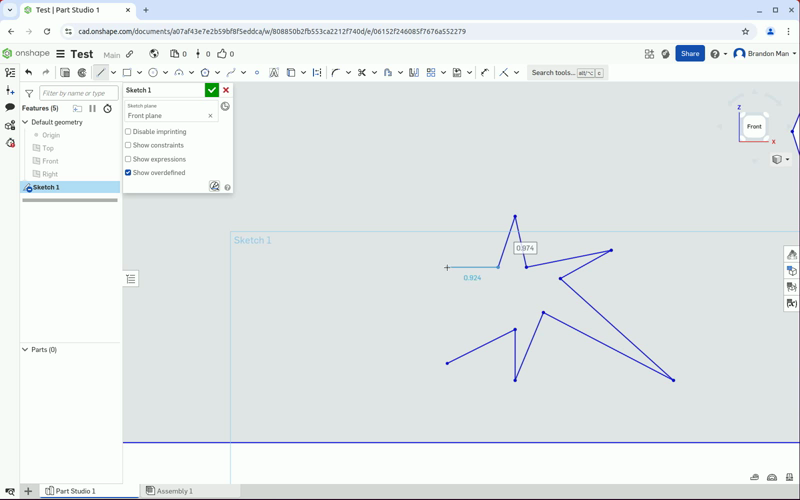
click(447, 267)
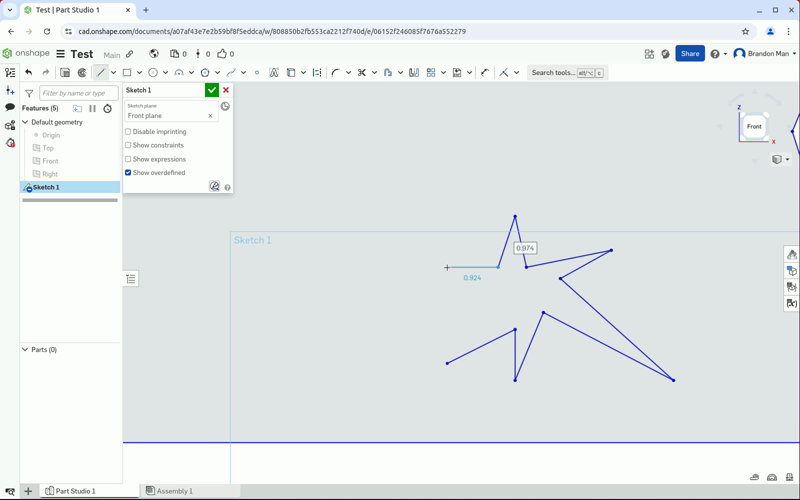
scroll(-6)
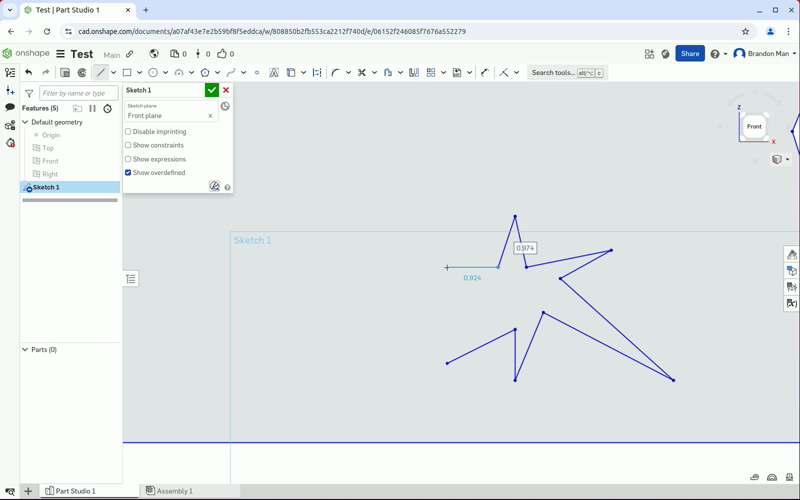
scroll(-6)
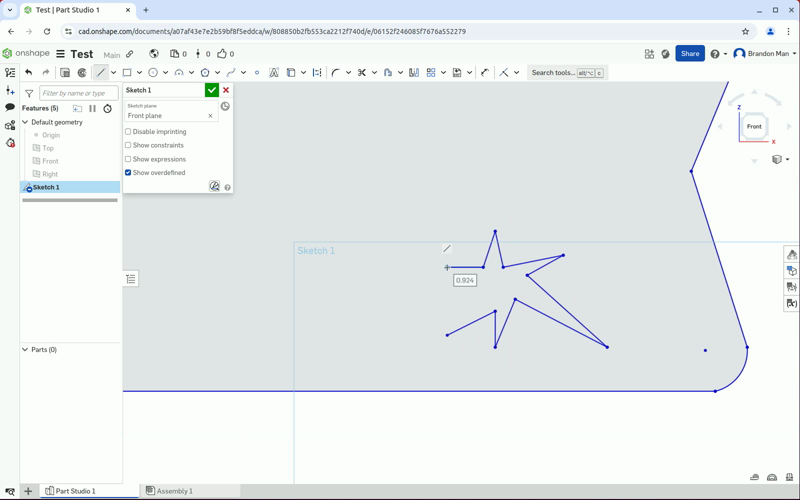
scroll(-6)
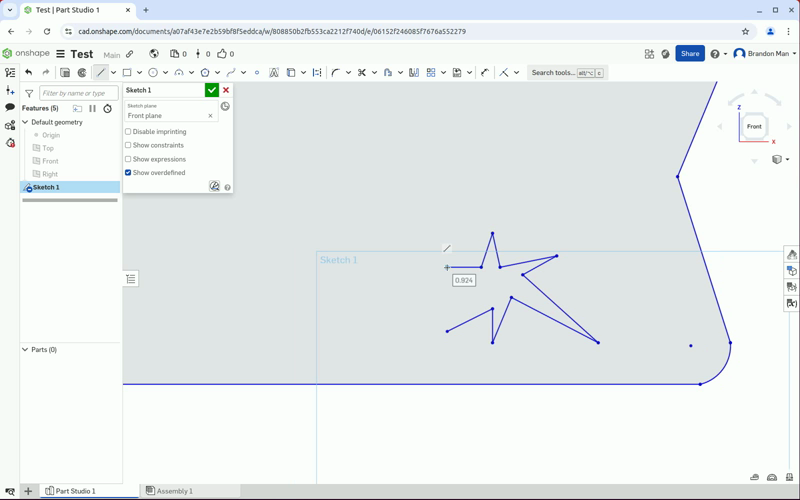
scroll(-6)
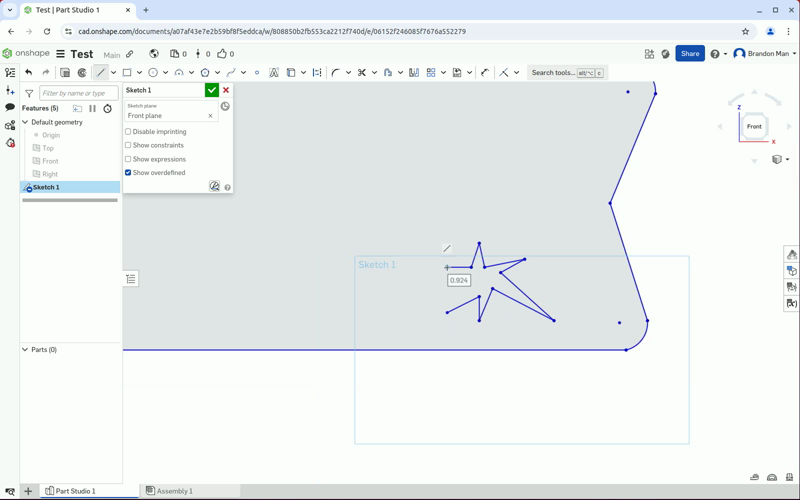
scroll(-6)
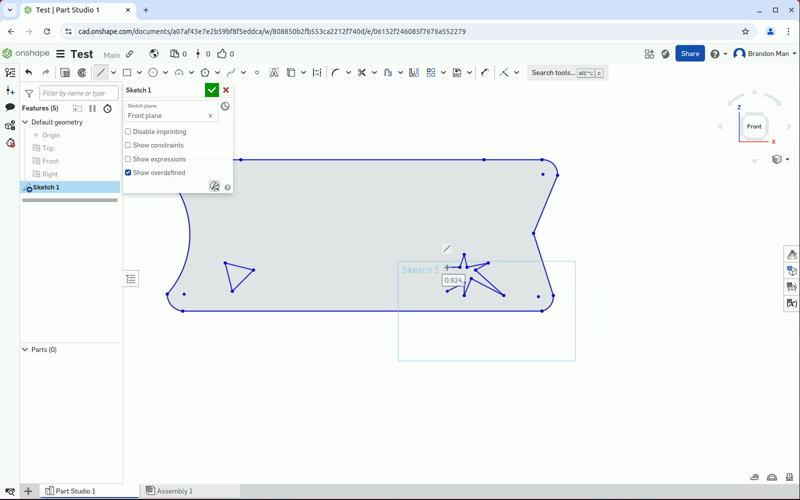
scroll(-6)
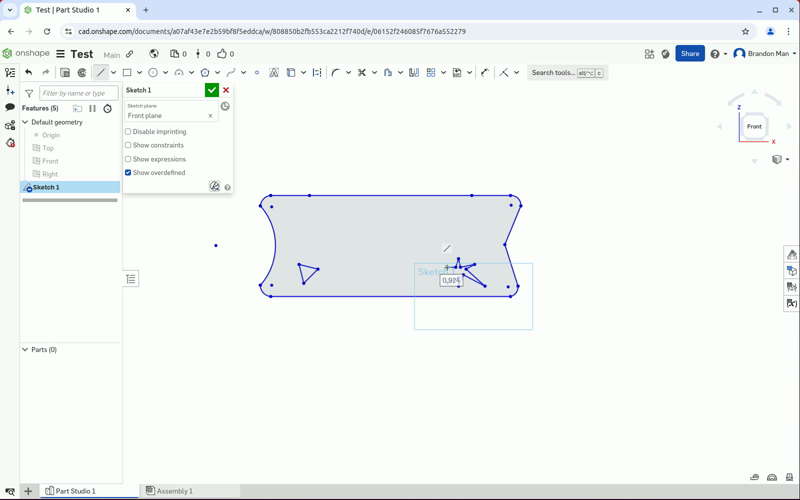
scroll(-6)
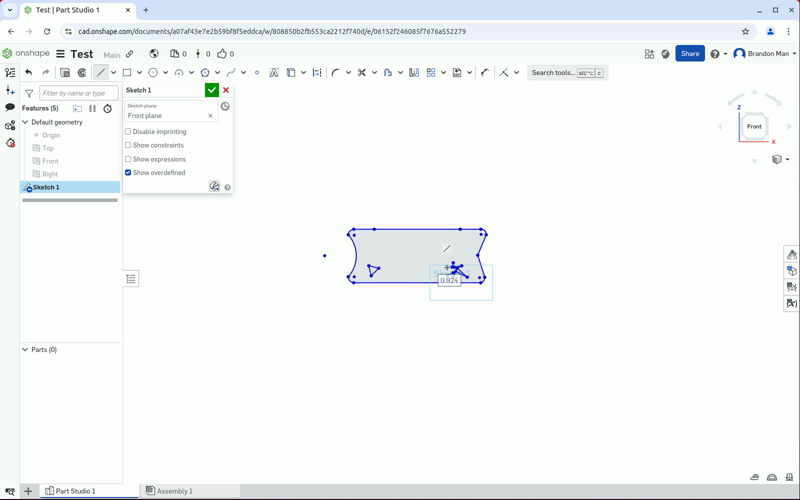
key_up(shift)
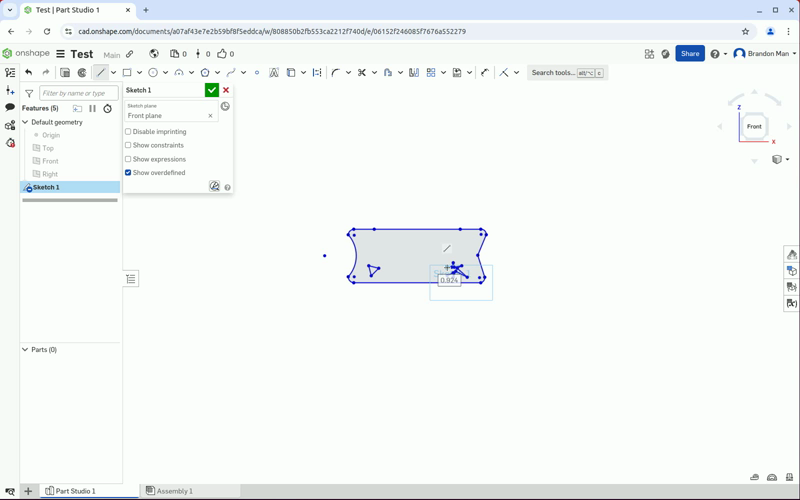
key_down(shift)
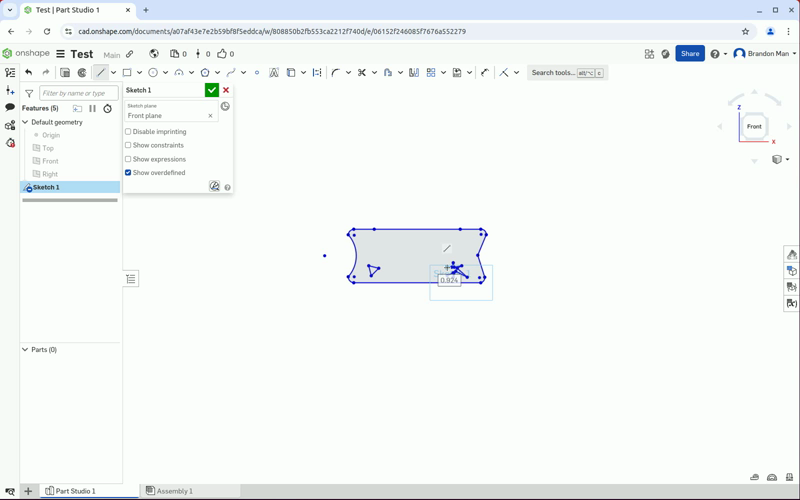
mouse_move(477, 267)
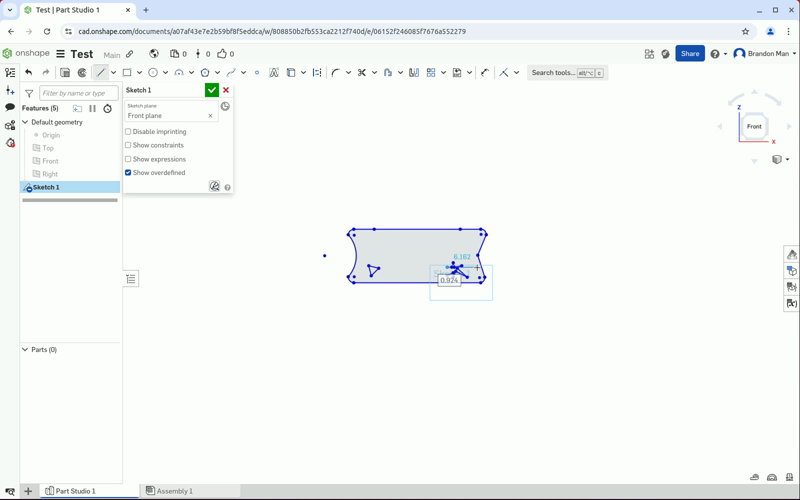
mouse_move(451, 271)
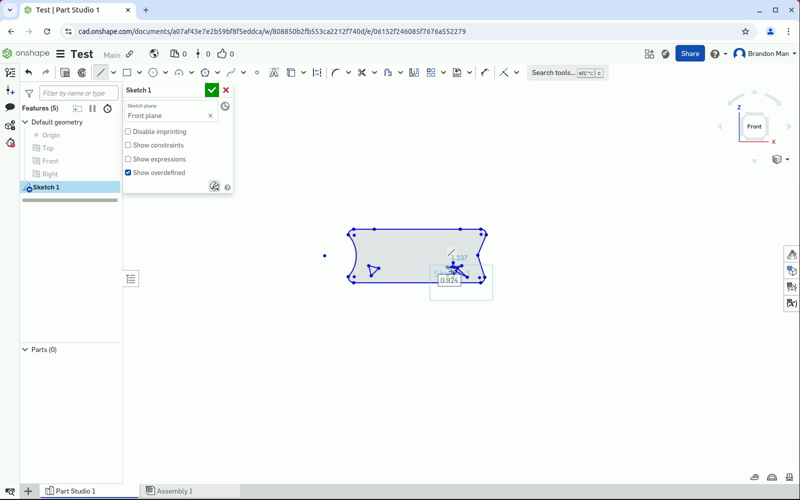
scroll(6)
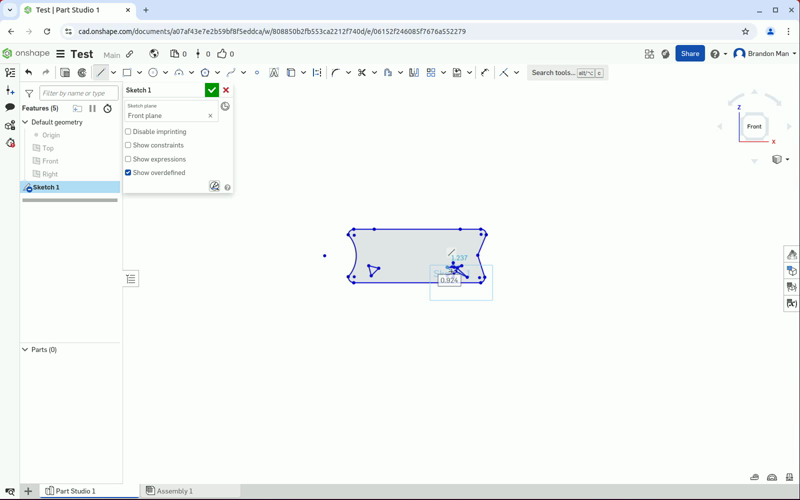
scroll(6)
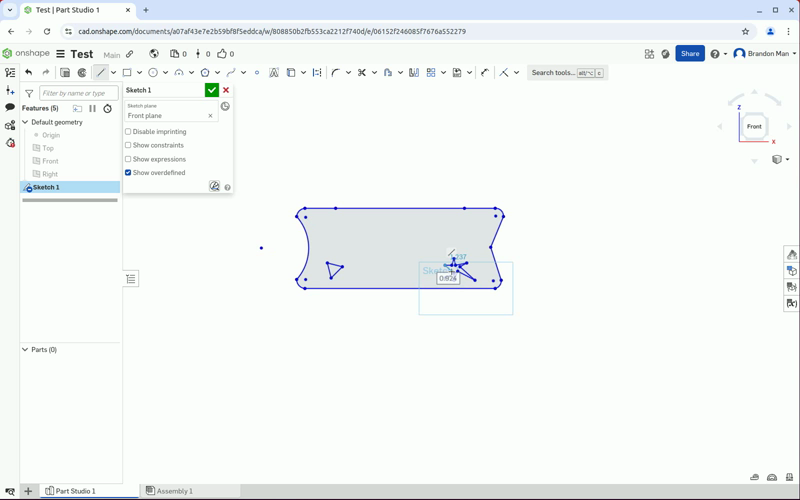
scroll(6)
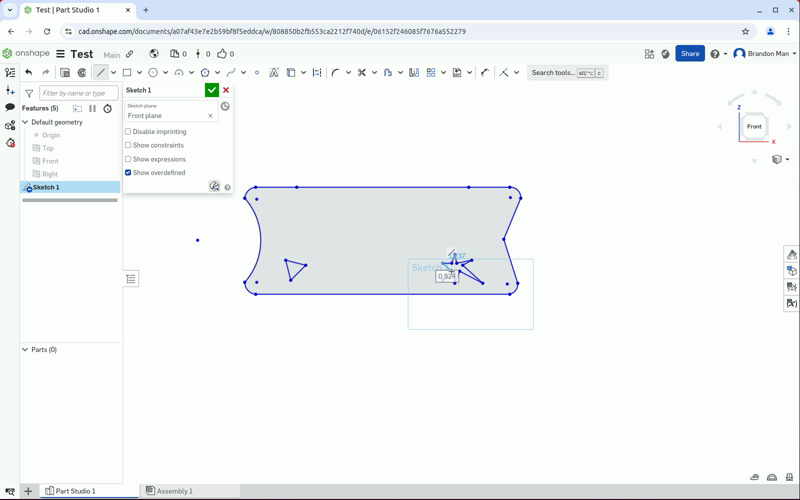
scroll(6)
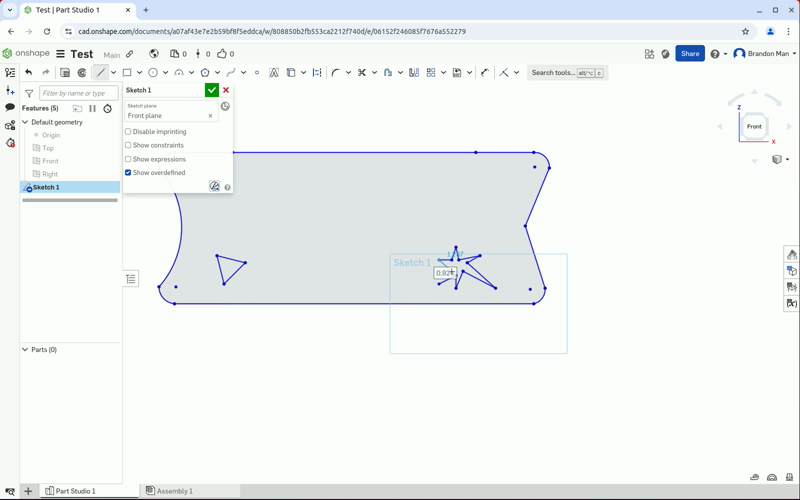
scroll(6)
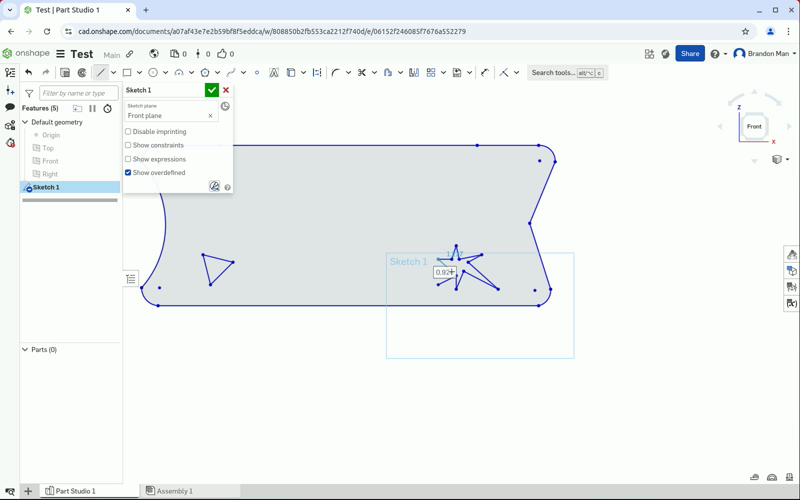
scroll(6)
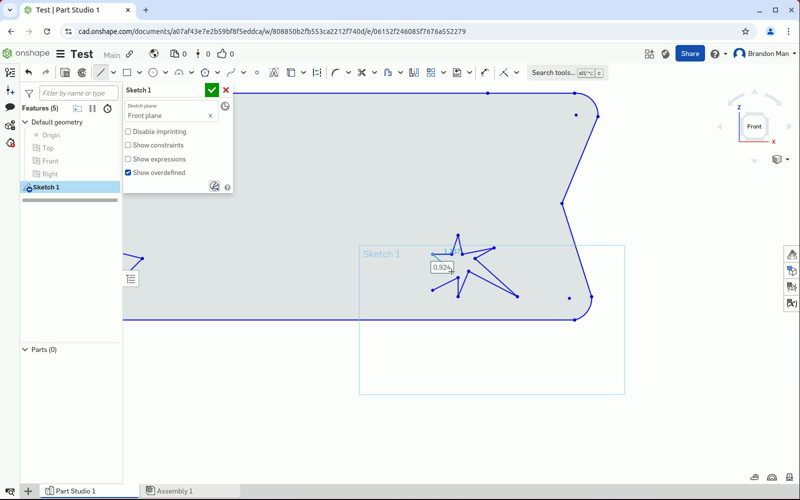
scroll(6)
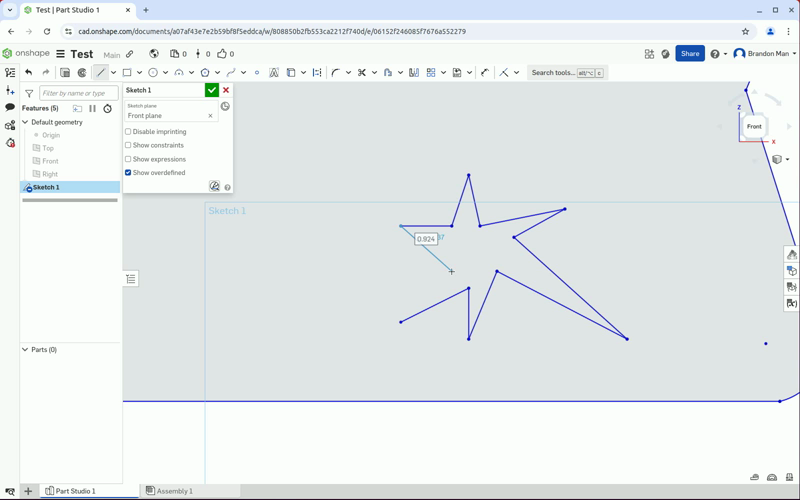
click(451, 271)
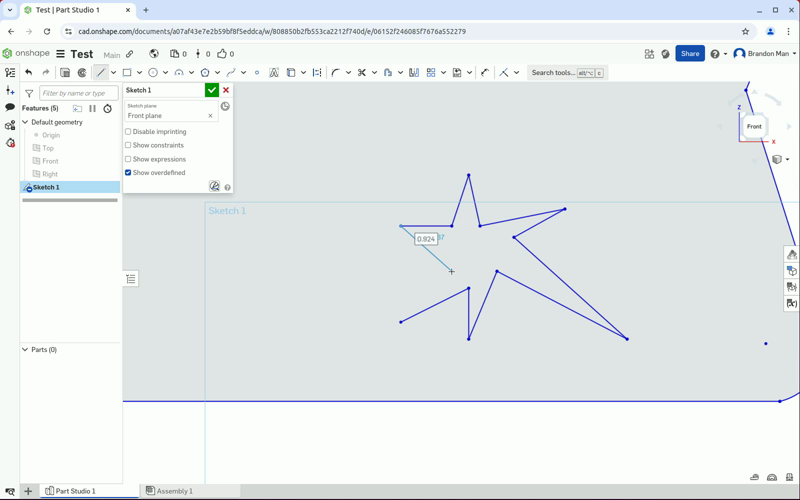
scroll(-6)
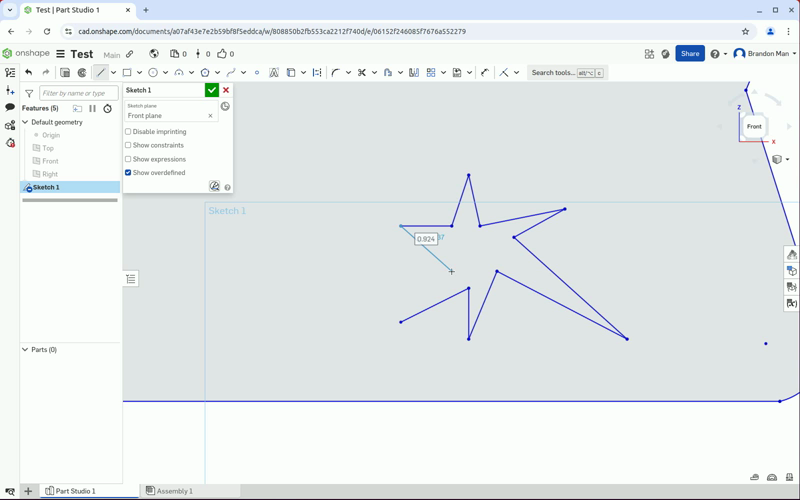
scroll(-6)
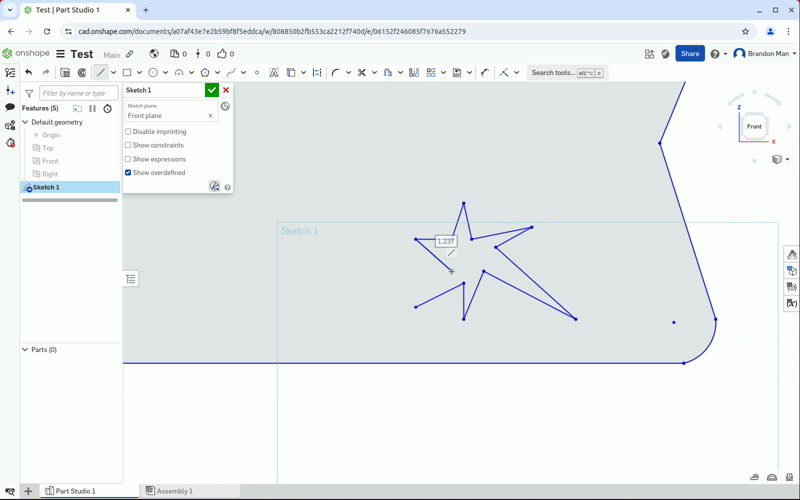
scroll(-6)
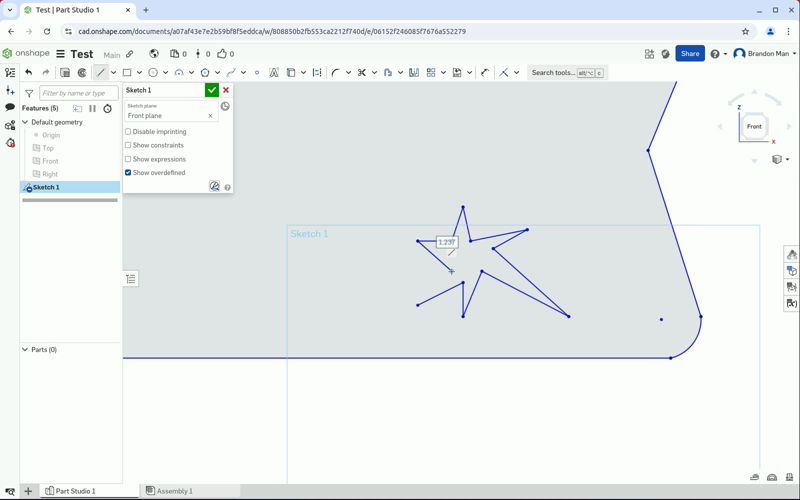
scroll(-6)
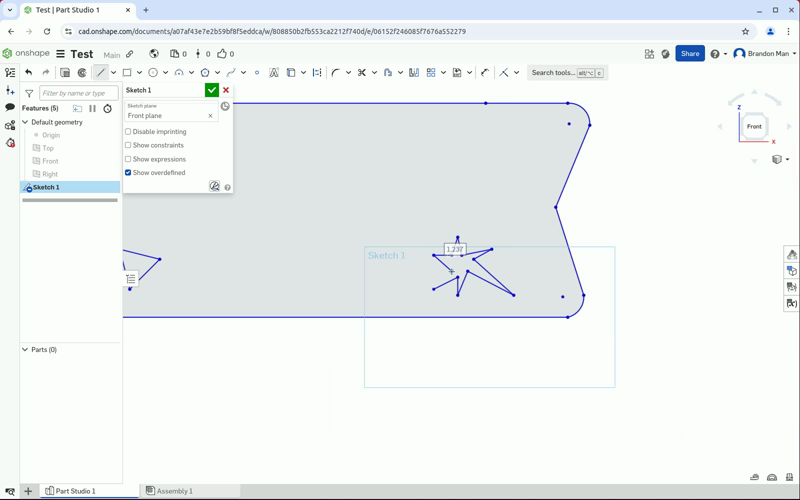
scroll(-6)
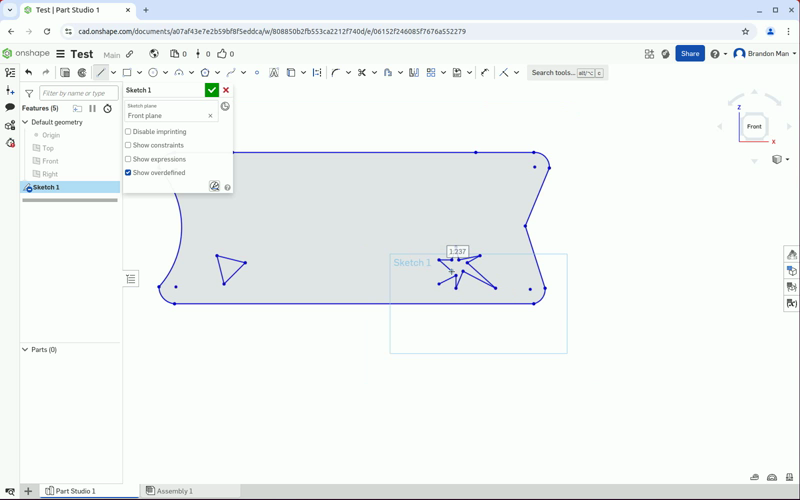
scroll(-6)
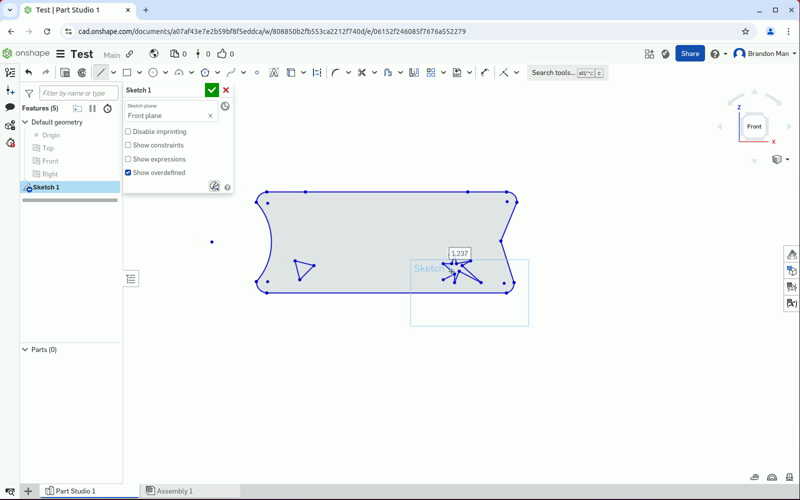
scroll(-6)
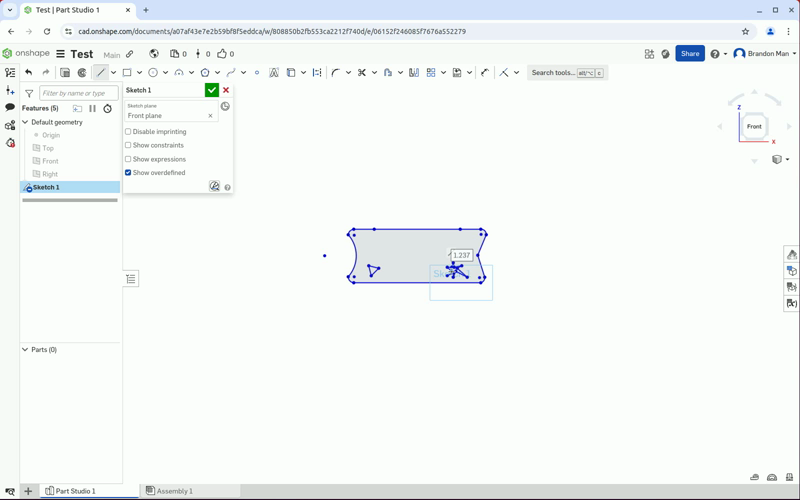
key_up(shift)
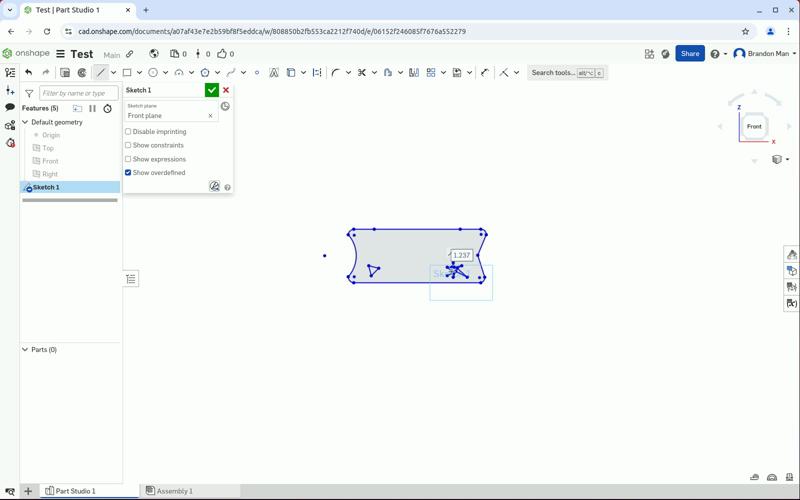
mouse_move(481, 271)
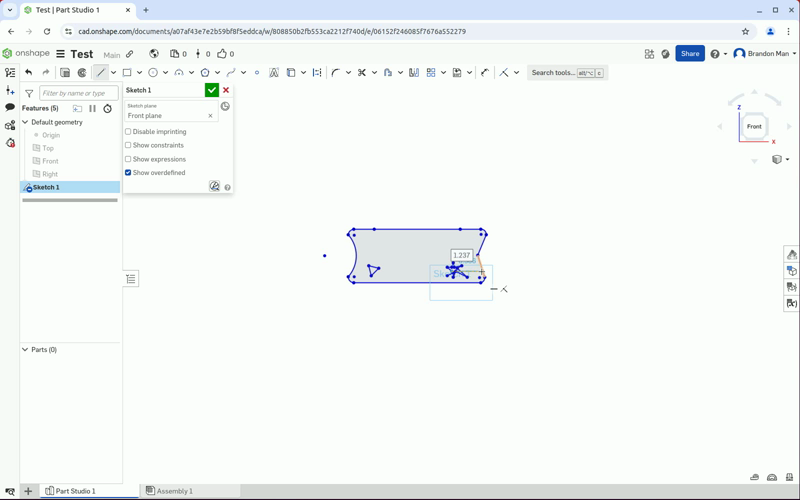
key_down(shift)
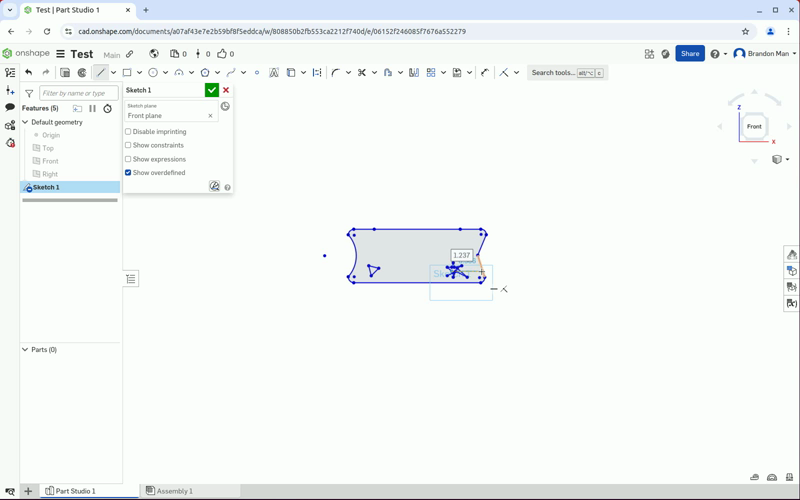
mouse_move(447, 275)
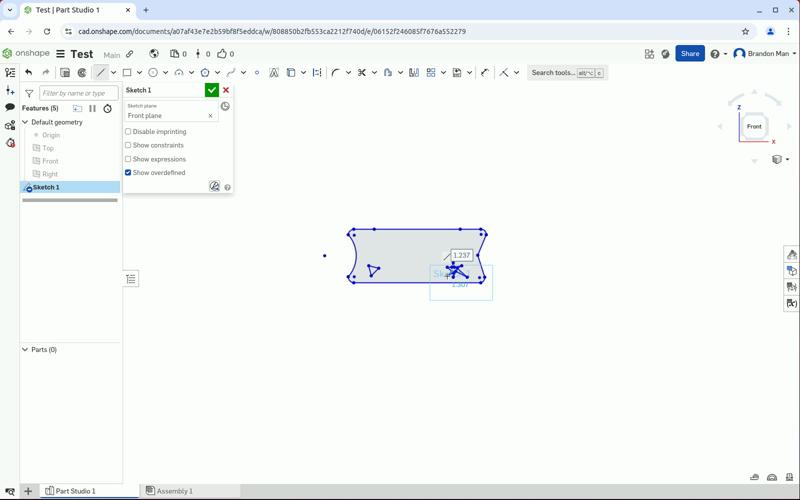
scroll(6)
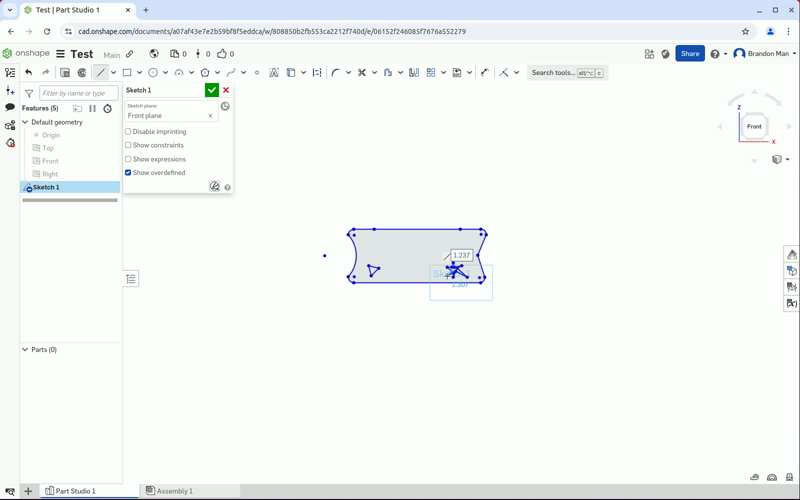
scroll(6)
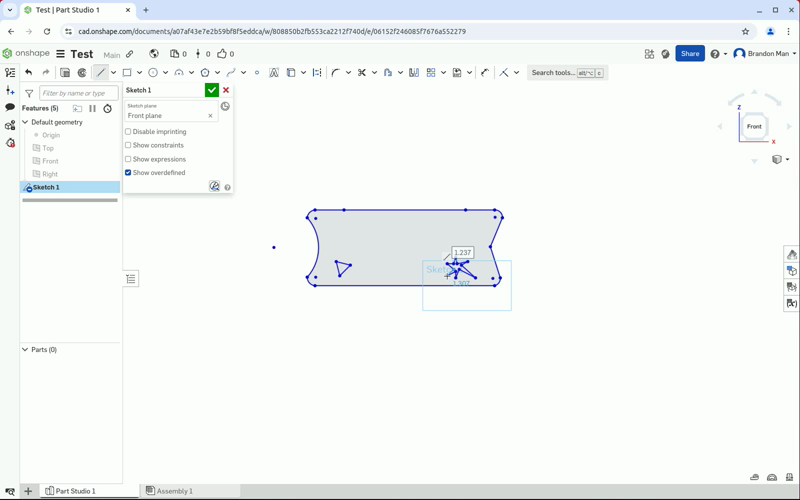
scroll(6)
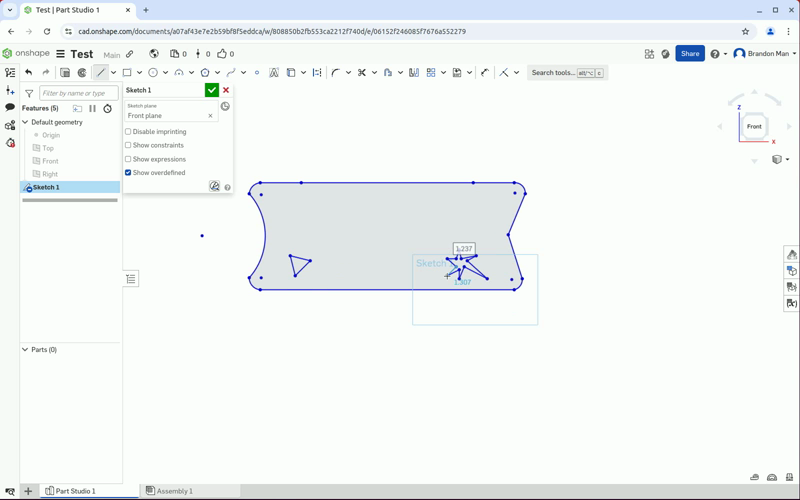
scroll(6)
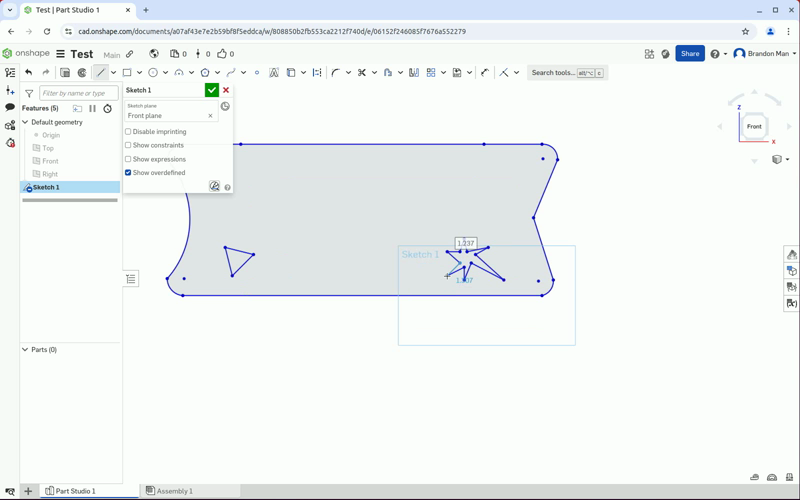
scroll(6)
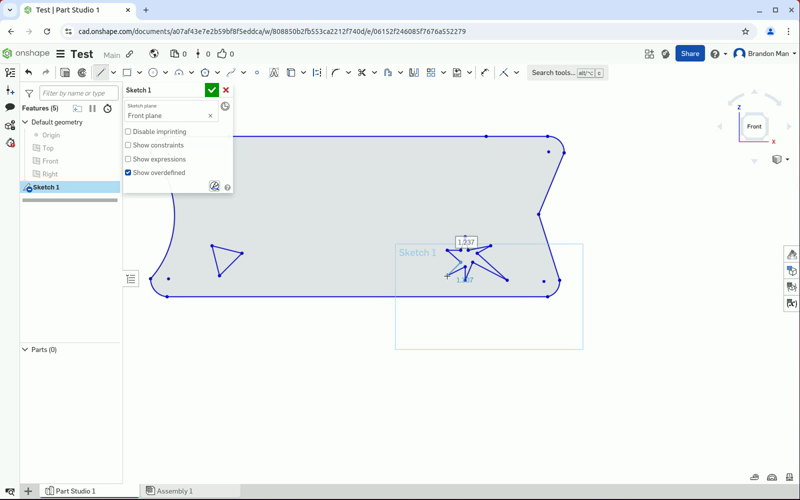
scroll(6)
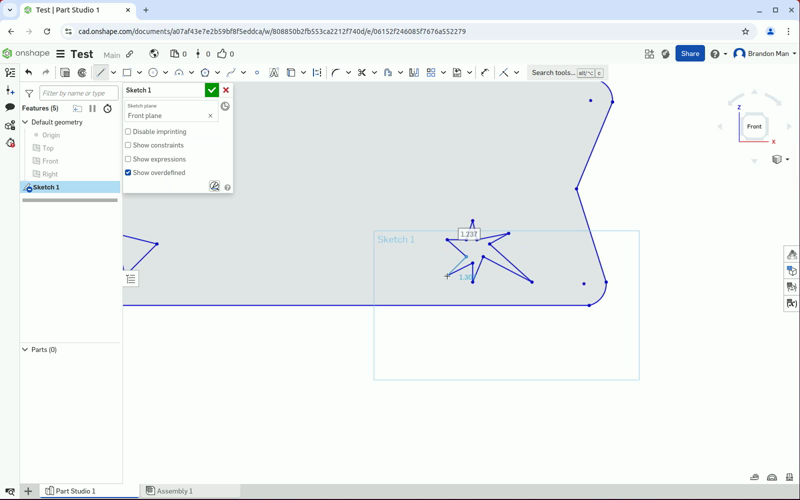
scroll(6)
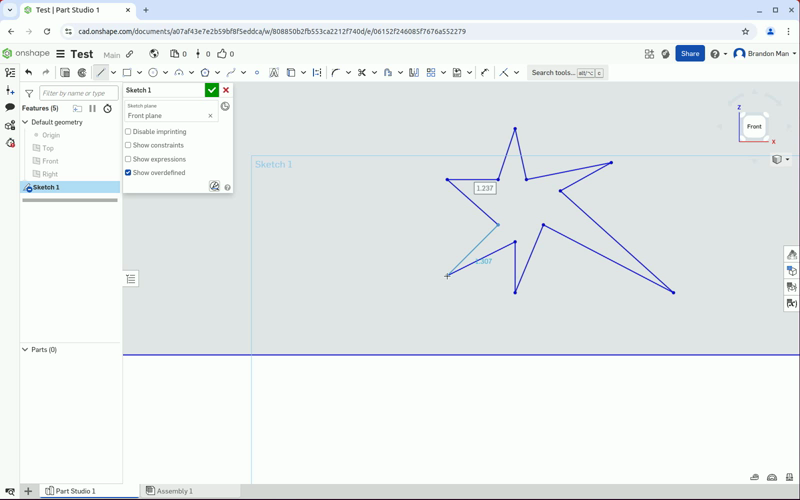
key_up(shift)
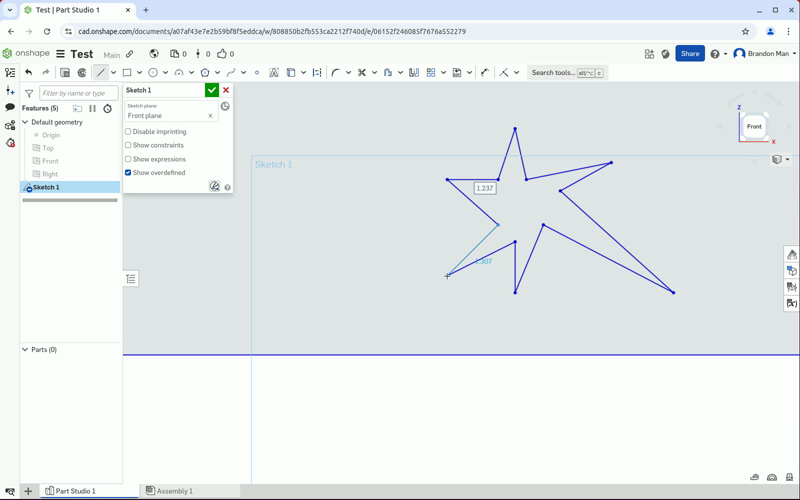
click(447, 275)
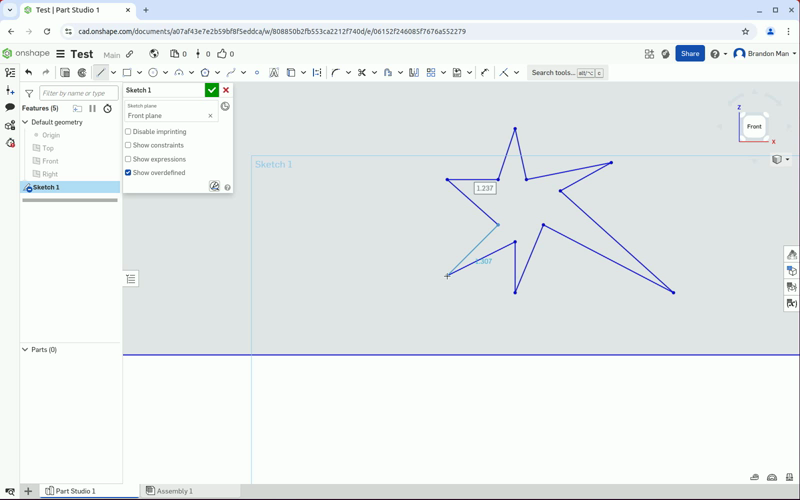
scroll(-6)
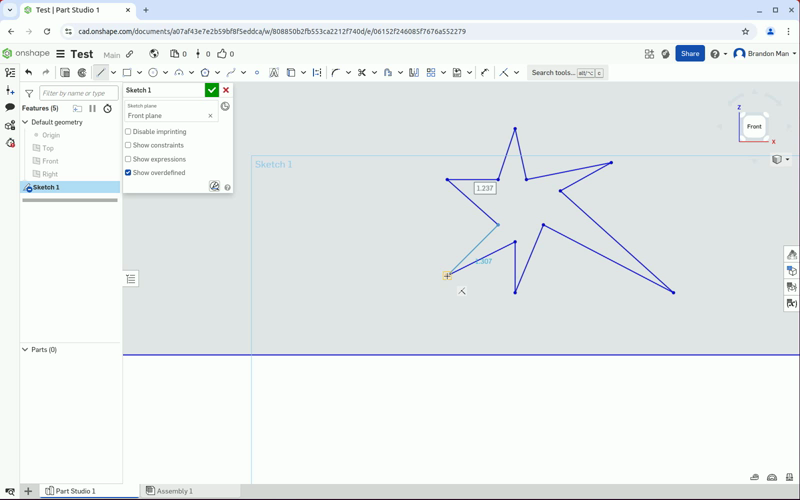
scroll(-6)
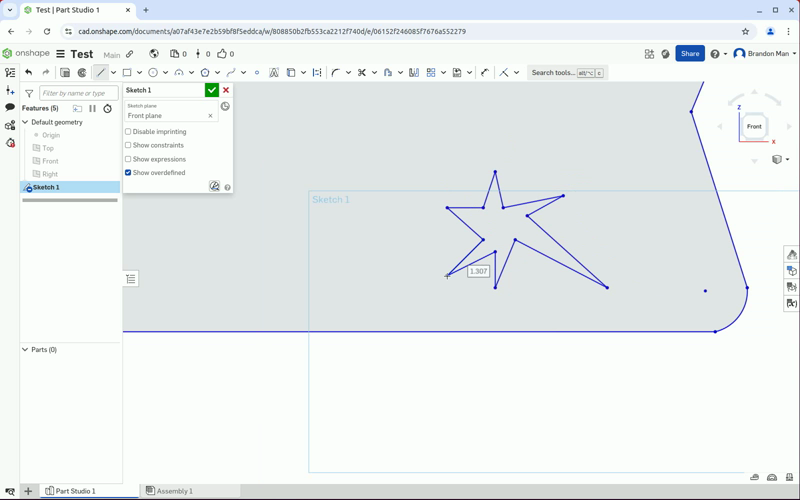
scroll(-6)
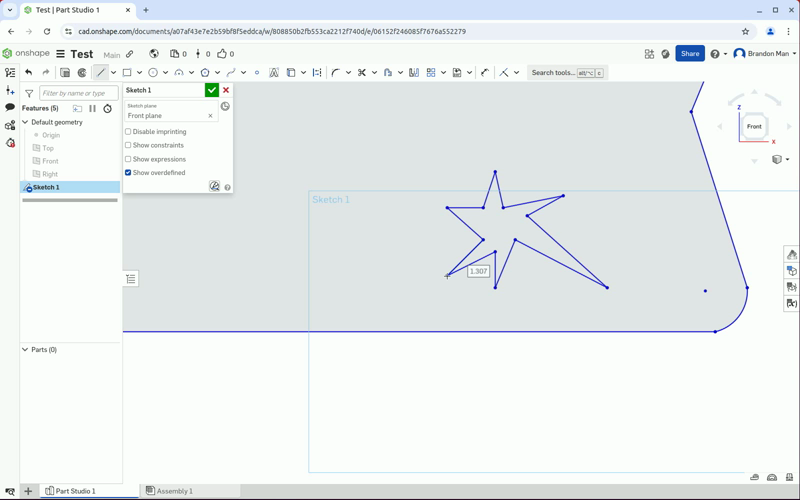
scroll(-6)
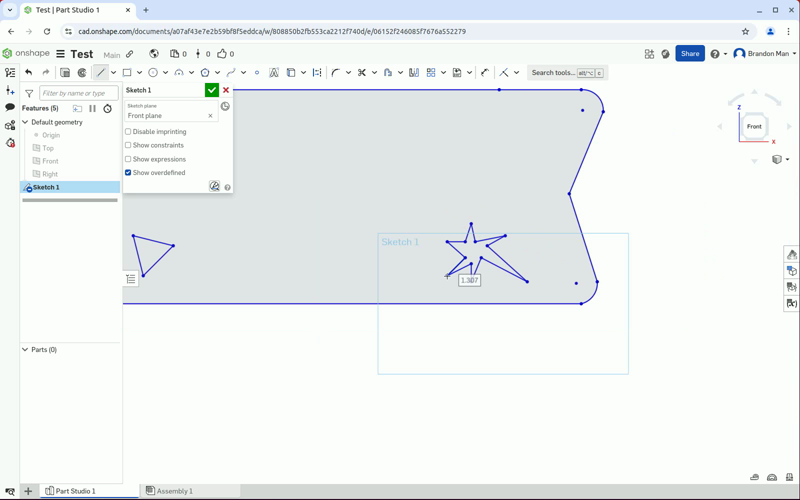
scroll(-6)
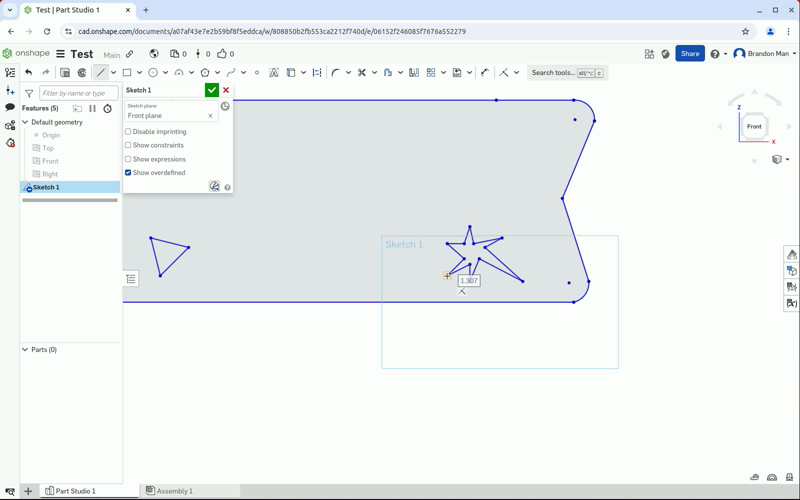
scroll(-6)
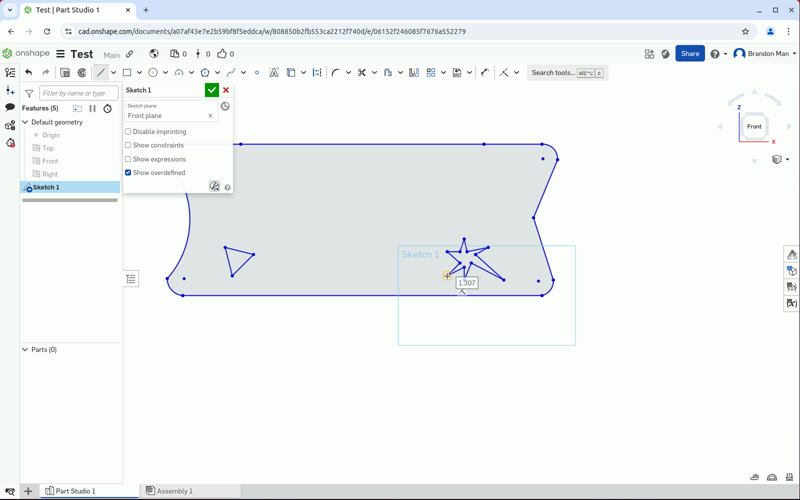
scroll(-6)
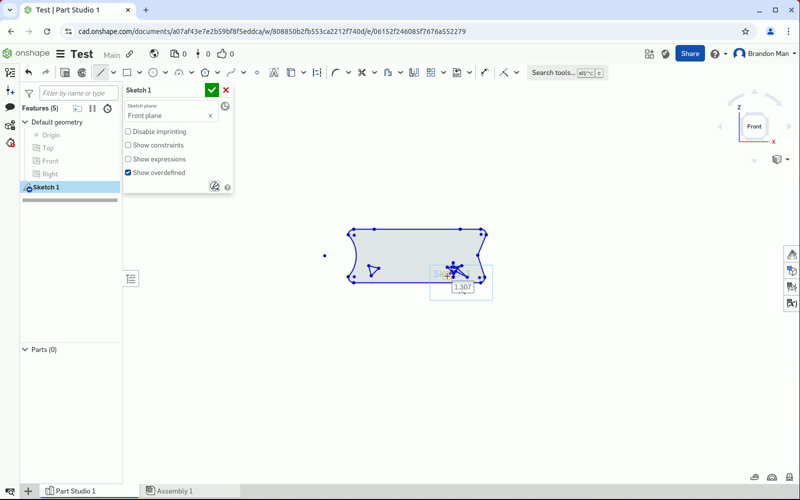
key(esc)
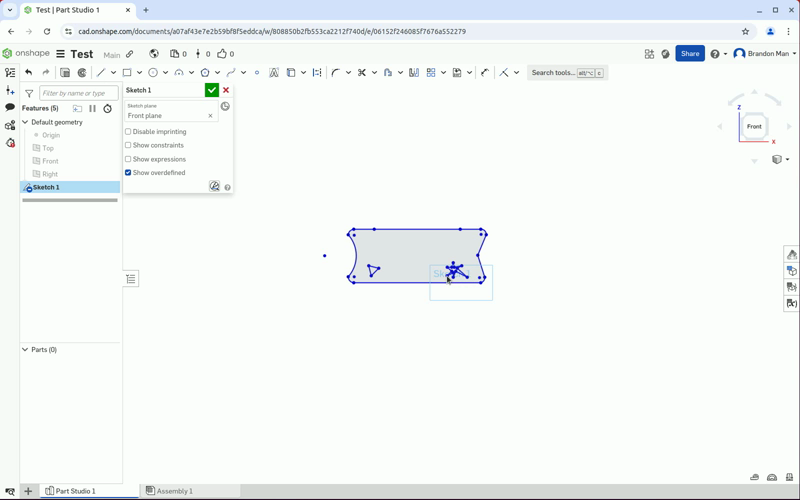
mouse_move(407, 253)
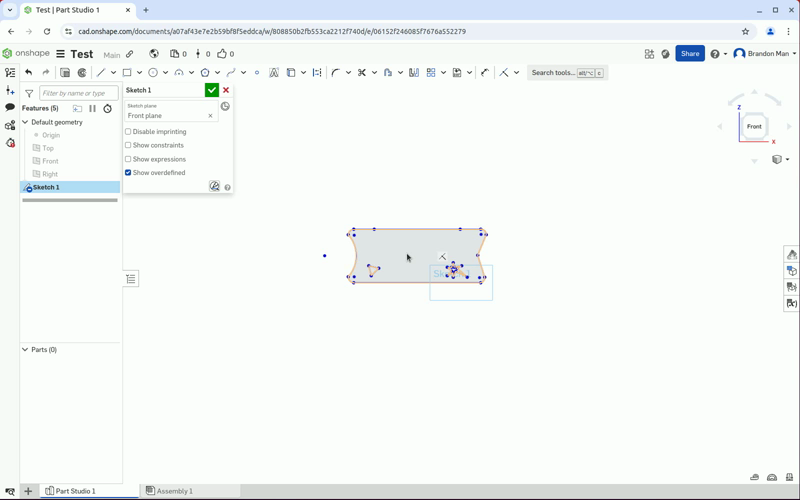
click(407, 253)
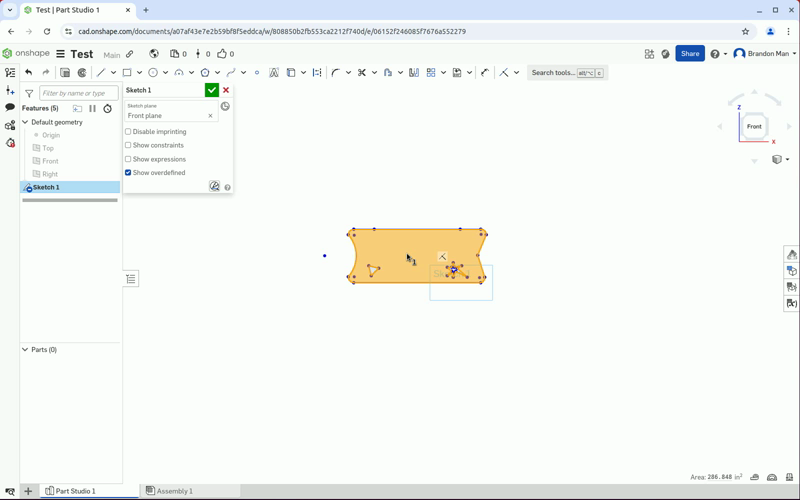
mouse_move(73, 352)
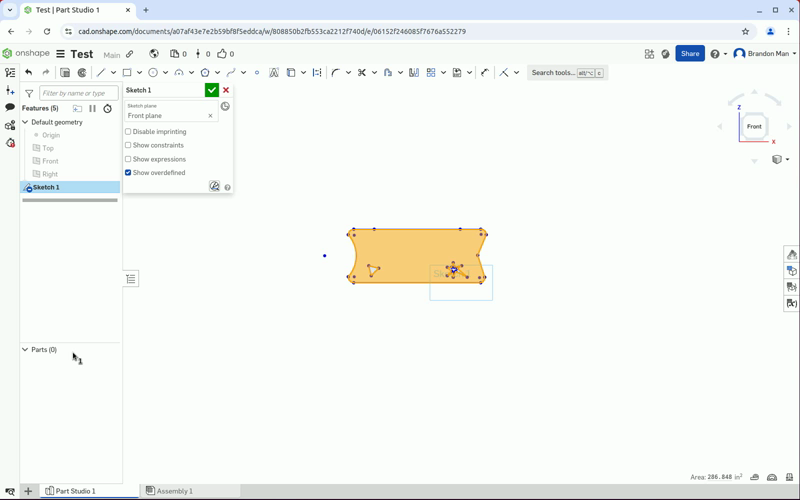
key(shift+y)
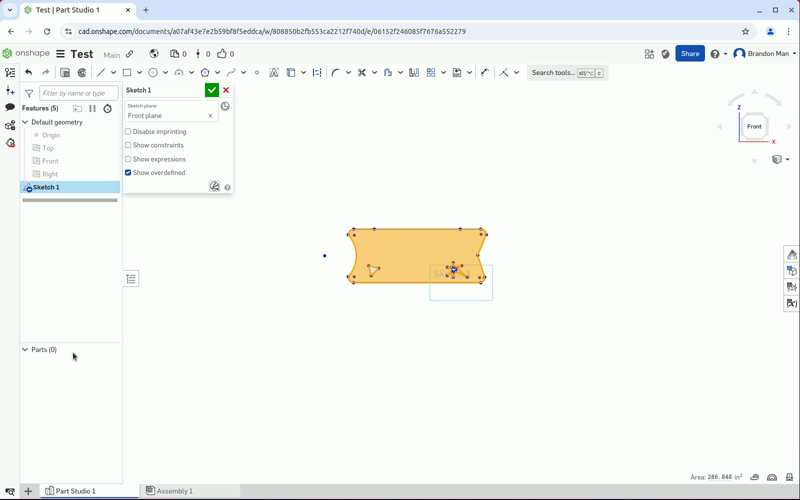
key(shift+e)
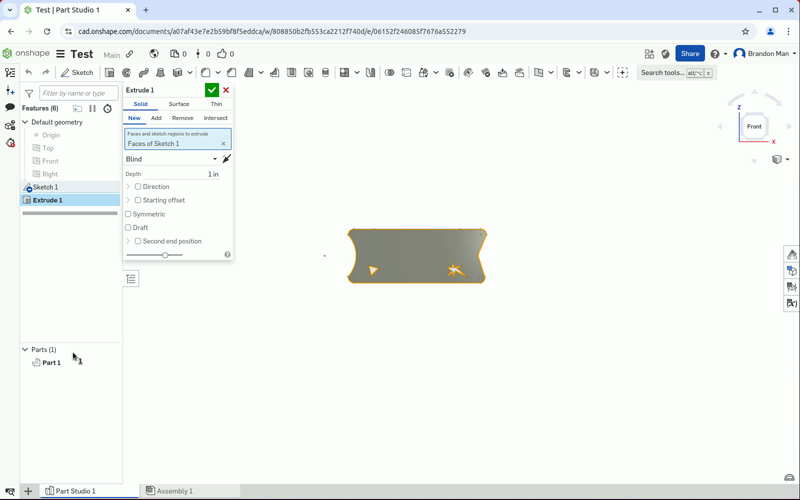
mouse_move(143, 106)
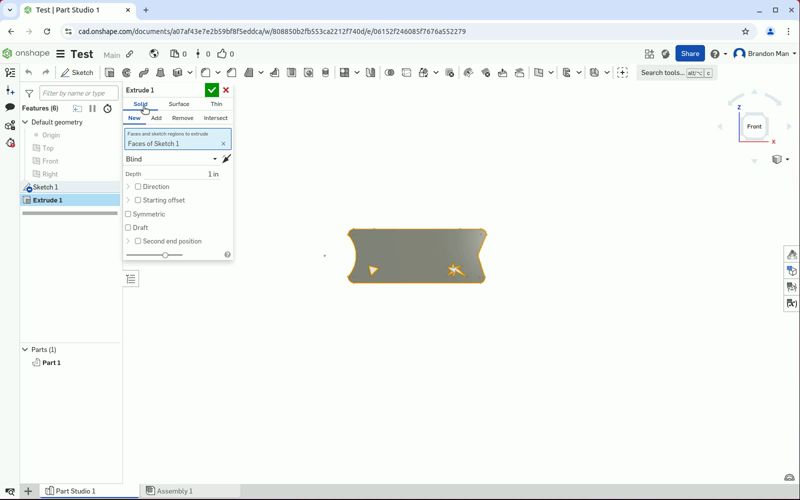
click(143, 106)
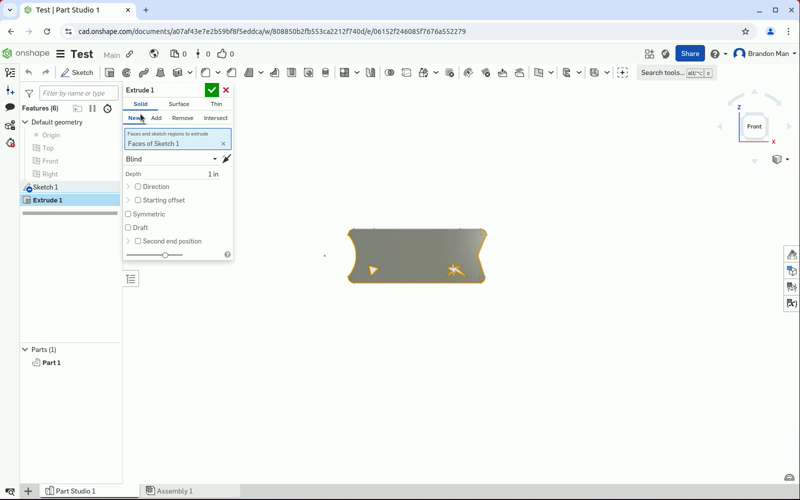
mouse_move(137, 120)
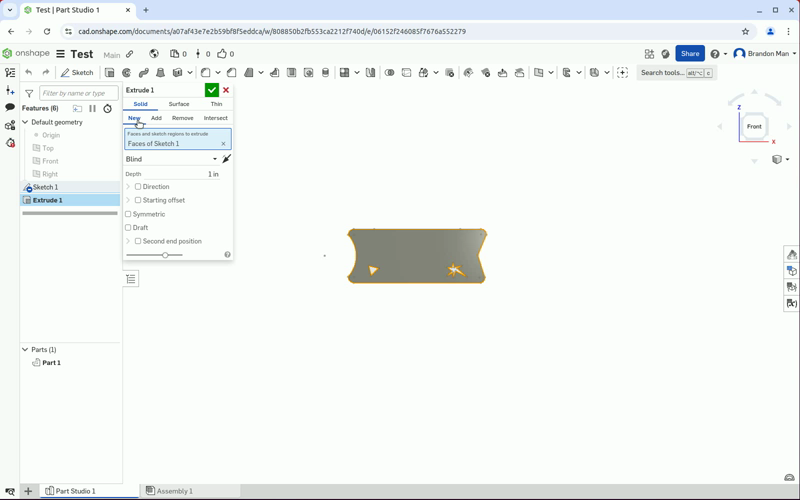
click(137, 120)
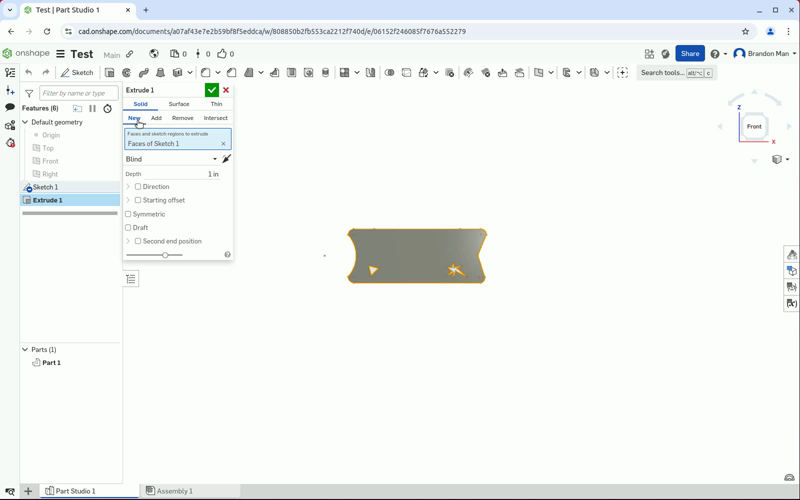
key(tab, 4)
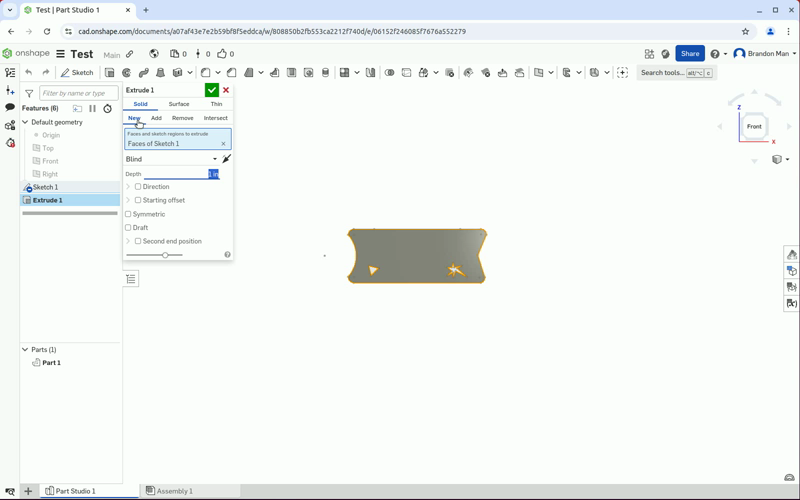
text(0.722)
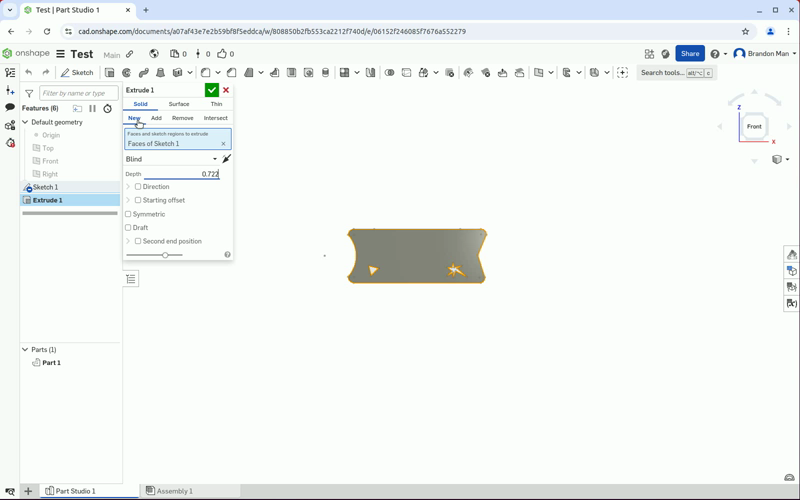
key(enter)
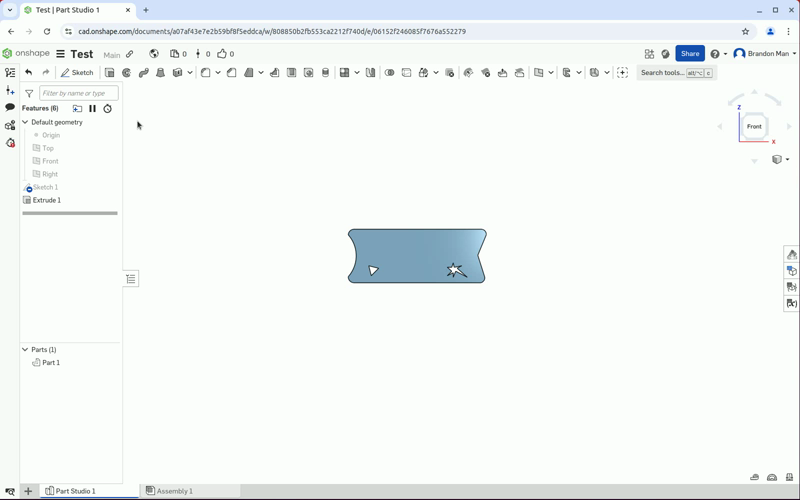
key(shift+h)
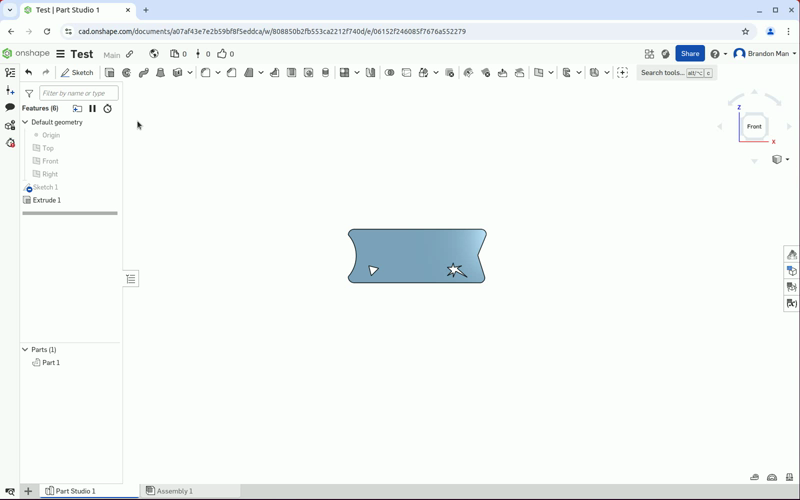
key(shift+h)
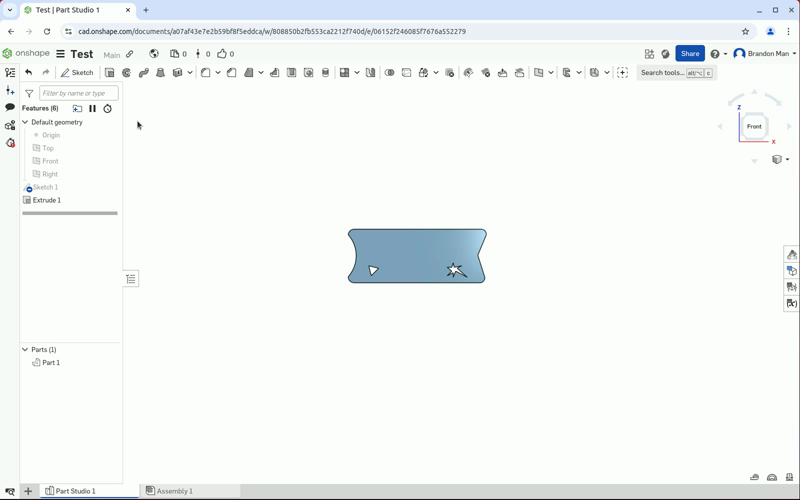
mouse_move(73, 189)
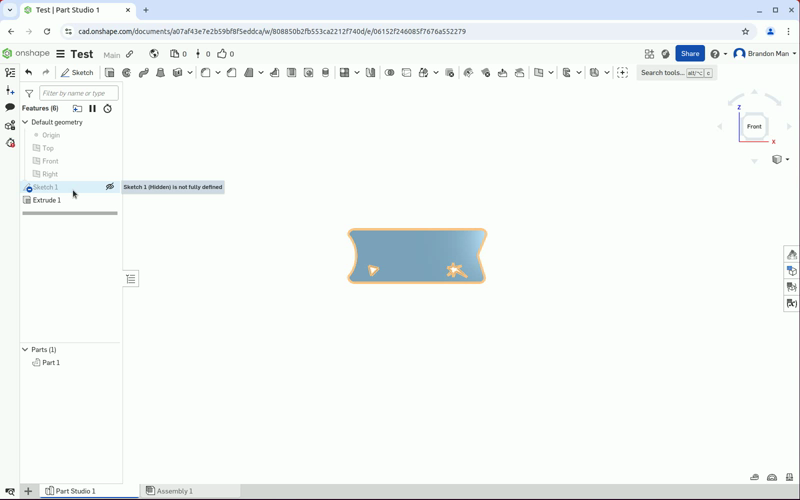
click(73, 189)
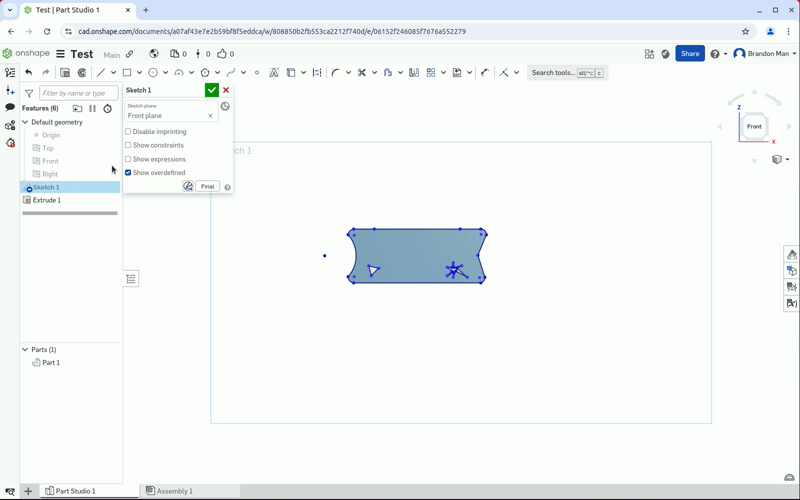
mouse_move(229, 92)
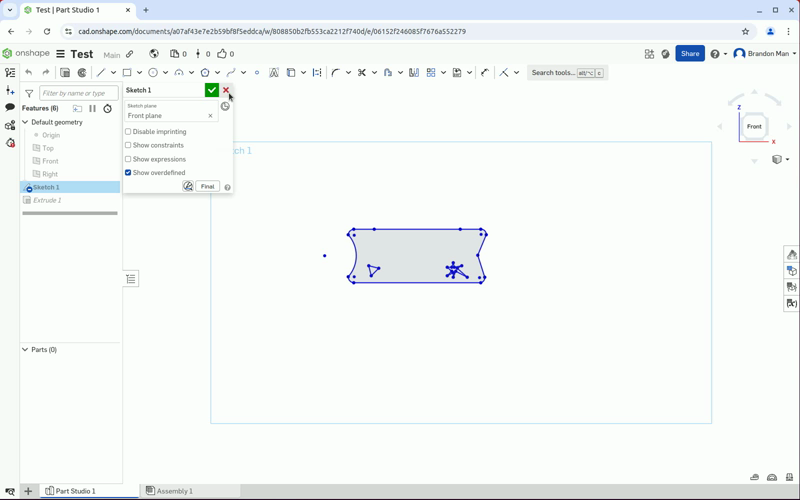
click(229, 92)
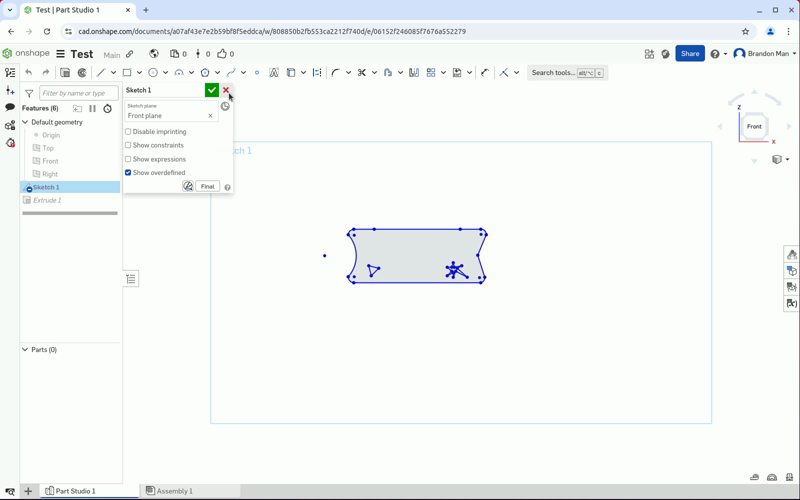
key(shift+s)
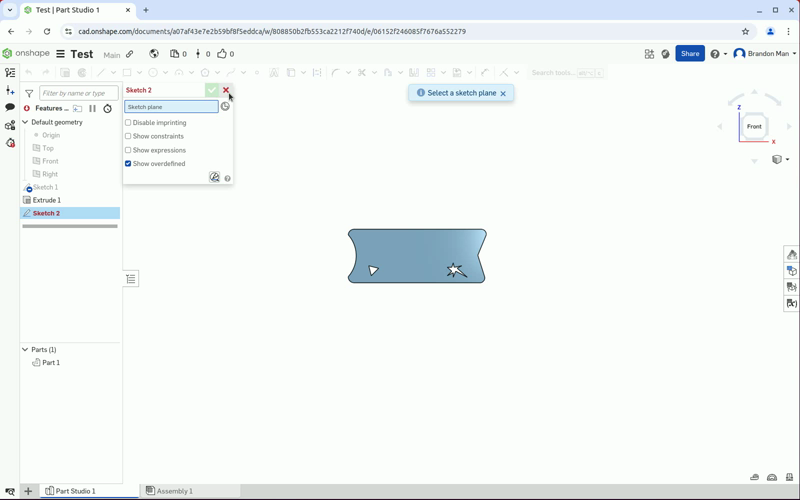
mouse_move(73, 163)
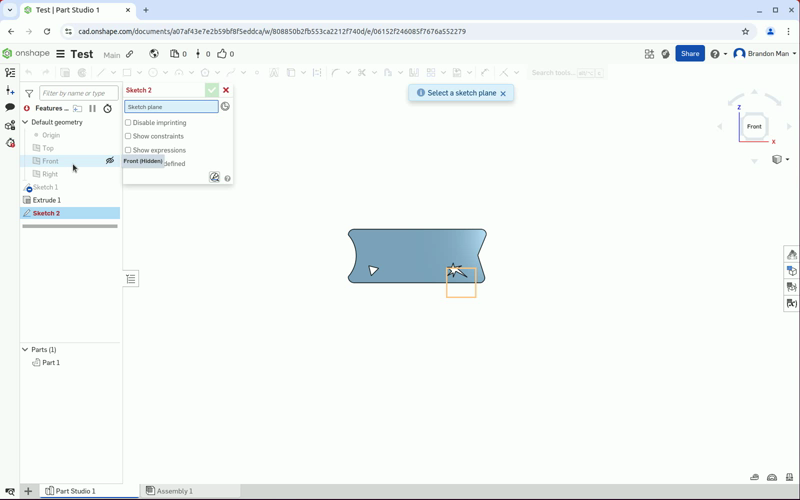
click(73, 163)
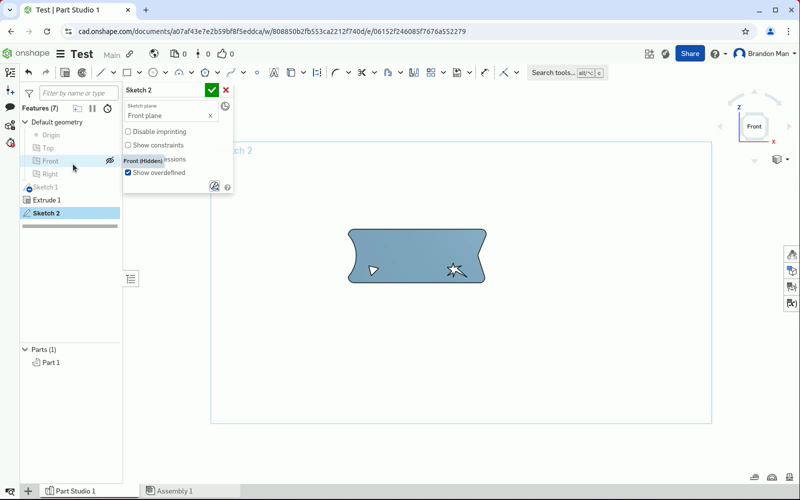
mouse_move(73, 352)
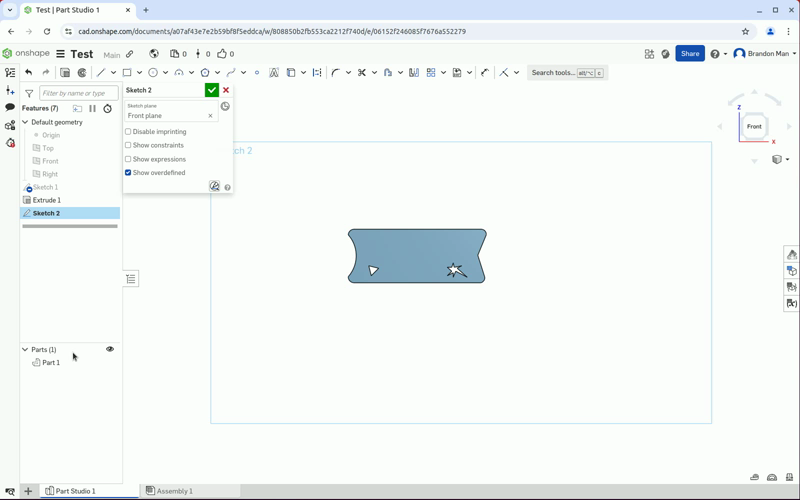
key(y)
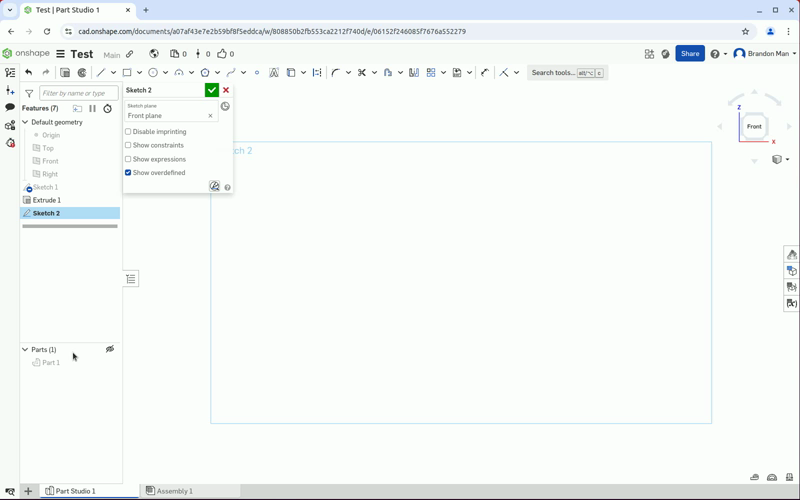
key(l)
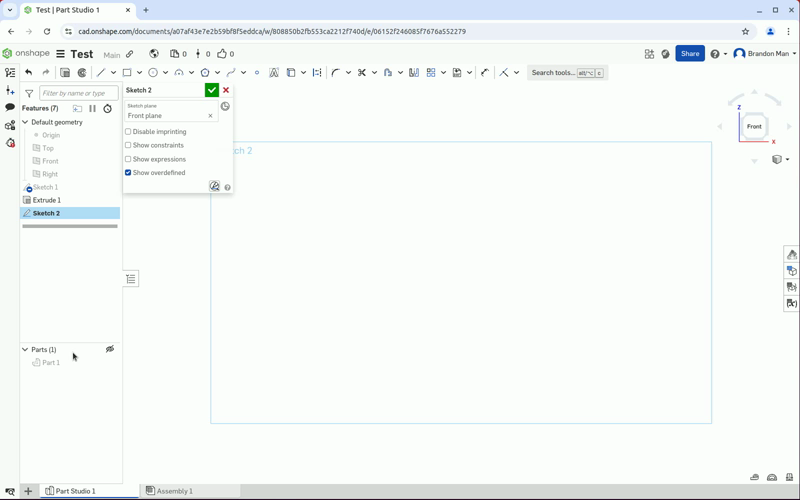
key_down(shift)
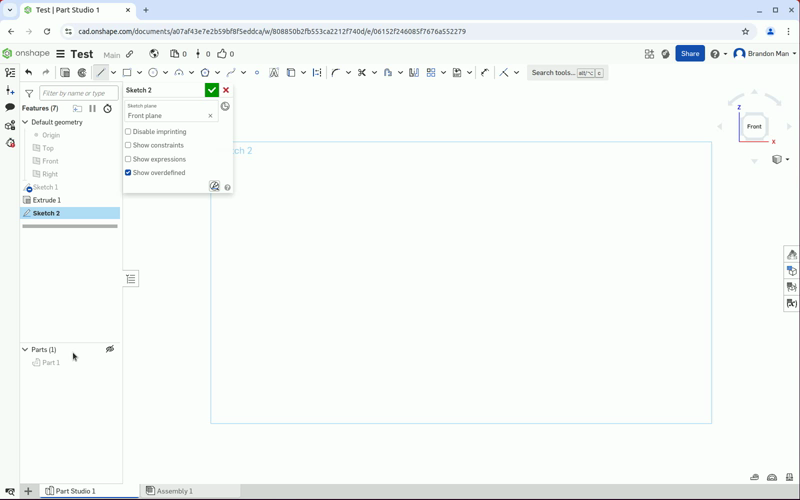
mouse_move(374, 228)
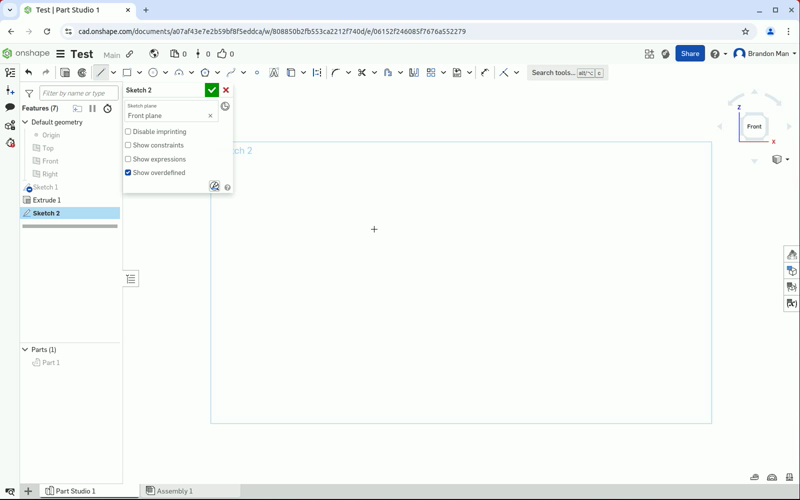
click(374, 228)
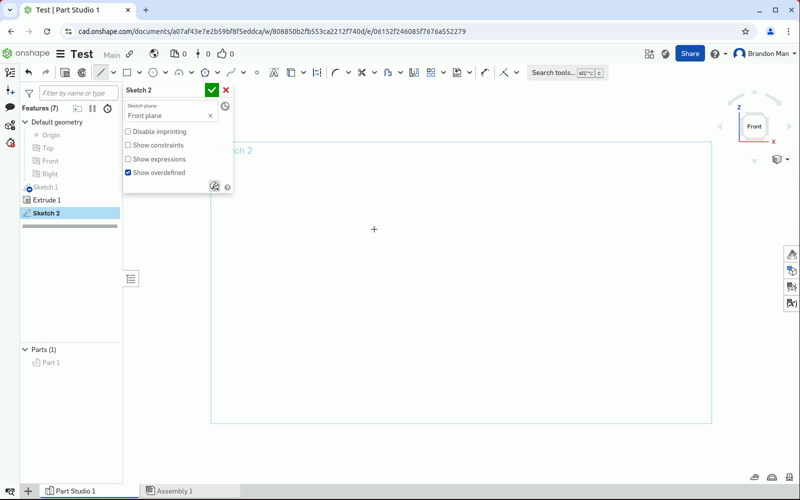
key_up(shift)
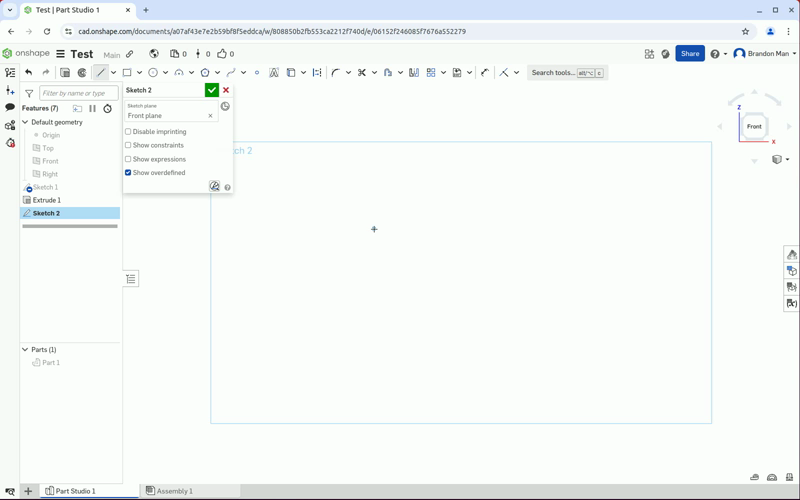
key_down(shift)
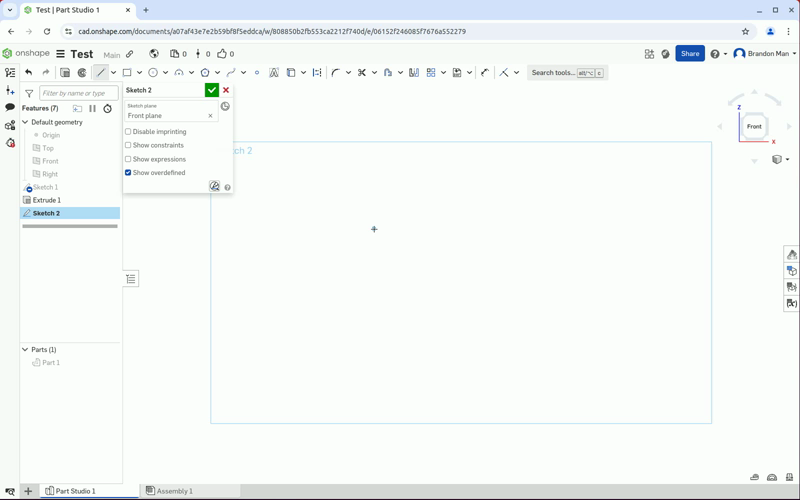
mouse_move(461, 229)
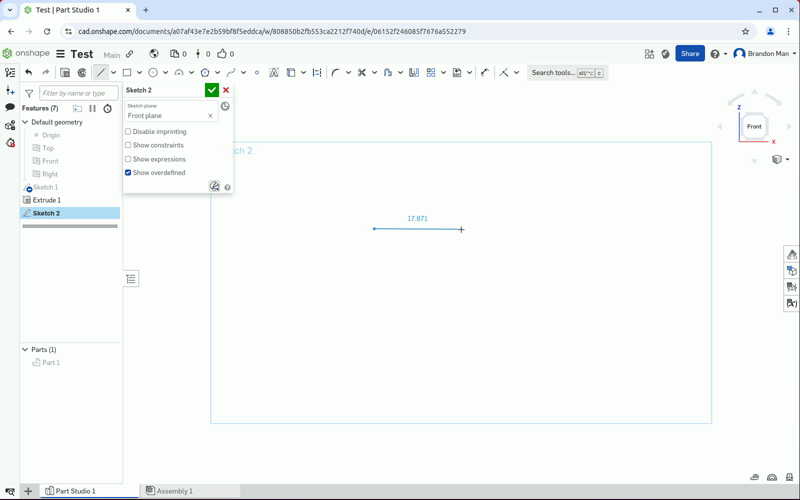
click(461, 229)
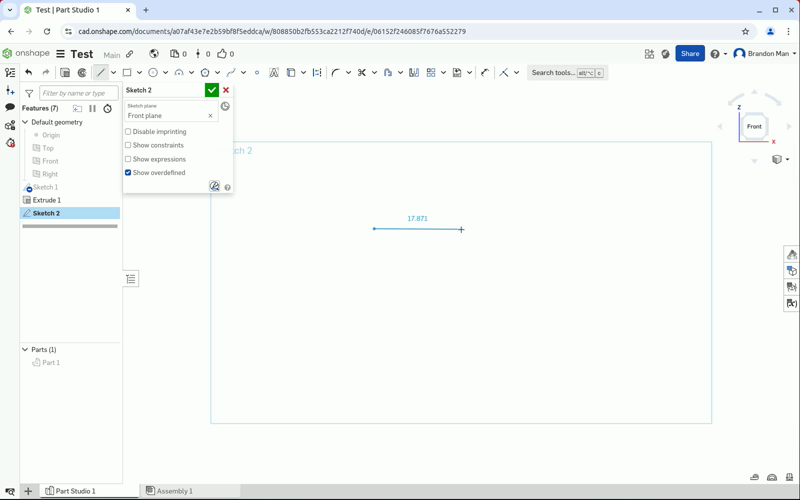
key_up(shift)
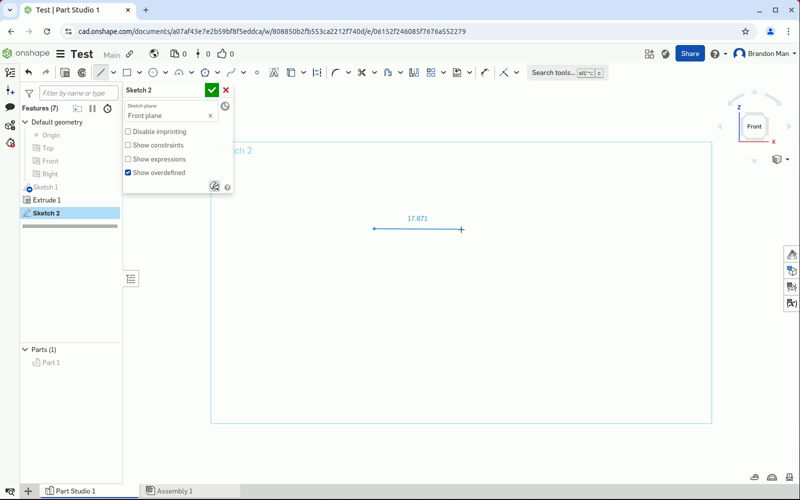
key(esc)
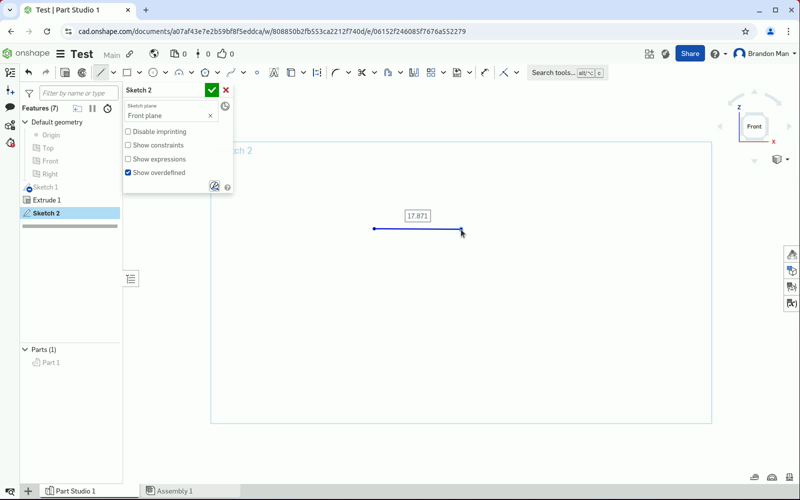
key(a)
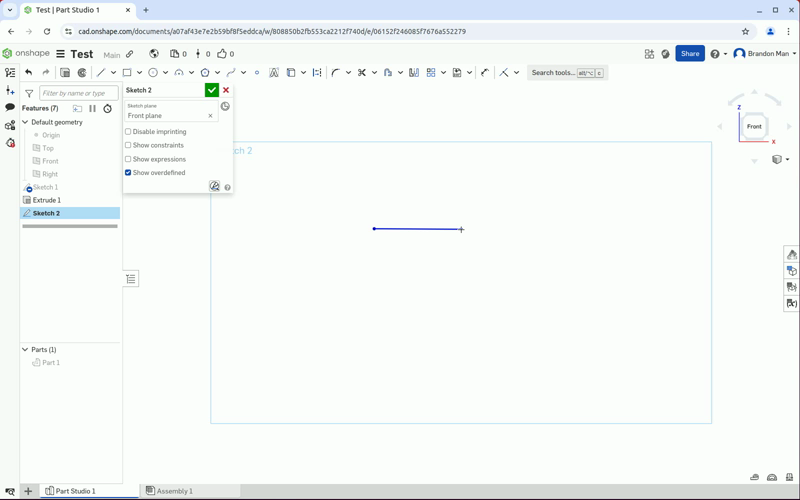
mouse_move(461, 229)
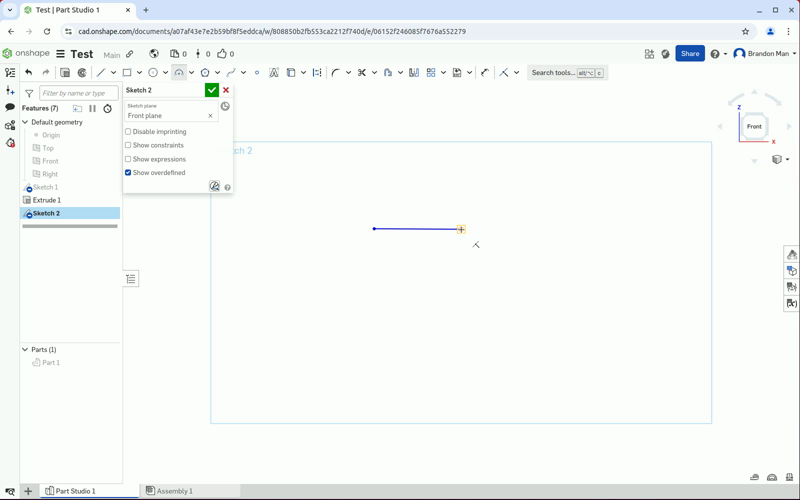
click(461, 229)
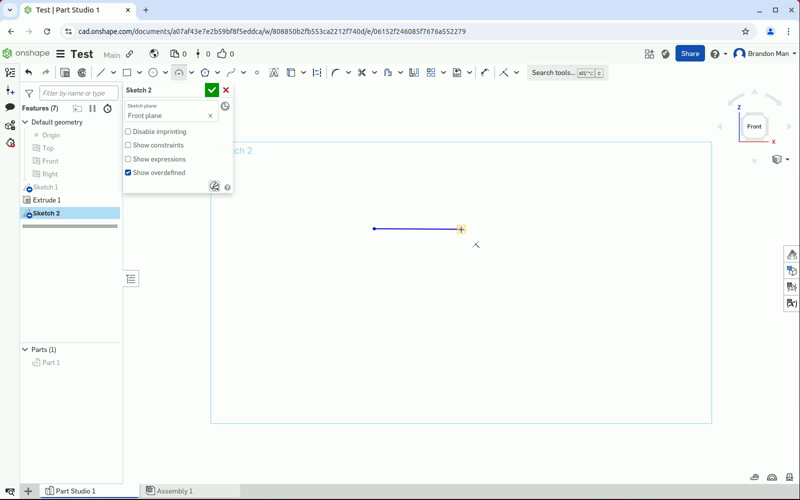
mouse_move(374, 228)
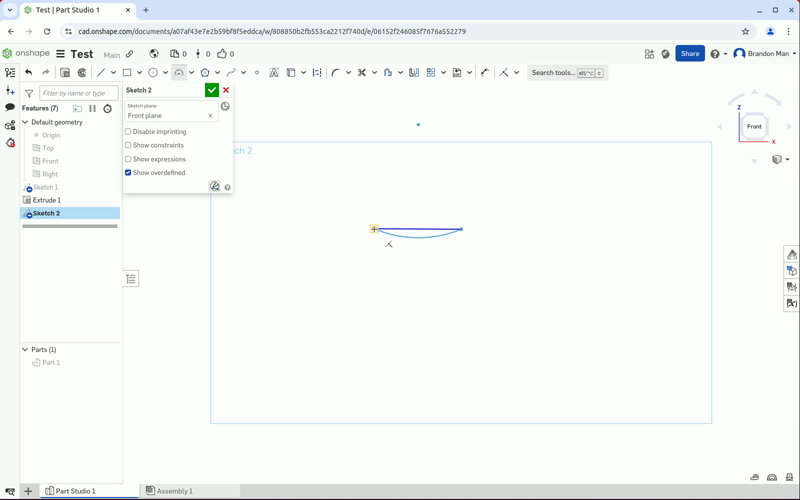
click(374, 228)
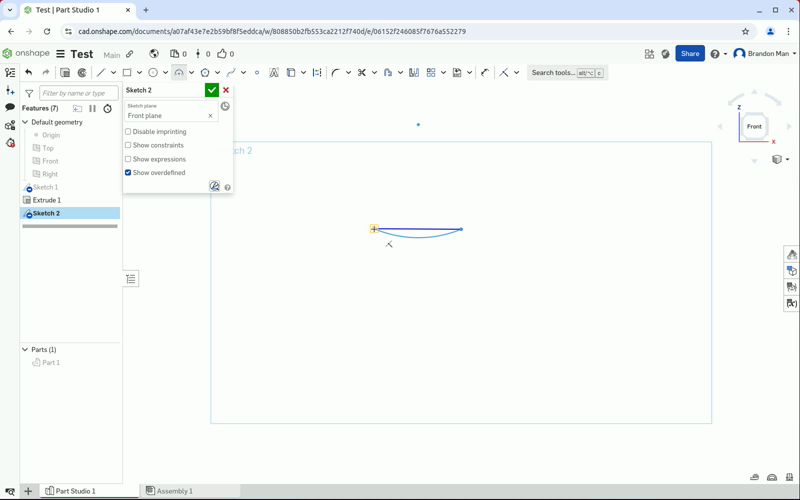
key_down(shift)
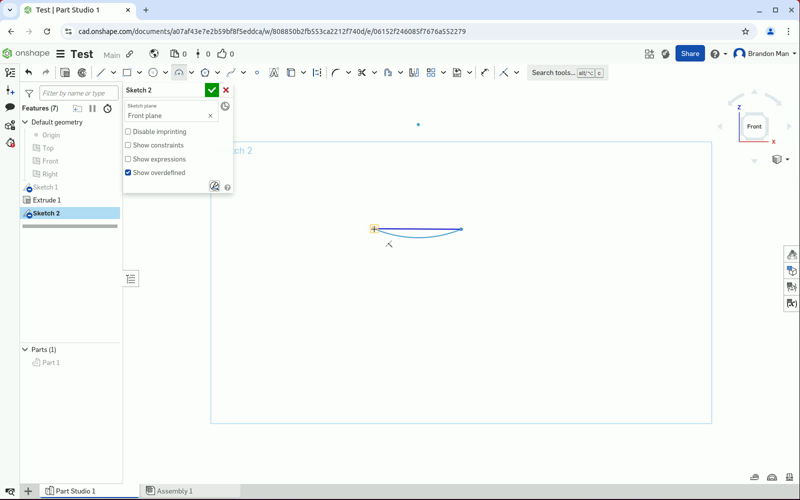
mouse_move(417, 204)
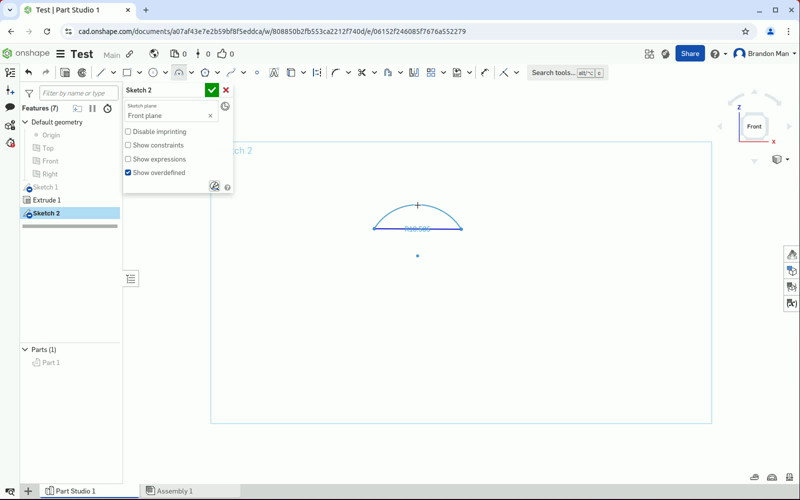
click(417, 204)
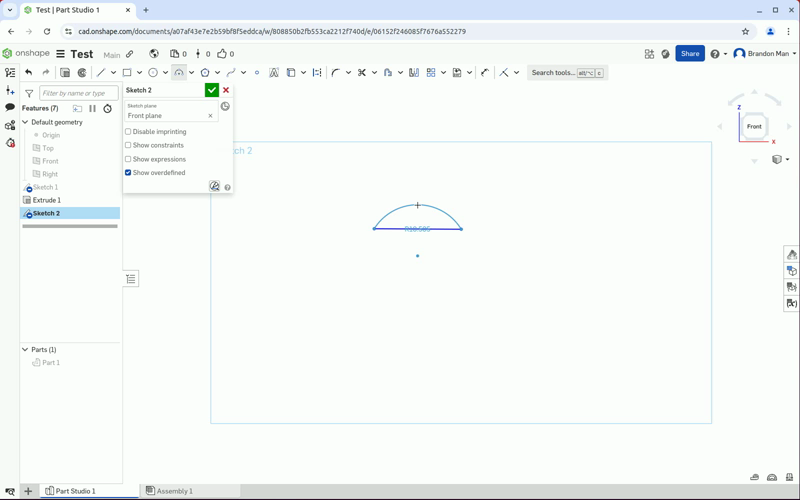
key_up(shift)
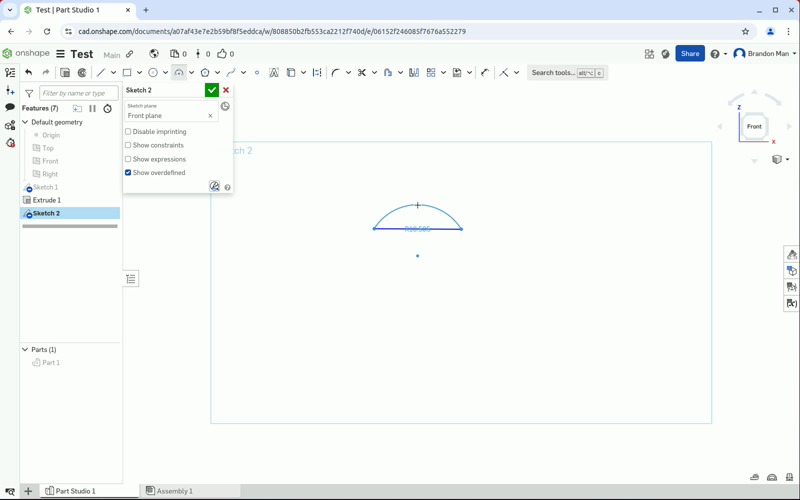
key(esc)
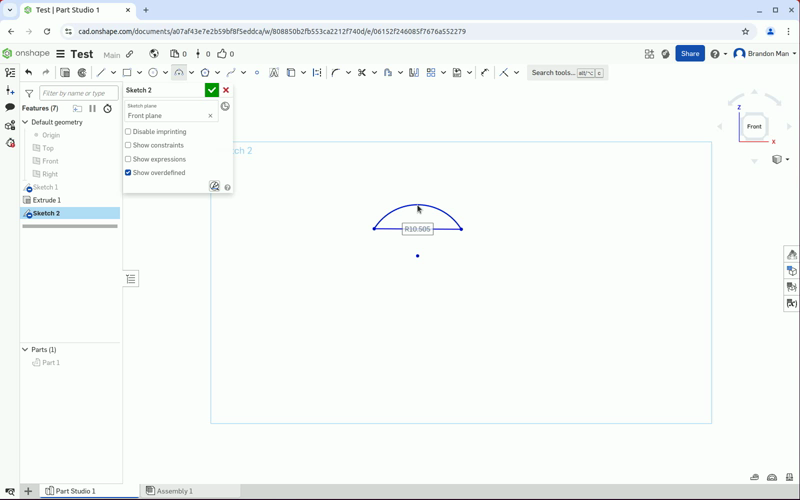
key(c)
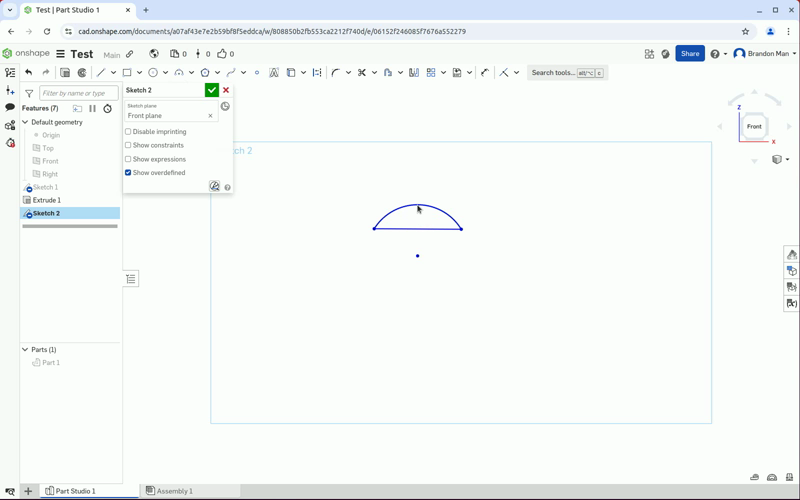
key_down(shift)
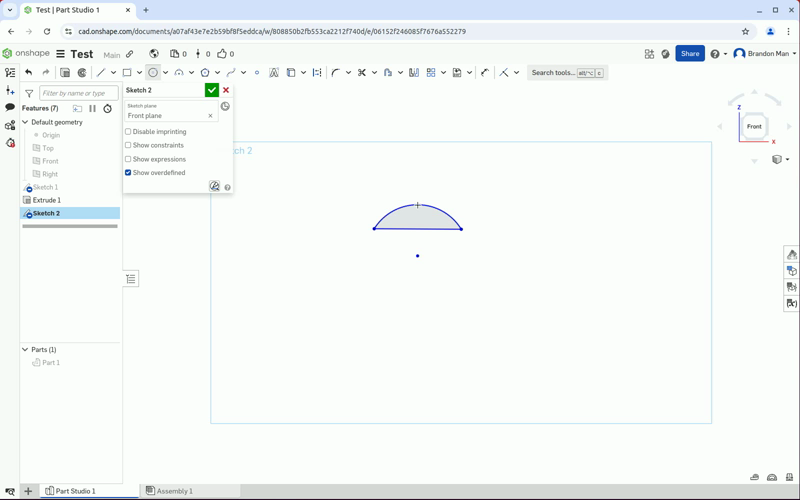
mouse_move(417, 210)
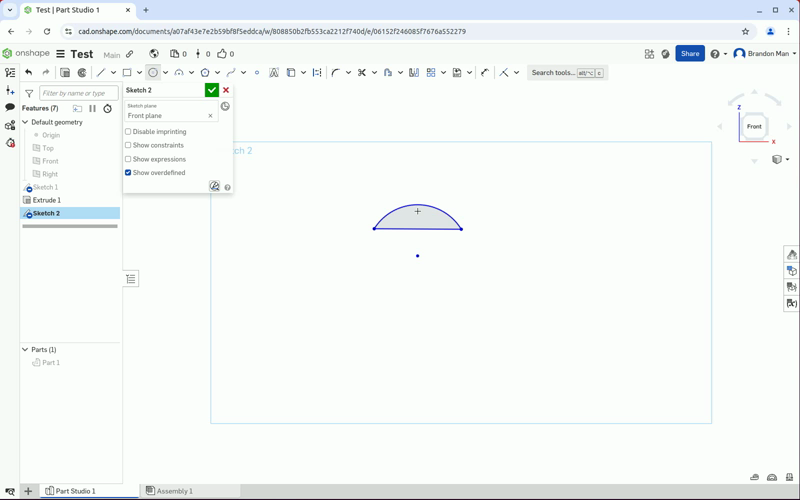
click(417, 210)
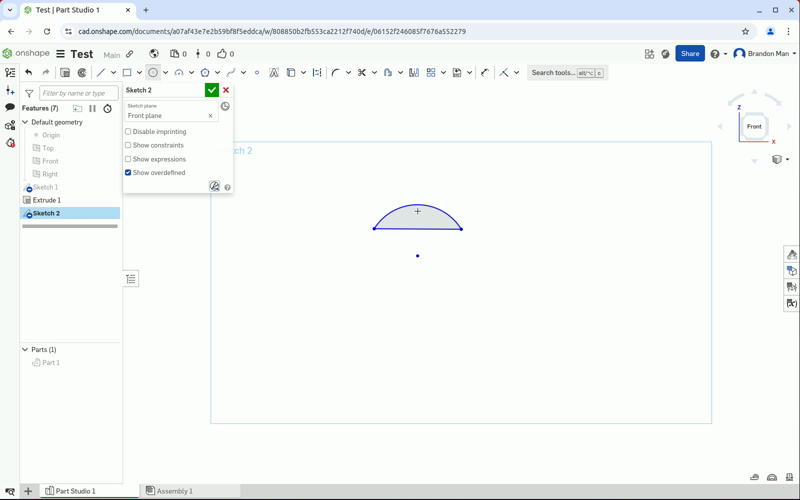
key_up(shift)
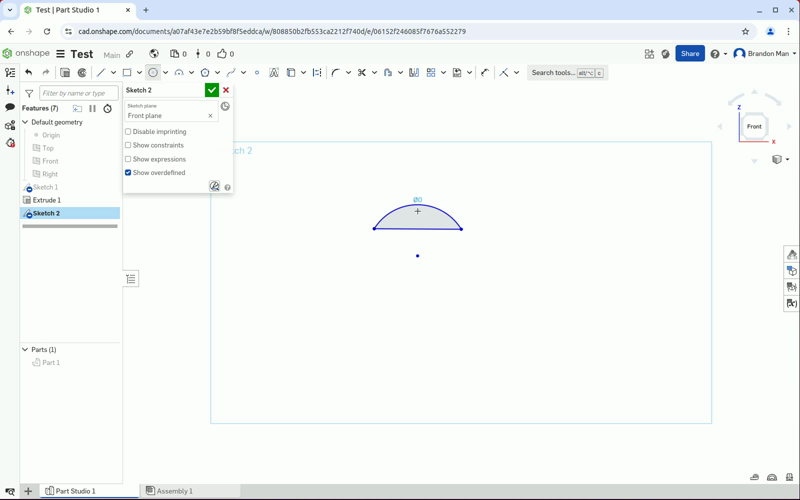
mouse_move(419, 210)
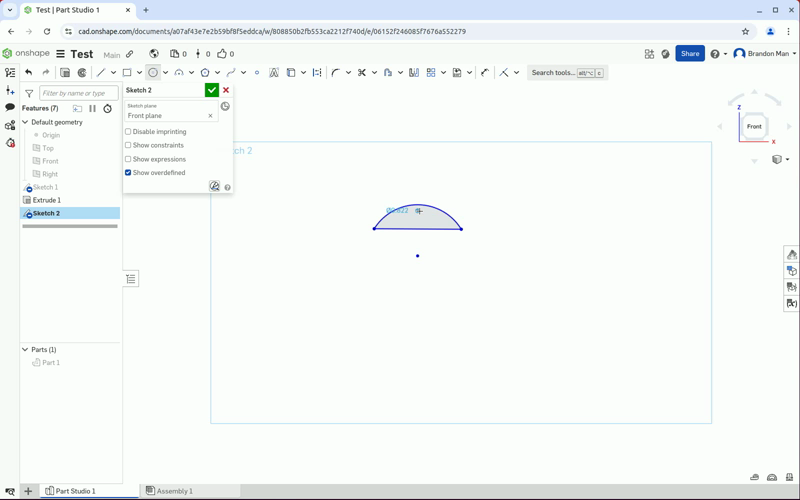
scroll(6)
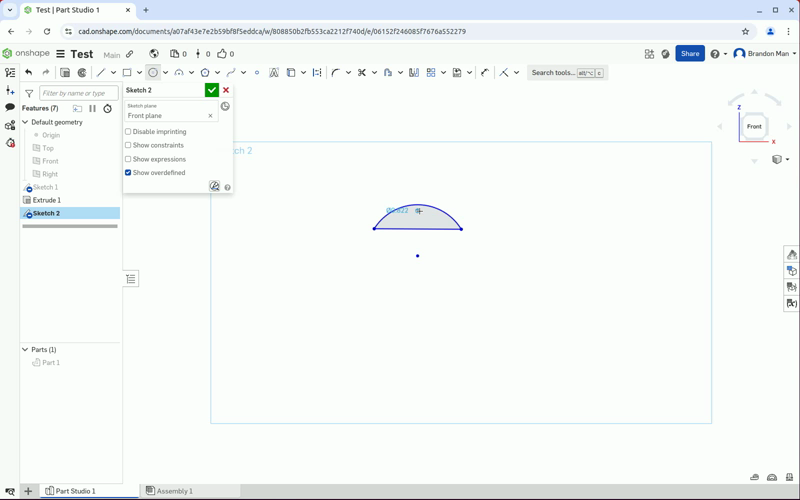
scroll(6)
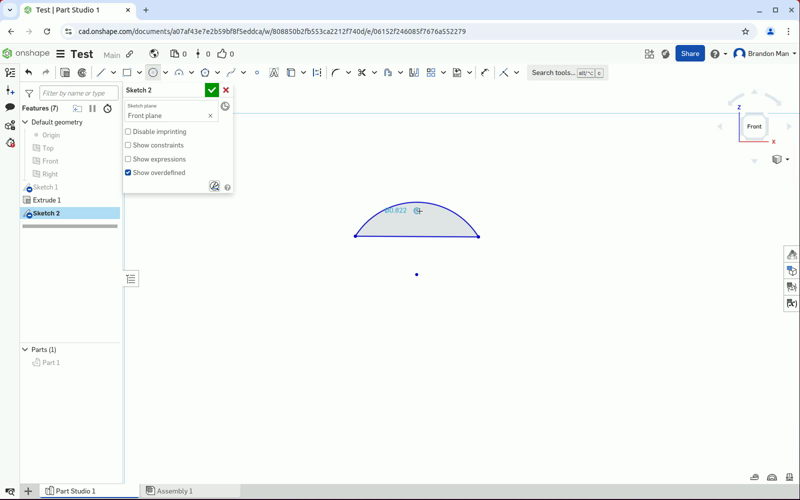
scroll(6)
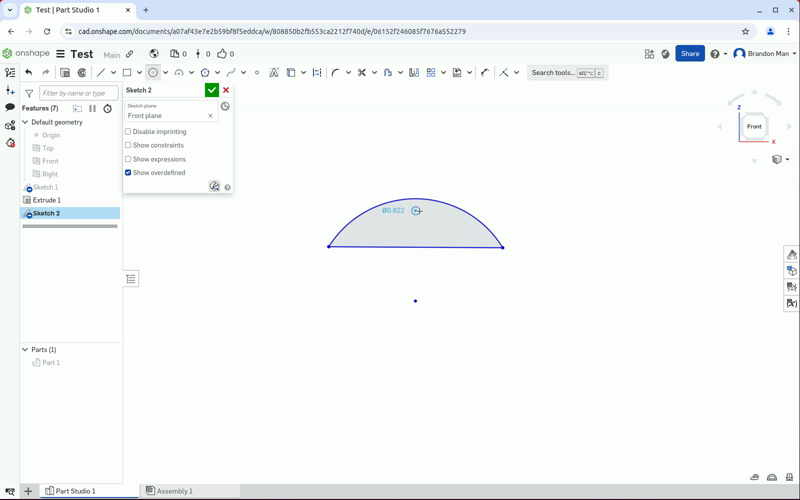
scroll(6)
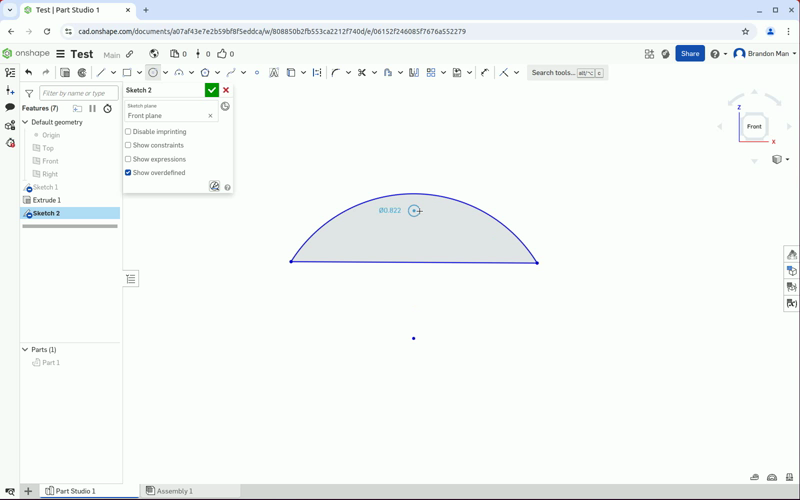
scroll(6)
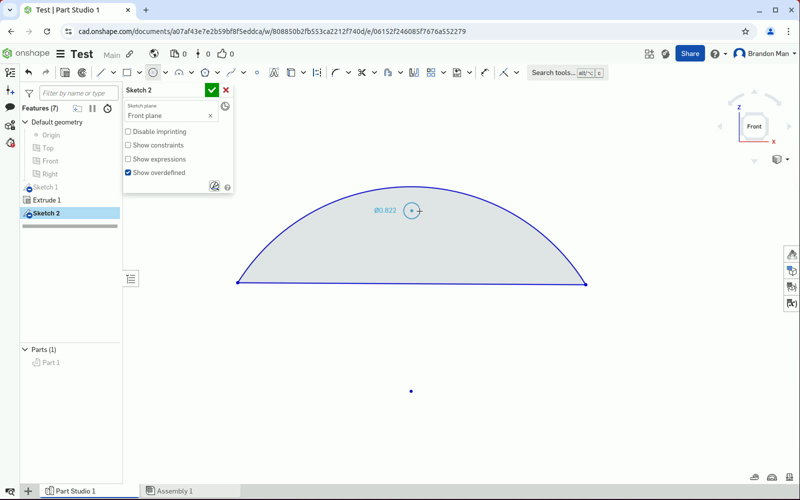
scroll(6)
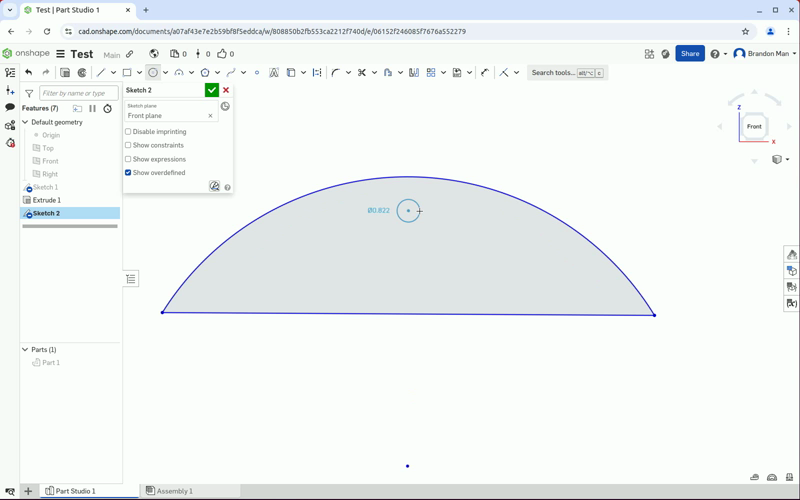
scroll(6)
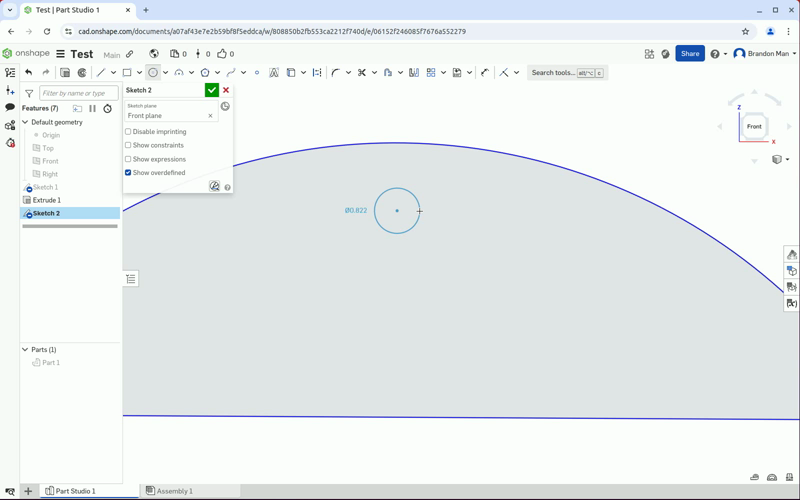
click(419, 210)
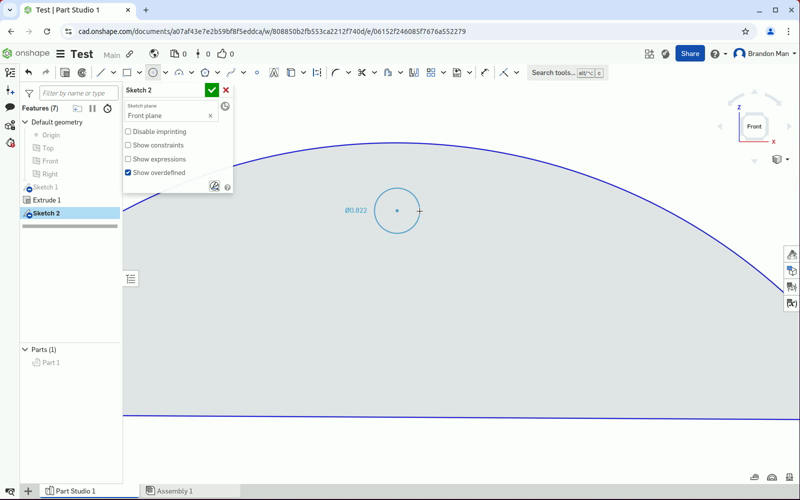
scroll(-6)
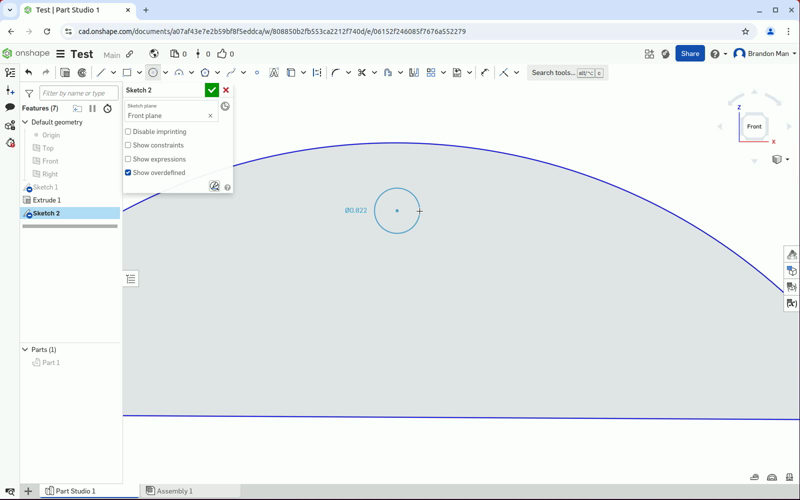
scroll(-6)
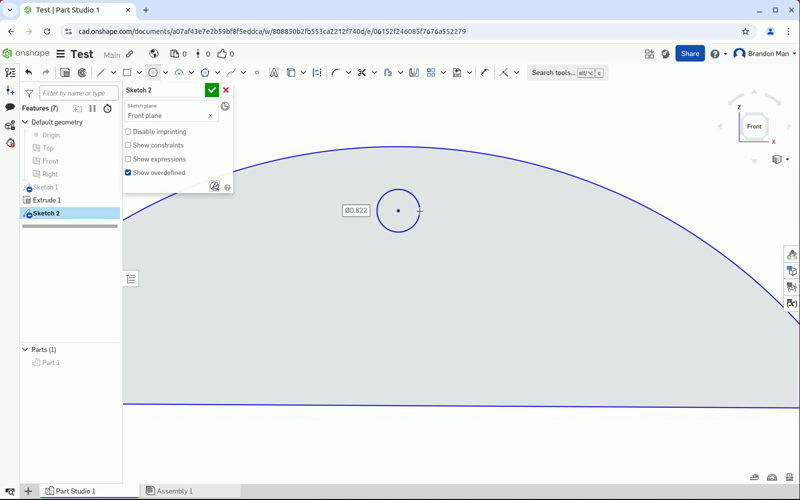
scroll(-6)
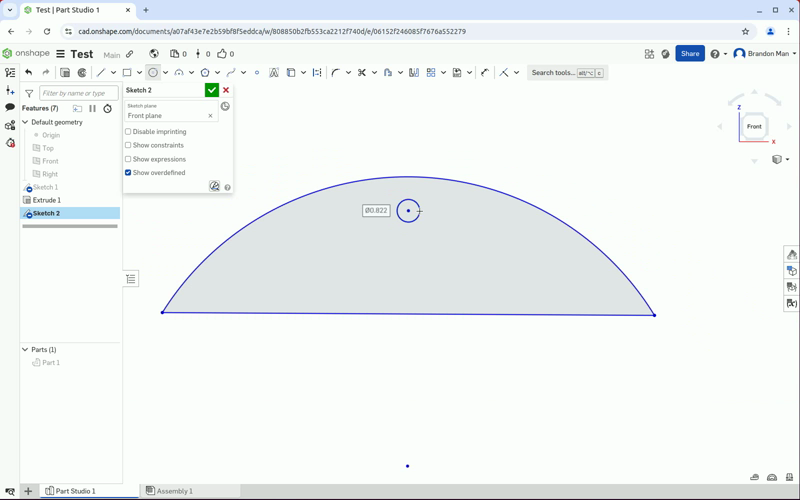
scroll(-6)
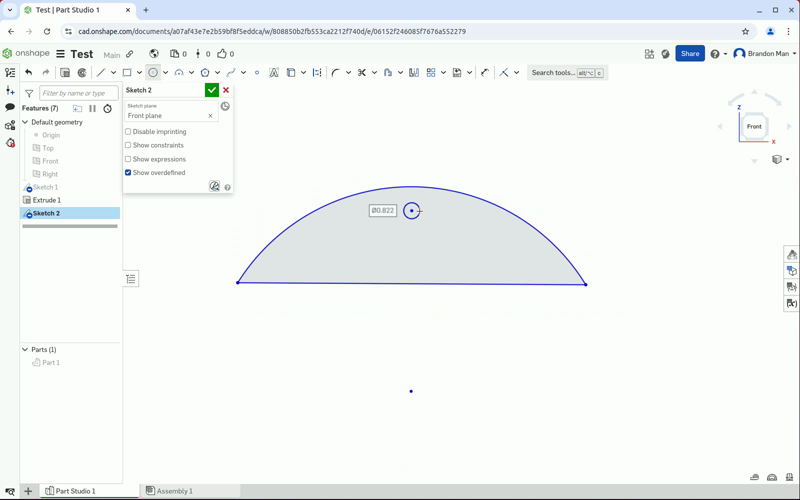
scroll(-6)
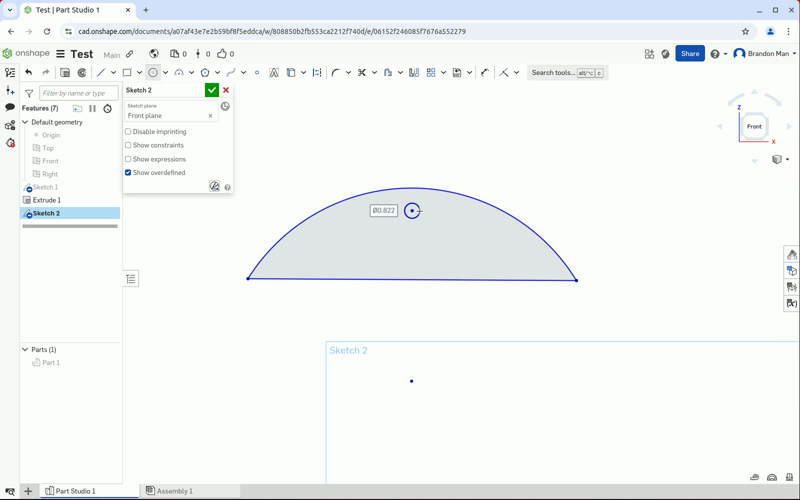
scroll(-6)
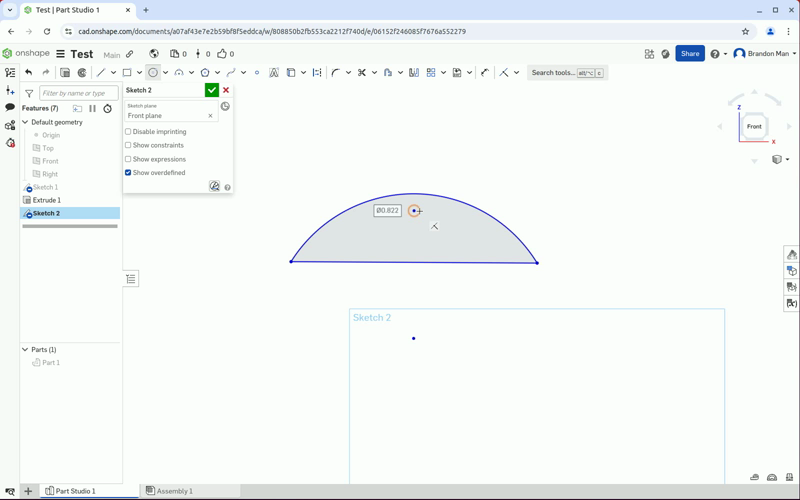
scroll(-6)
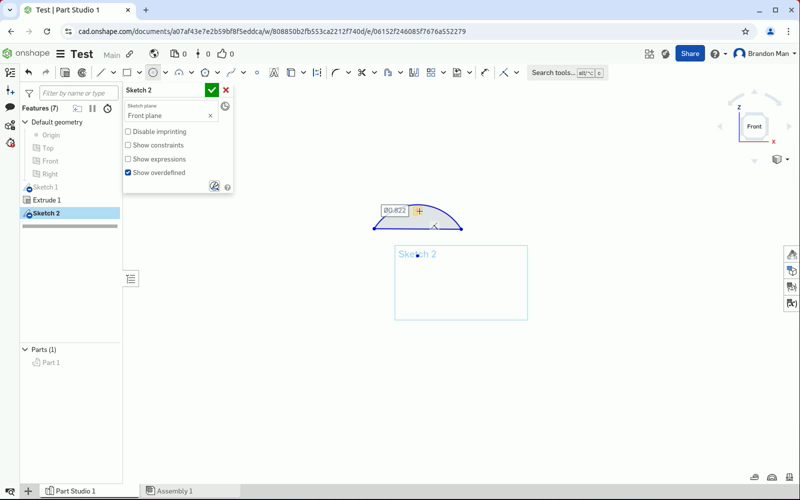
key(esc)
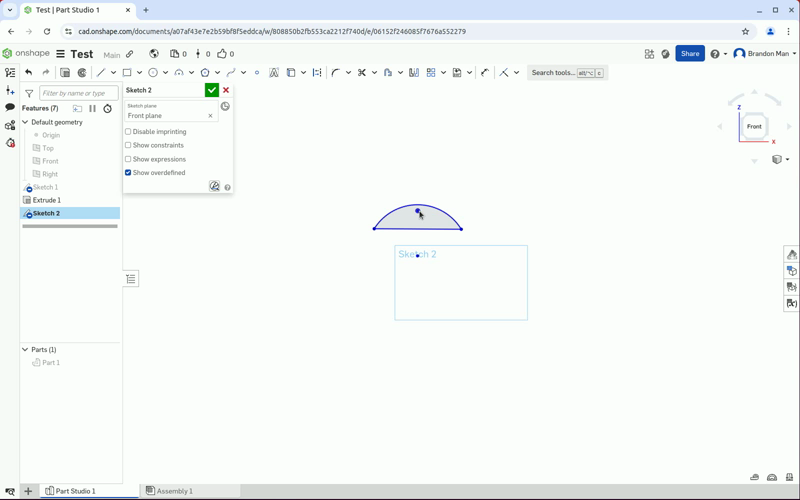
mouse_move(438, 218)
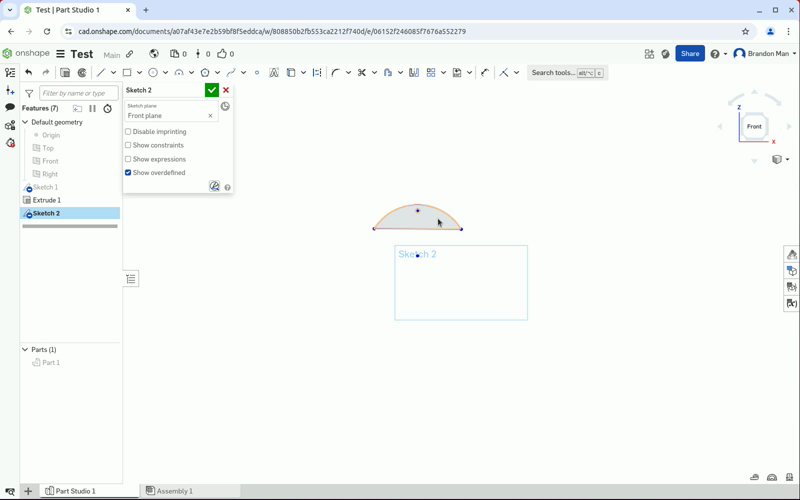
scroll(6)
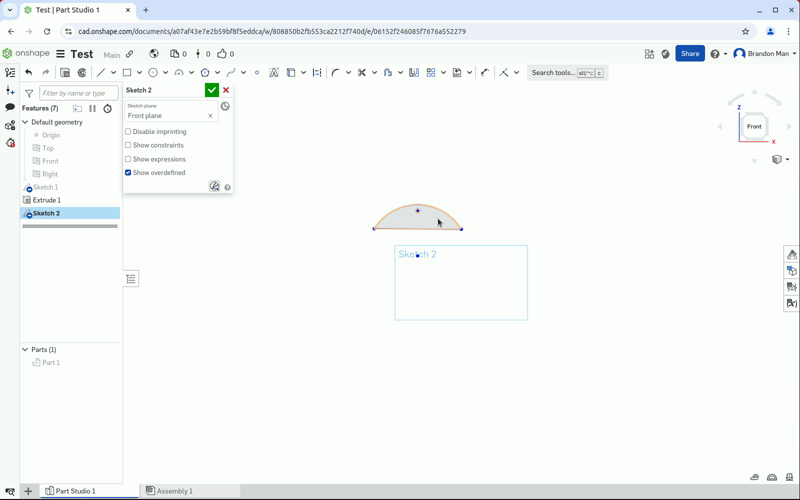
scroll(6)
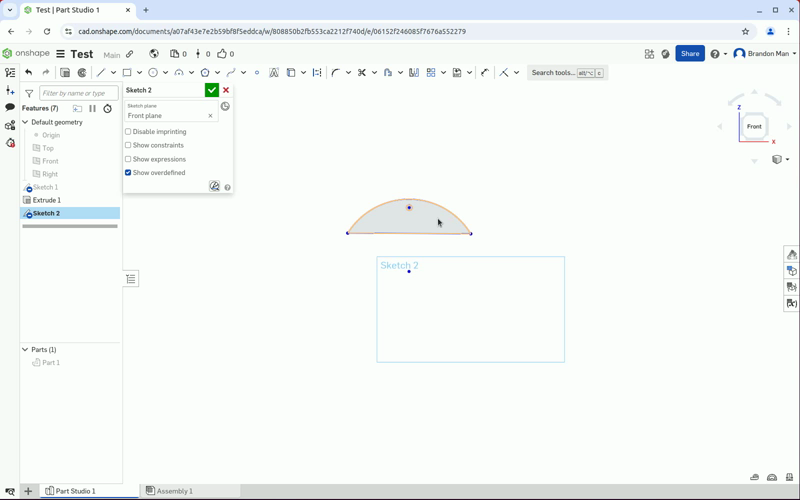
scroll(6)
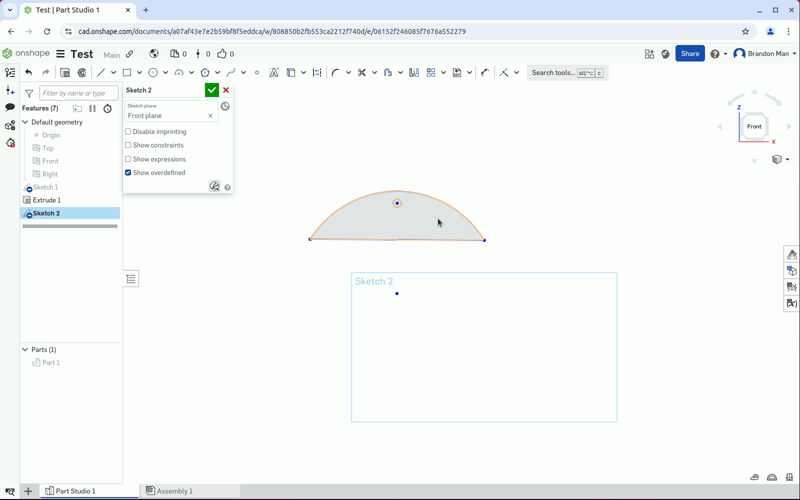
scroll(6)
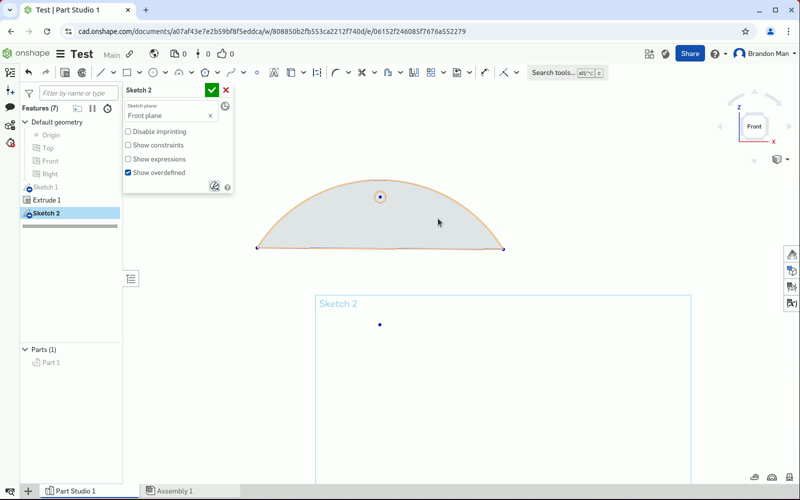
scroll(6)
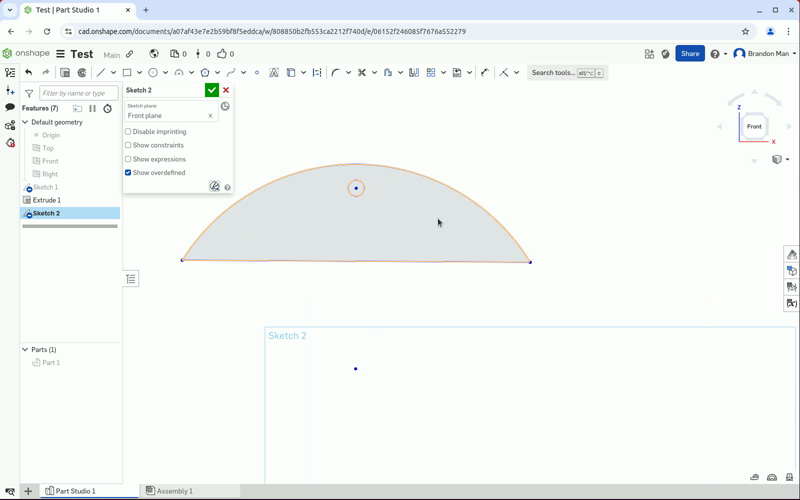
scroll(6)
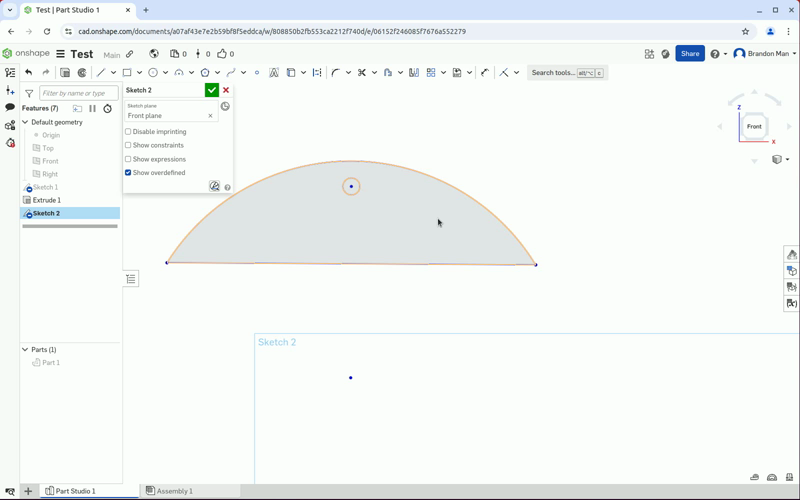
scroll(6)
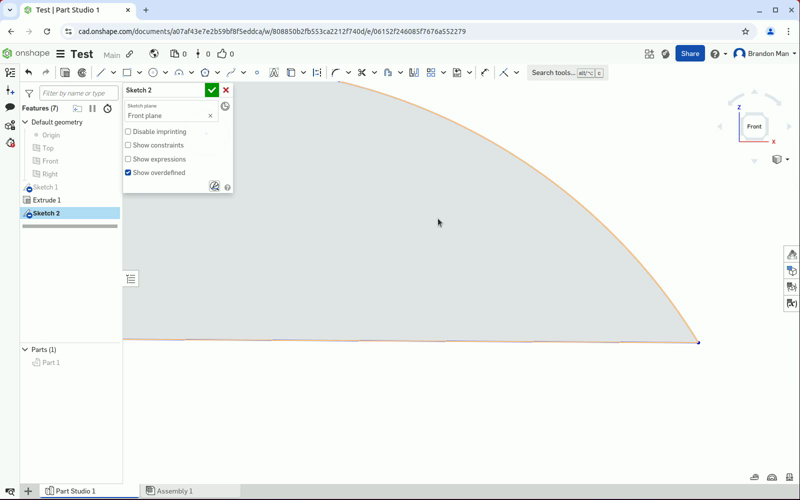
click(438, 218)
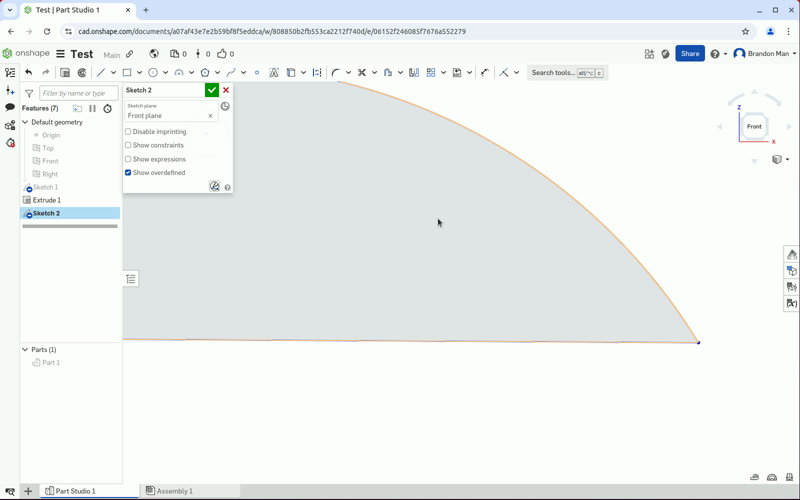
scroll(-6)
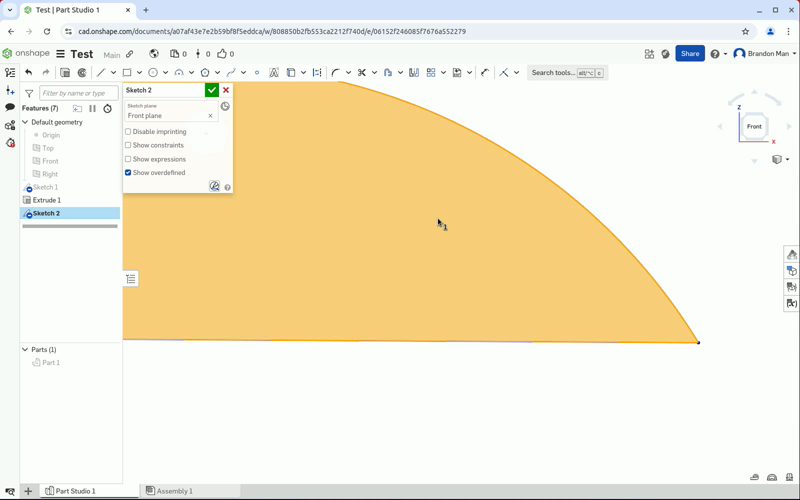
scroll(-6)
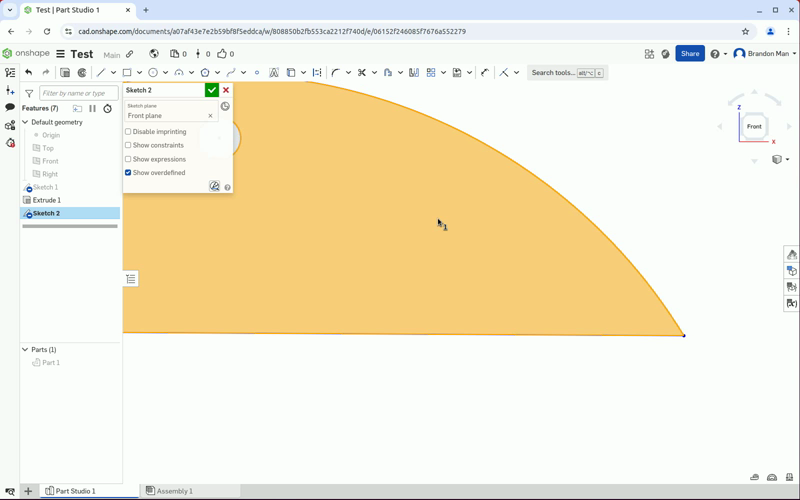
scroll(-6)
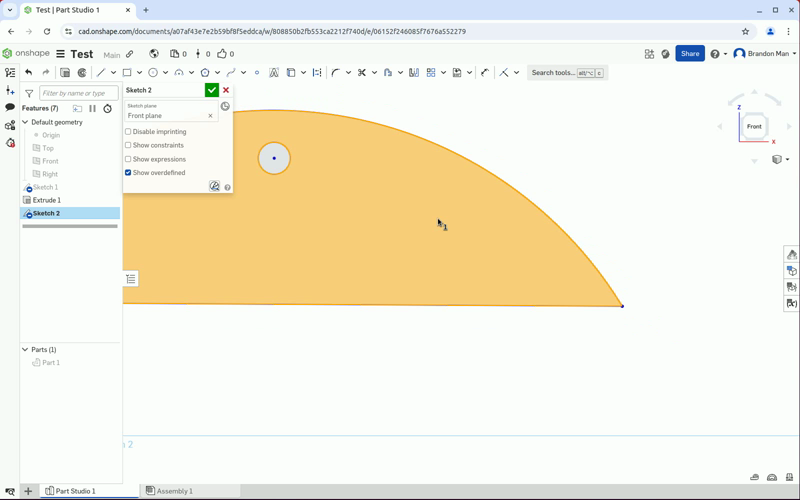
scroll(-6)
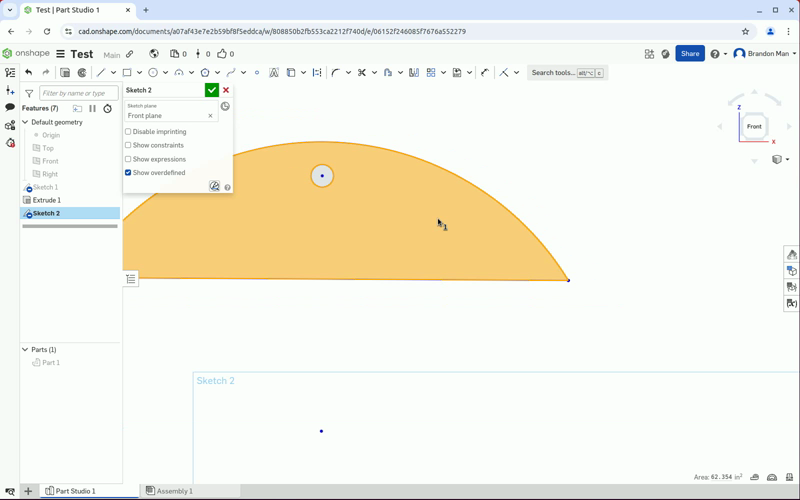
scroll(-6)
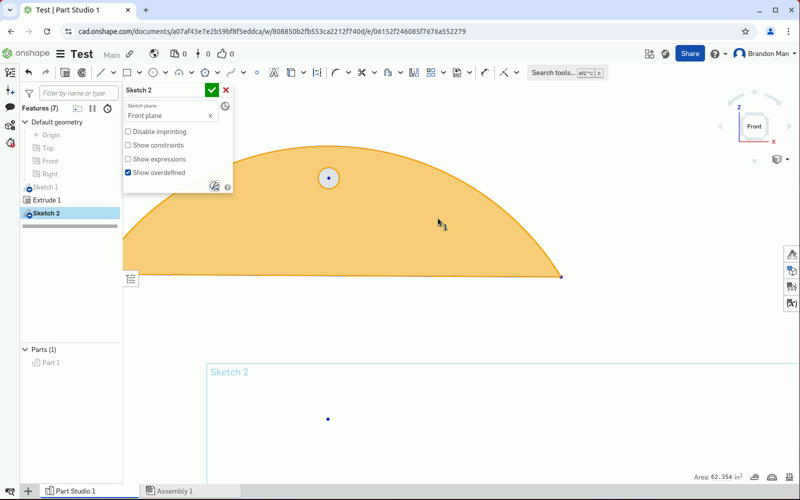
scroll(-6)
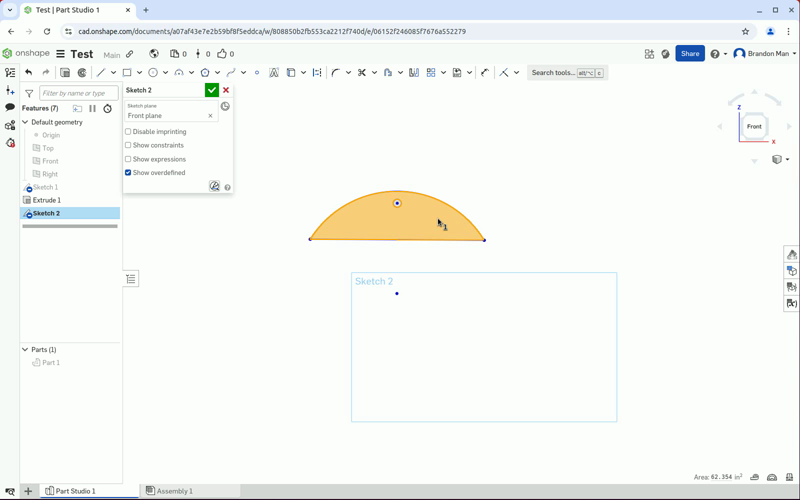
scroll(-6)
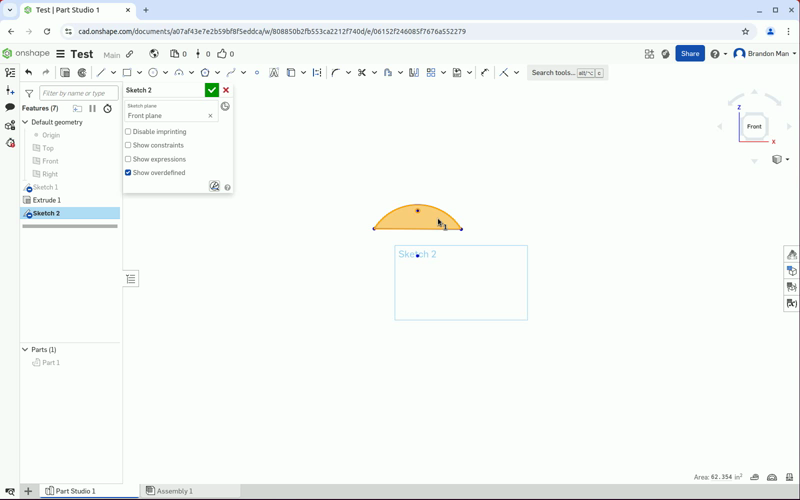
mouse_move(73, 352)
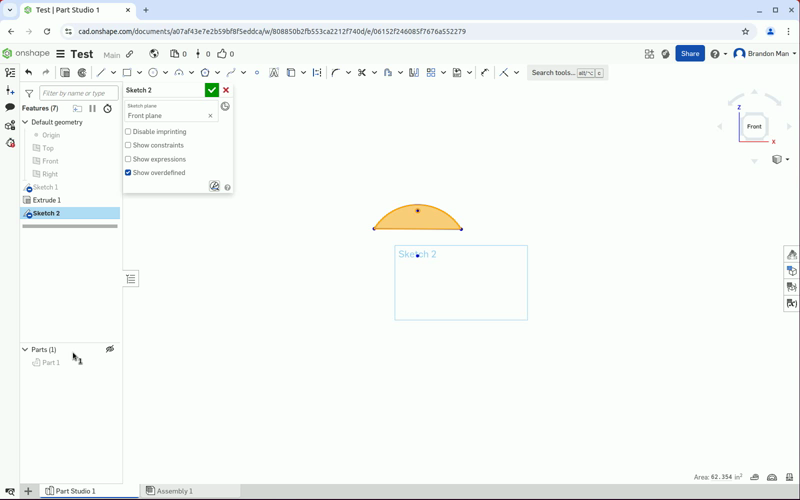
key(shift+y)
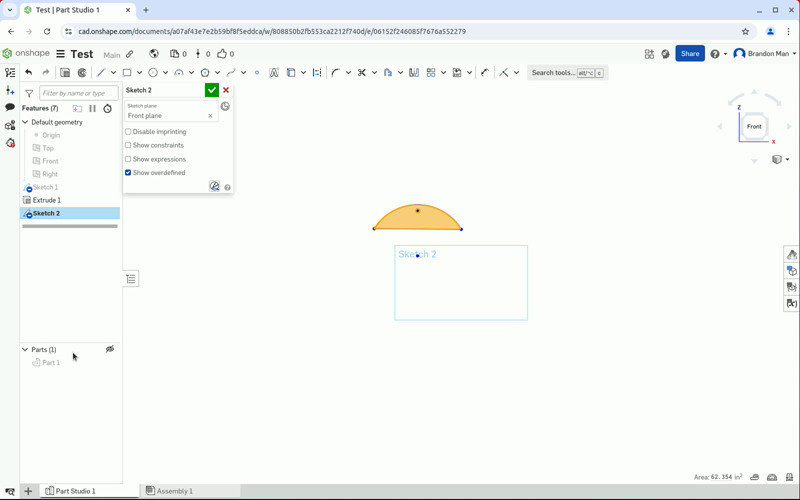
key(shift+e)
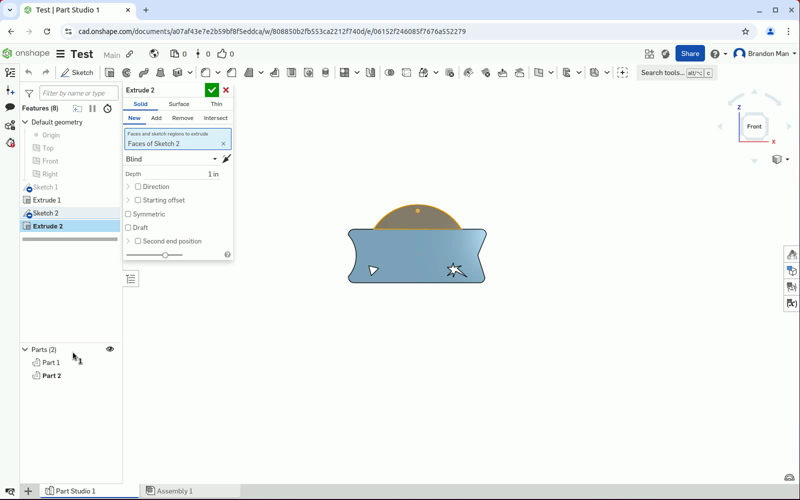
mouse_move(143, 106)
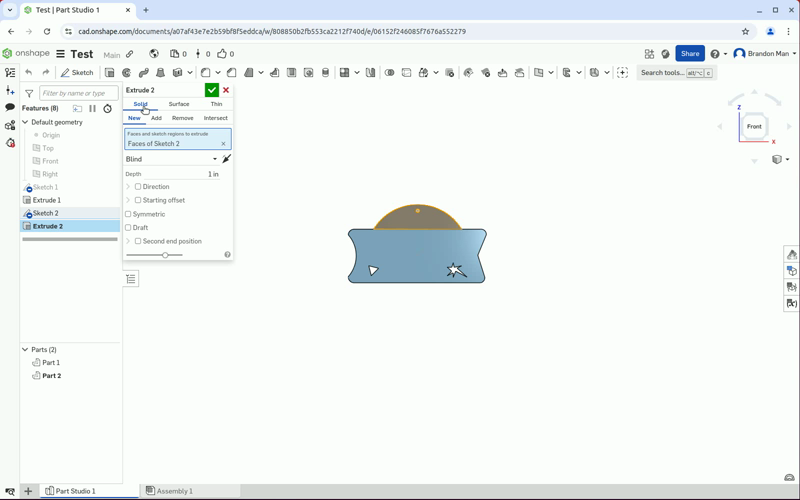
click(143, 106)
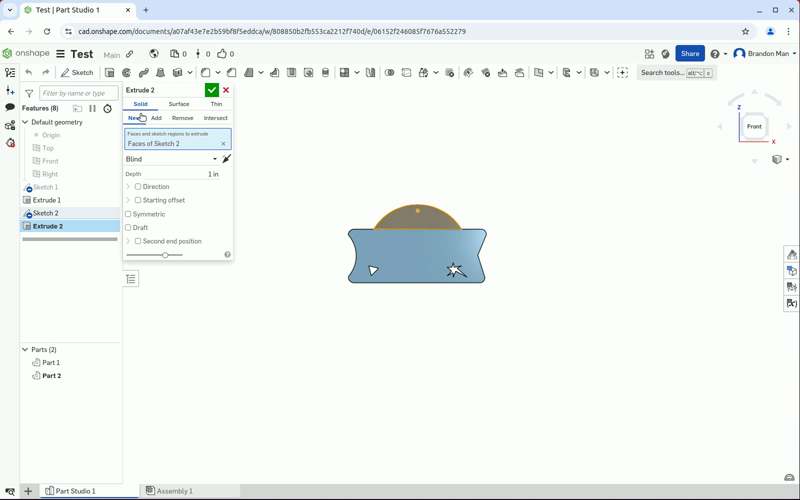
mouse_move(137, 120)
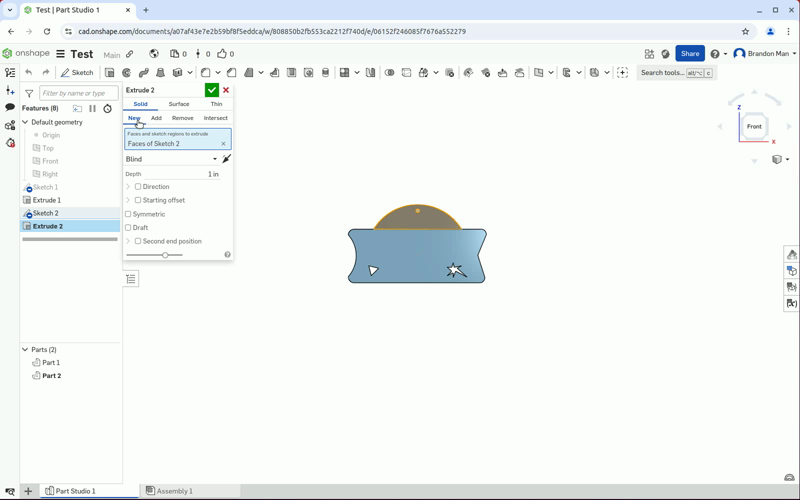
click(137, 120)
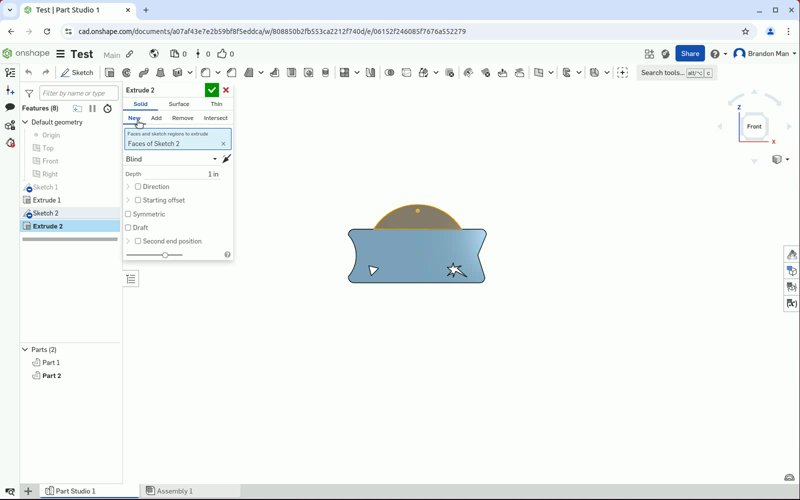
key(tab, 4)
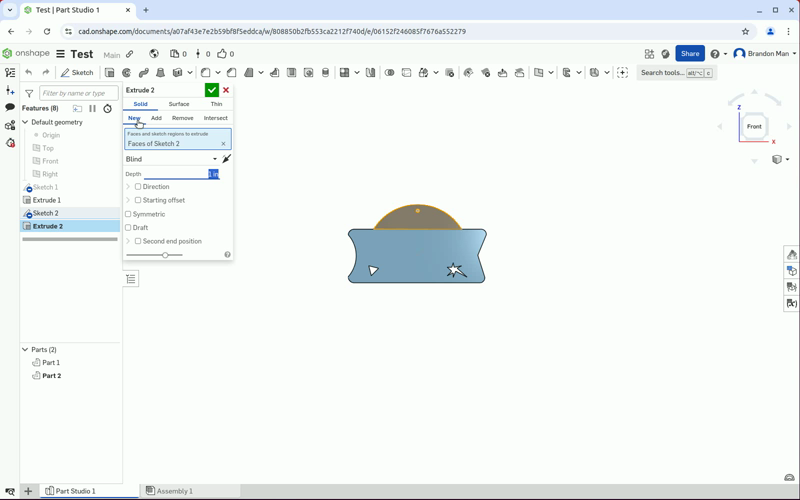
text(0.722)
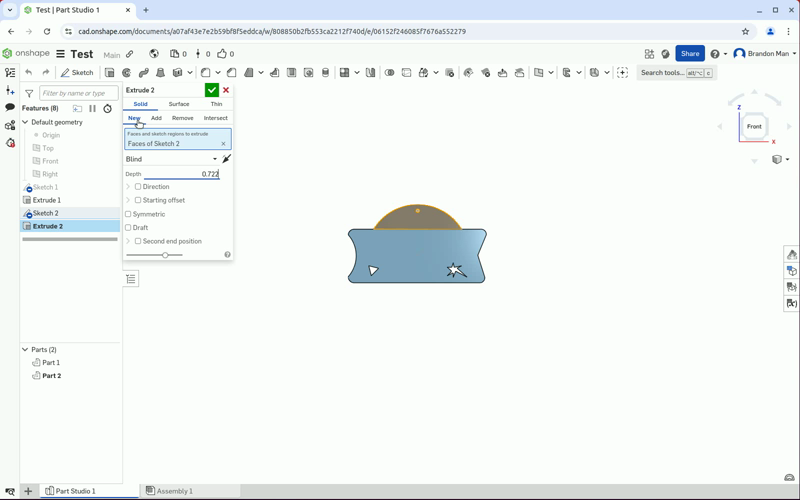
key(enter)
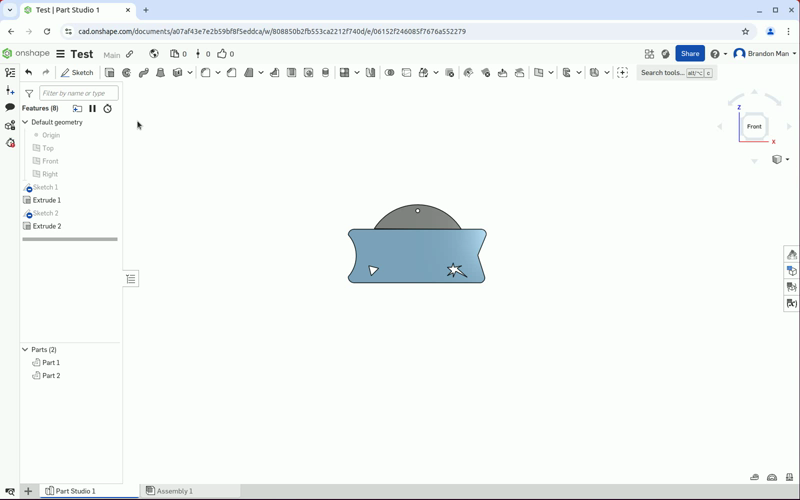
key(shift+h)
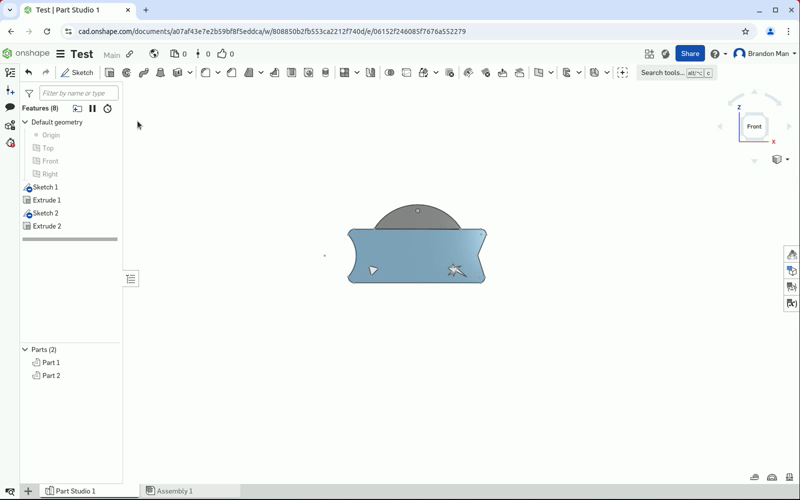
key(shift+h)
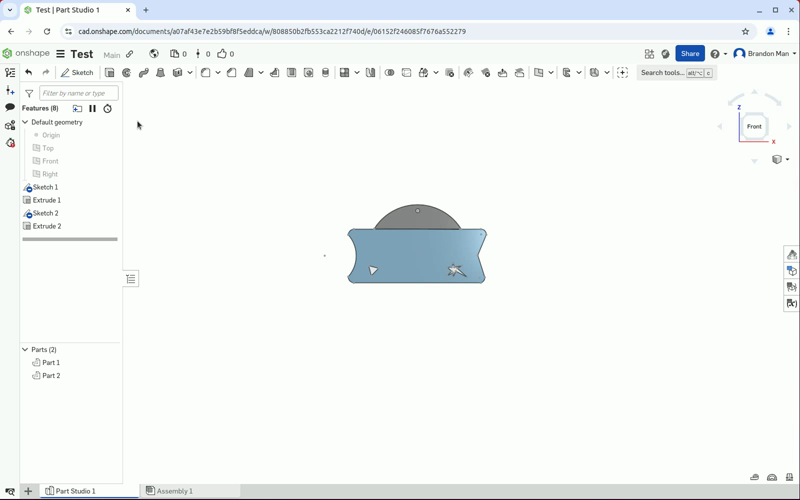
key(shift+7)
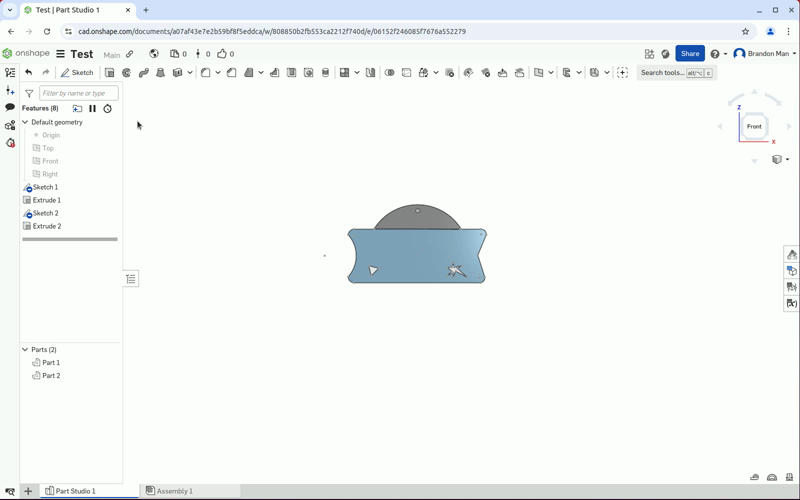
key(left, 2)
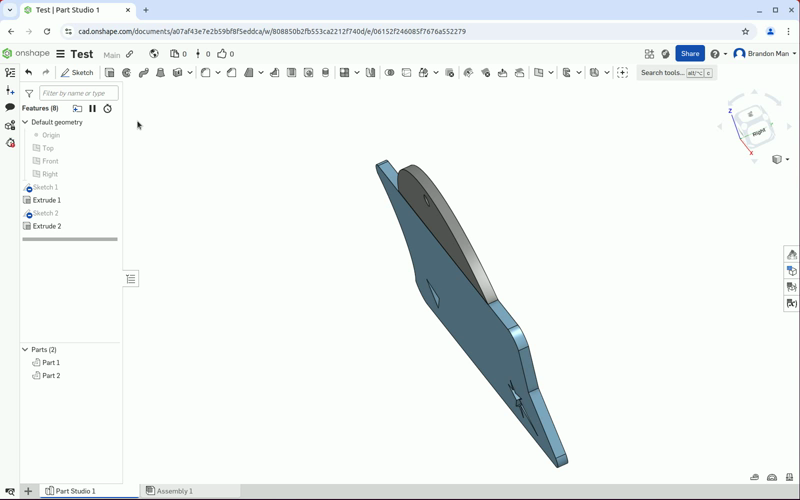
key(down, 2)
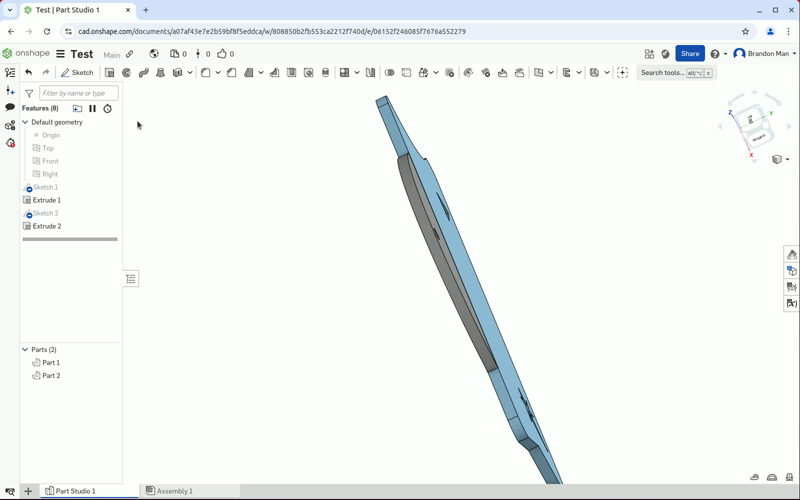
key(up, 2)
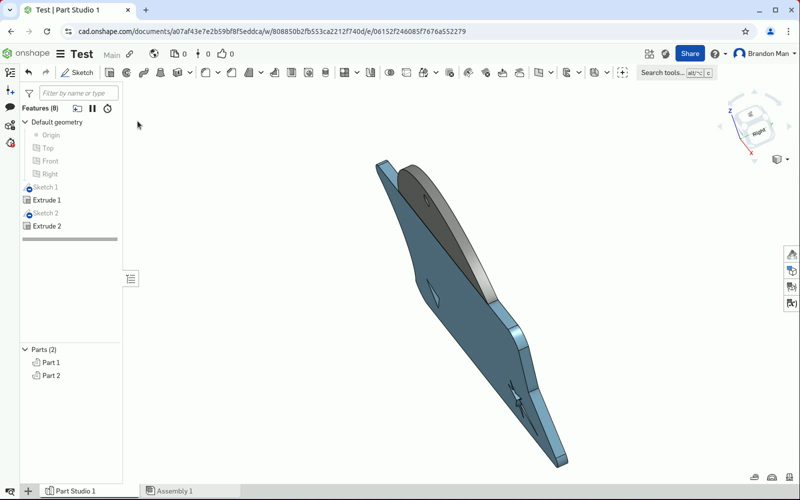
key(right, 2)
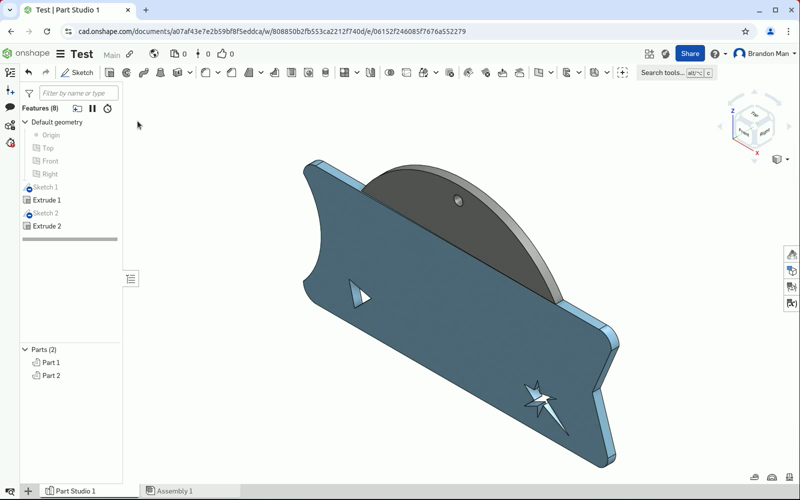
mouse_move(73, 189)
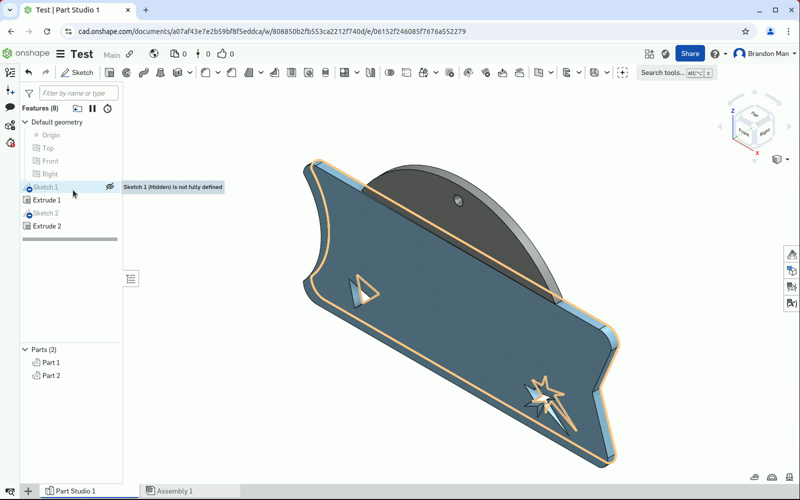
click(73, 189)